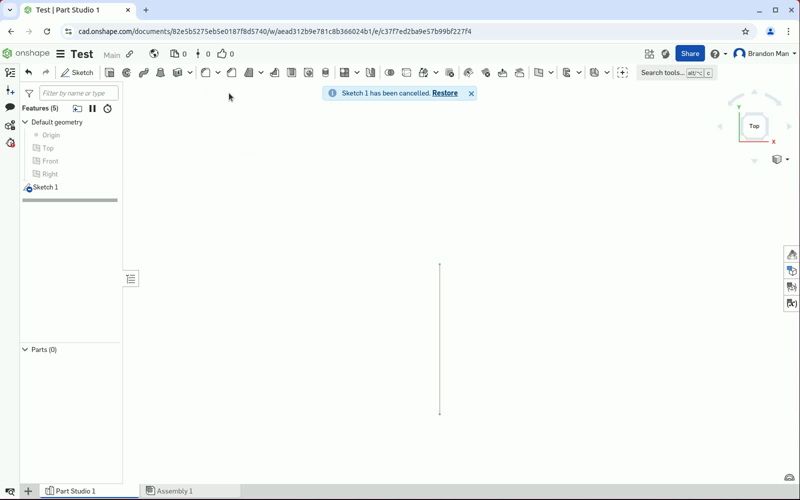
key(shift+h)
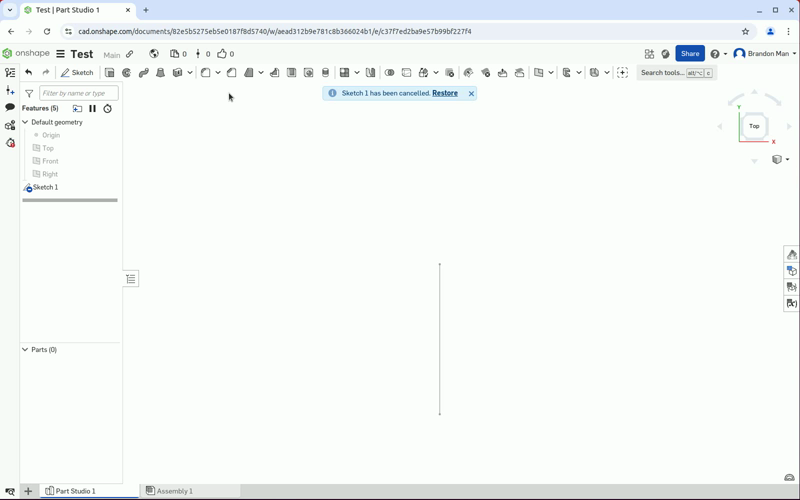
key(shift+s)
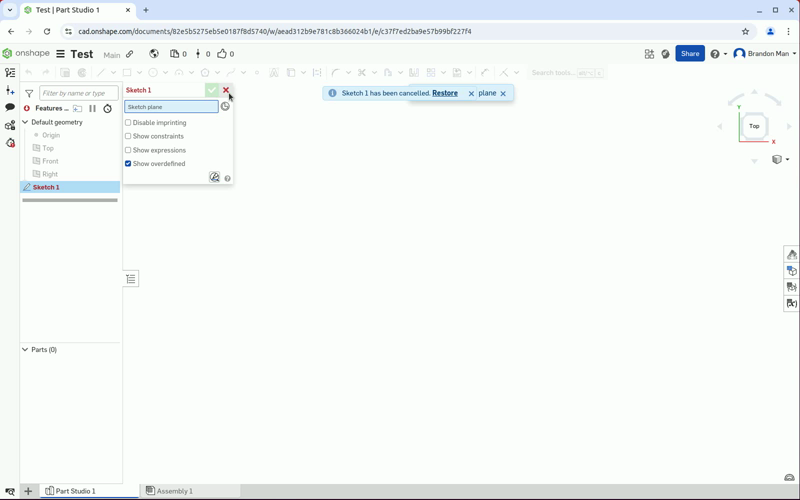
mouse_move(73, 150)
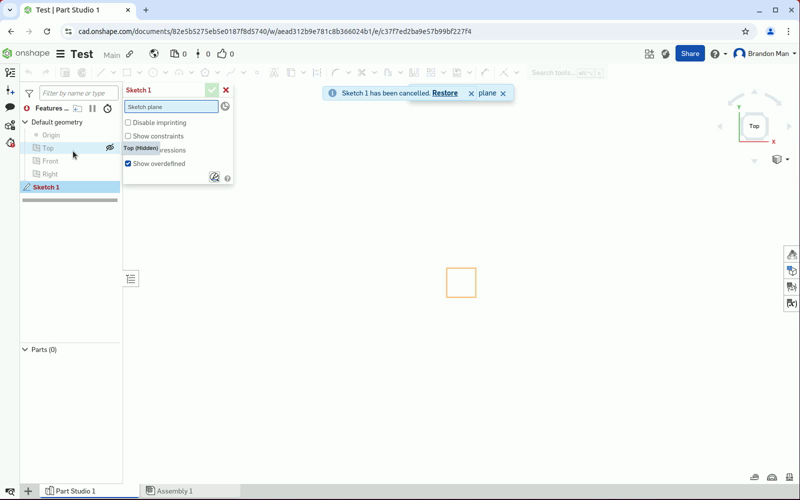
click(73, 150)
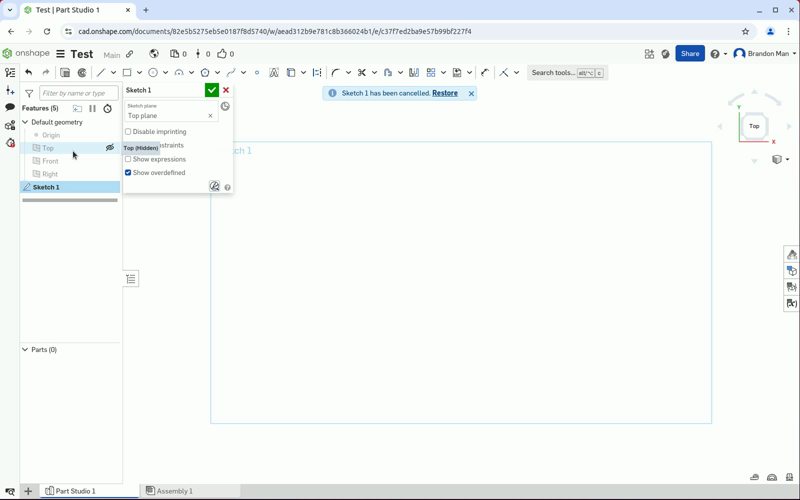
mouse_move(73, 352)
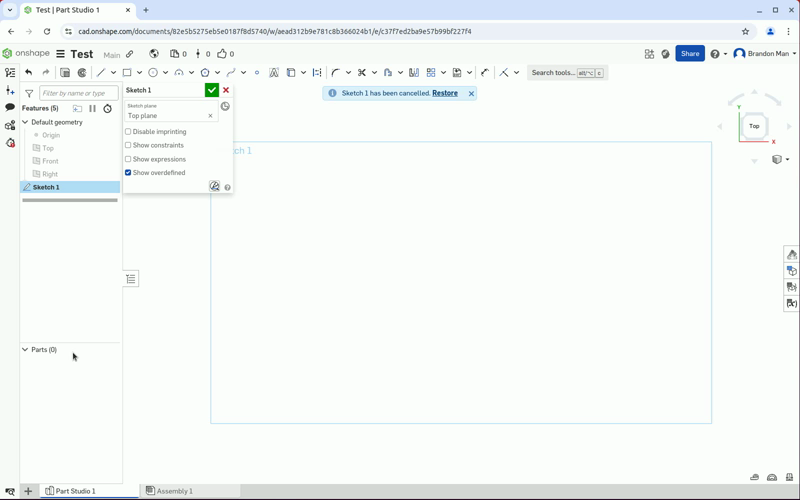
key(y)
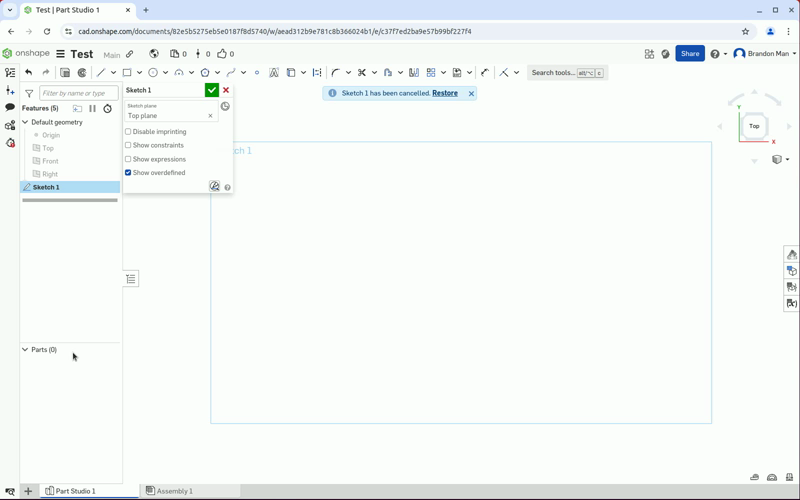
key(l)
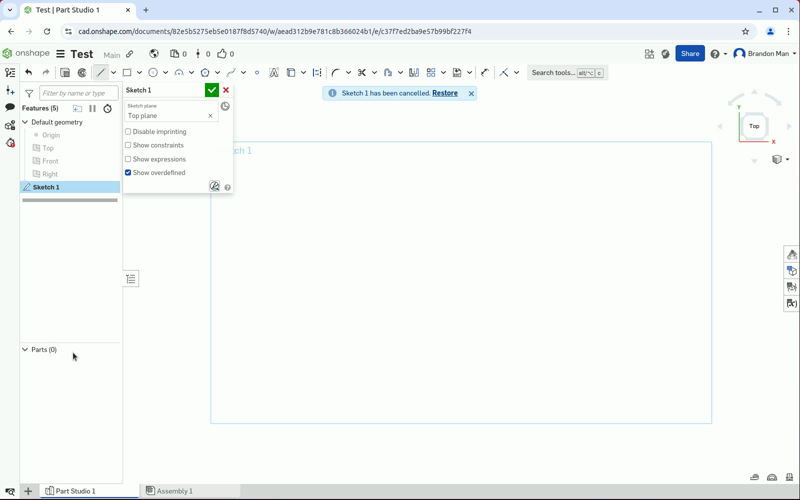
key_down(shift)
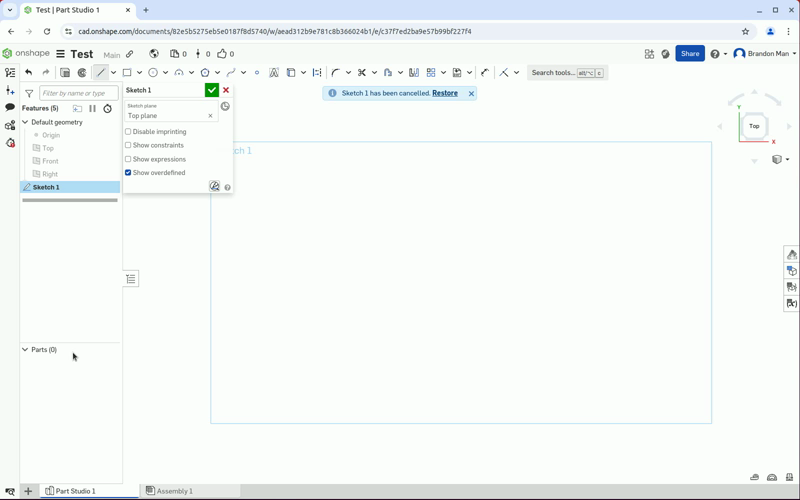
mouse_move(431, 282)
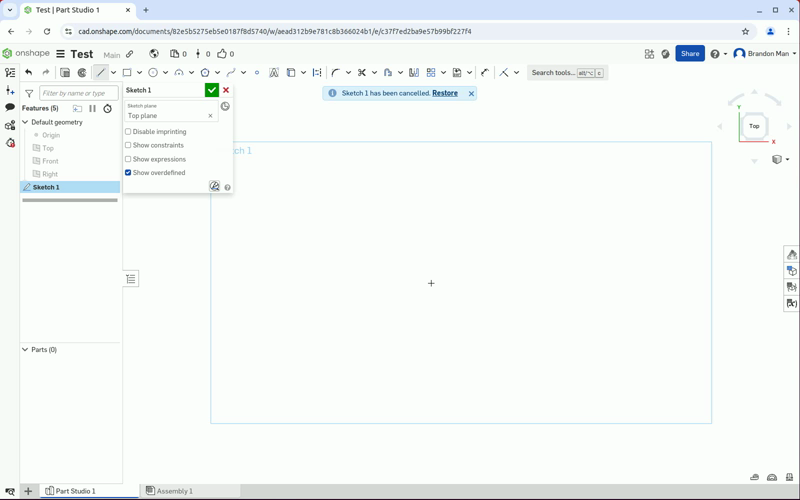
click(431, 282)
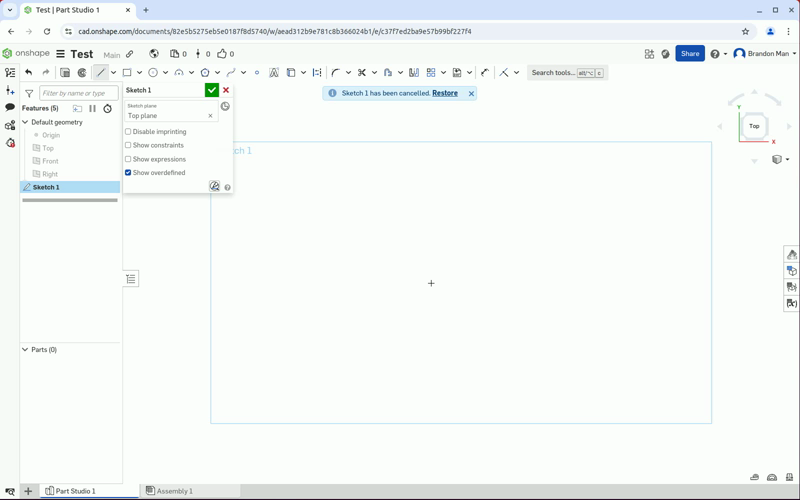
key_up(shift)
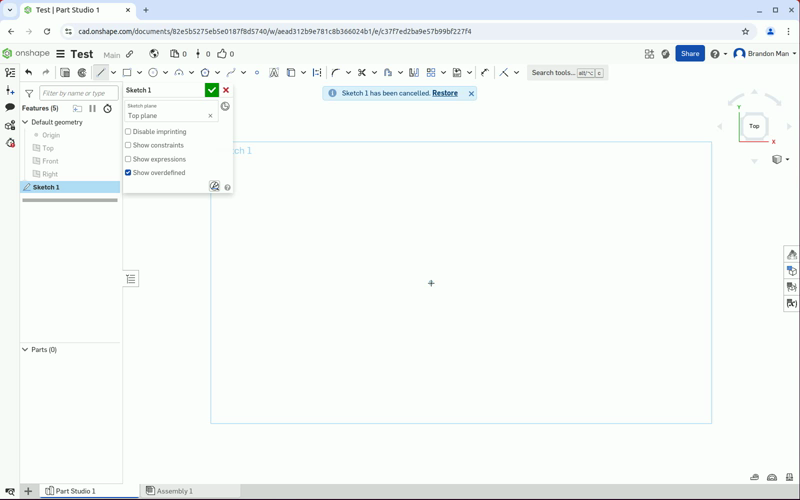
key_down(shift)
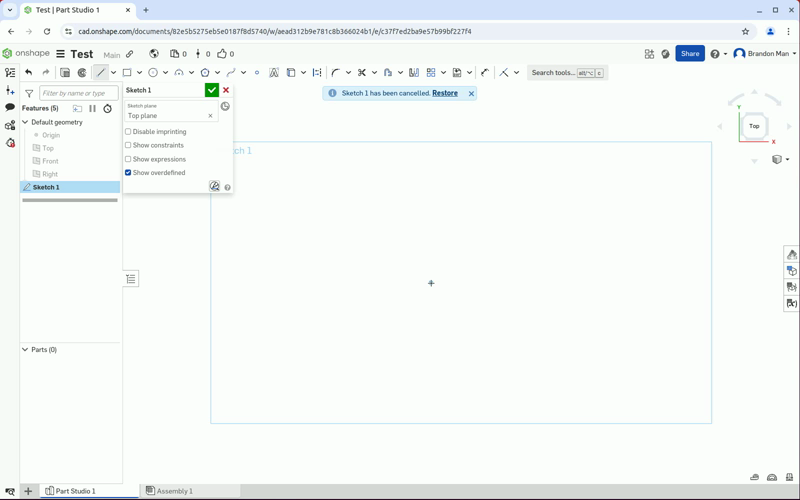
mouse_move(461, 282)
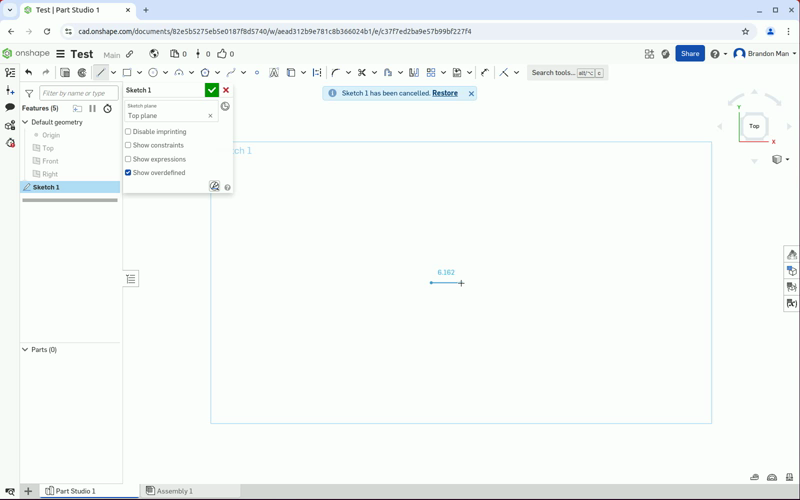
mouse_move(465, 282)
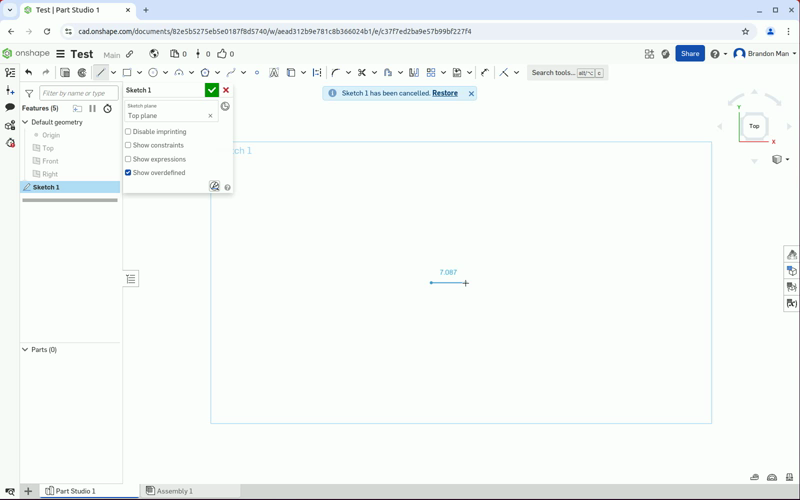
click(465, 282)
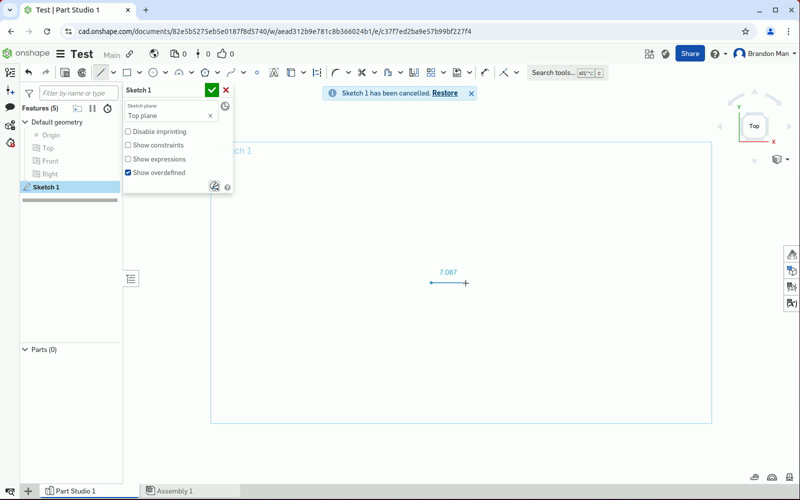
key_up(shift)
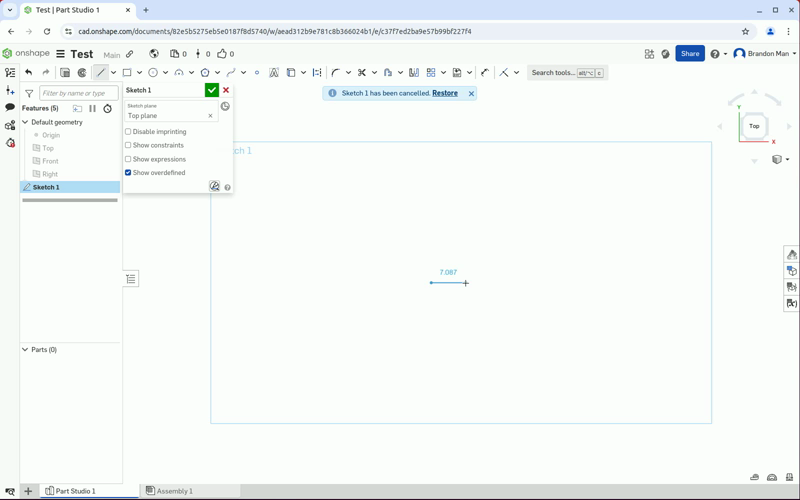
key_down(shift)
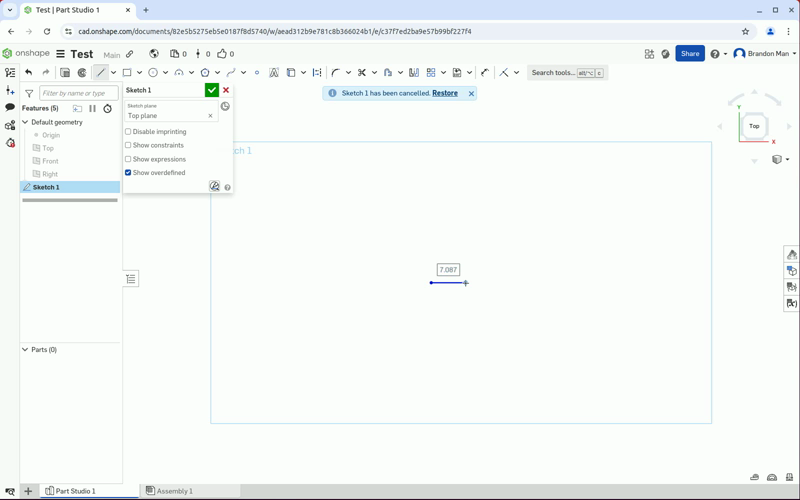
mouse_move(465, 190)
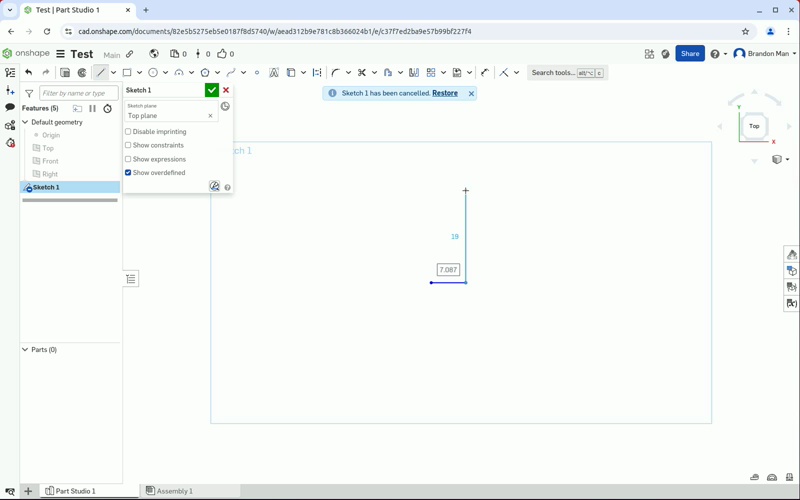
click(465, 190)
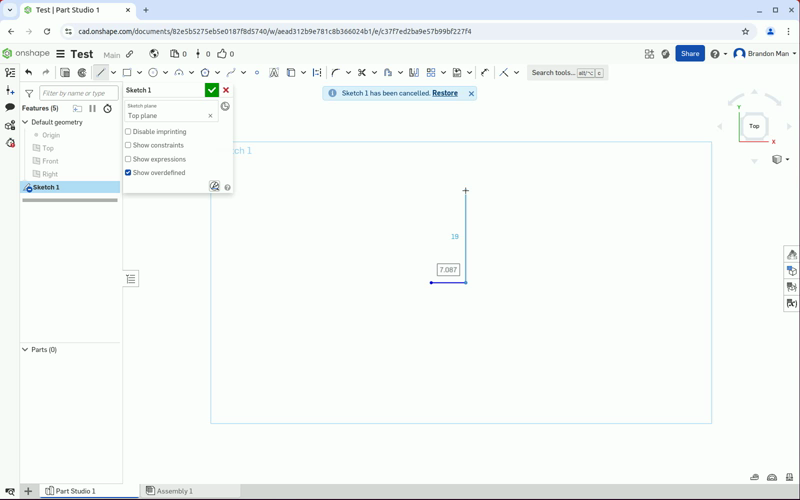
key_up(shift)
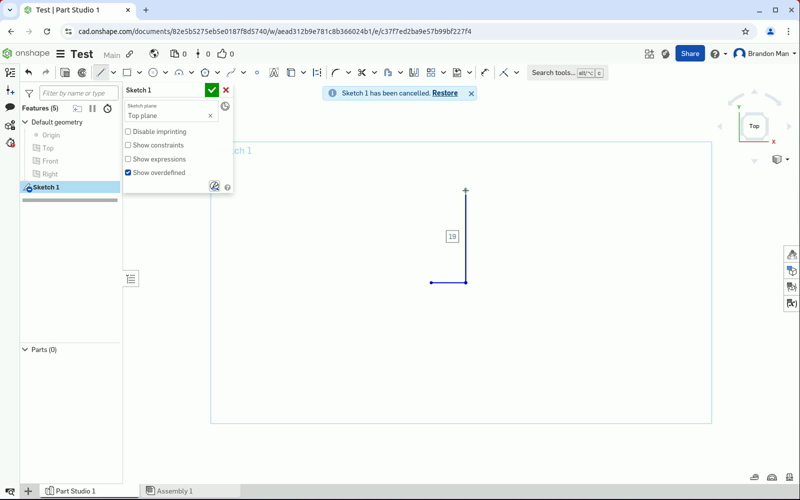
key(esc)
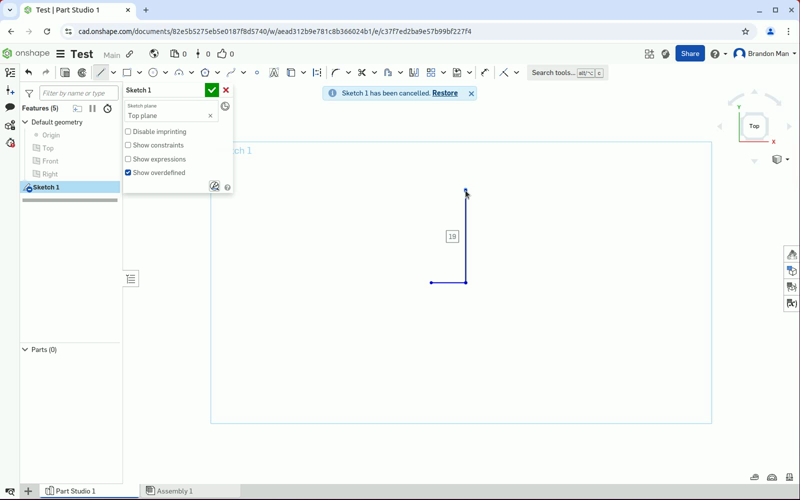
key(a)
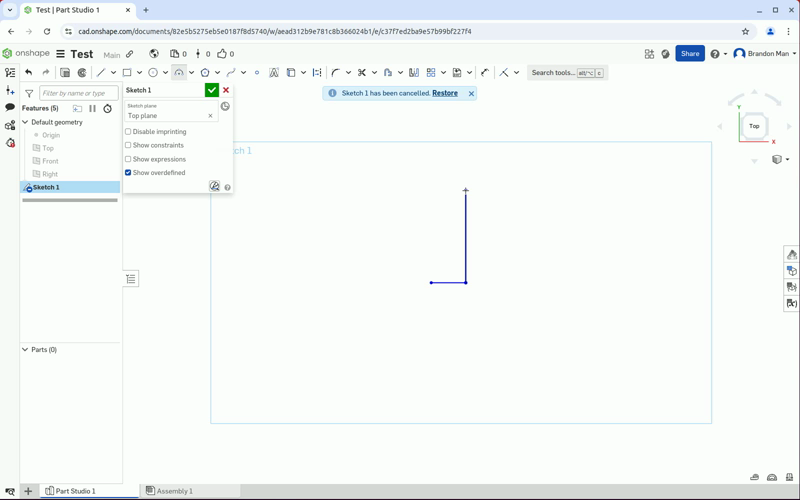
mouse_move(465, 190)
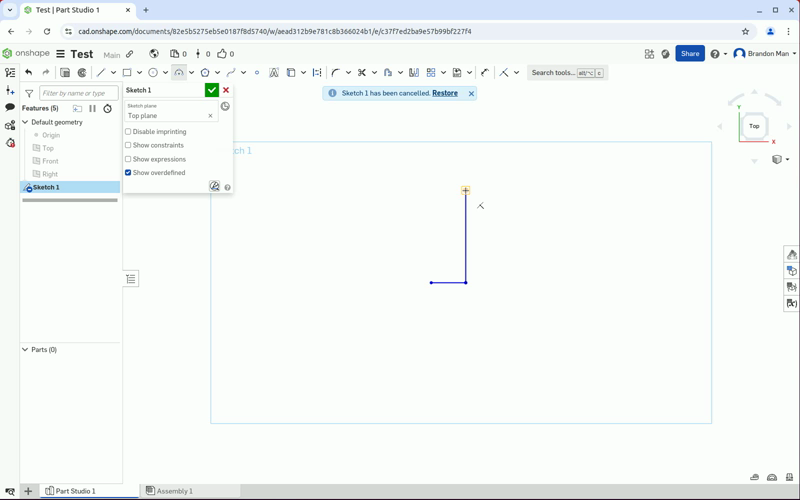
click(465, 190)
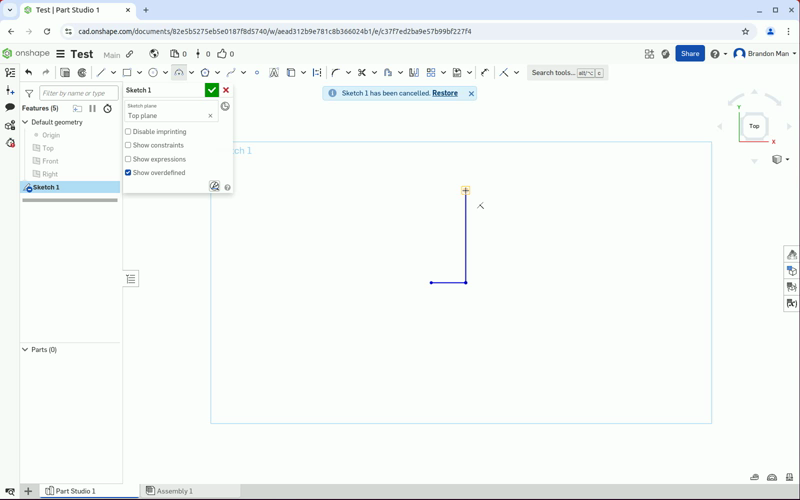
key_down(shift)
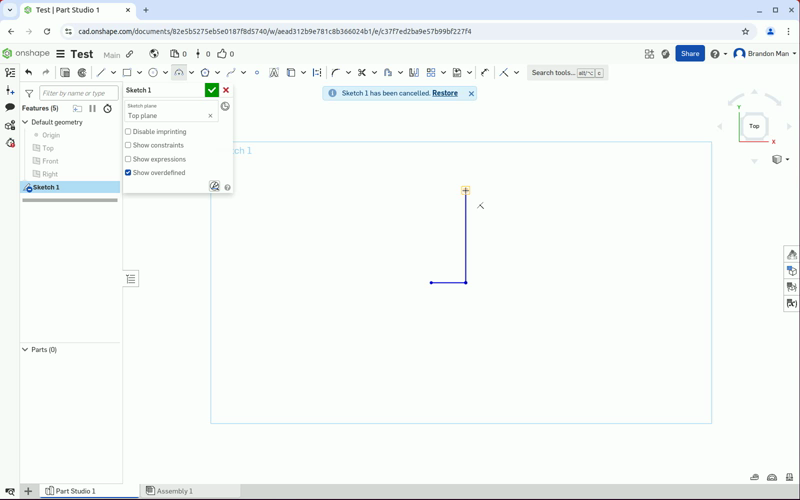
mouse_move(462, 190)
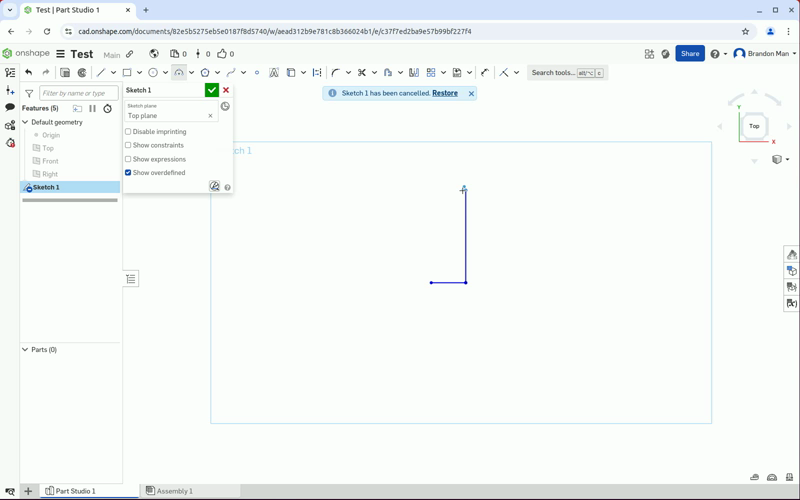
scroll(6)
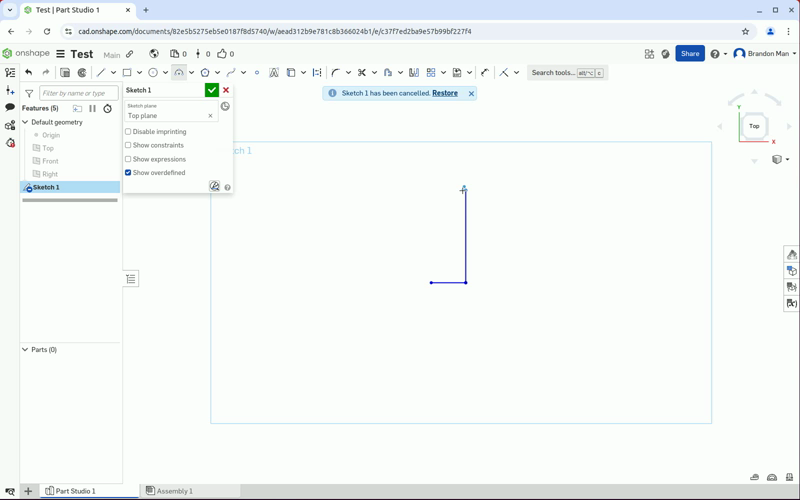
scroll(6)
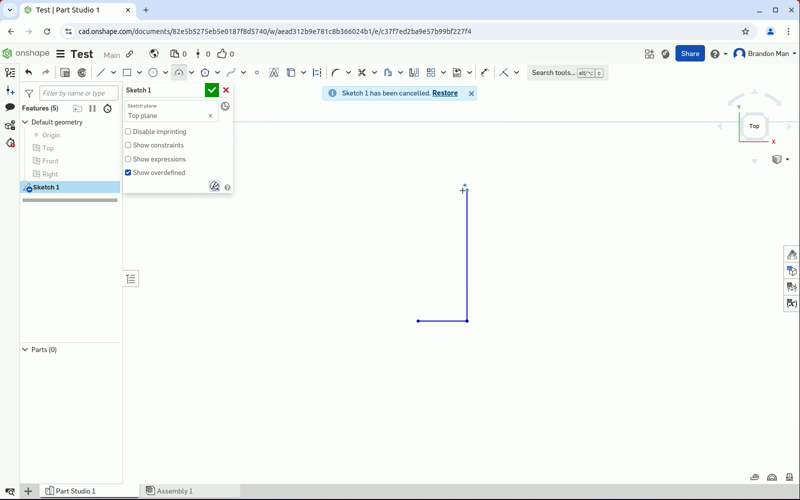
scroll(6)
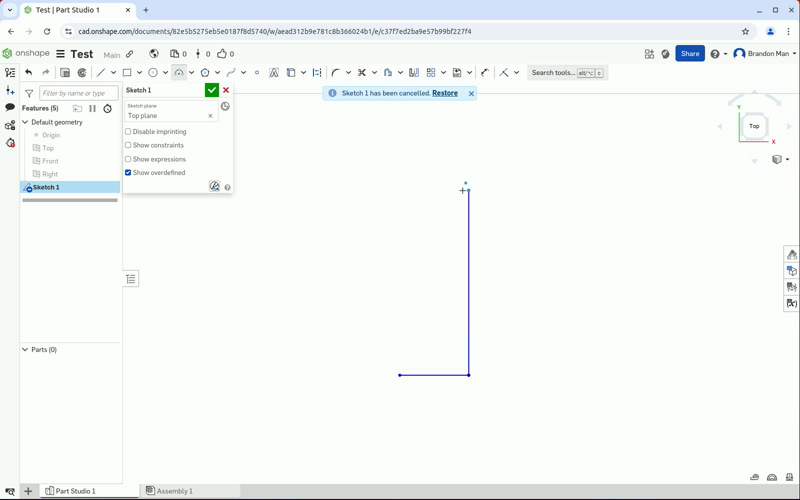
scroll(6)
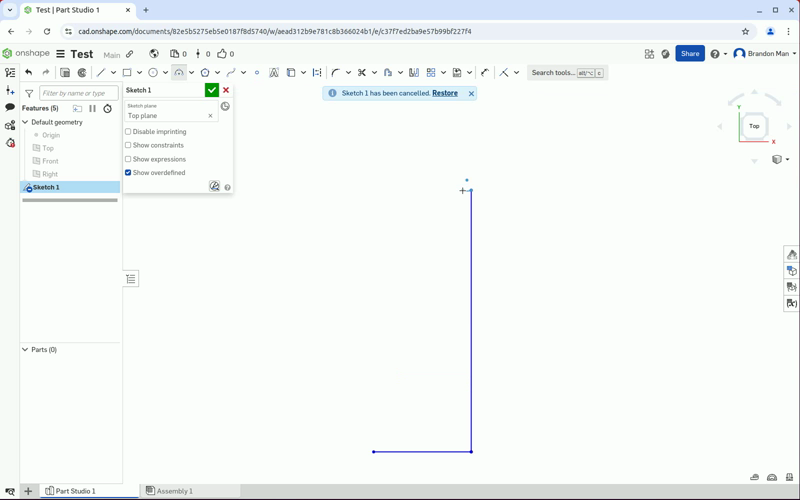
scroll(6)
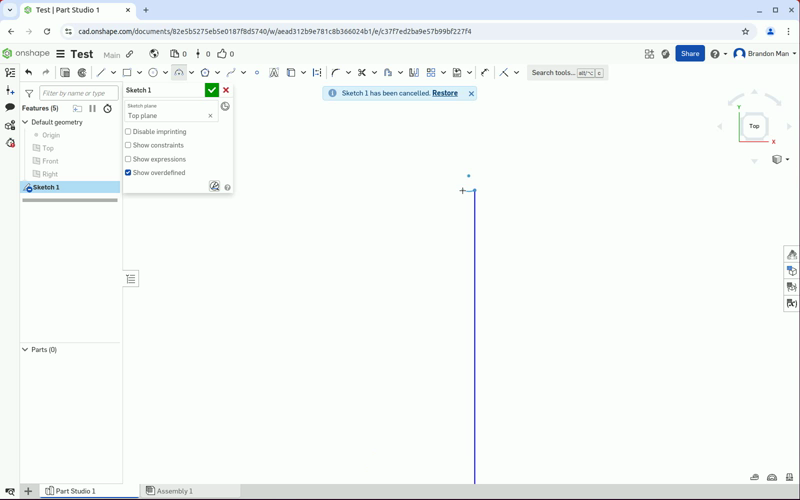
scroll(6)
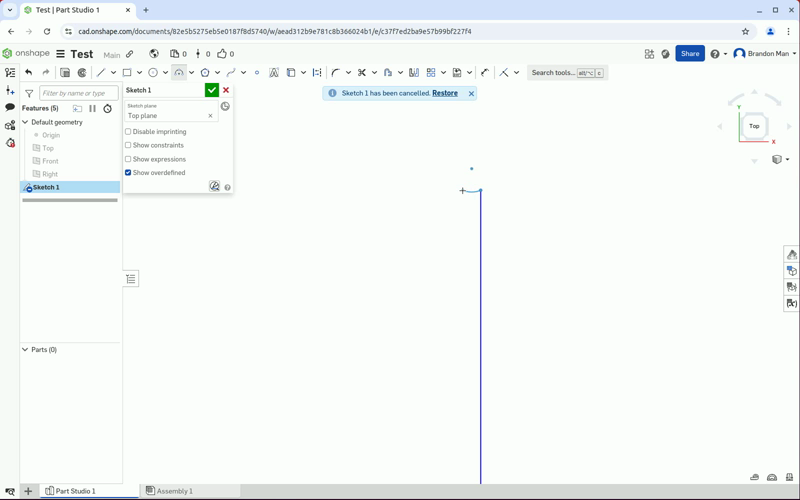
scroll(6)
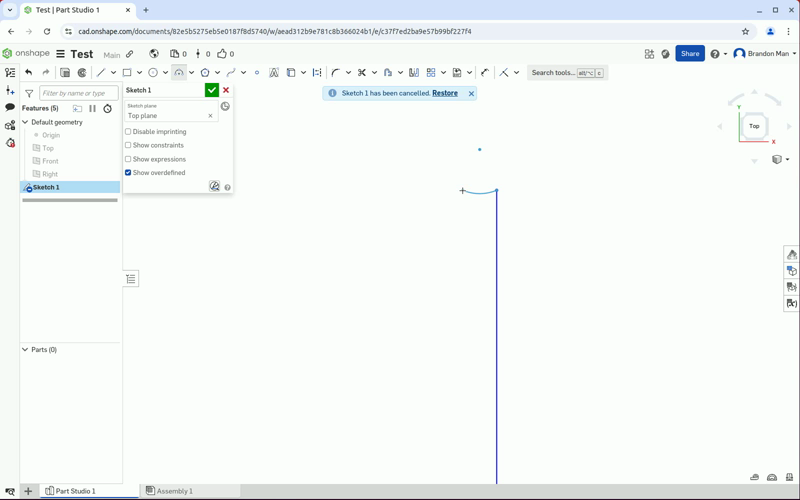
click(462, 190)
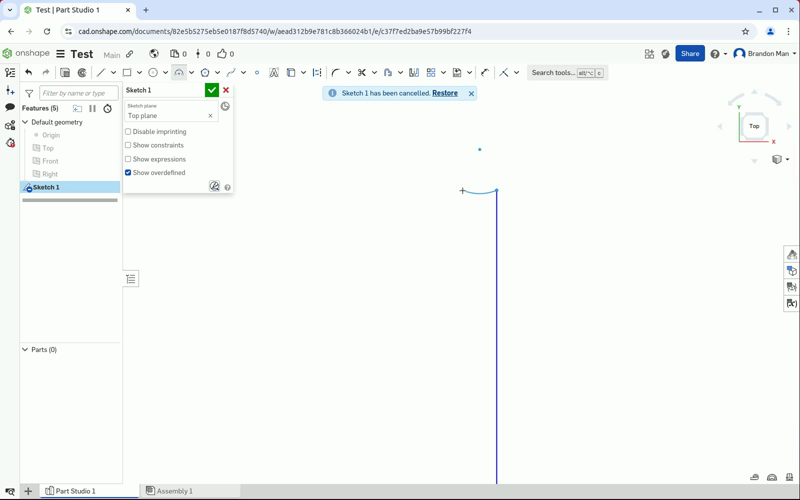
scroll(-6)
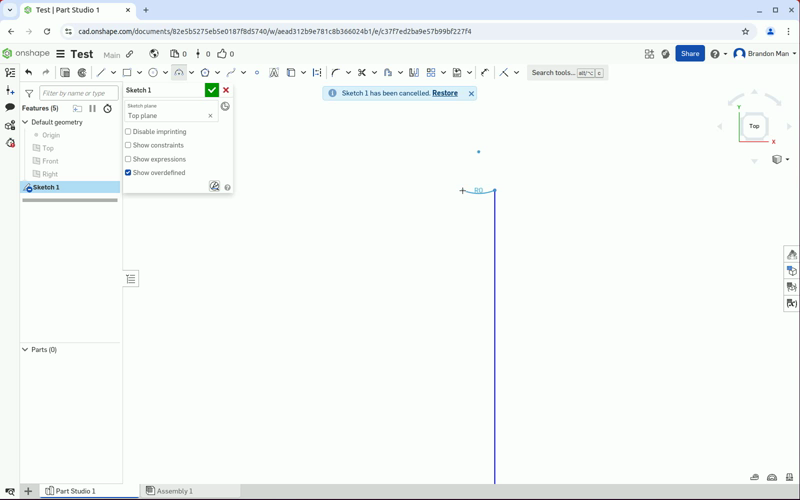
scroll(-6)
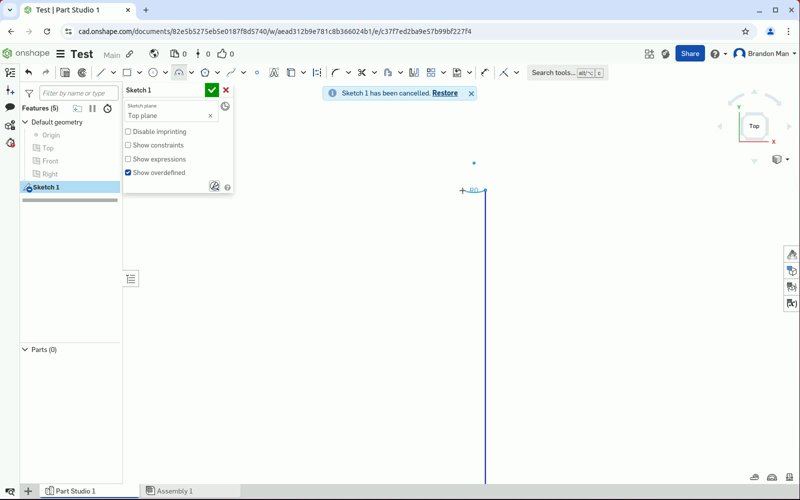
scroll(-6)
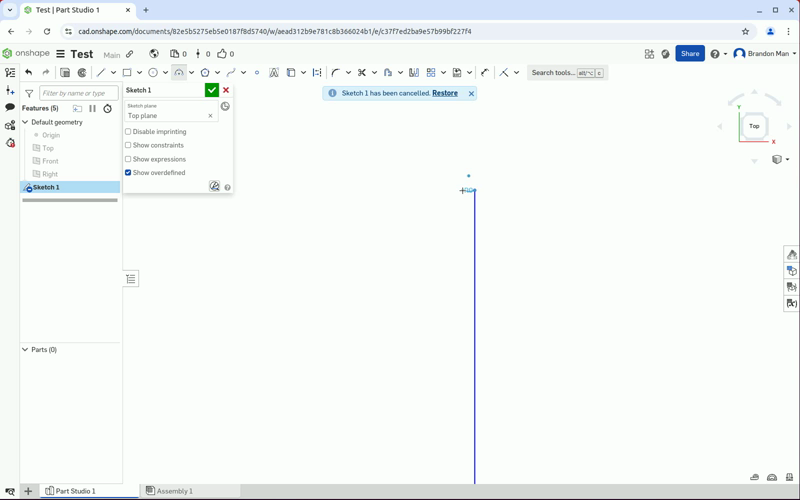
scroll(-6)
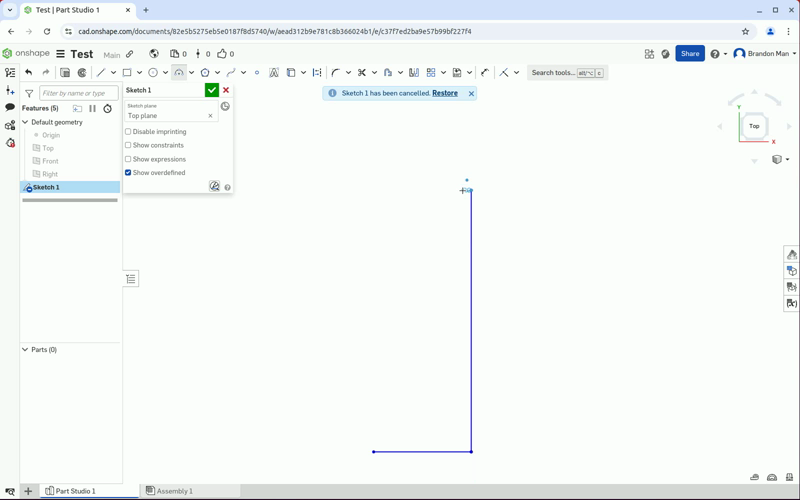
scroll(-6)
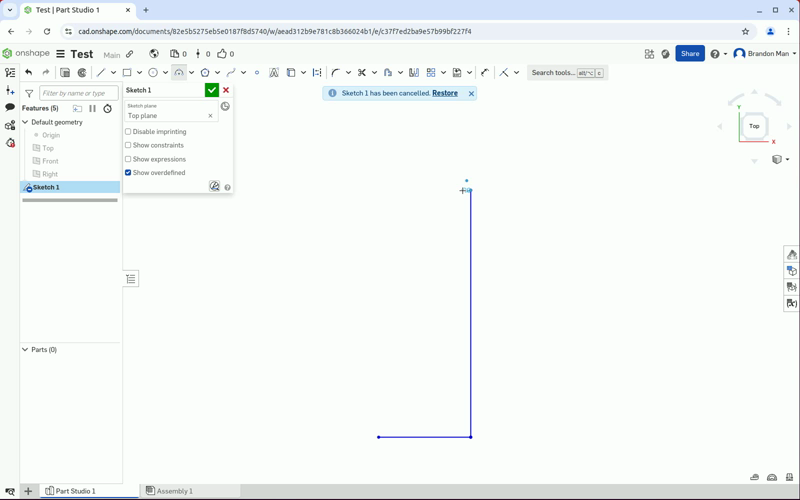
scroll(-6)
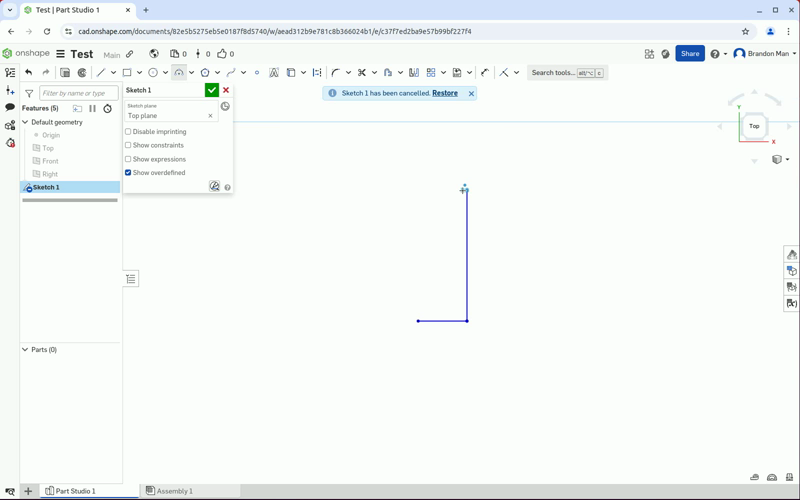
scroll(-6)
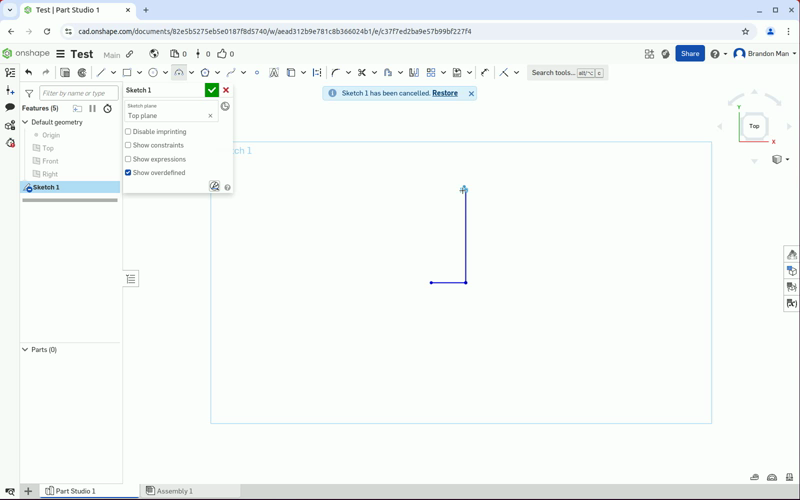
mouse_move(464, 189)
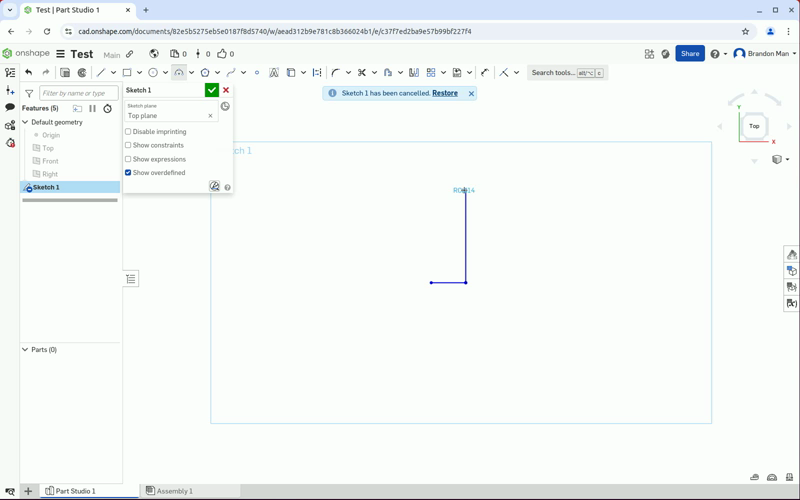
scroll(6)
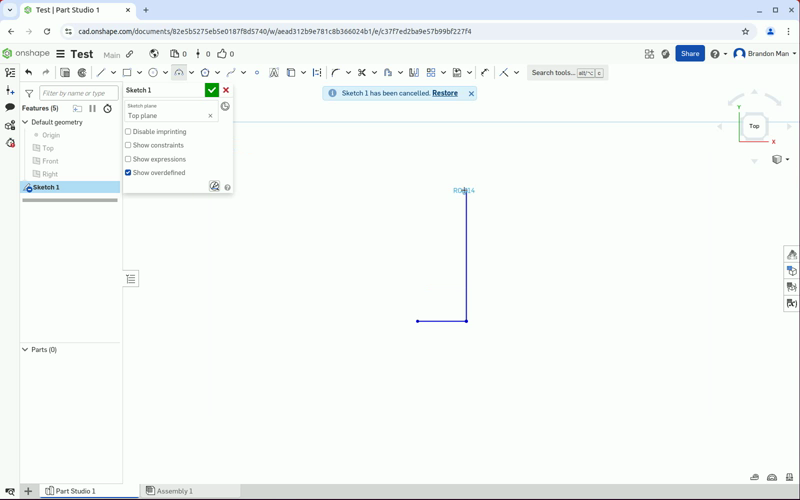
scroll(6)
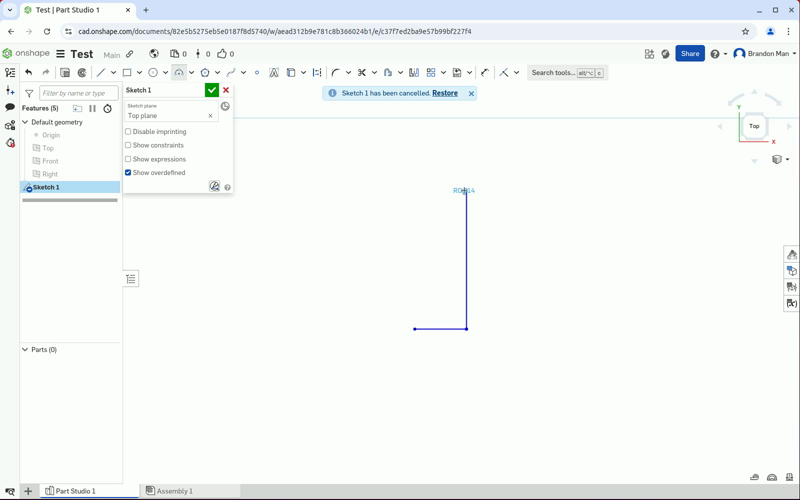
scroll(6)
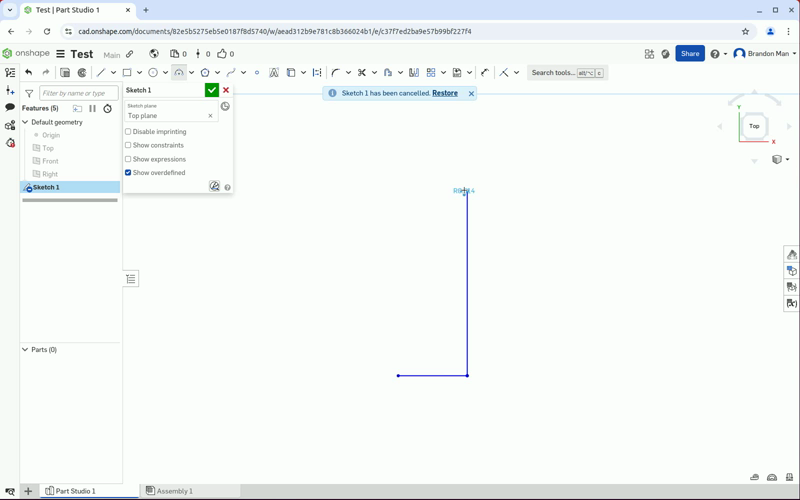
scroll(6)
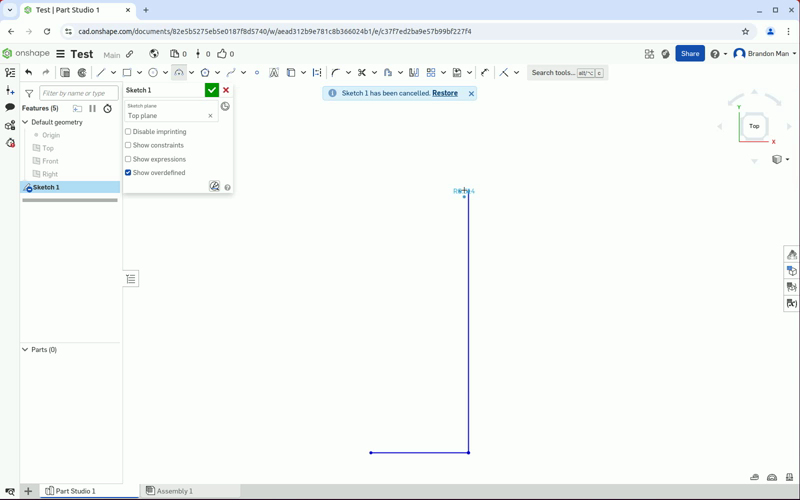
scroll(6)
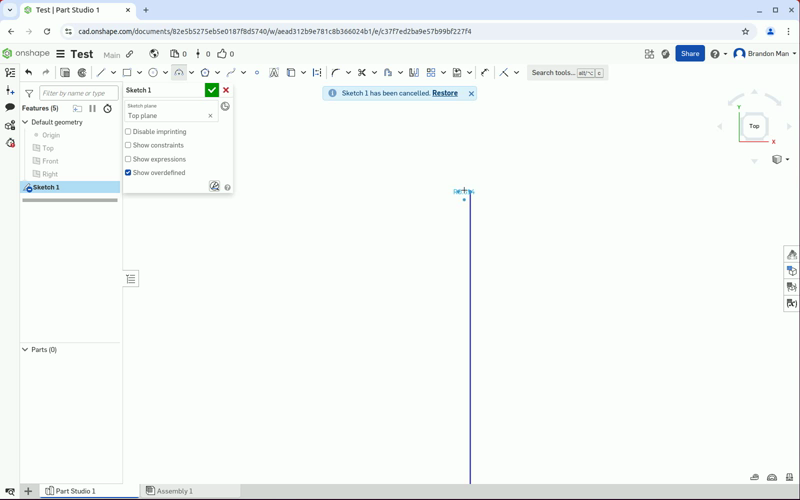
scroll(6)
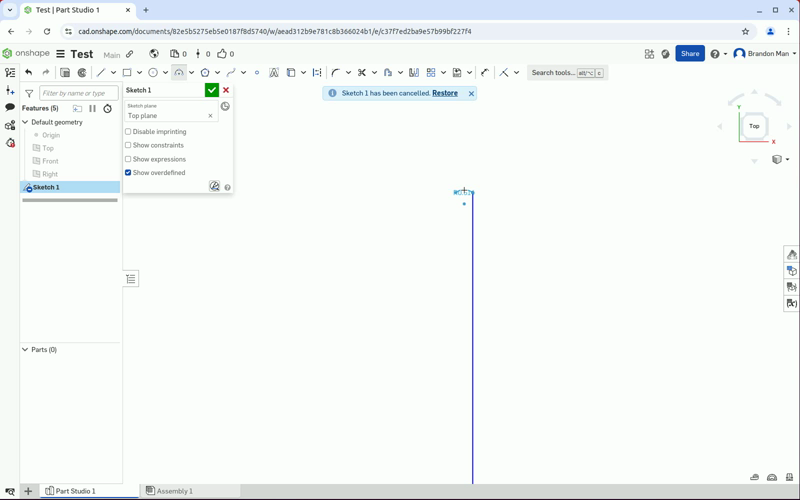
scroll(6)
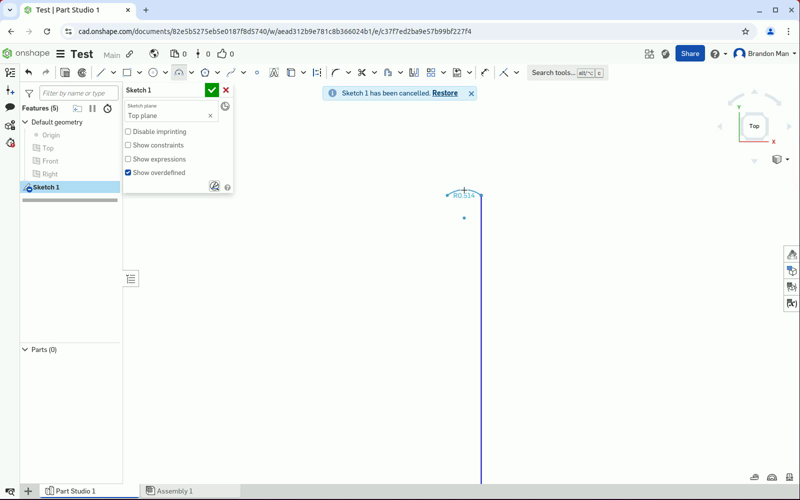
click(464, 189)
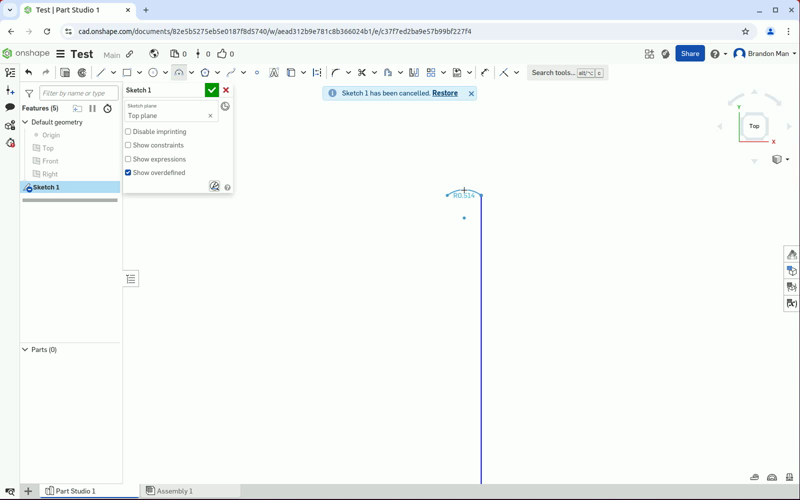
scroll(-6)
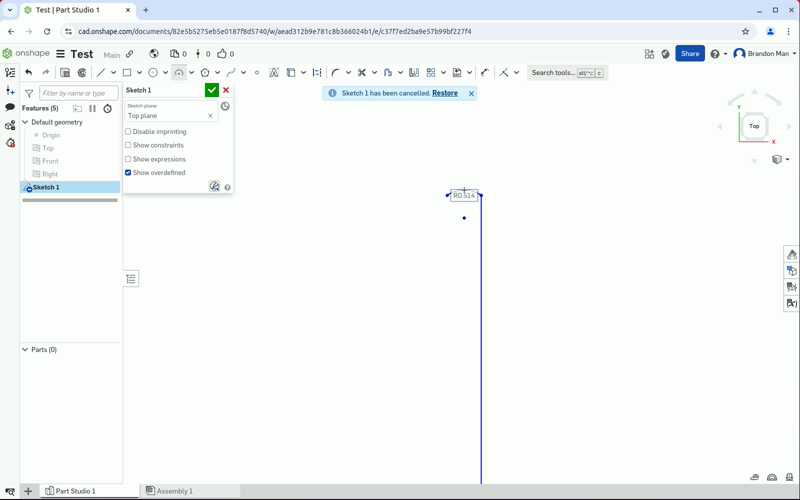
scroll(-6)
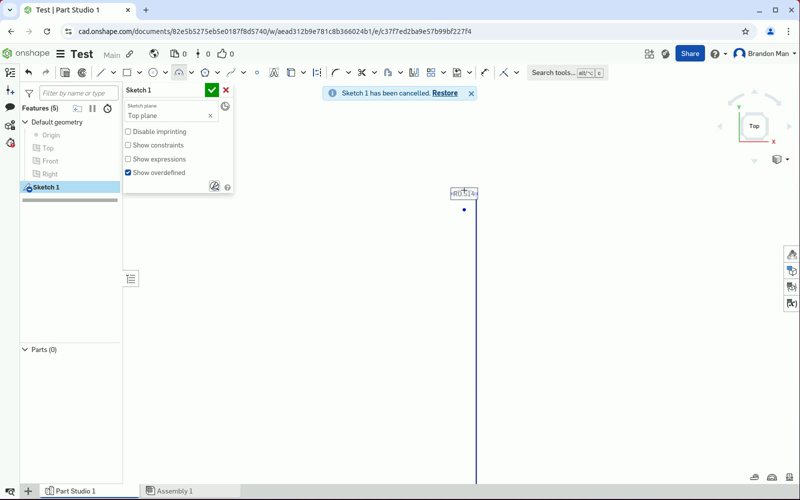
scroll(-6)
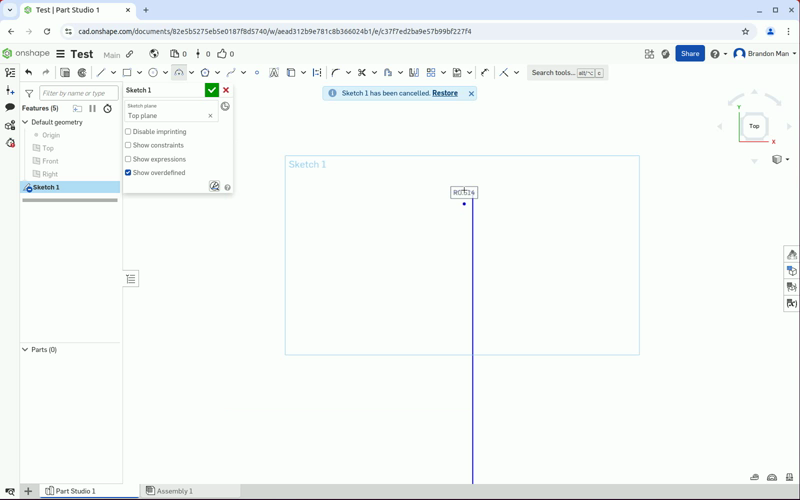
scroll(-6)
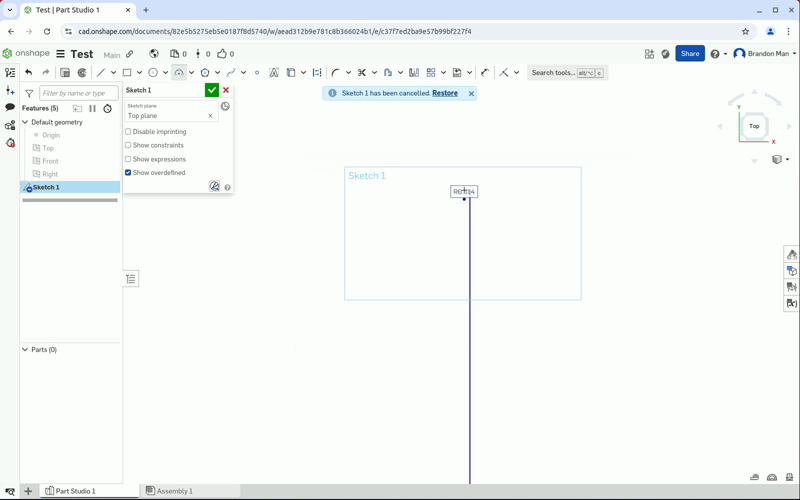
scroll(-6)
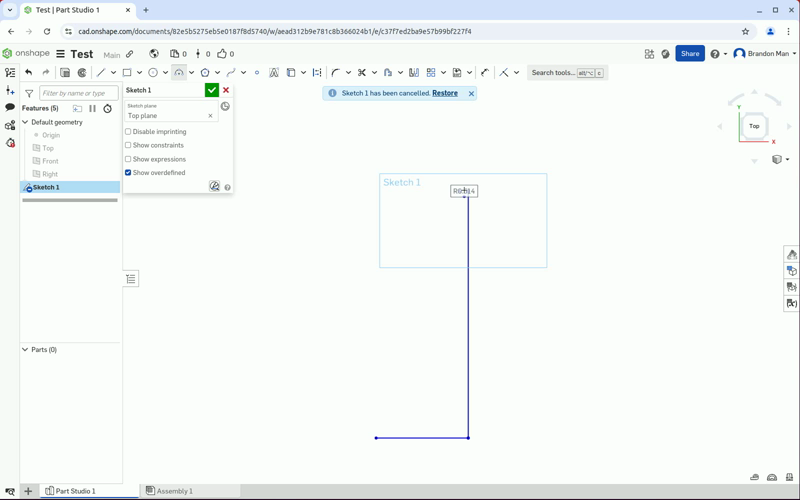
scroll(-6)
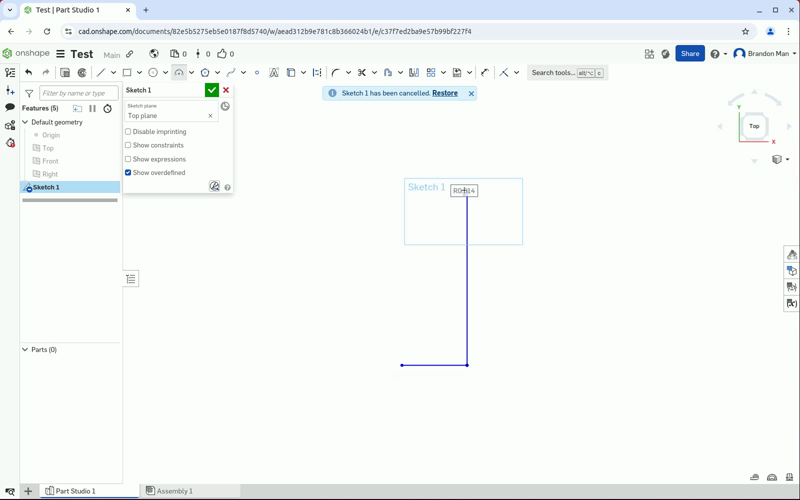
scroll(-6)
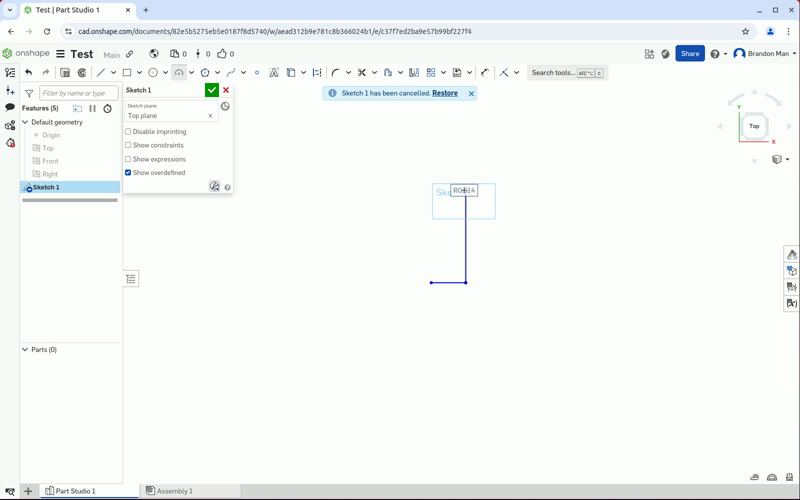
key_up(shift)
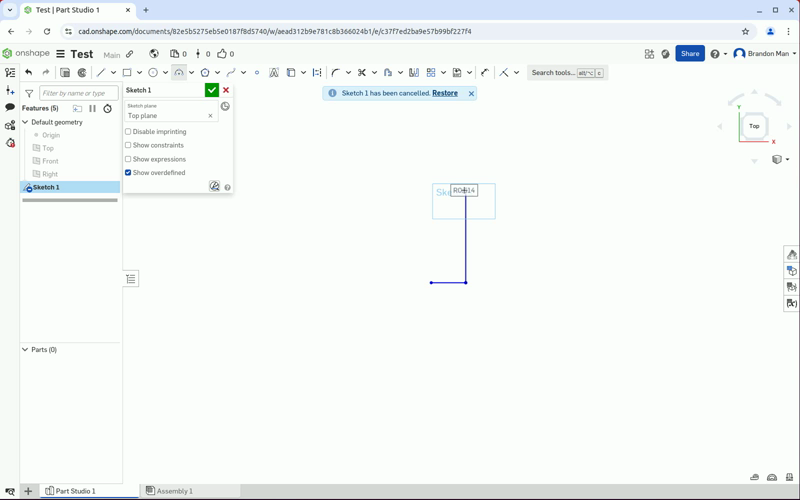
key(esc)
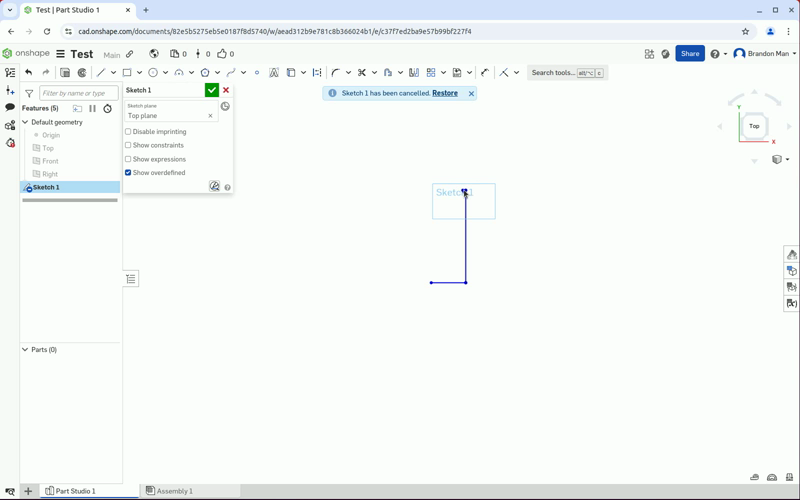
key(l)
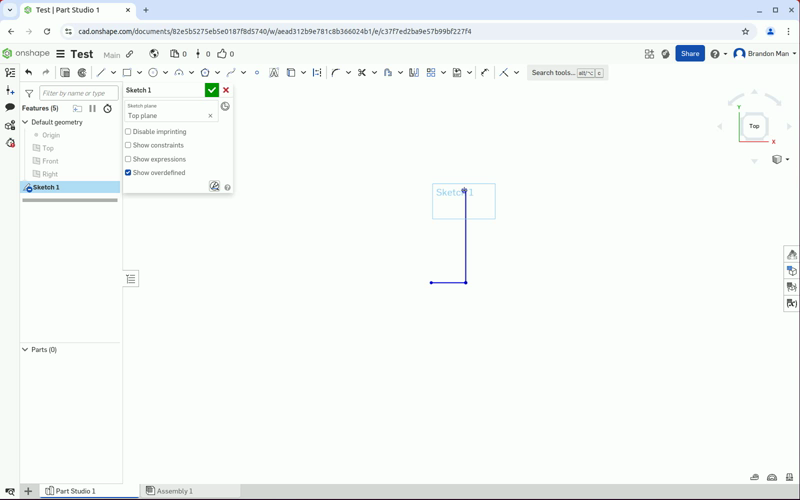
mouse_move(462, 190)
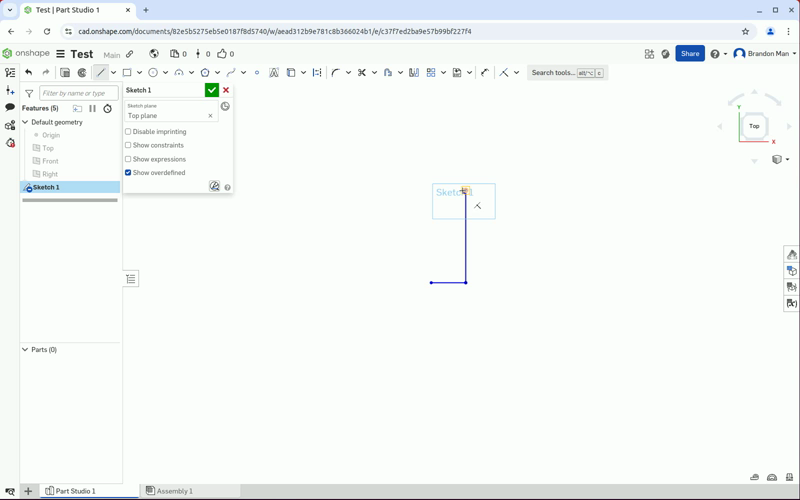
scroll(6)
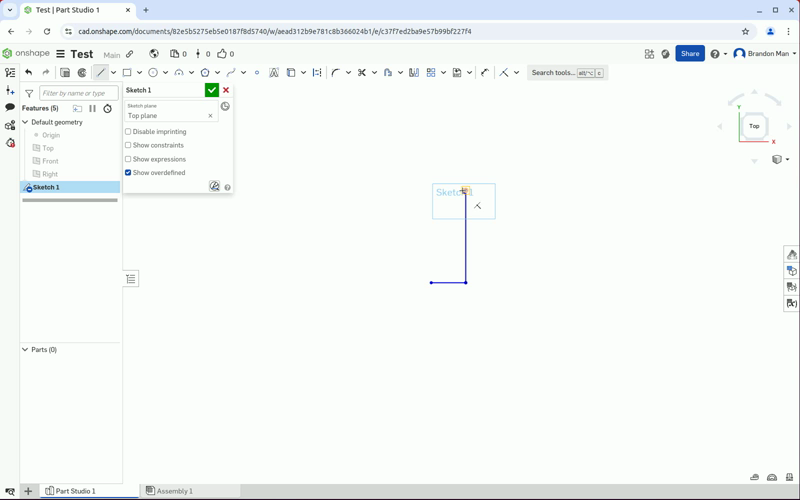
scroll(6)
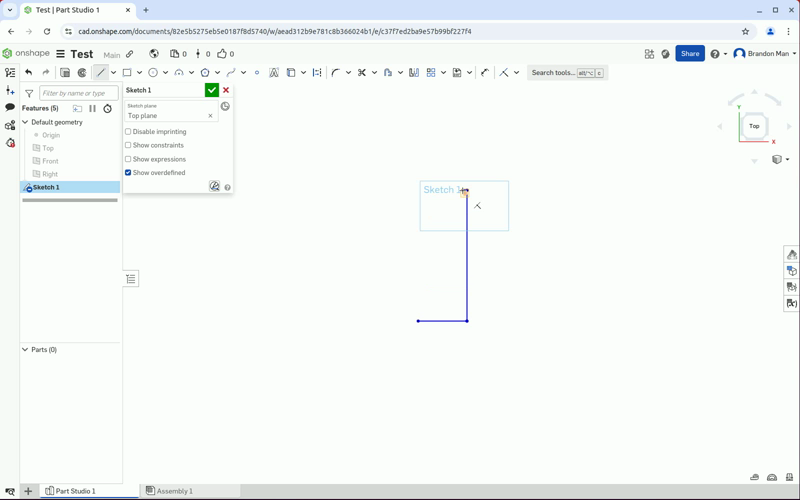
scroll(6)
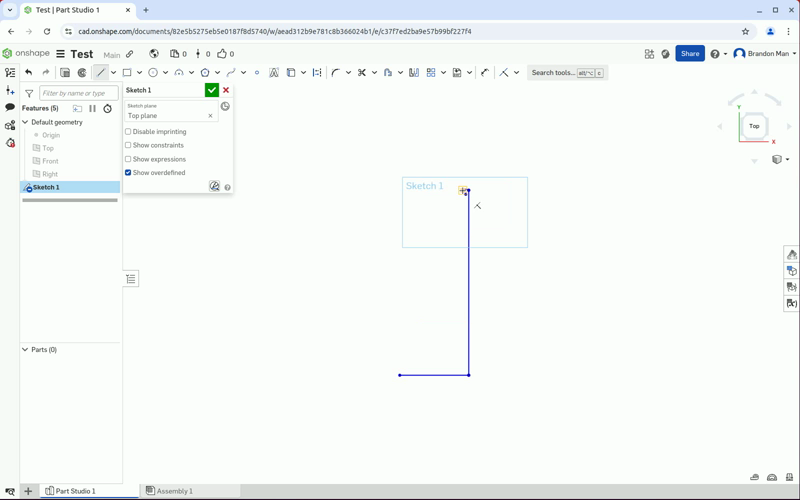
scroll(6)
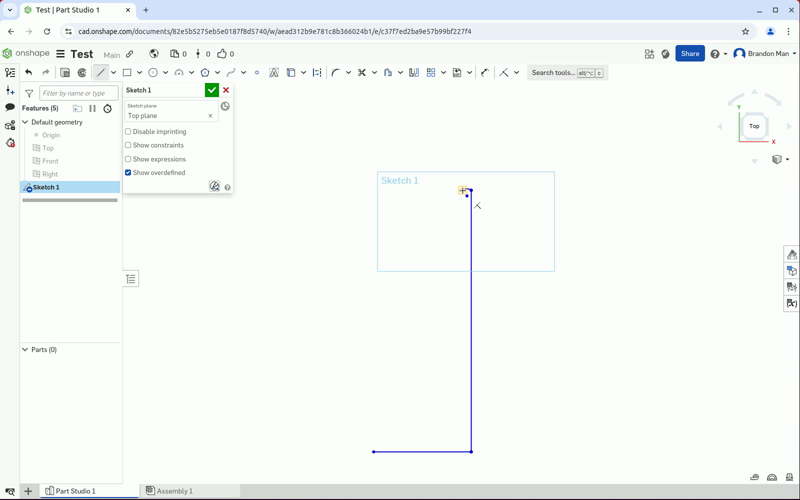
scroll(6)
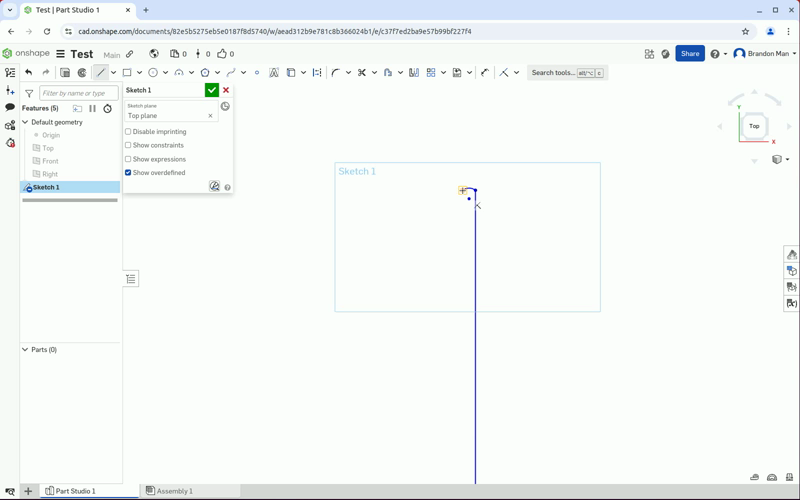
scroll(6)
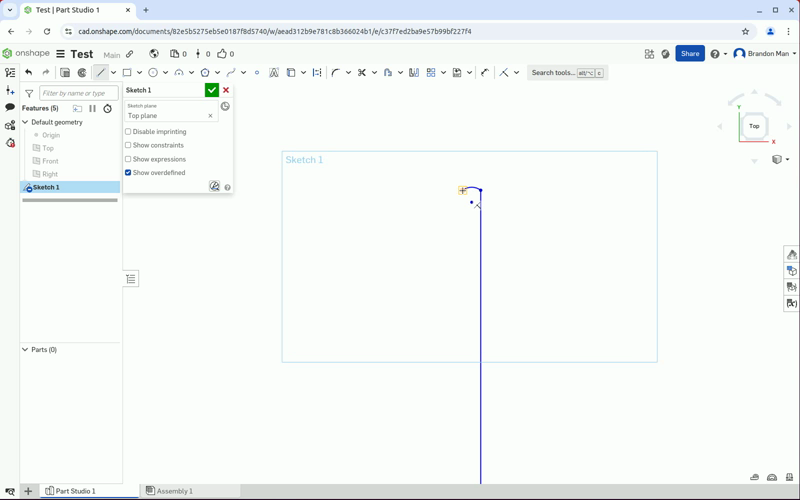
scroll(6)
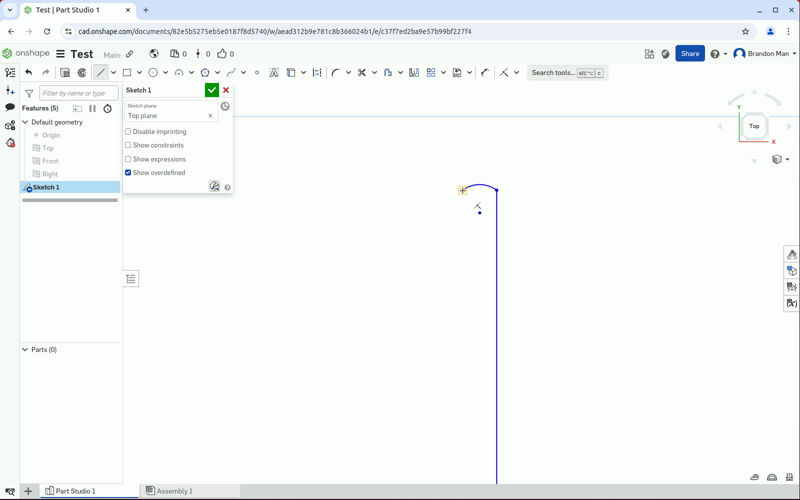
click(462, 190)
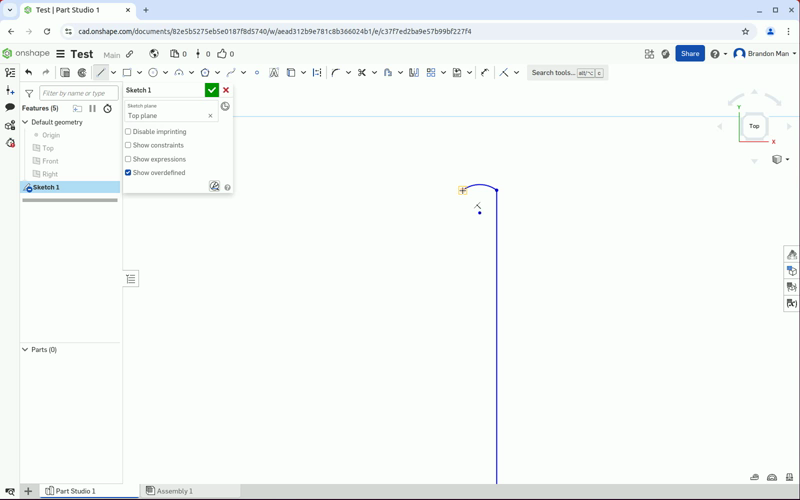
scroll(-6)
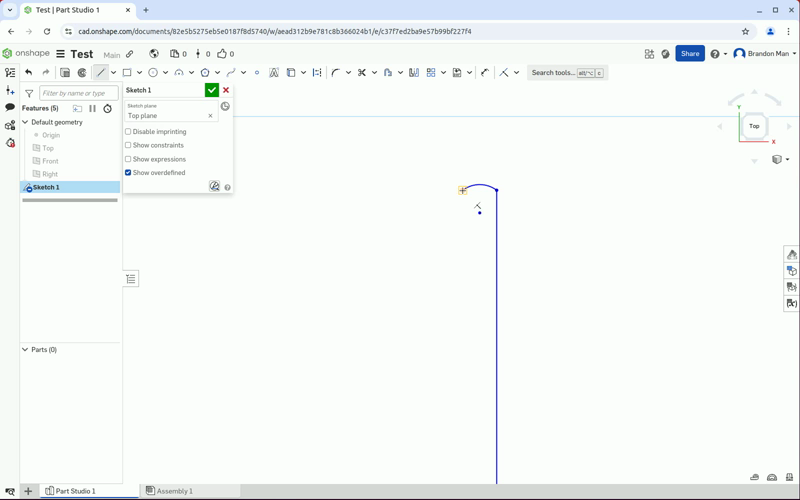
scroll(-6)
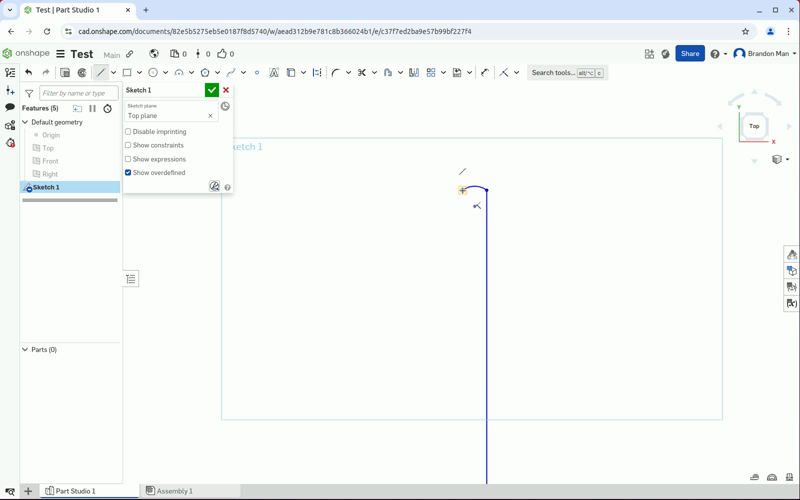
scroll(-6)
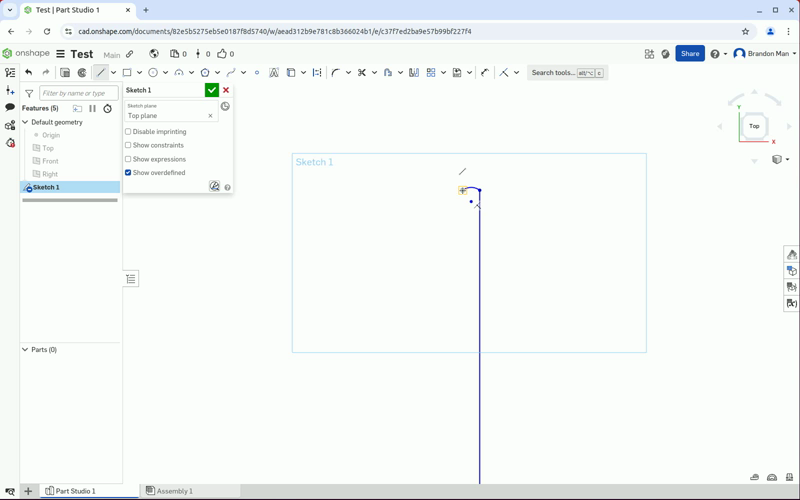
scroll(-6)
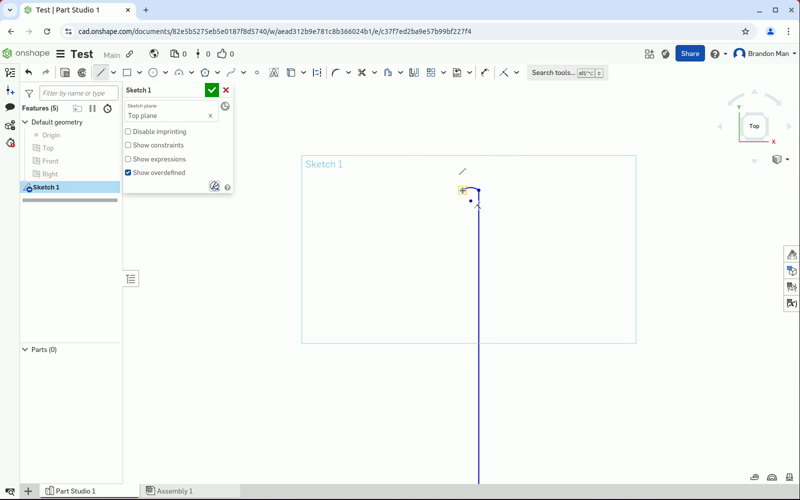
scroll(-6)
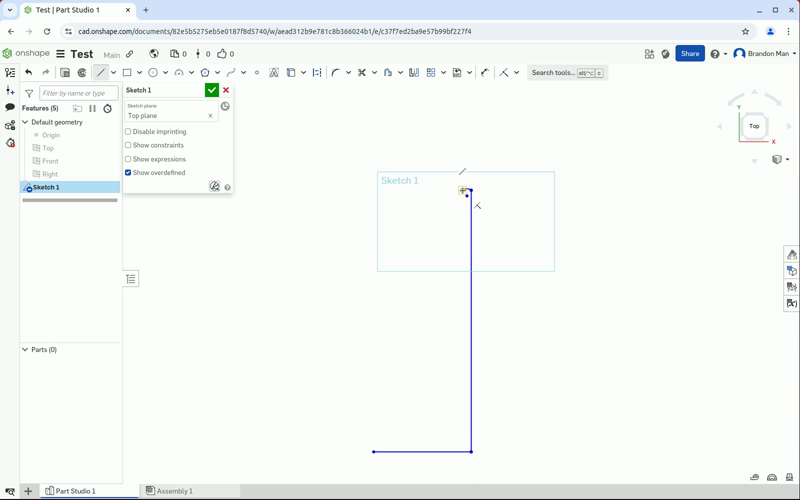
scroll(-6)
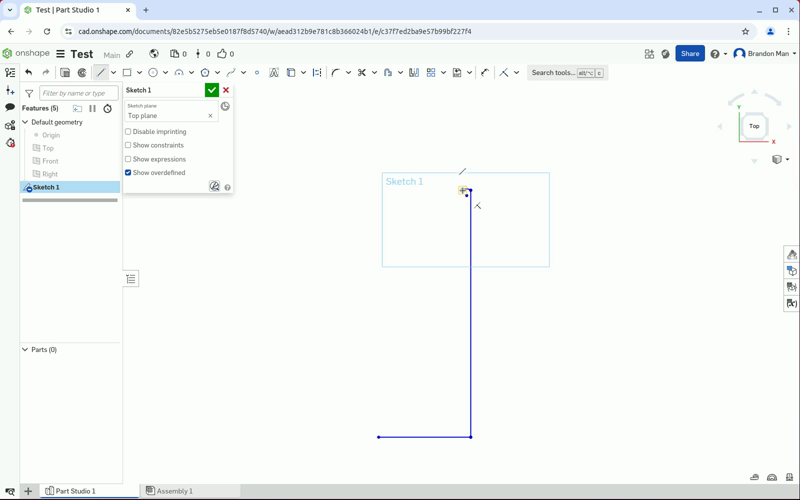
scroll(-6)
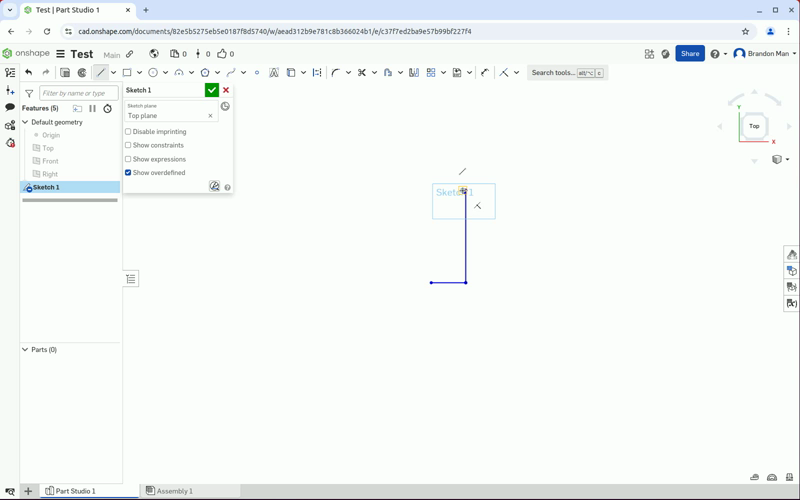
key_down(shift)
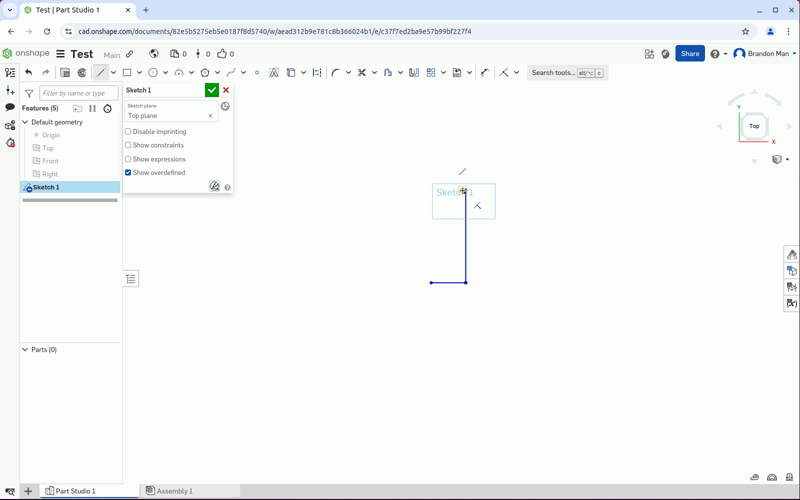
mouse_move(462, 280)
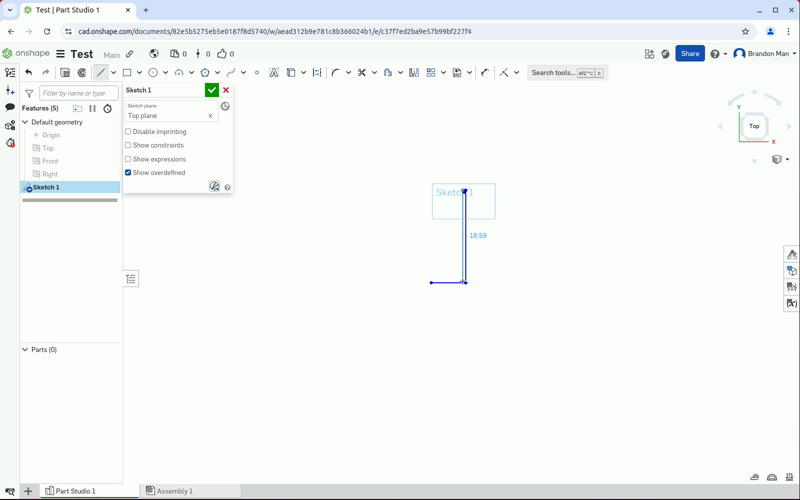
scroll(6)
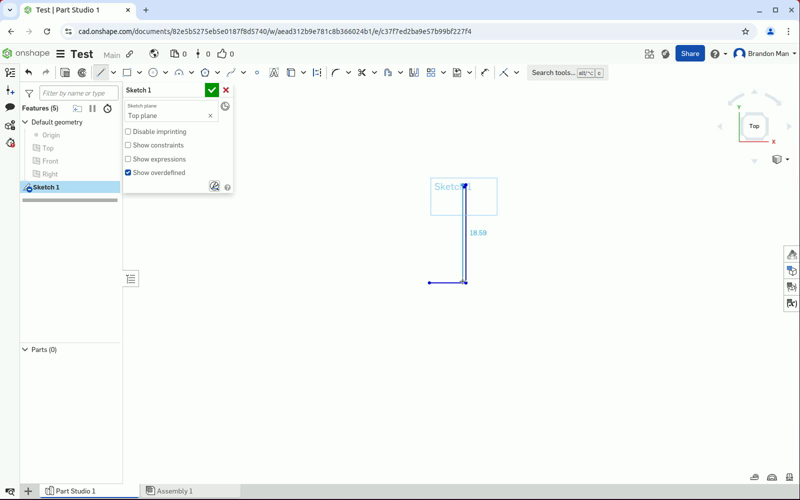
scroll(6)
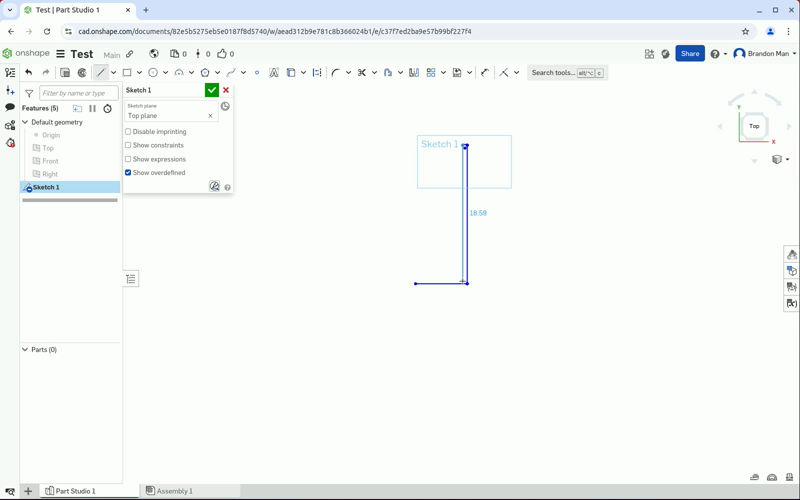
scroll(6)
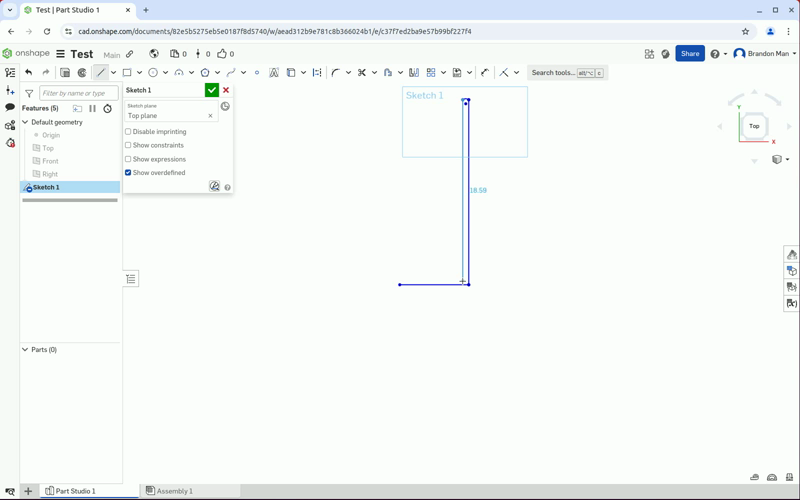
scroll(6)
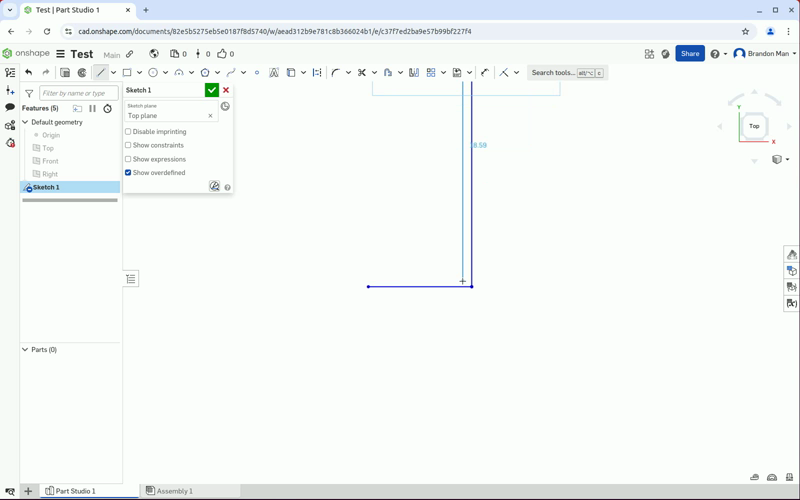
scroll(6)
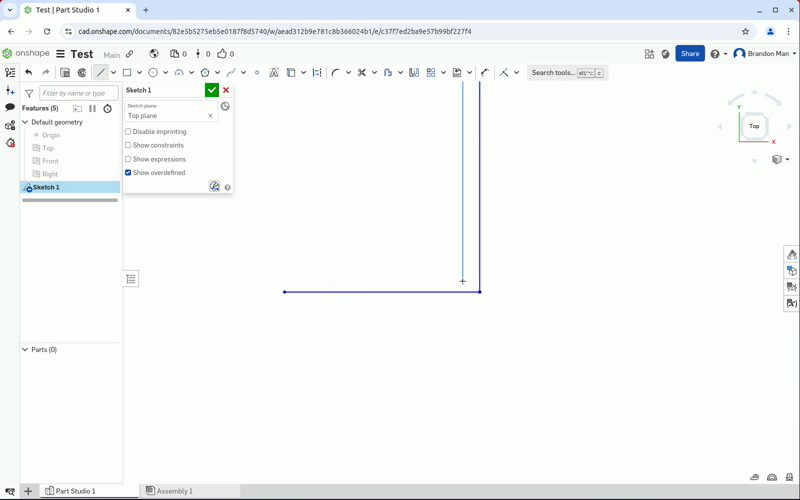
scroll(6)
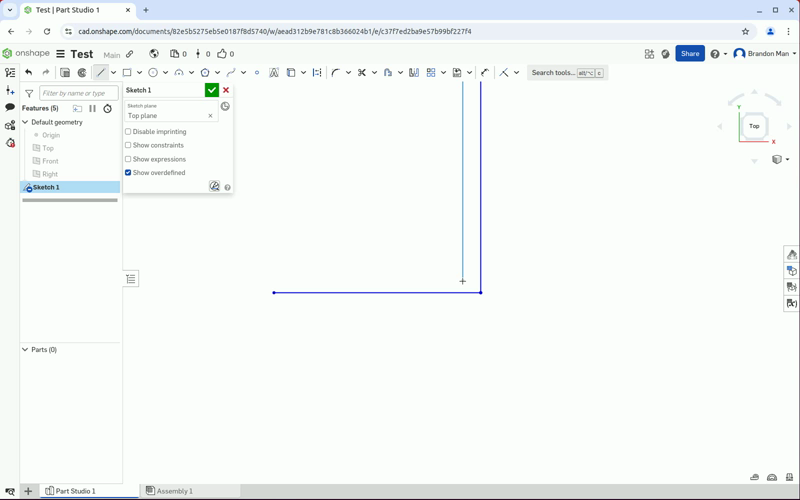
scroll(6)
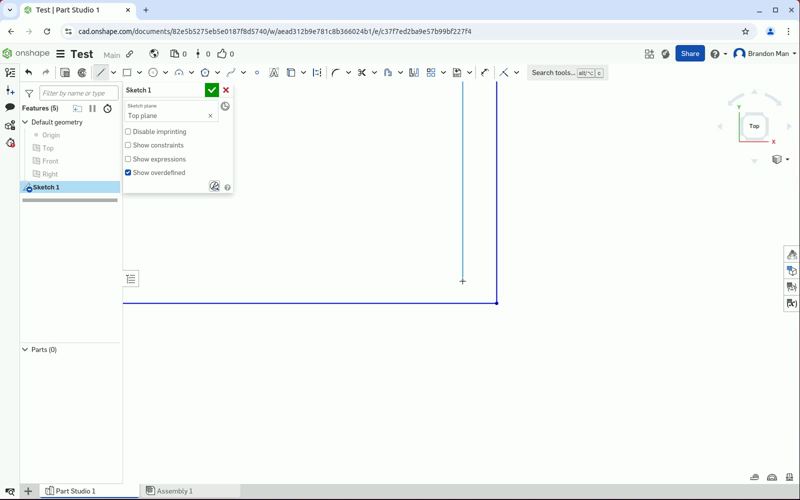
click(462, 280)
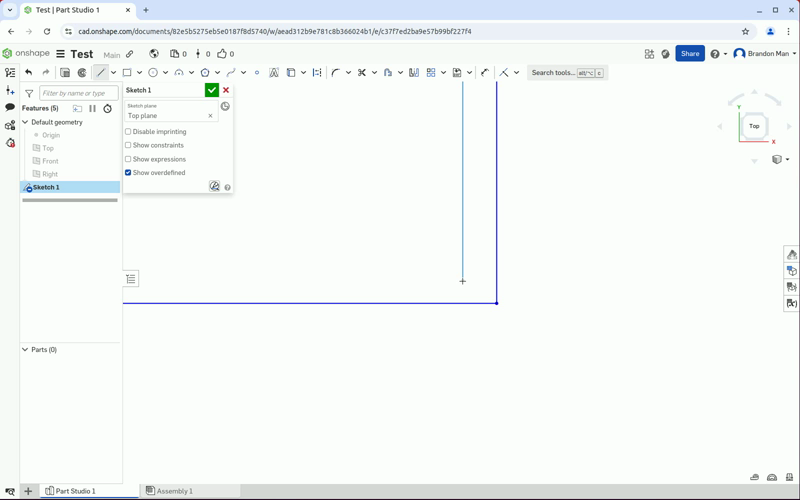
scroll(-6)
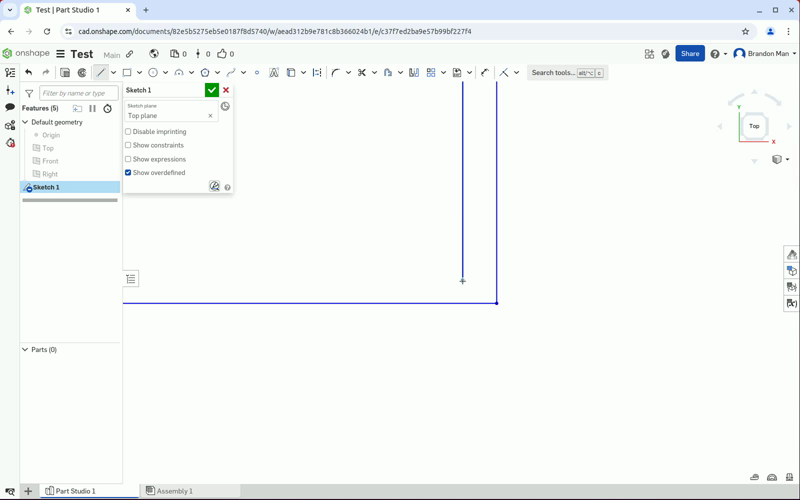
scroll(-6)
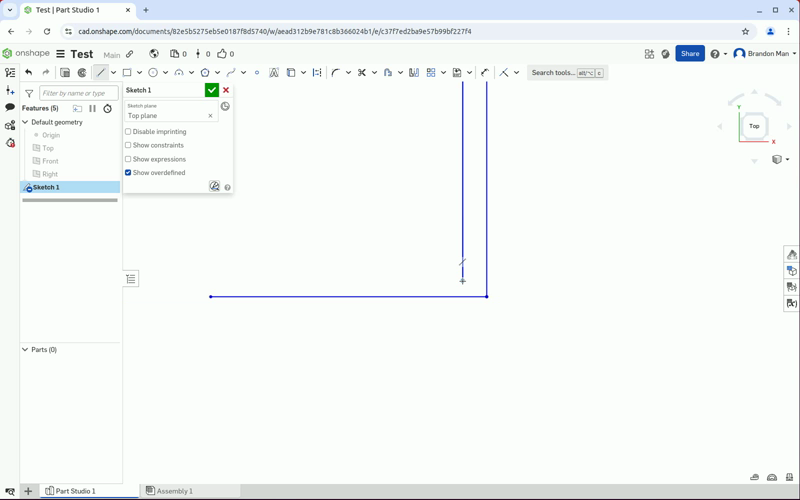
scroll(-6)
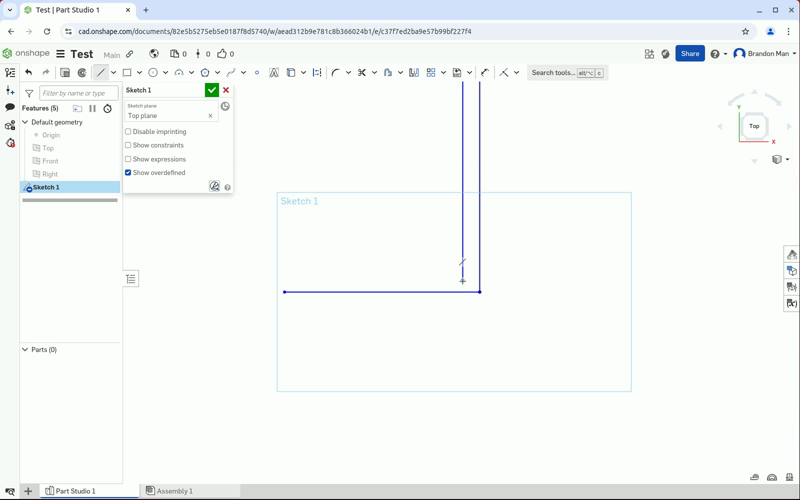
scroll(-6)
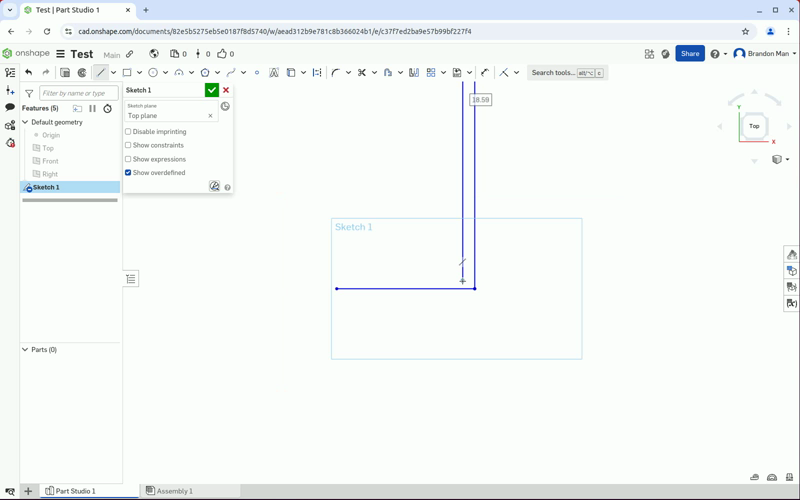
scroll(-6)
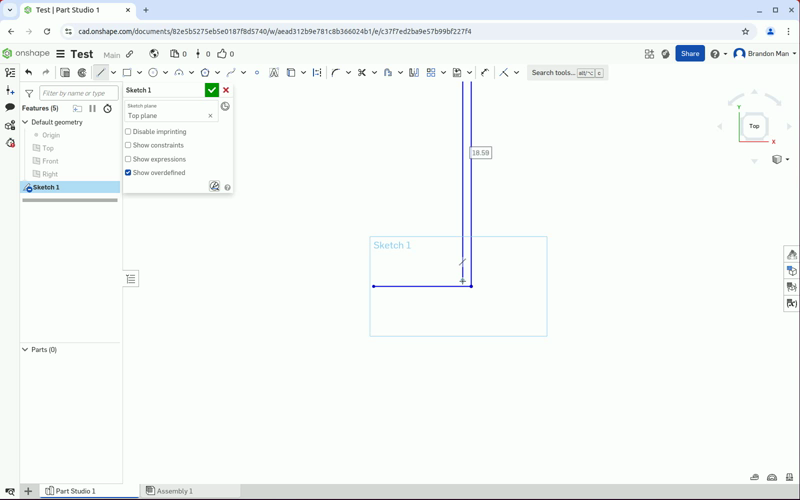
scroll(-6)
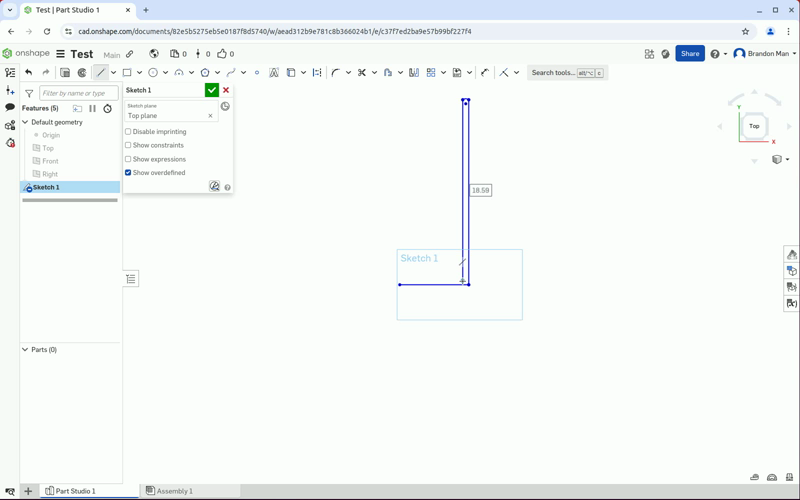
scroll(-6)
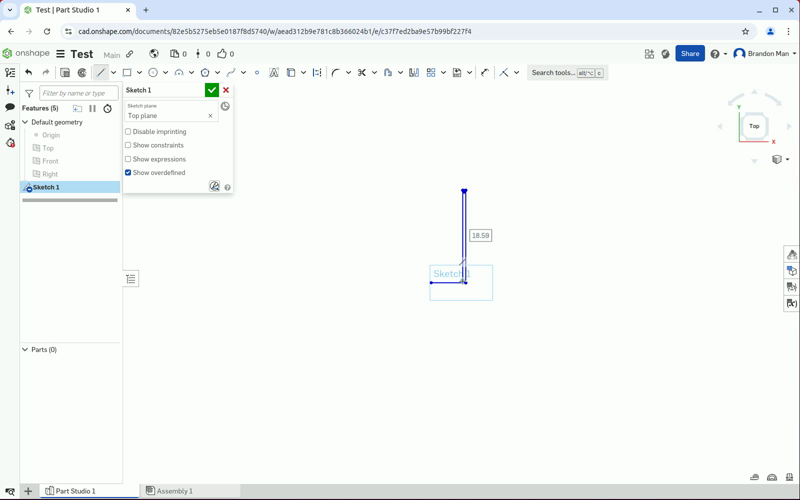
key_up(shift)
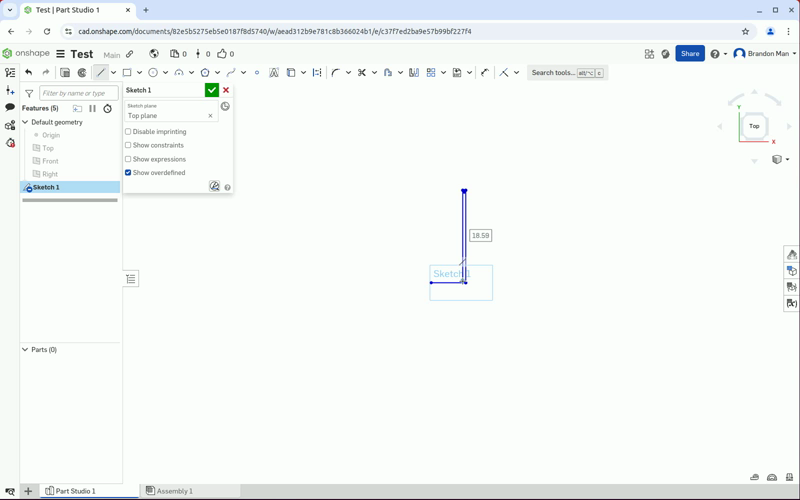
key_down(shift)
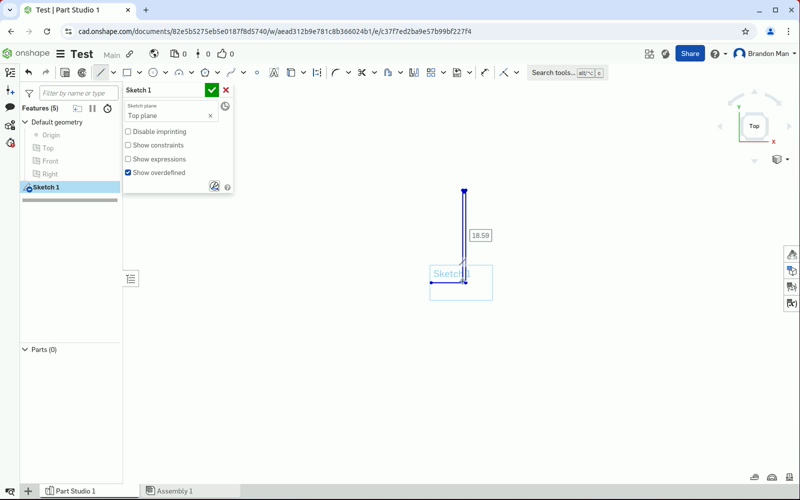
mouse_move(492, 280)
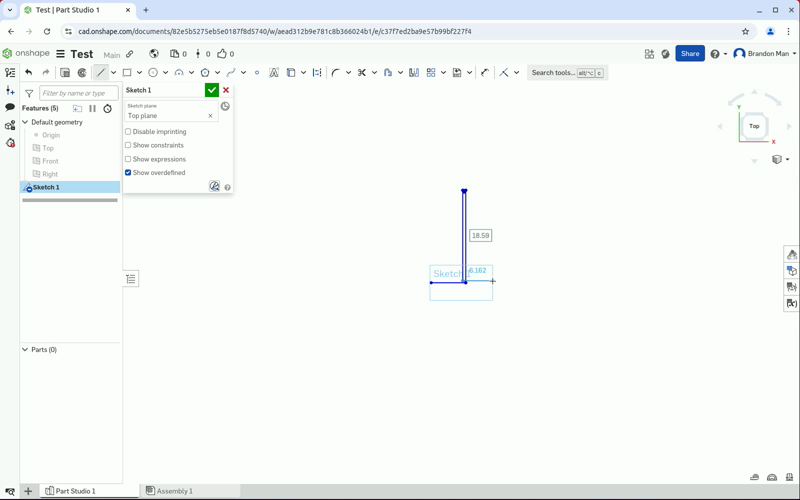
mouse_move(433, 280)
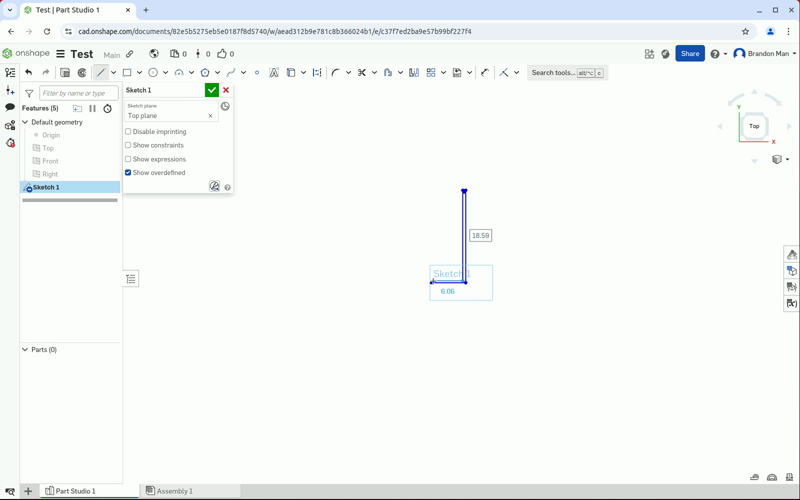
scroll(6)
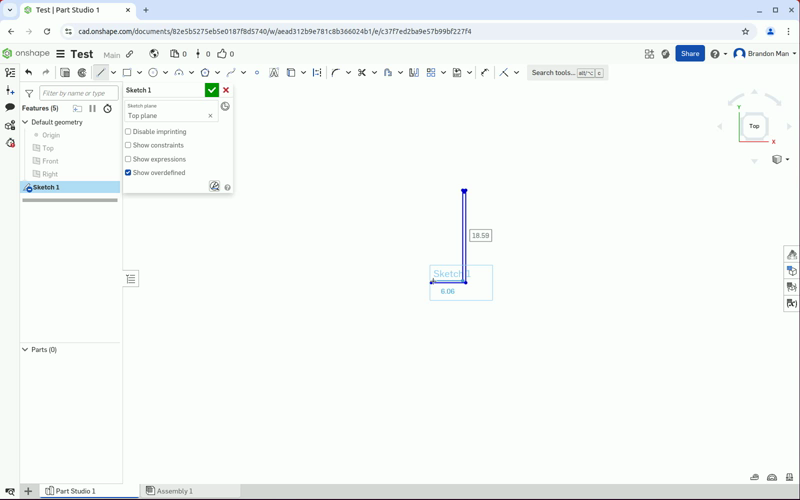
scroll(6)
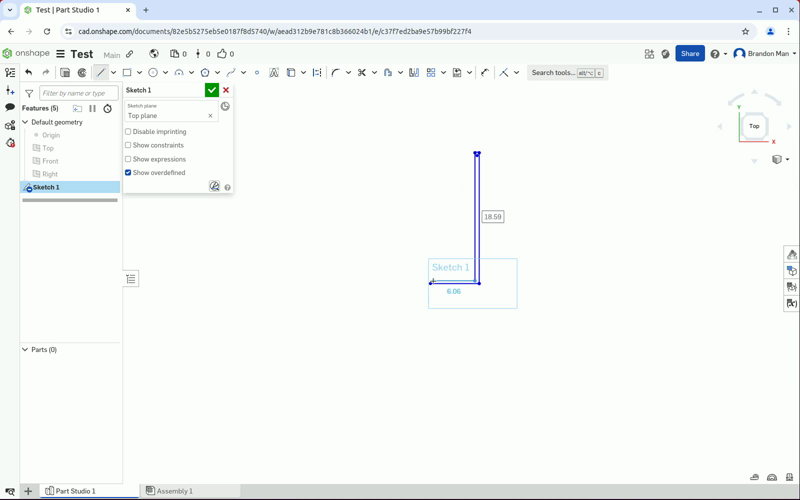
scroll(6)
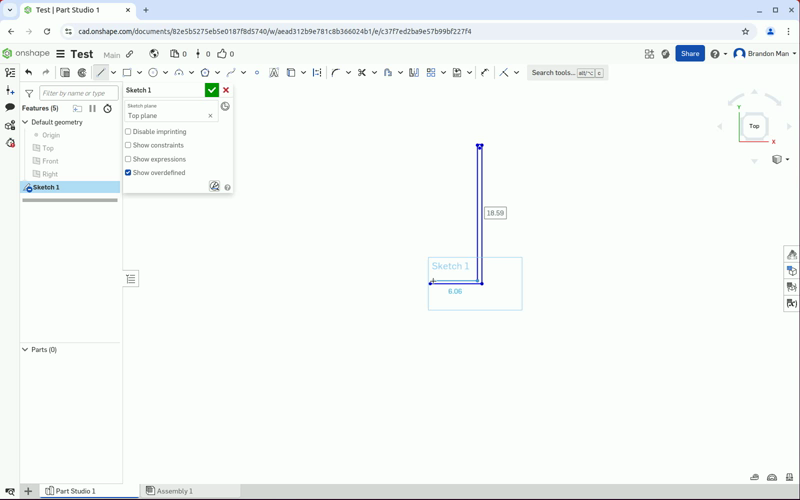
scroll(6)
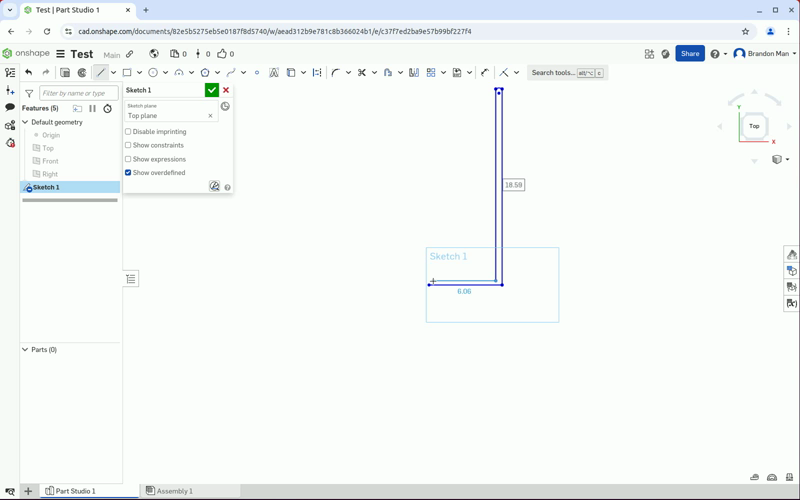
scroll(6)
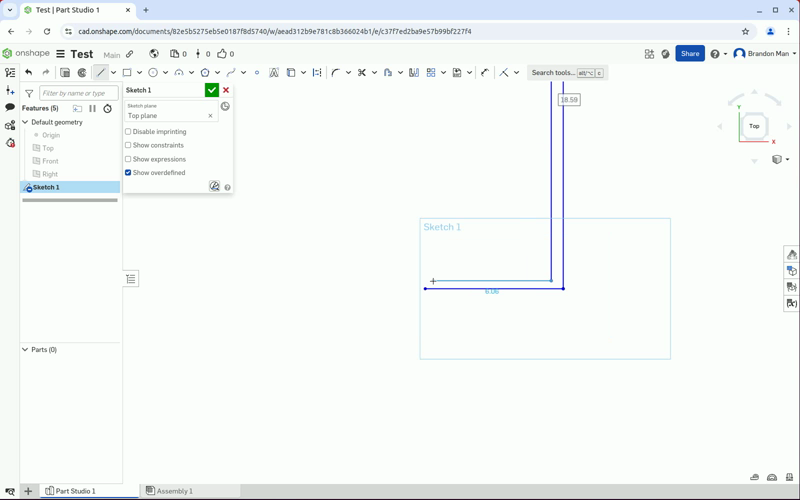
scroll(6)
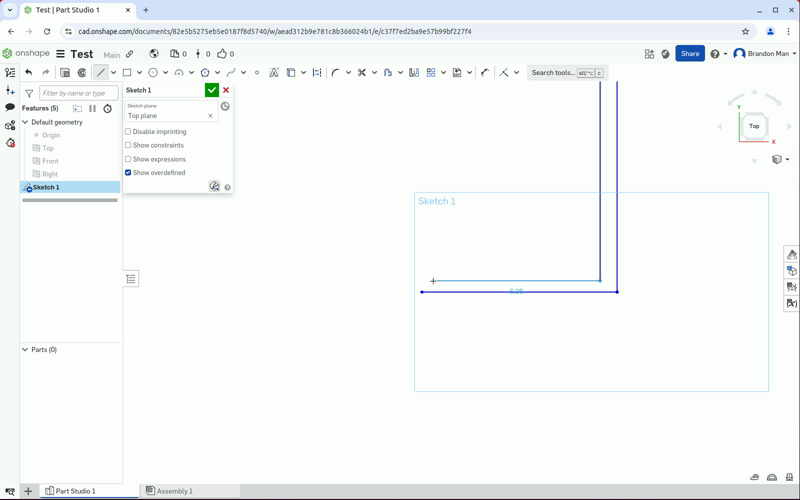
scroll(6)
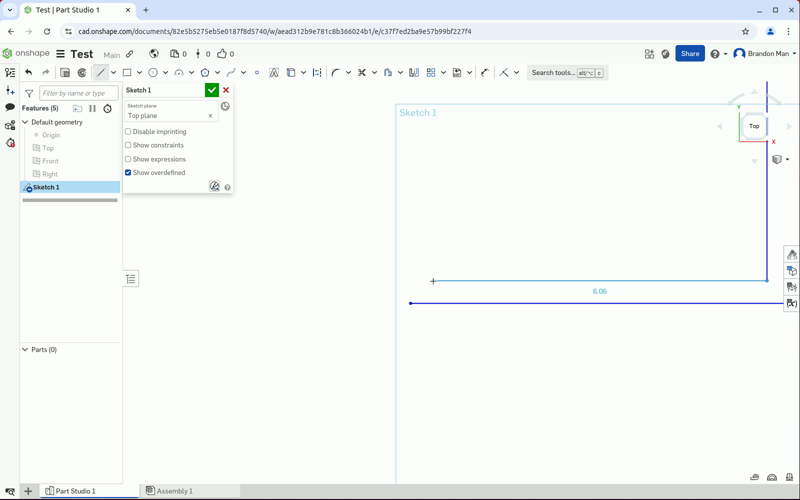
click(433, 280)
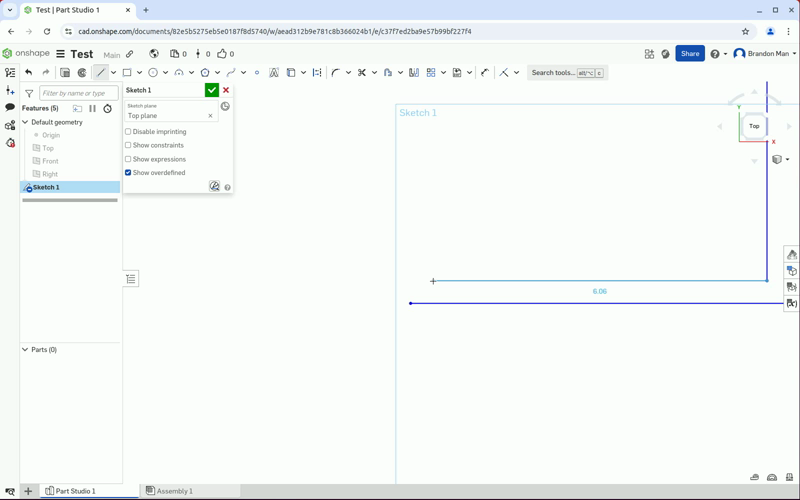
scroll(-6)
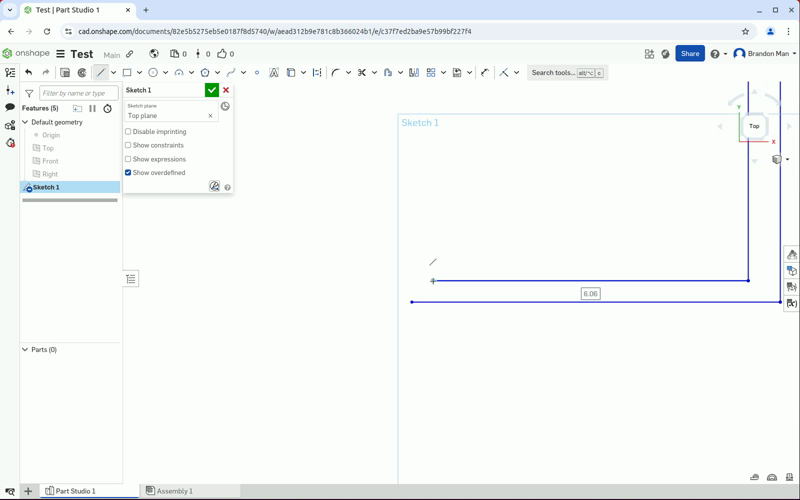
scroll(-6)
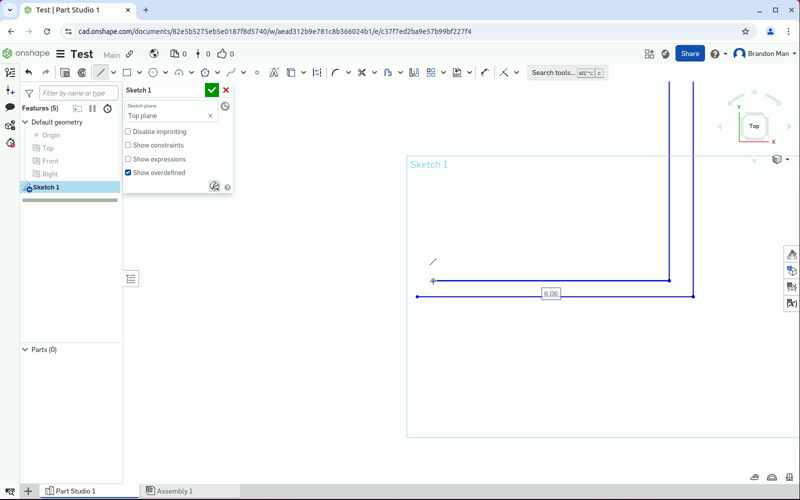
scroll(-6)
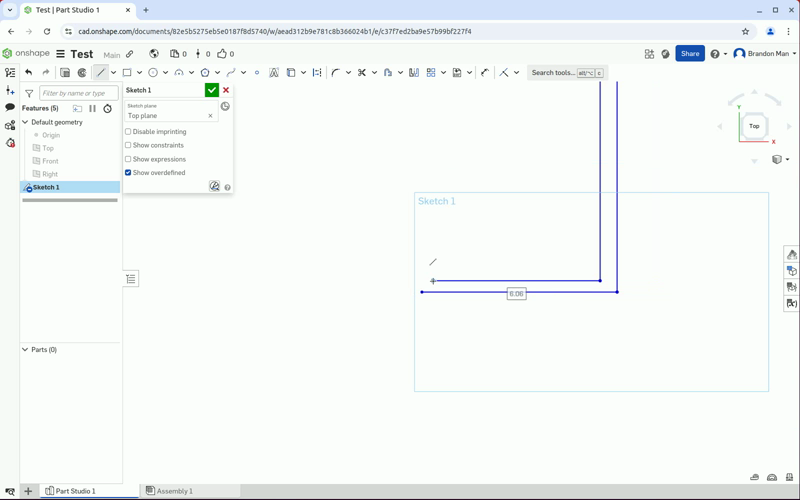
scroll(-6)
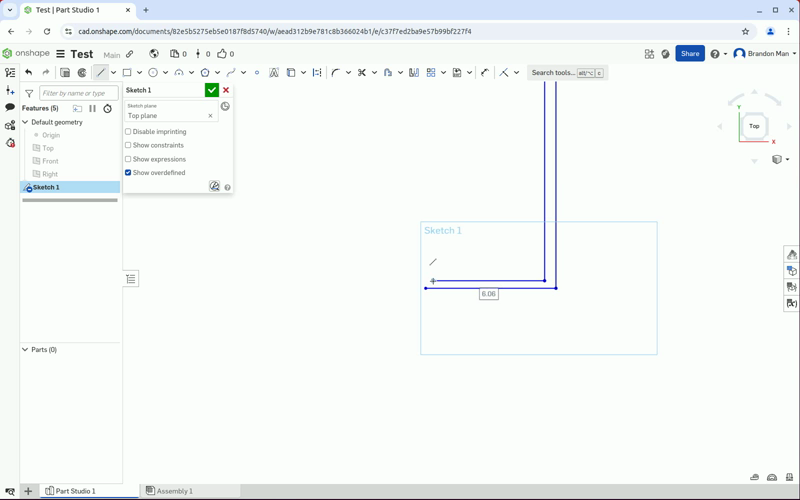
scroll(-6)
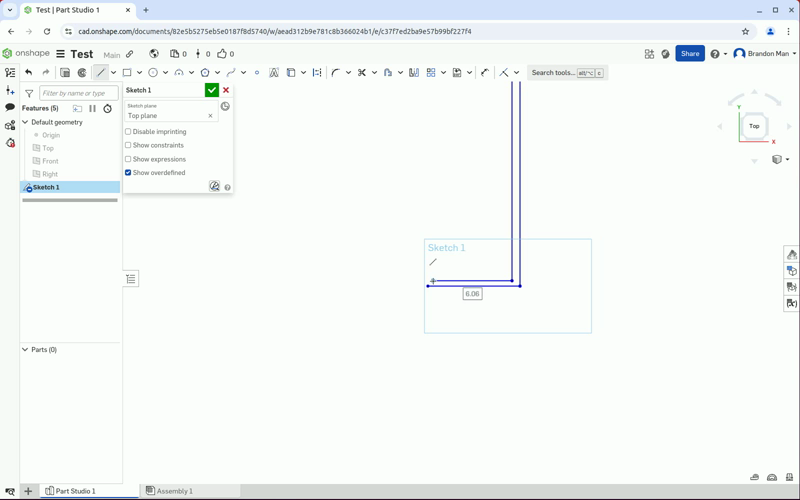
scroll(-6)
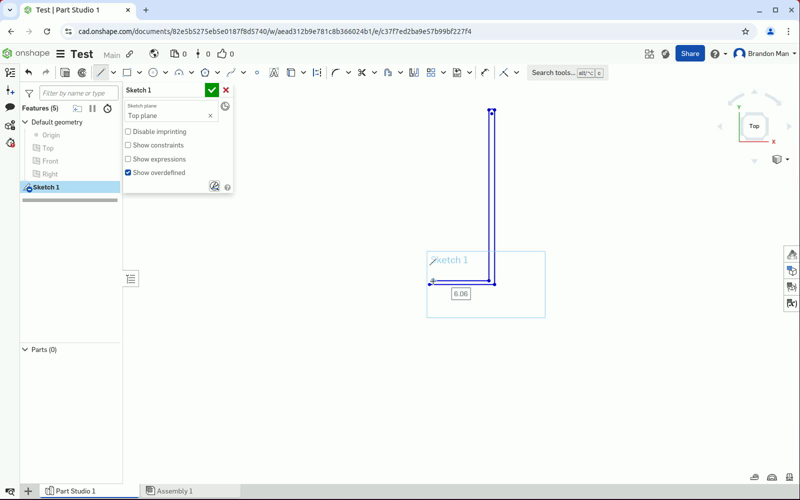
scroll(-6)
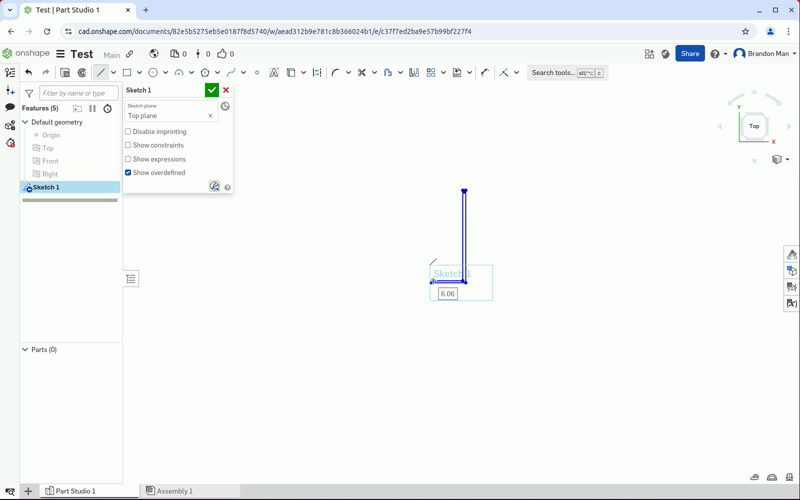
key_up(shift)
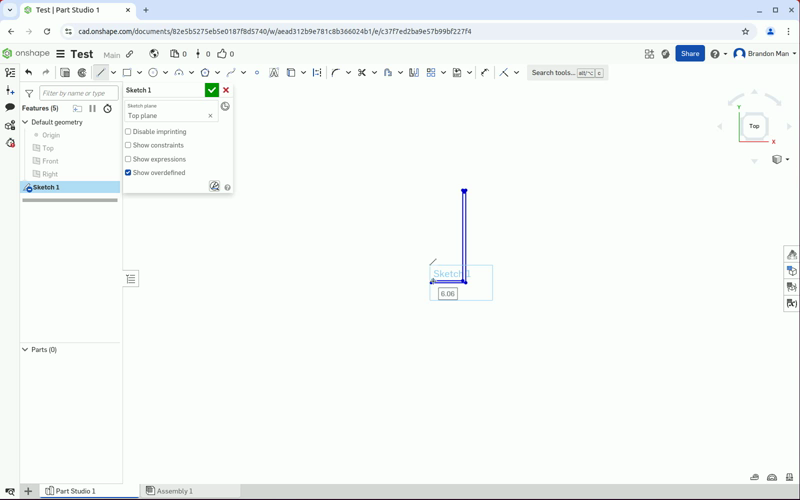
key_down(shift)
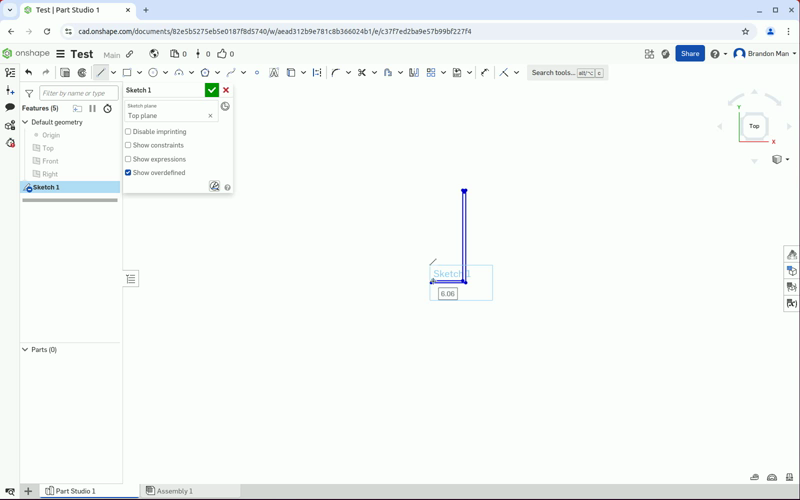
mouse_move(463, 280)
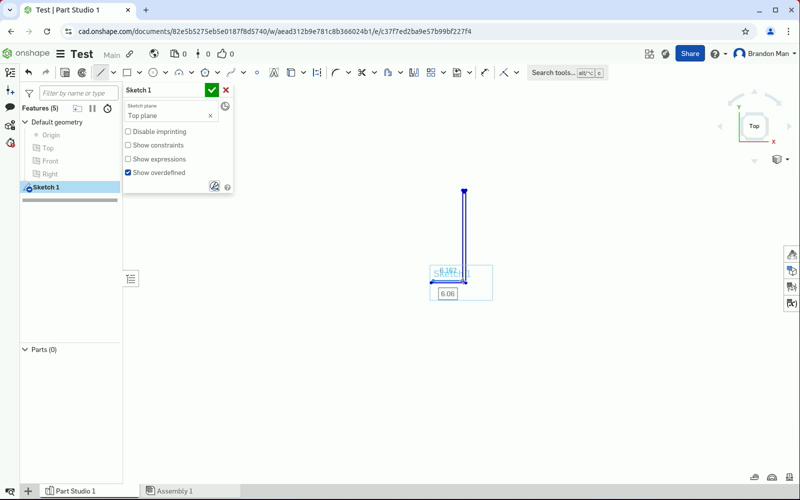
mouse_move(433, 227)
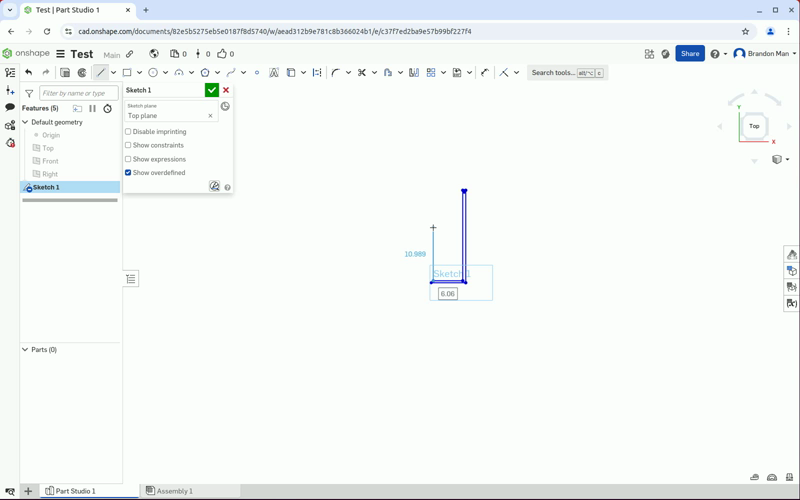
click(433, 227)
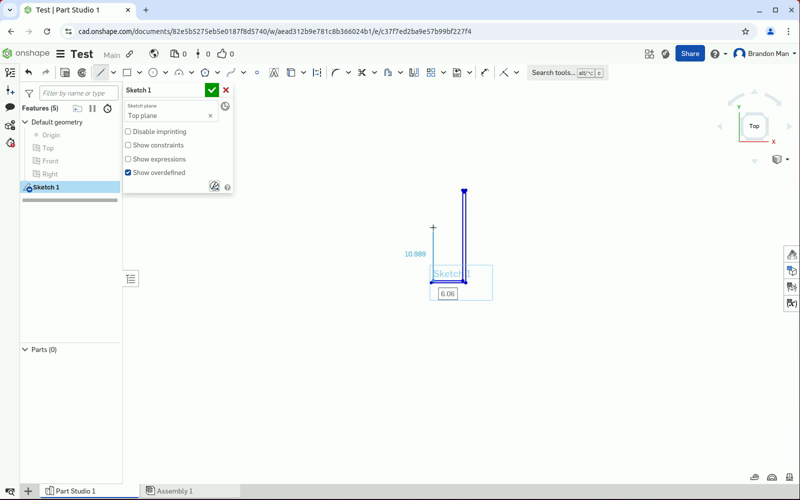
key_up(shift)
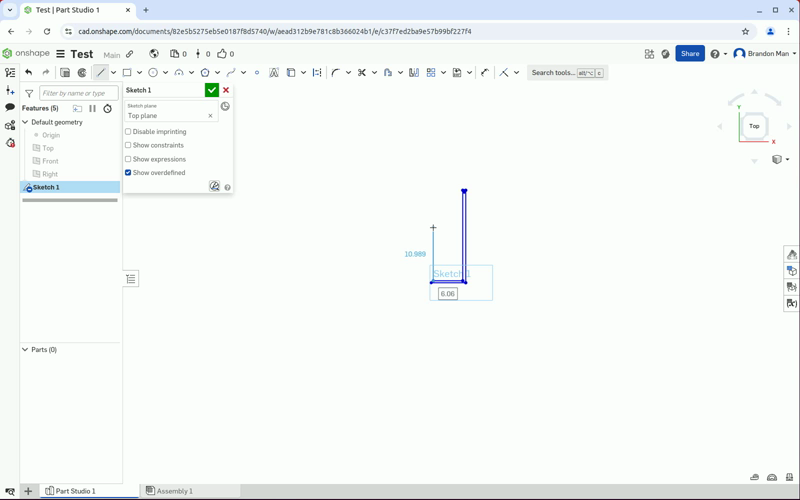
key_down(shift)
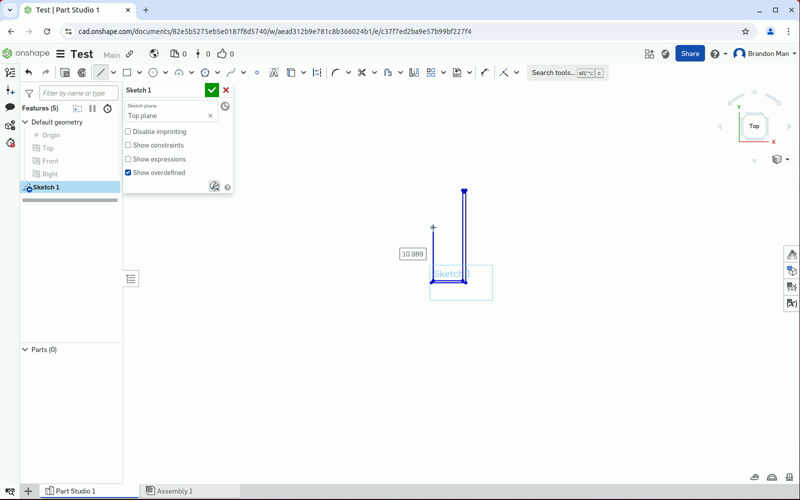
mouse_move(463, 227)
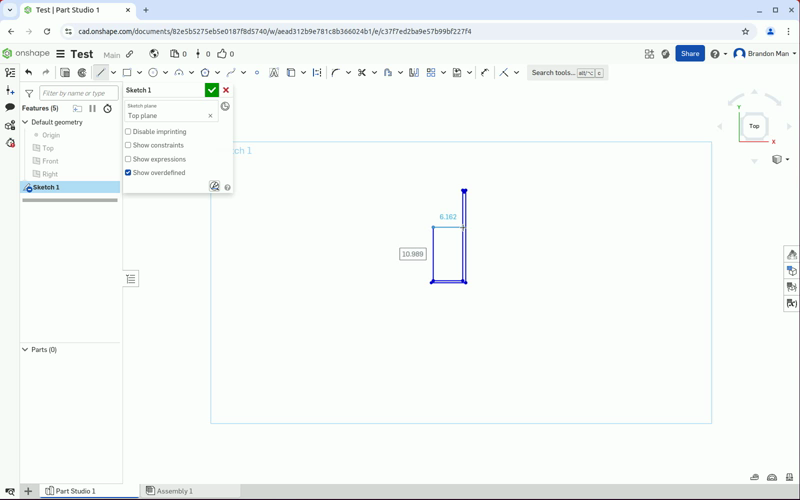
mouse_move(431, 227)
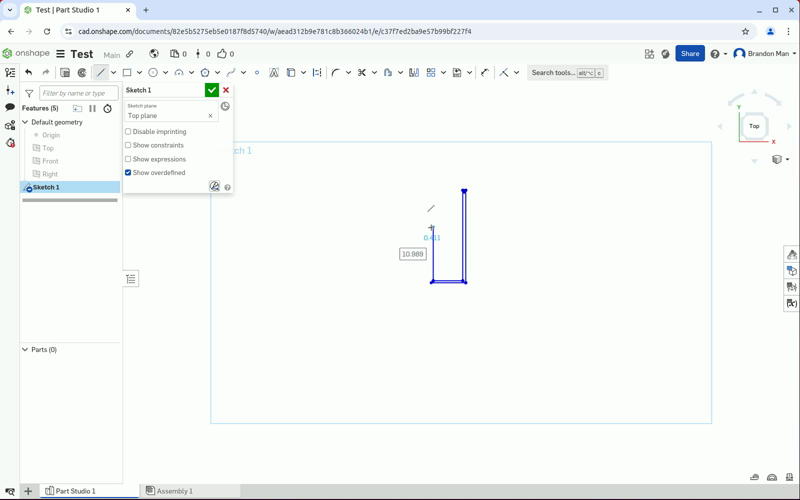
scroll(6)
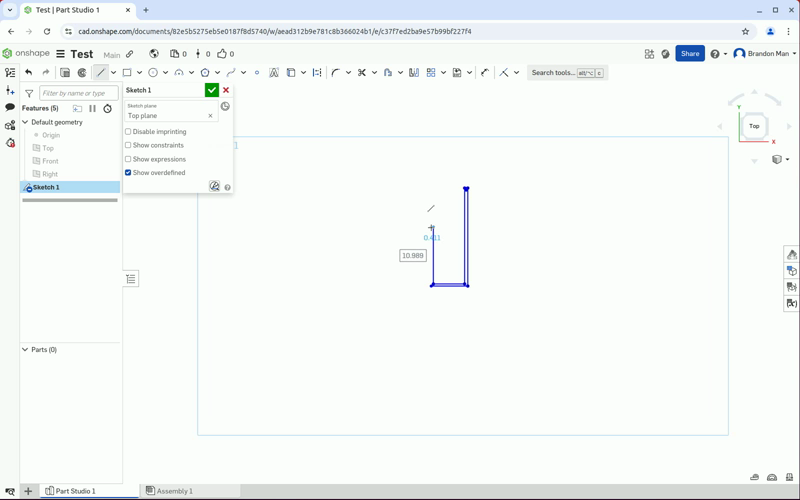
scroll(6)
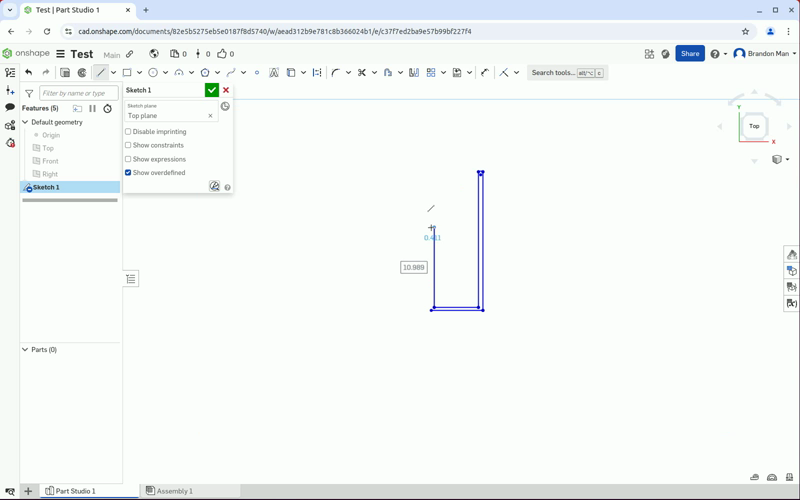
scroll(6)
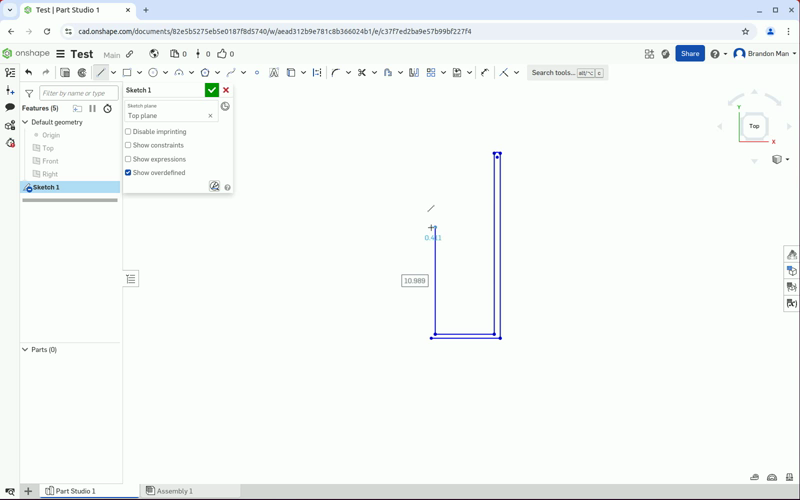
scroll(6)
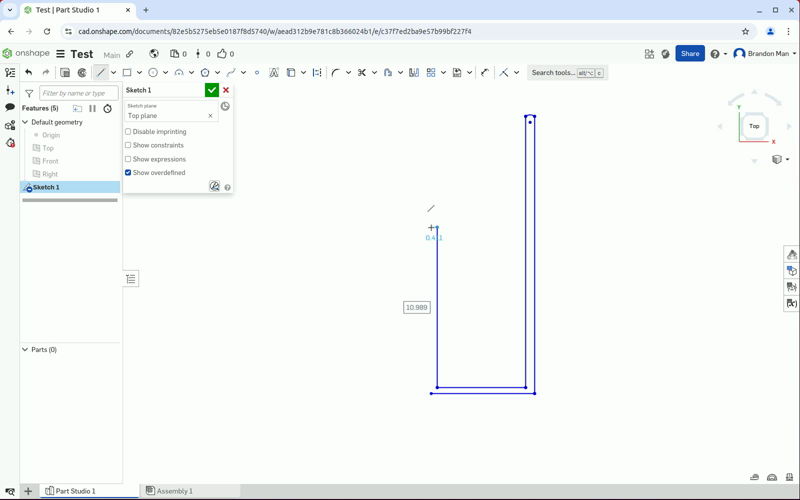
scroll(6)
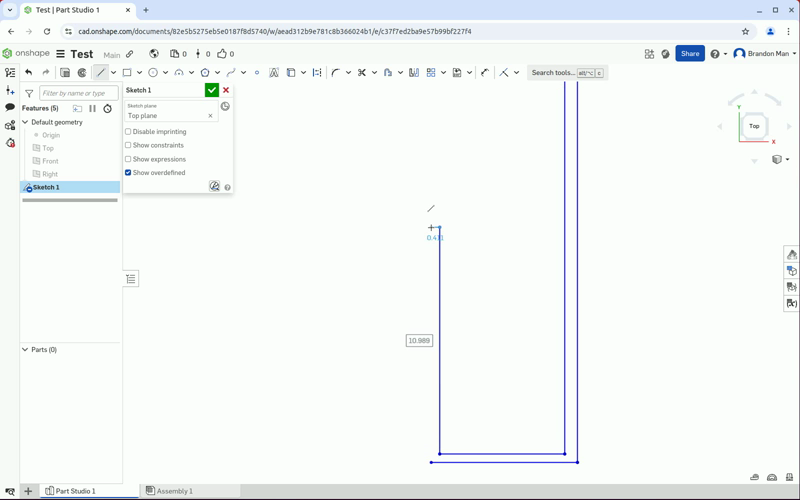
scroll(6)
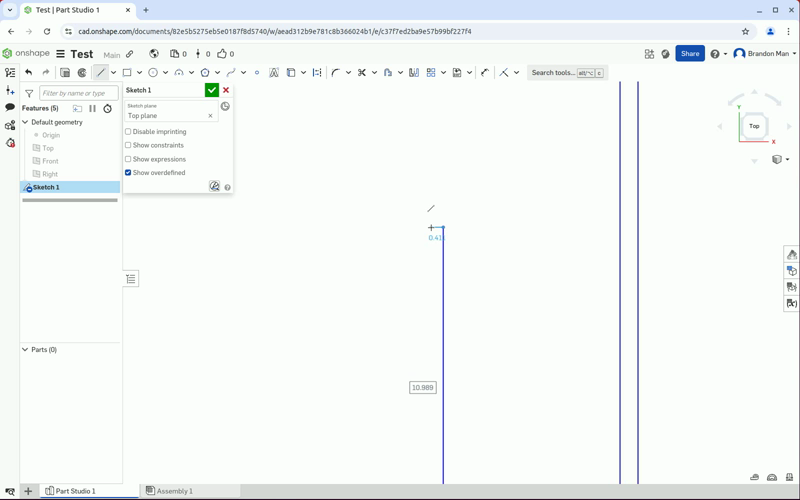
scroll(6)
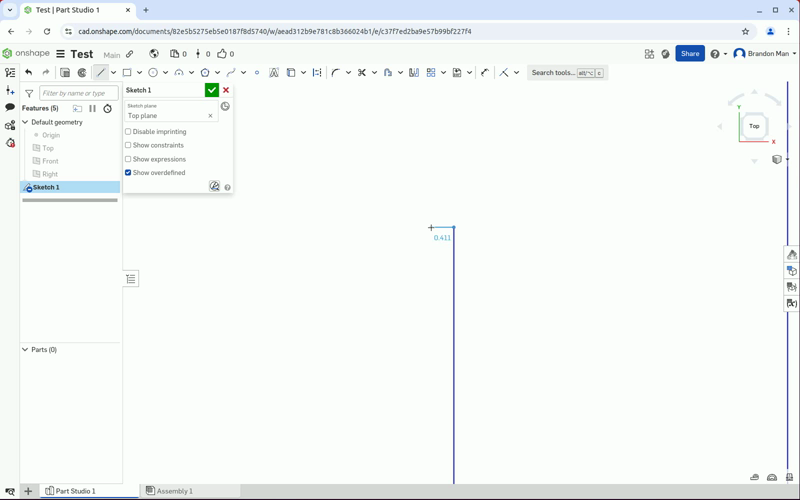
click(431, 227)
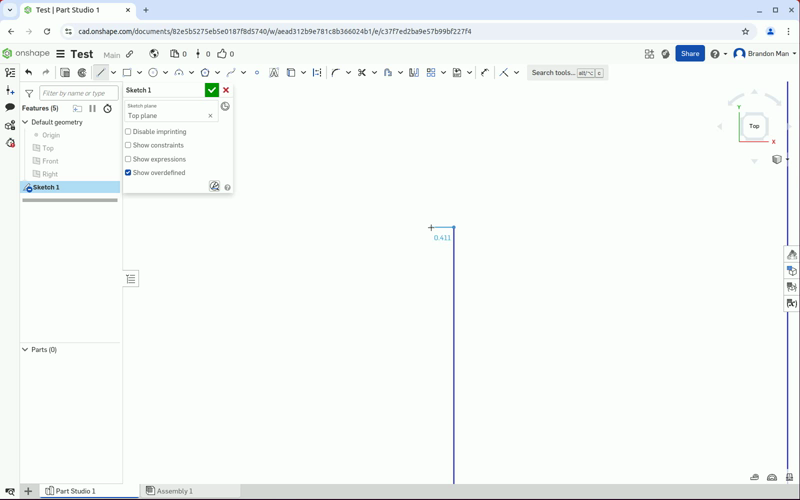
scroll(-6)
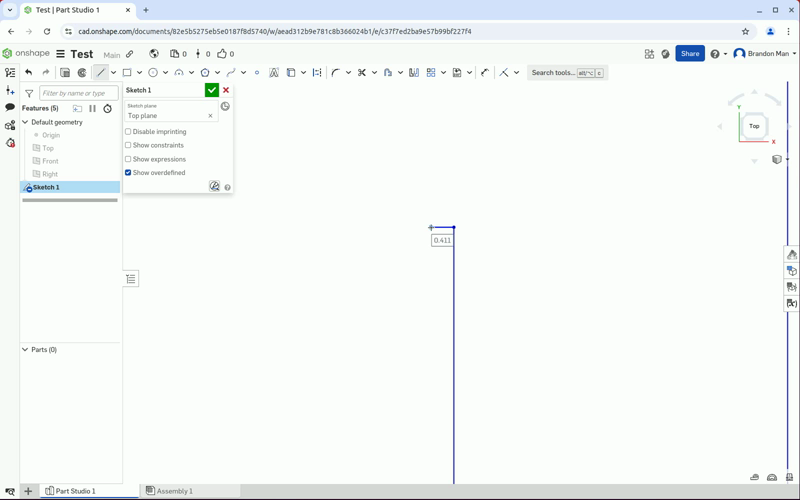
scroll(-6)
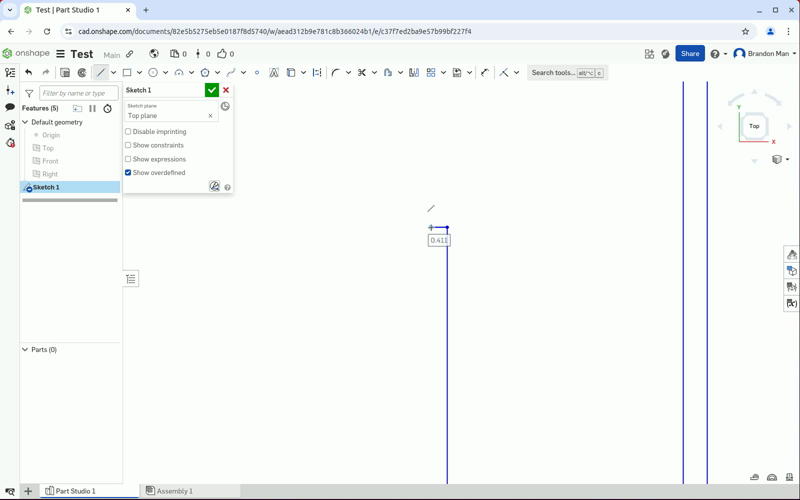
scroll(-6)
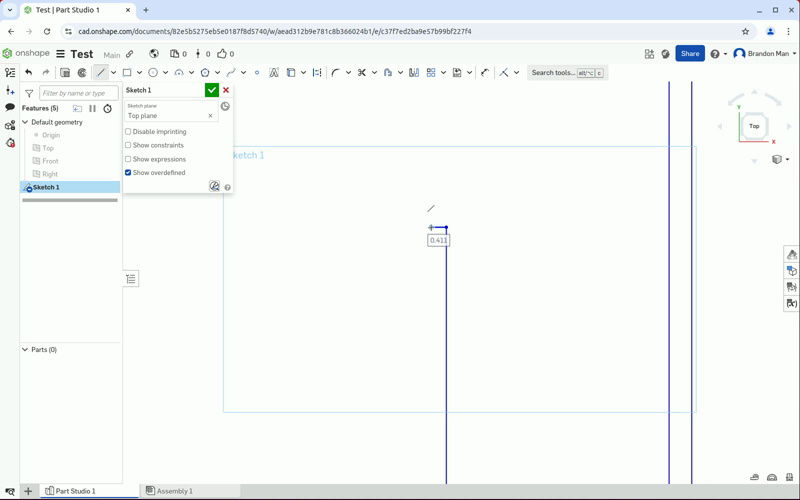
scroll(-6)
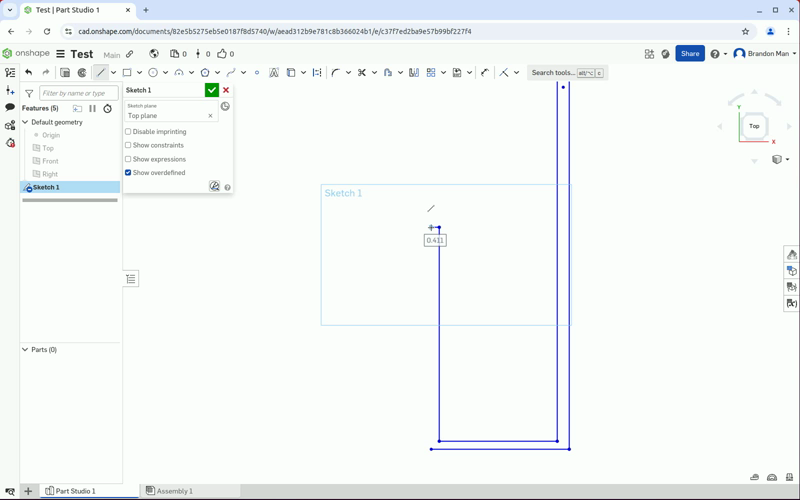
scroll(-6)
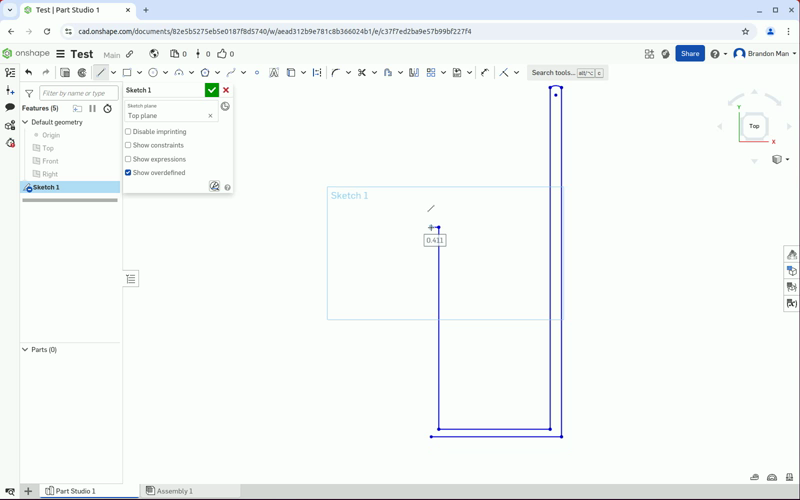
scroll(-6)
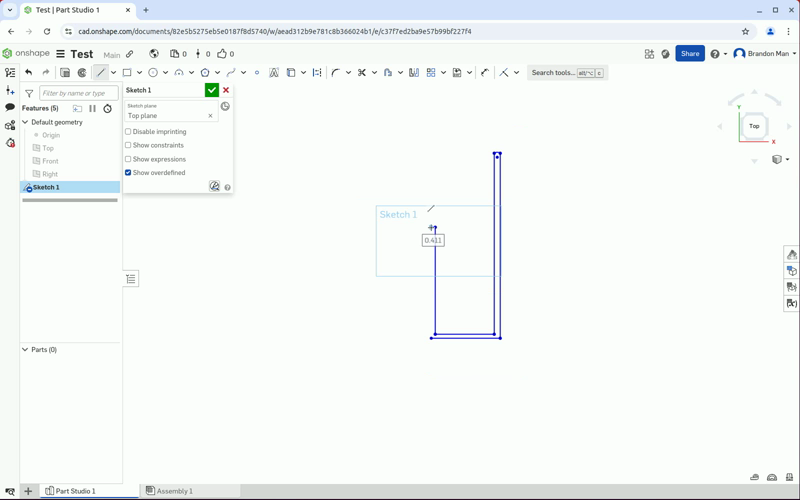
scroll(-6)
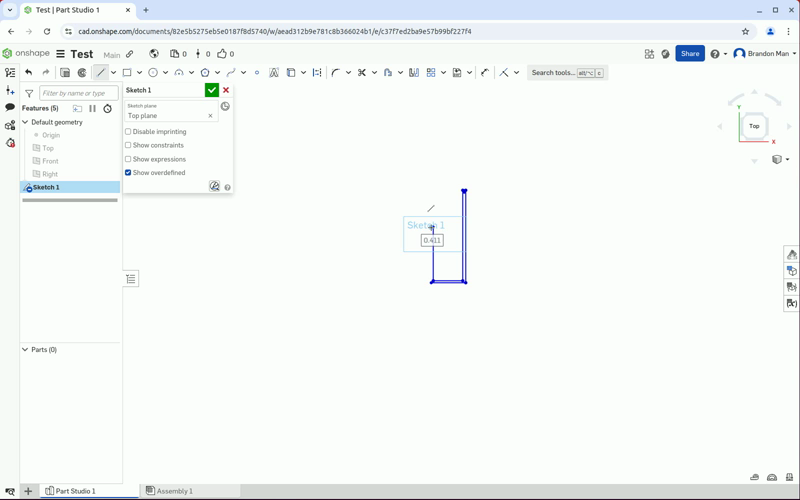
key_up(shift)
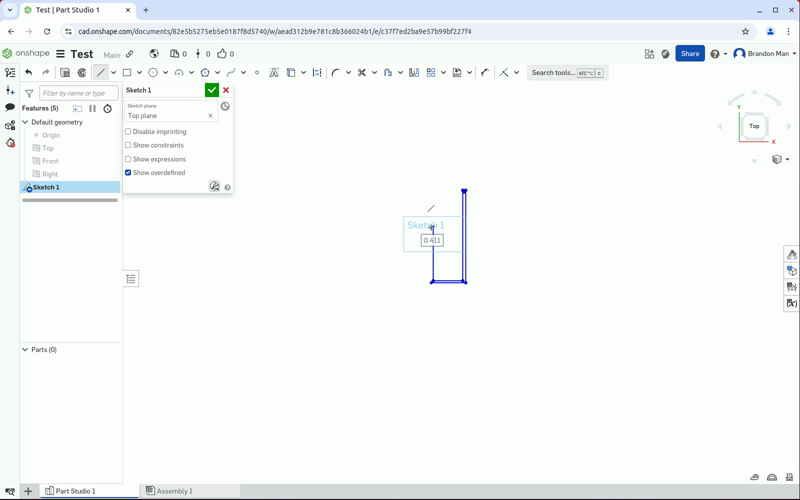
mouse_move(461, 227)
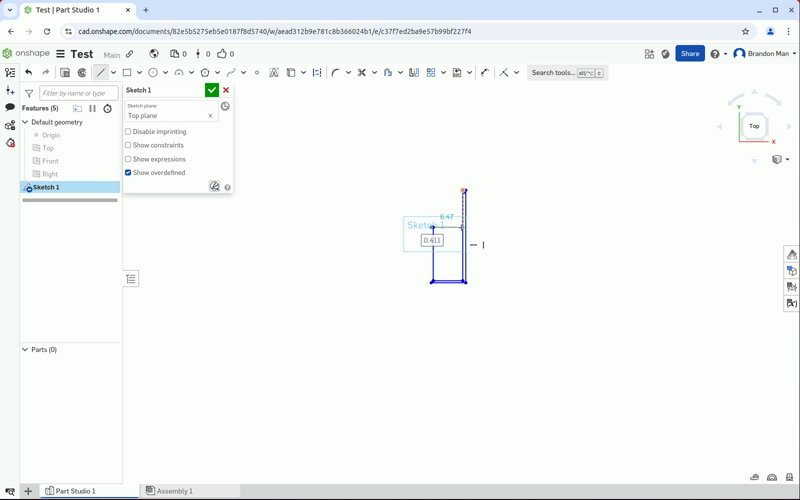
key_down(shift)
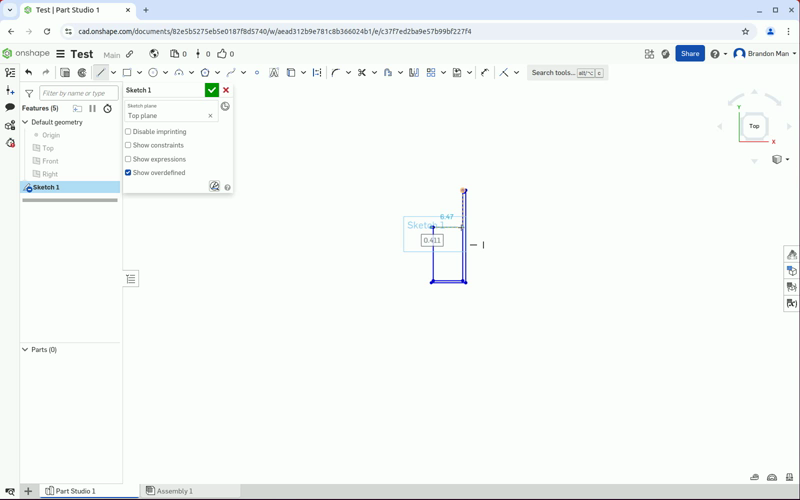
mouse_move(431, 282)
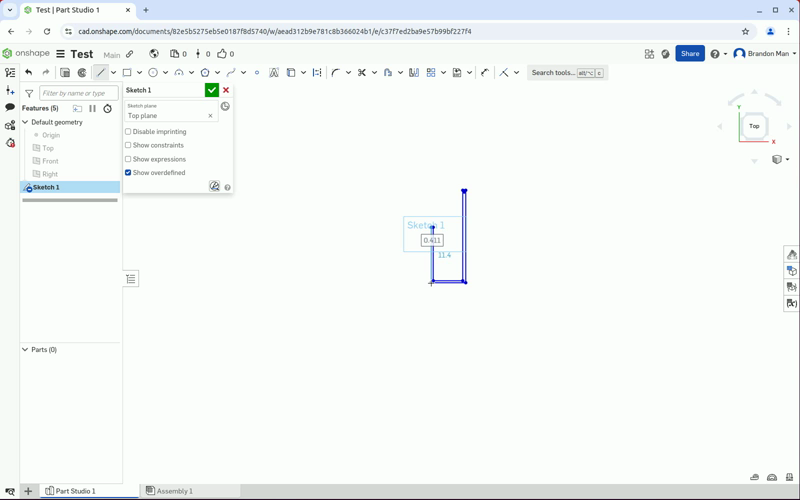
scroll(6)
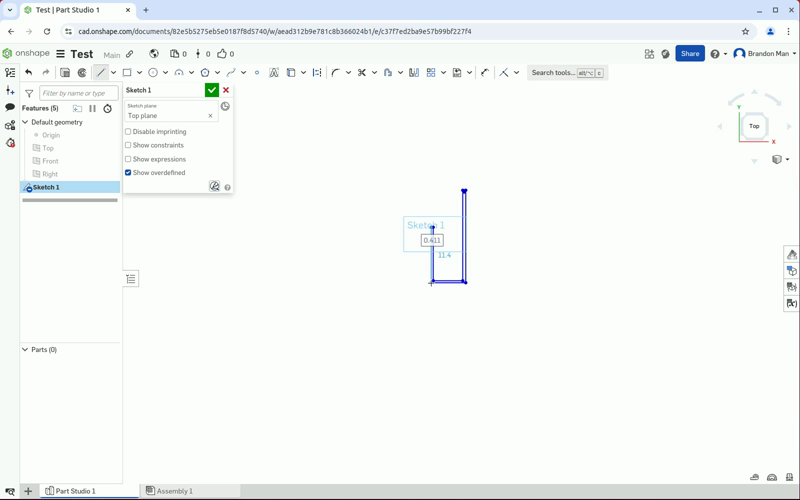
scroll(6)
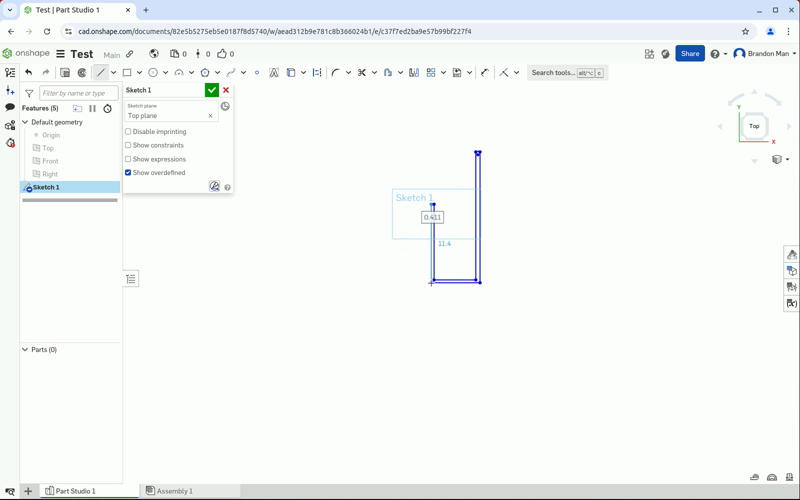
scroll(6)
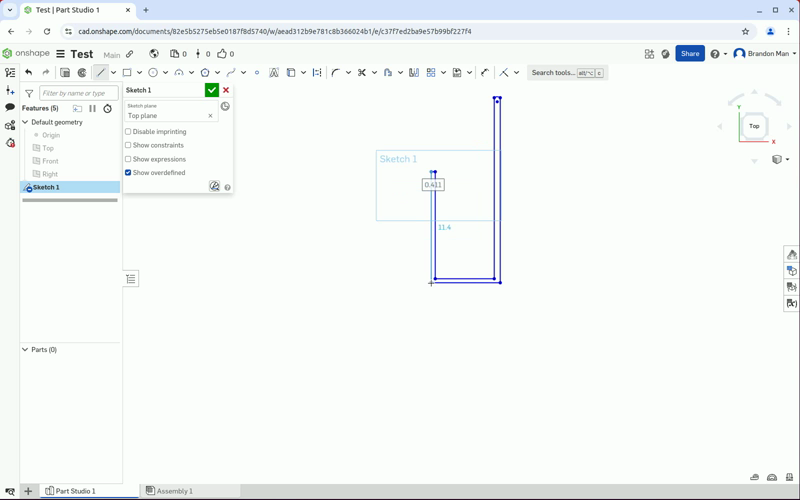
scroll(6)
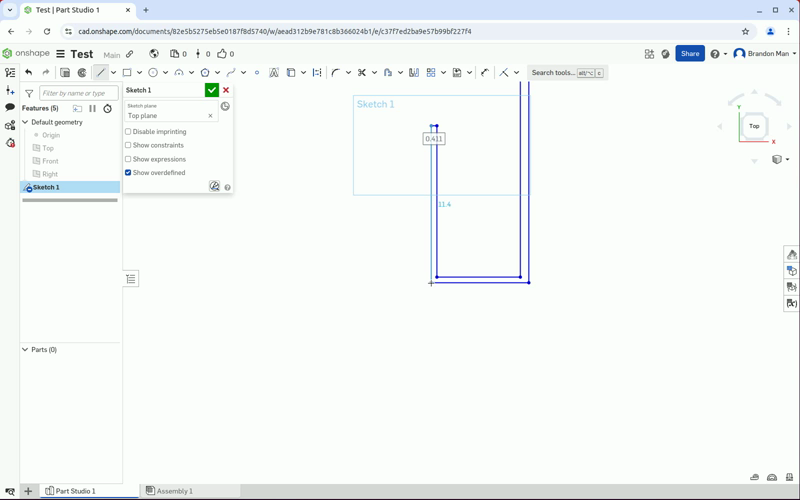
scroll(6)
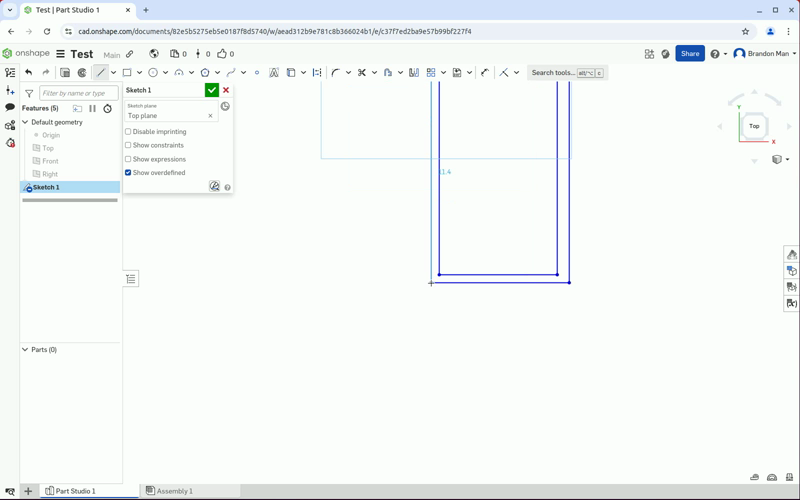
scroll(6)
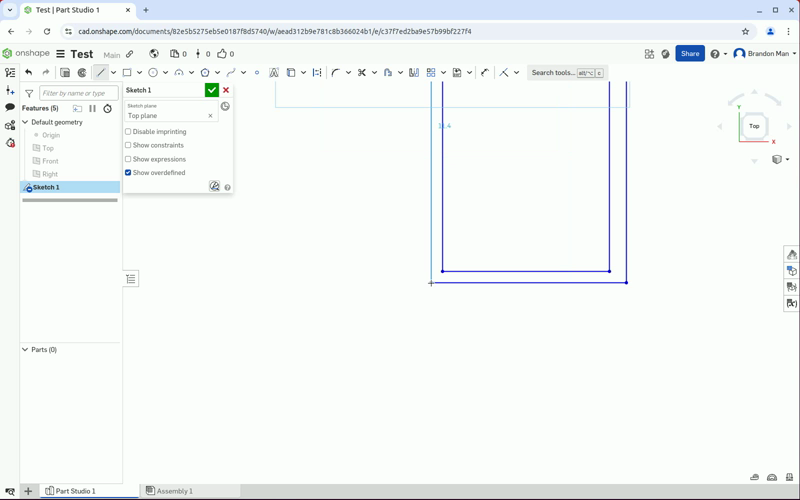
scroll(6)
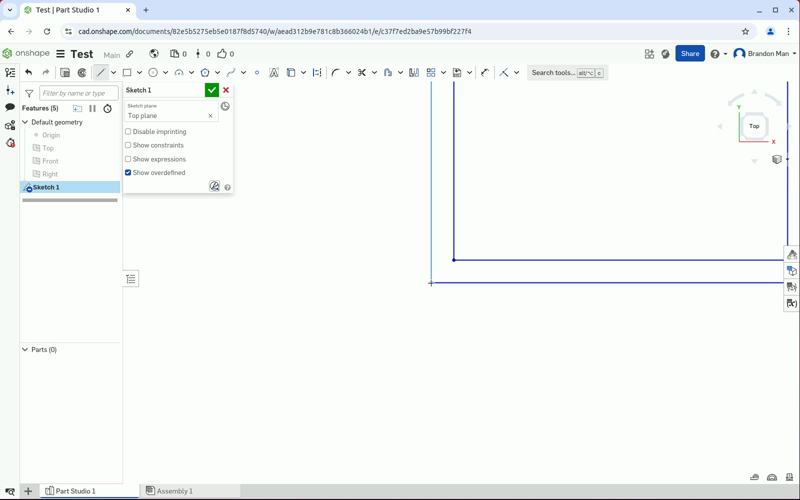
key_up(shift)
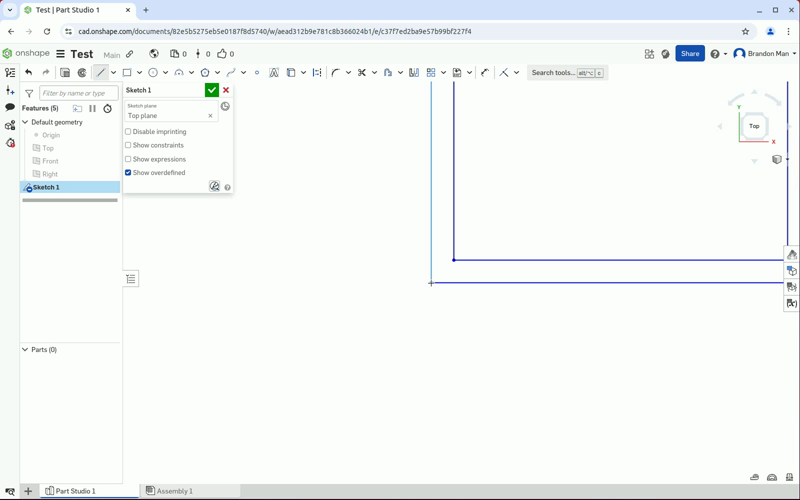
click(431, 282)
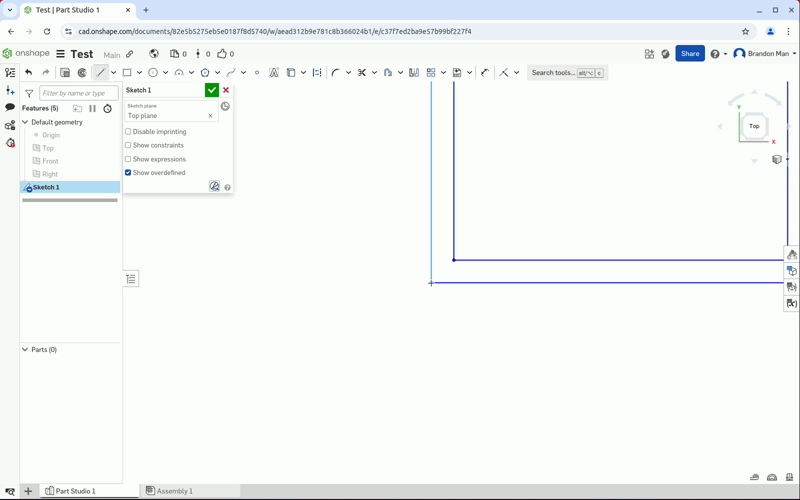
scroll(-6)
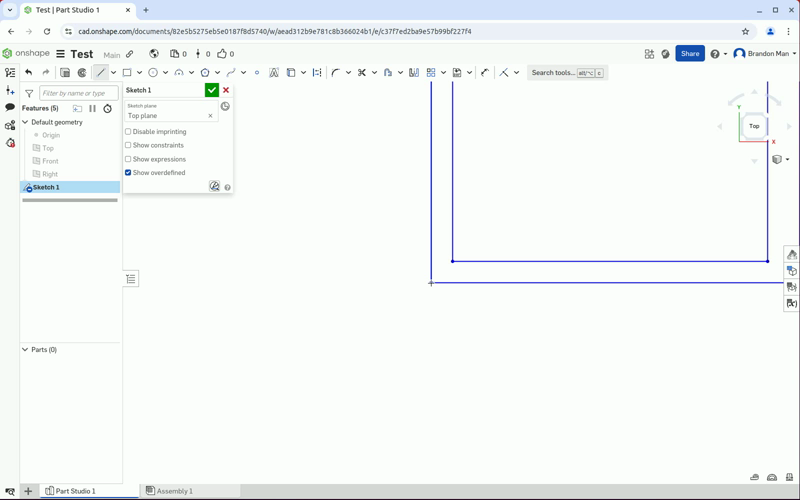
scroll(-6)
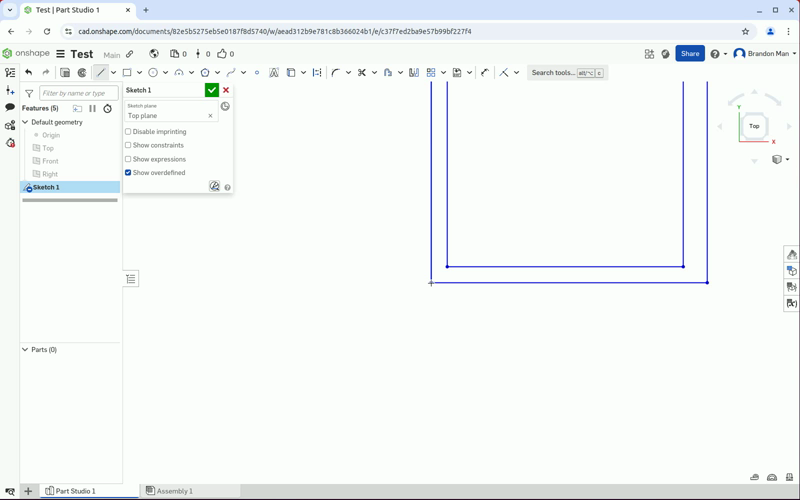
scroll(-6)
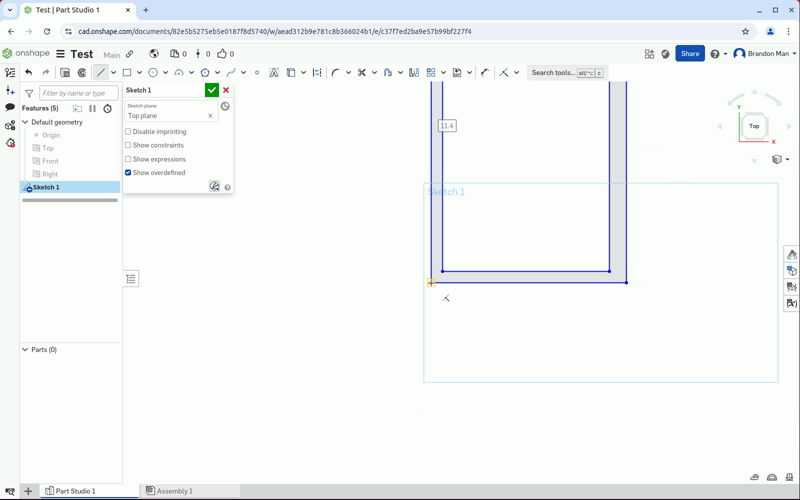
scroll(-6)
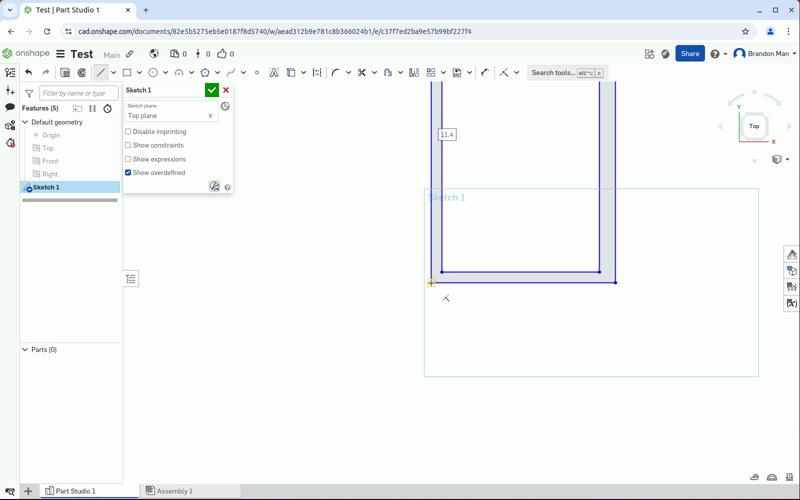
scroll(-6)
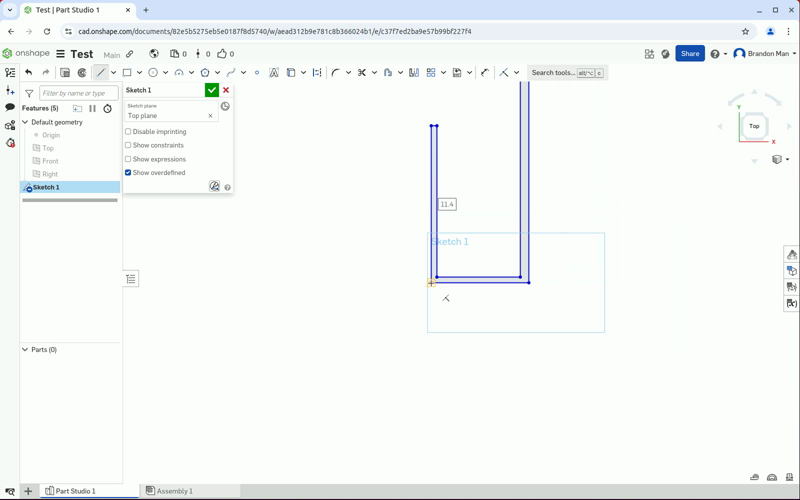
scroll(-6)
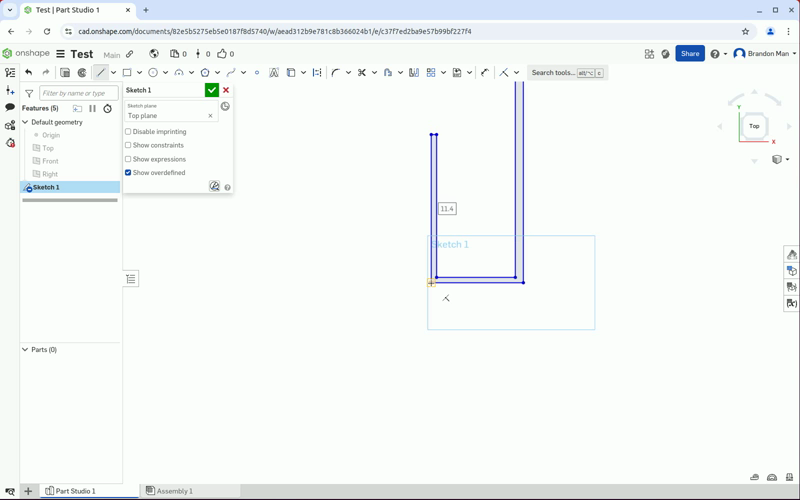
scroll(-6)
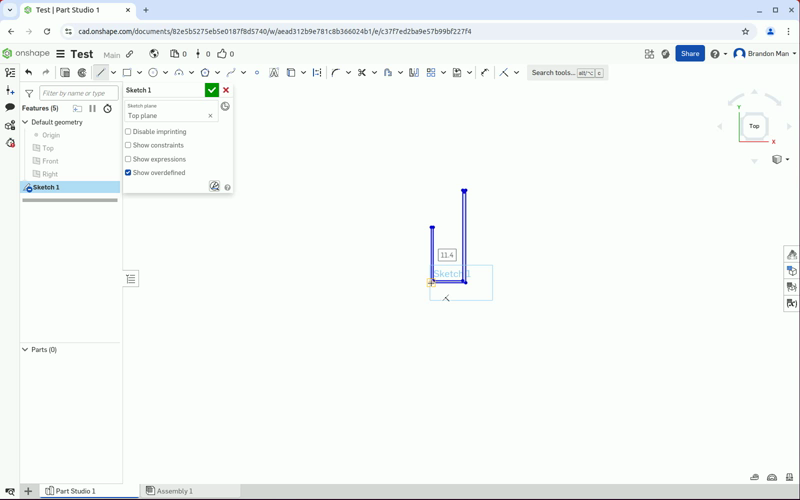
key(esc)
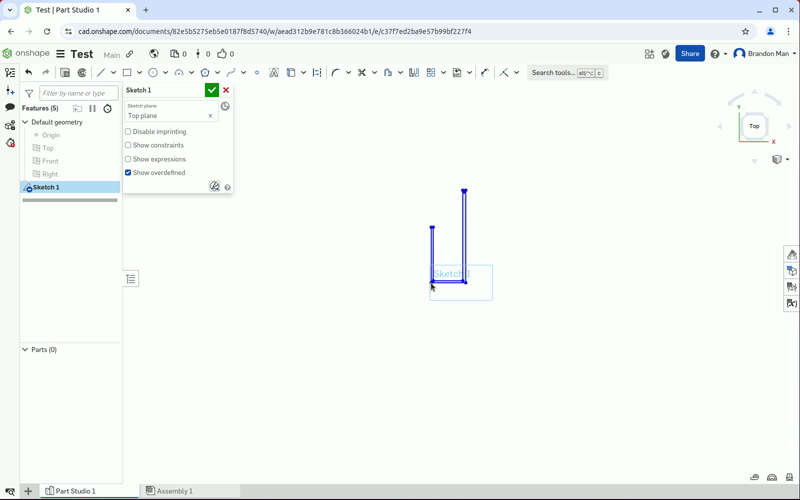
mouse_move(464, 277)
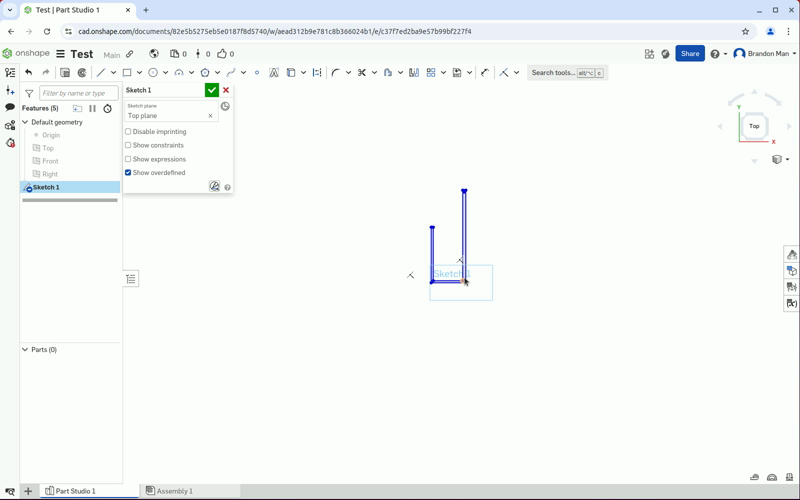
scroll(6)
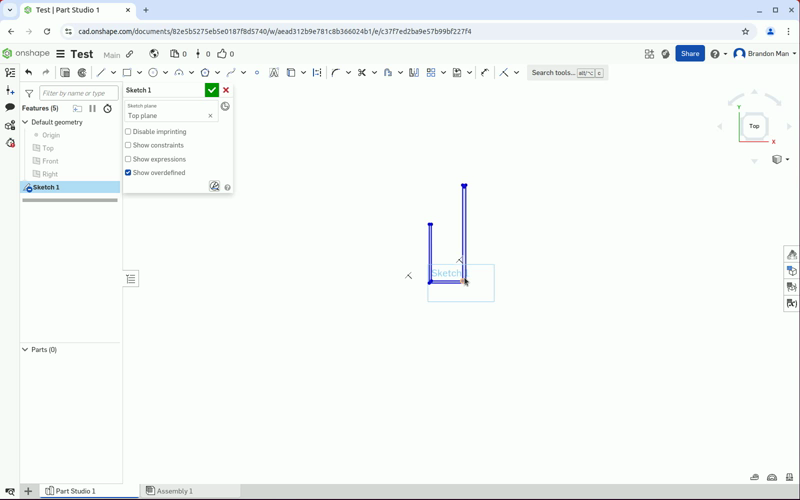
scroll(6)
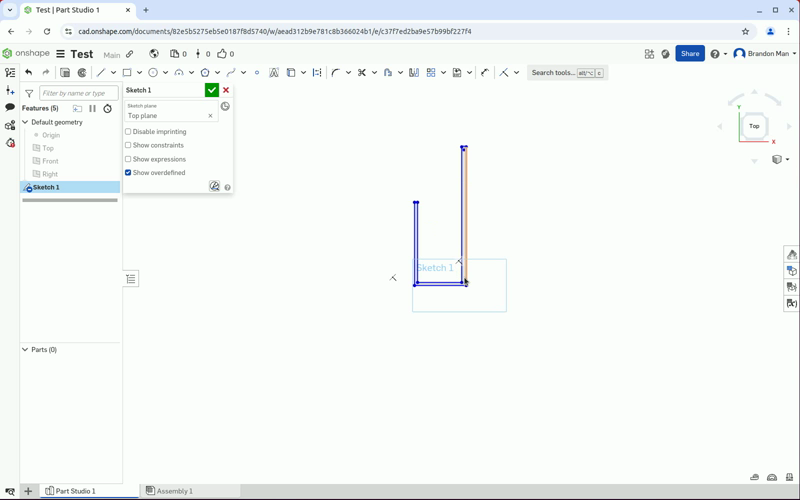
scroll(6)
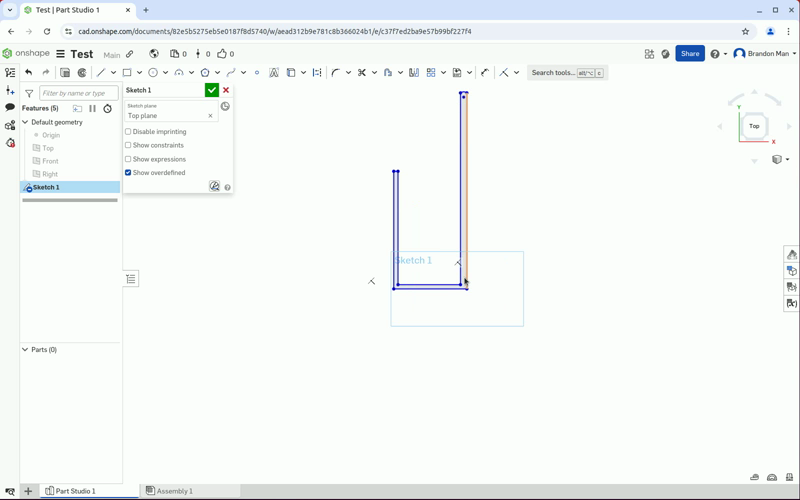
scroll(6)
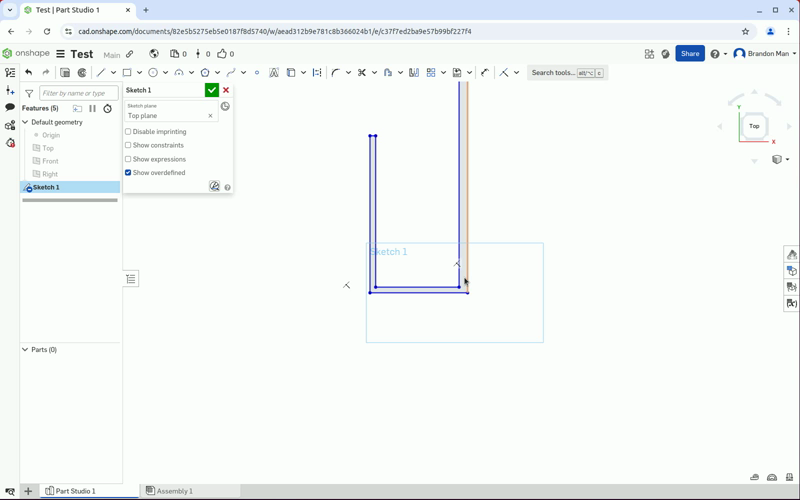
scroll(6)
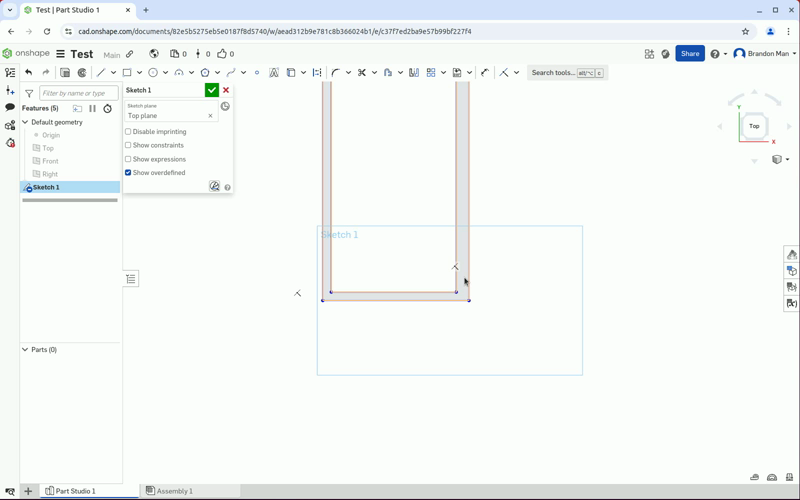
scroll(6)
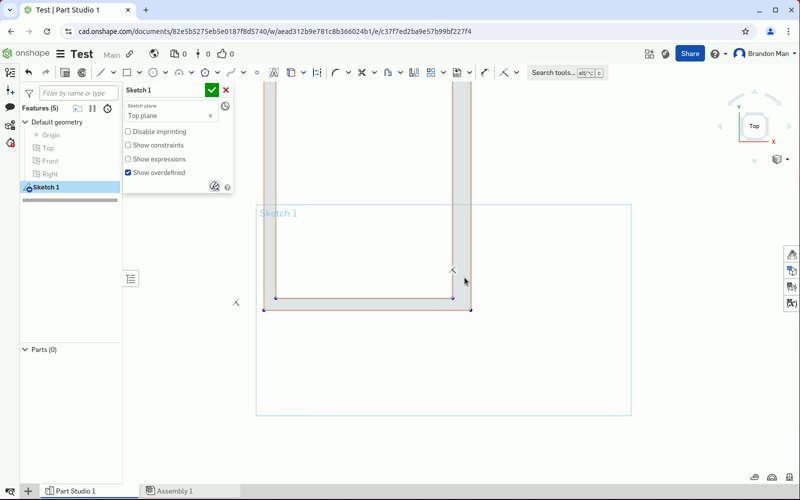
scroll(6)
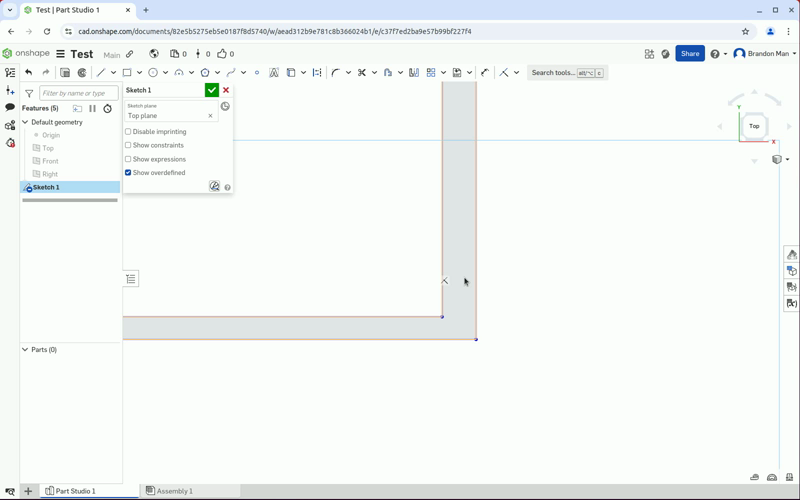
click(464, 277)
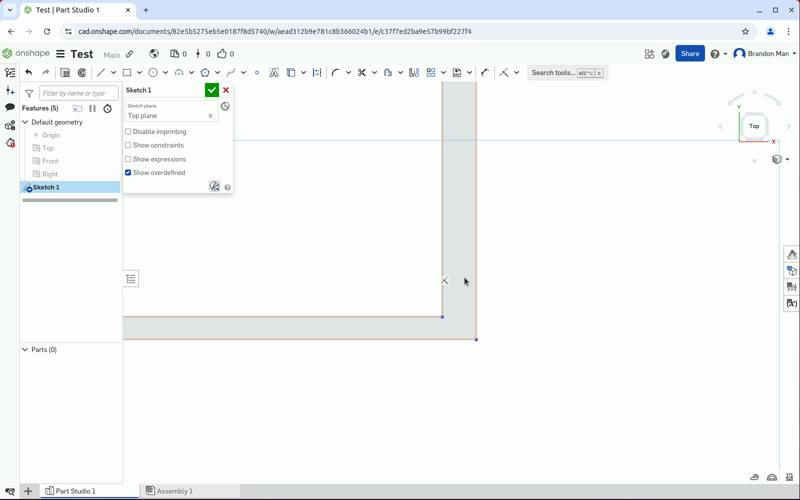
scroll(-6)
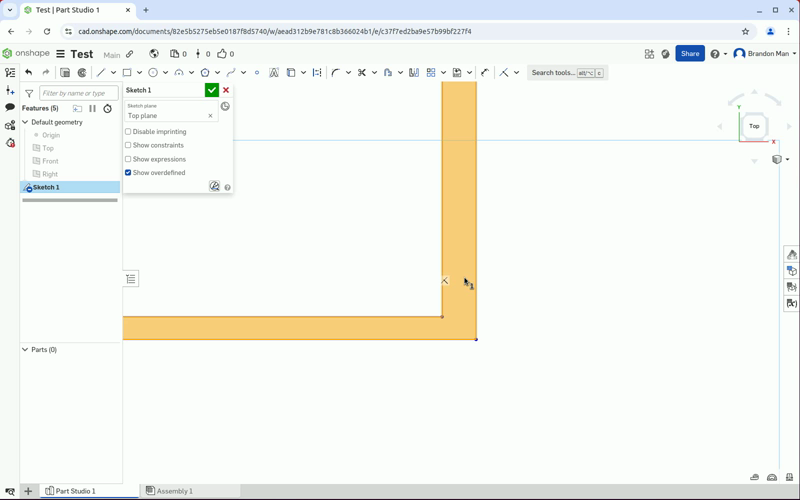
scroll(-6)
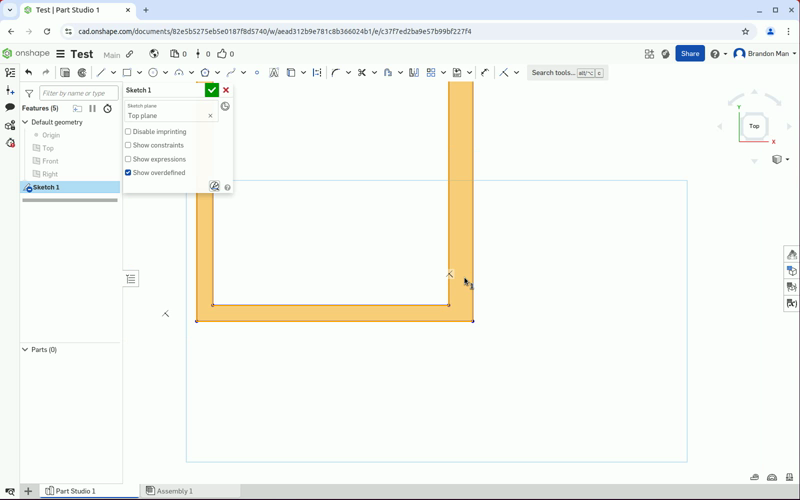
scroll(-6)
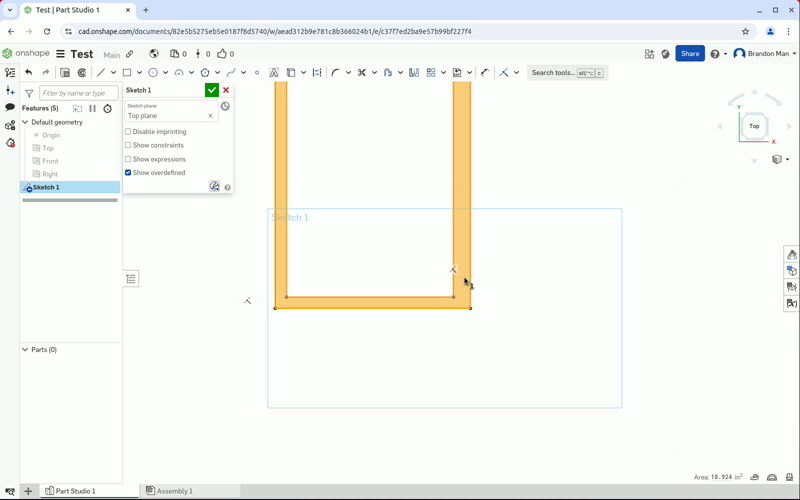
scroll(-6)
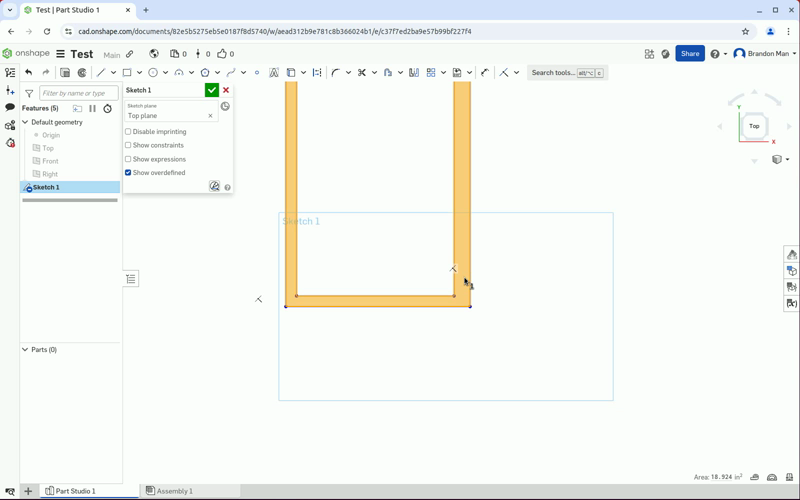
scroll(-6)
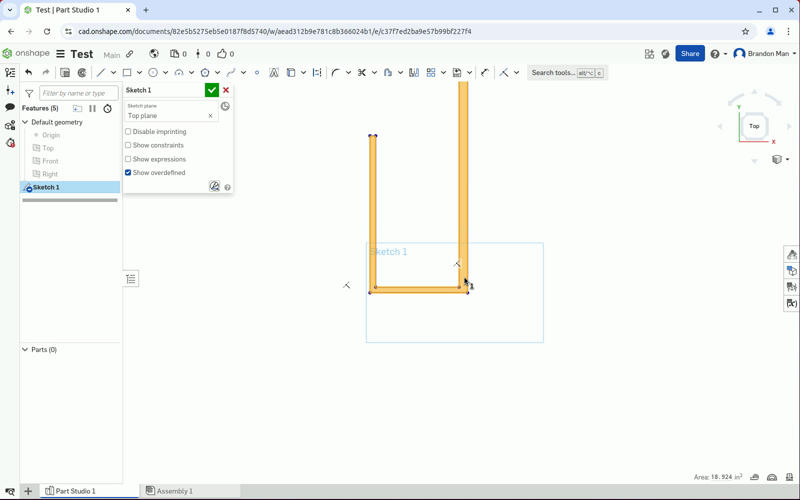
scroll(-6)
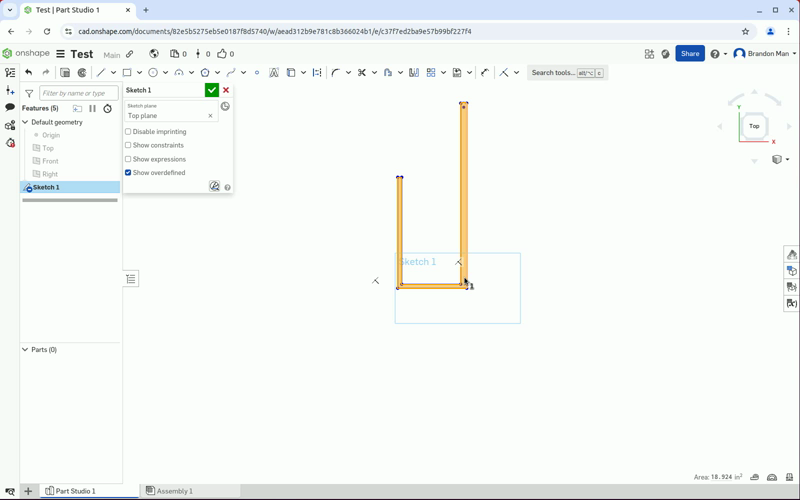
scroll(-6)
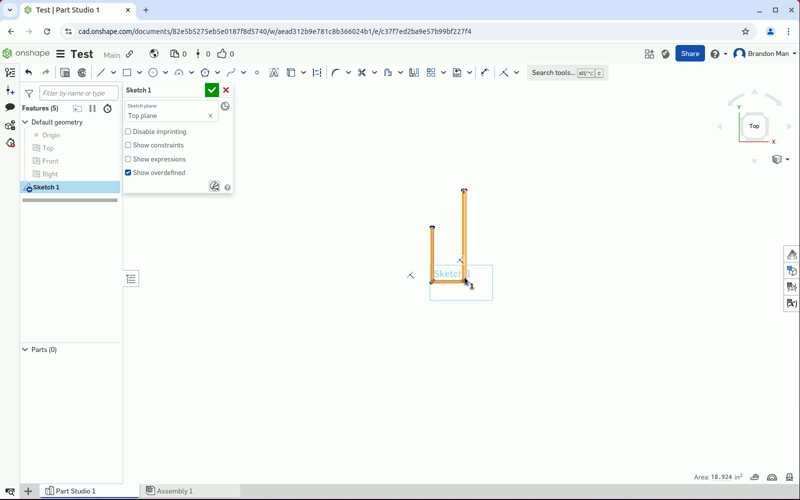
mouse_move(73, 352)
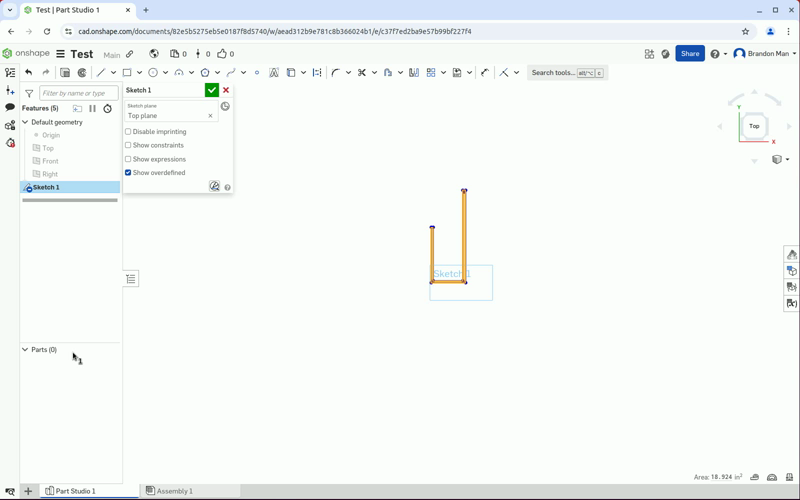
key(shift+y)
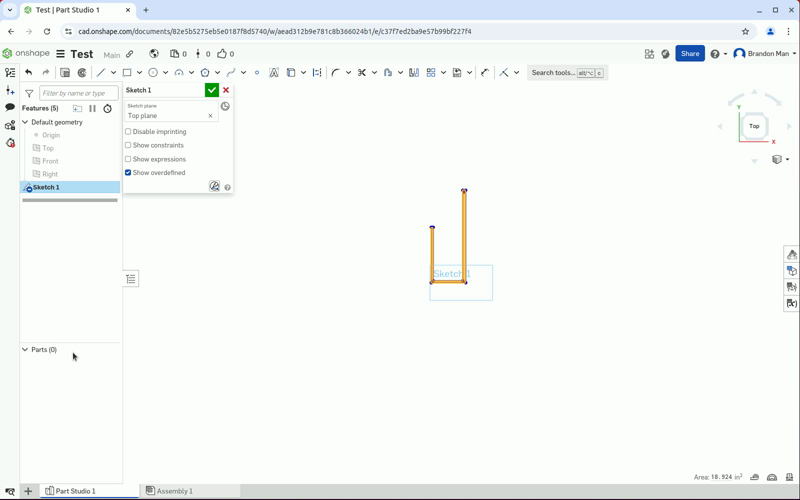
key(shift+e)
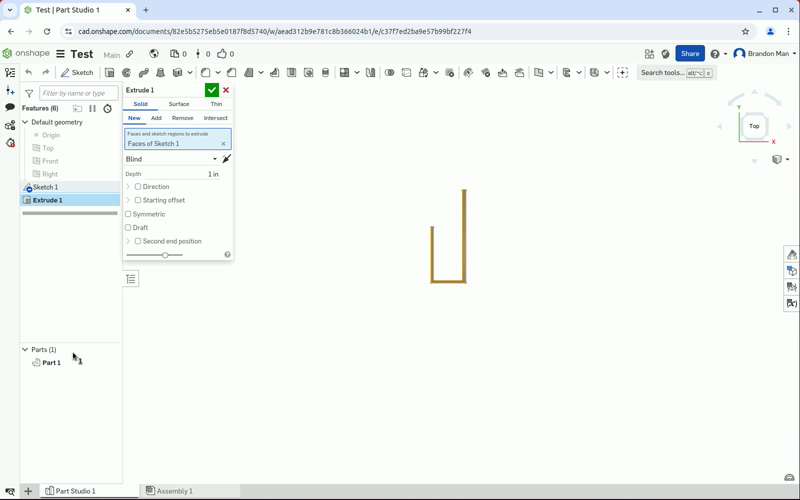
mouse_move(143, 106)
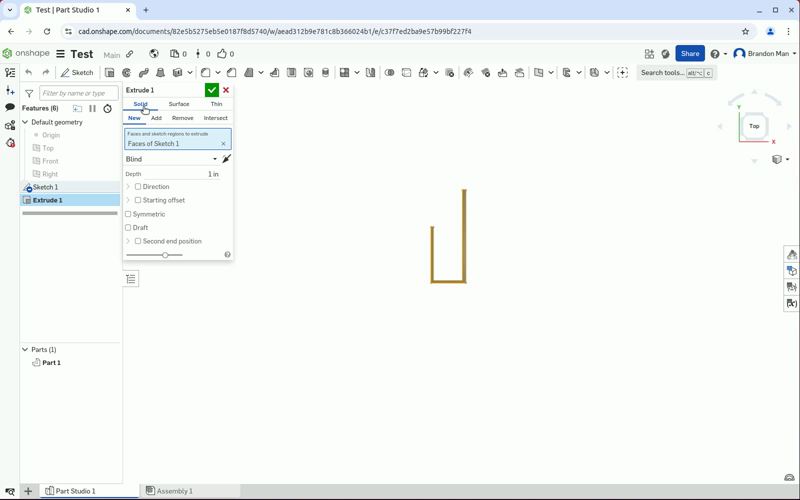
click(143, 106)
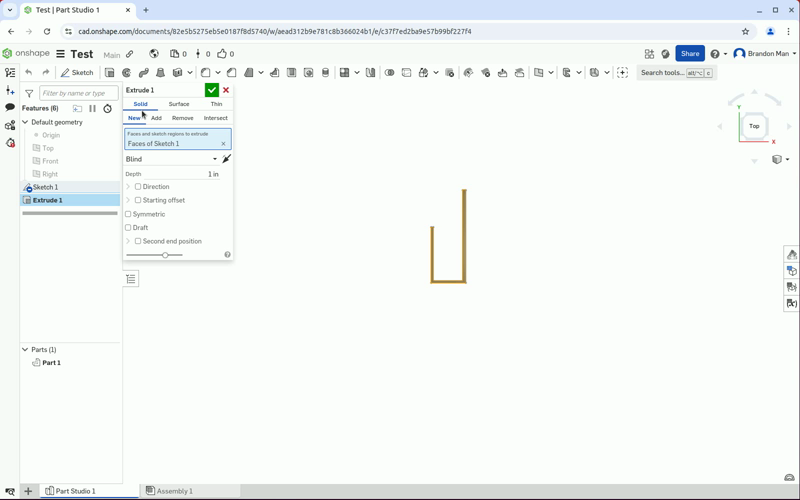
mouse_move(137, 120)
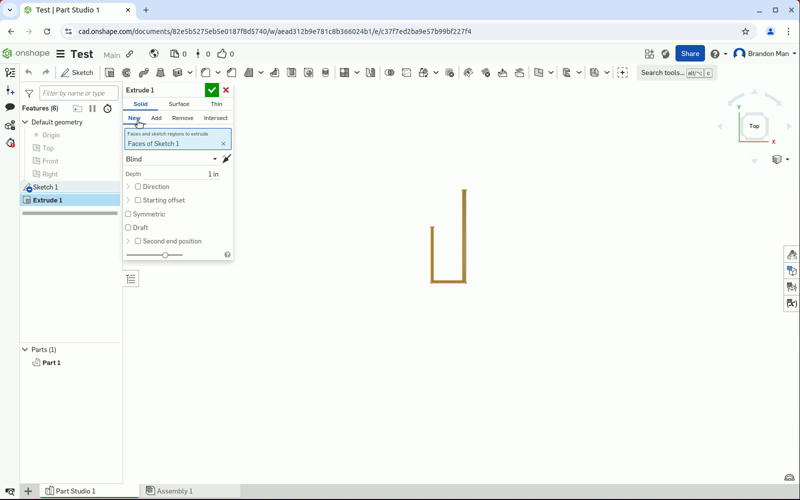
click(137, 120)
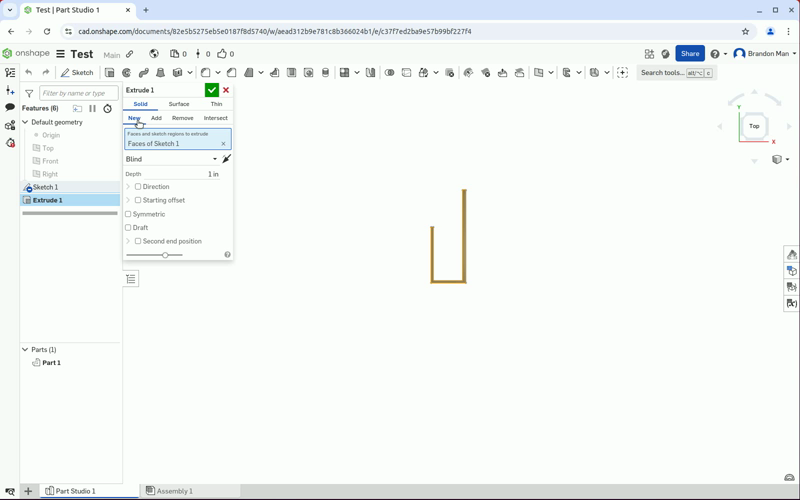
key(tab, 4)
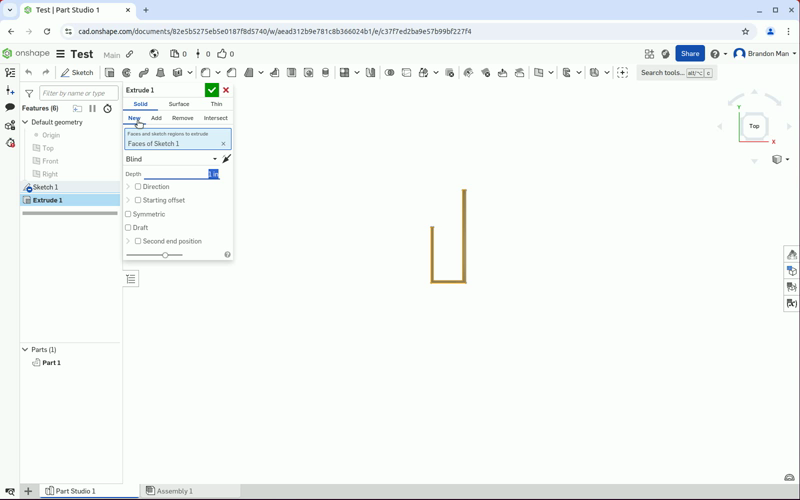
text(24.072)
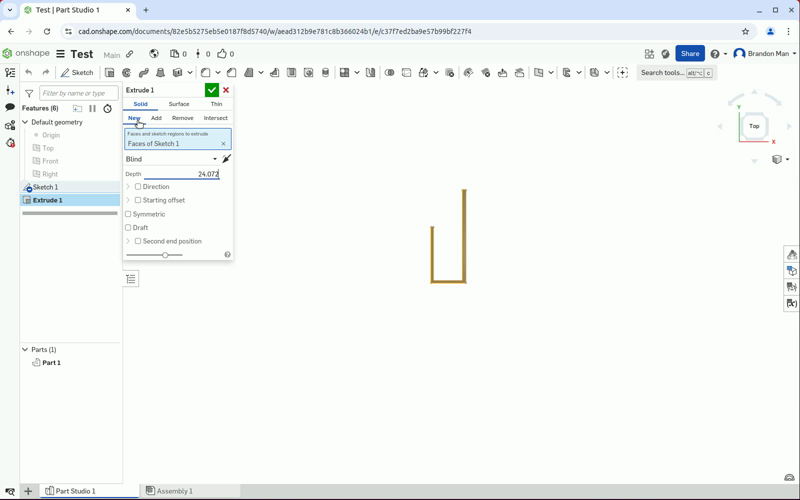
key(tab, 3)
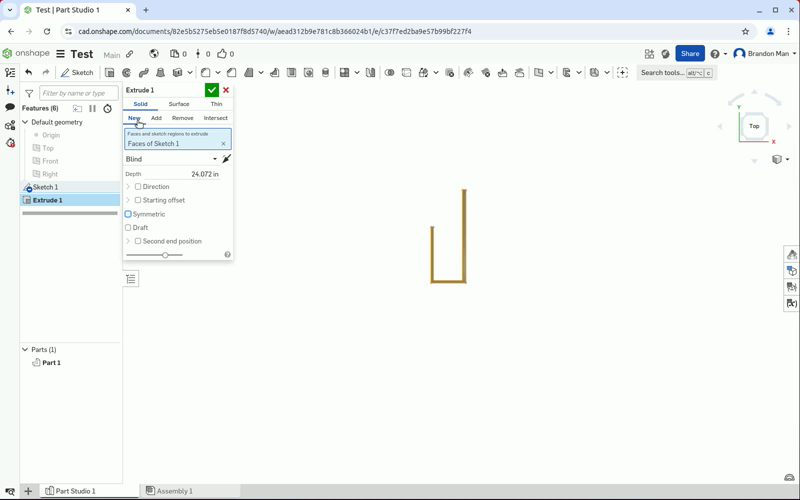
key(space)
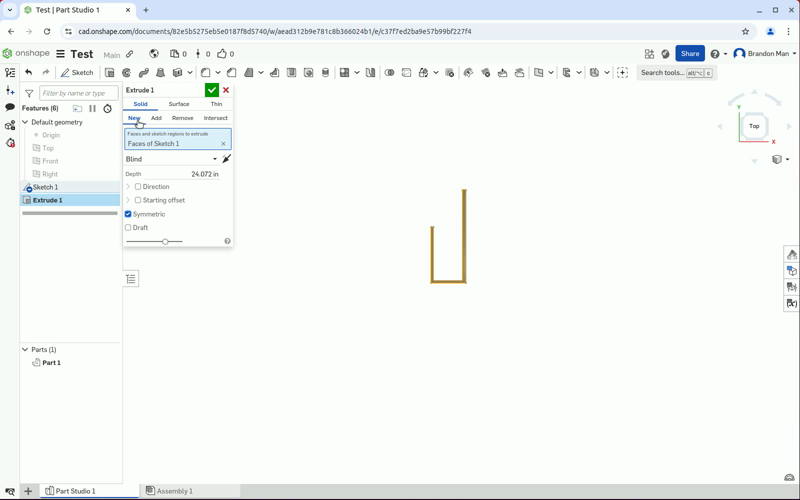
key(enter)
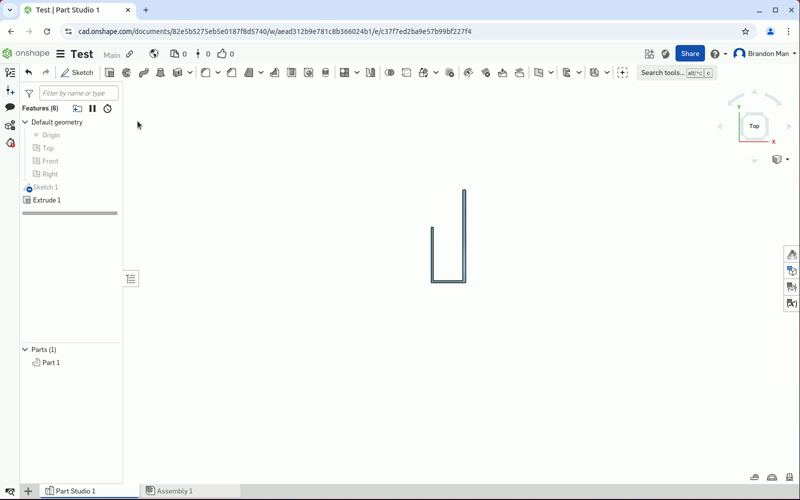
key(shift+h)
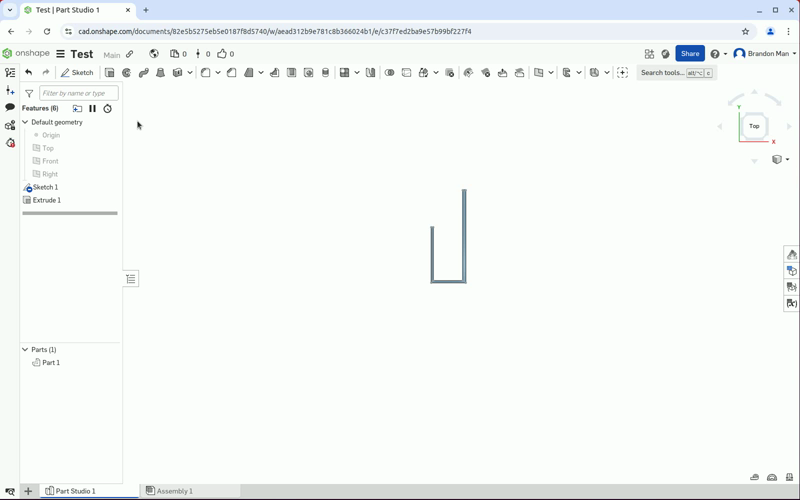
key(shift+h)
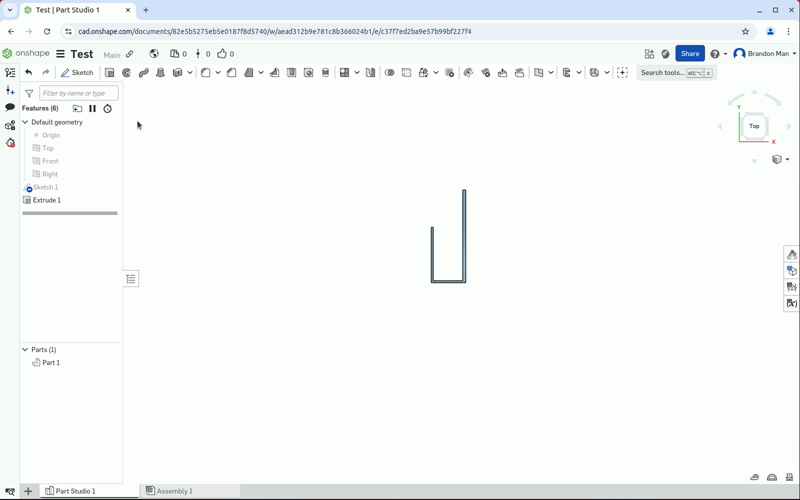
mouse_move(73, 189)
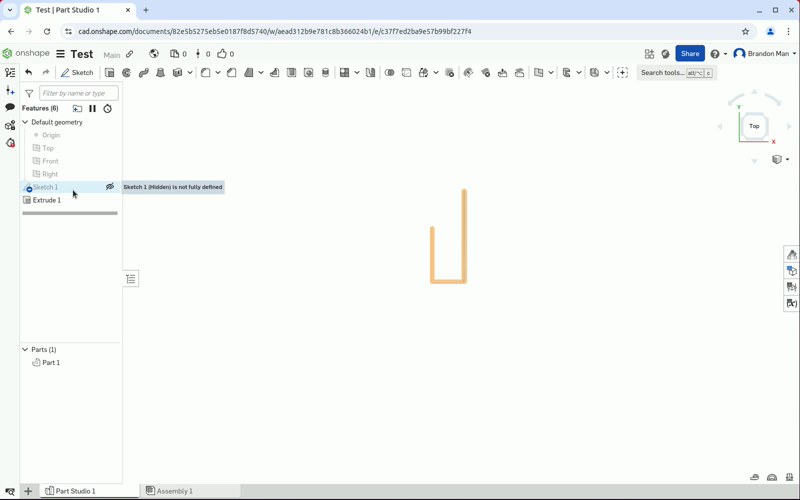
click(73, 189)
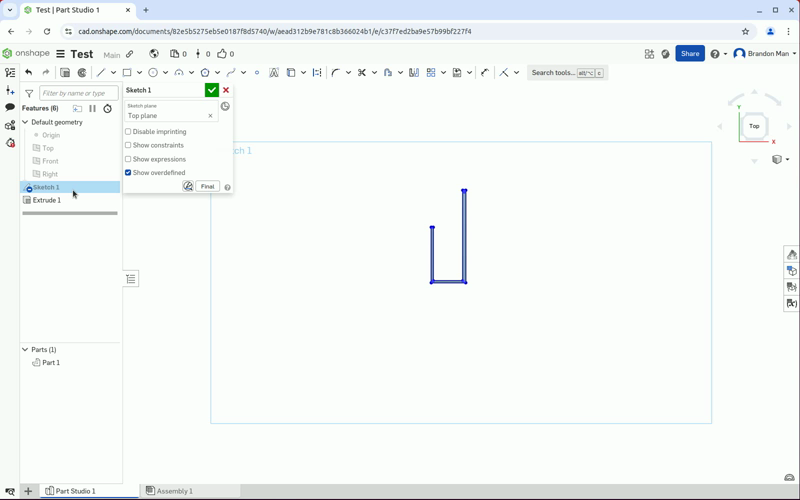
mouse_move(229, 92)
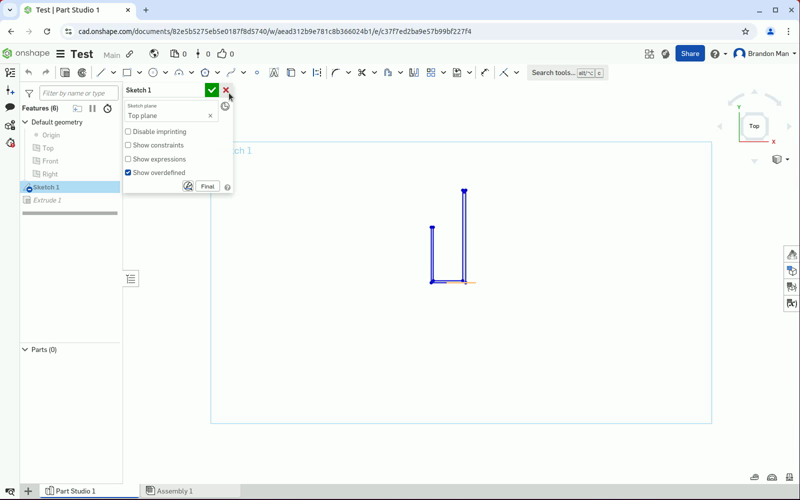
click(229, 92)
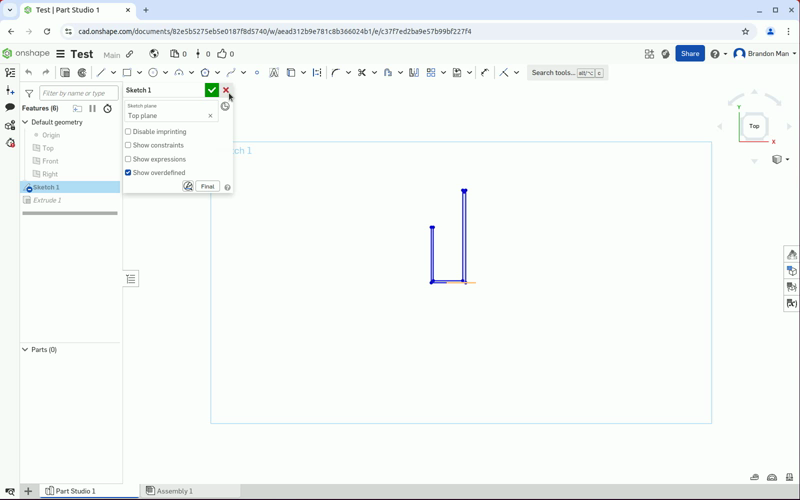
key(shift+s)
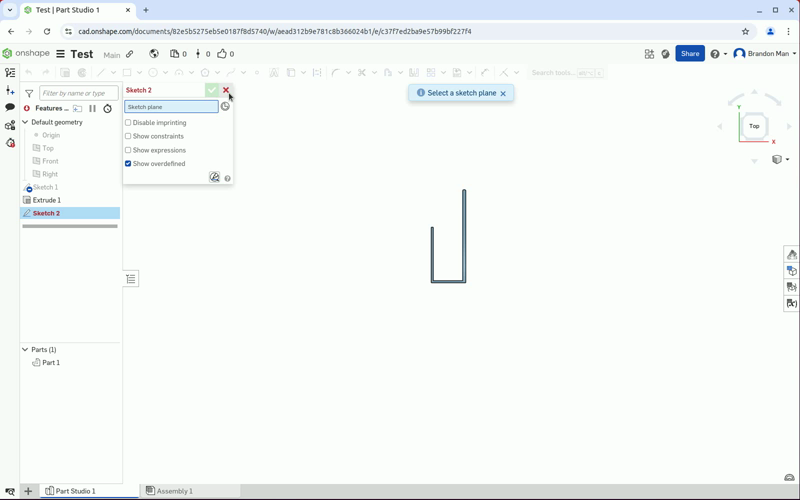
mouse_move(73, 150)
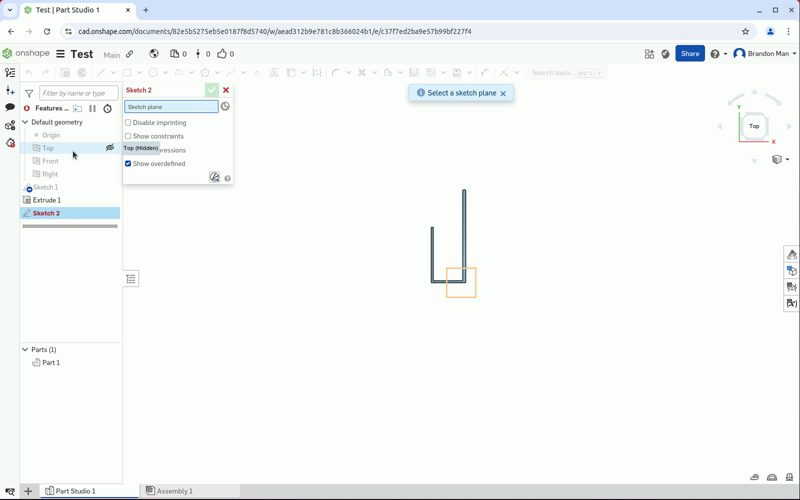
click(73, 150)
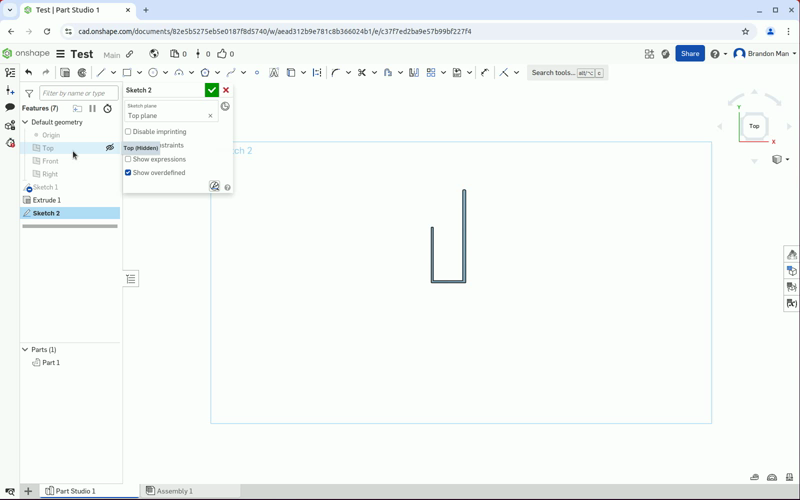
mouse_move(73, 352)
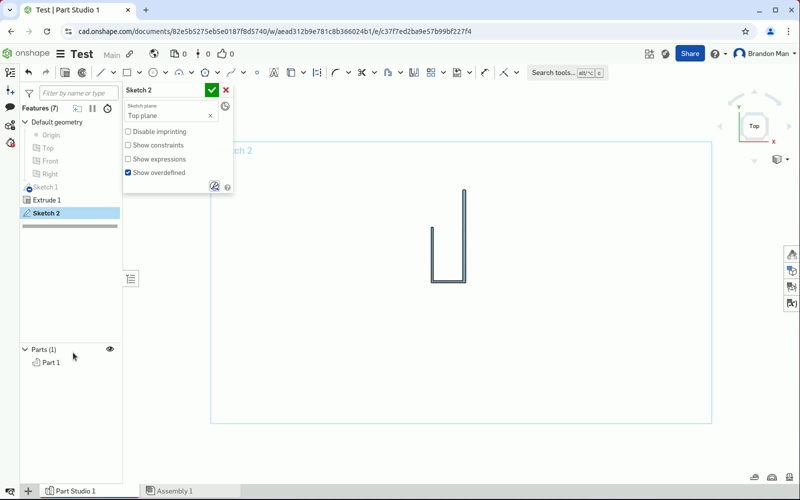
key(y)
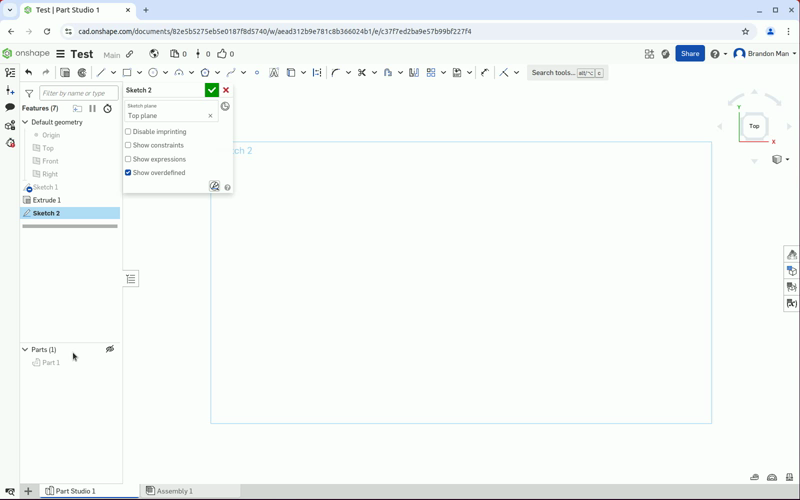
key(a)
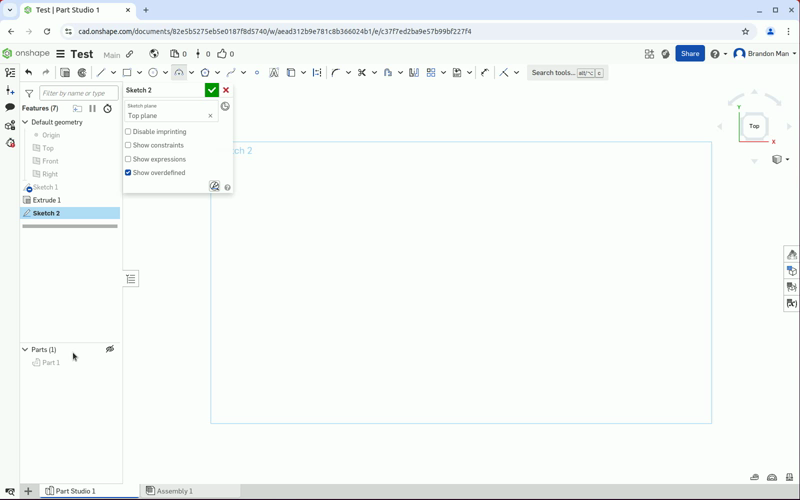
key_down(shift)
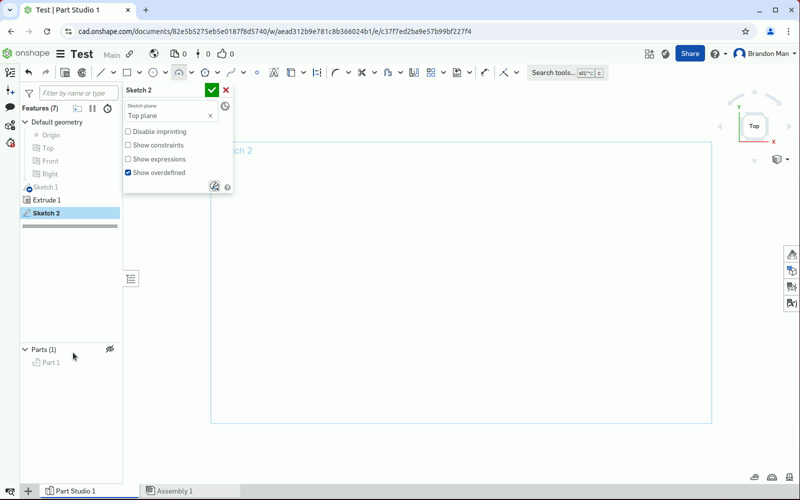
mouse_move(463, 190)
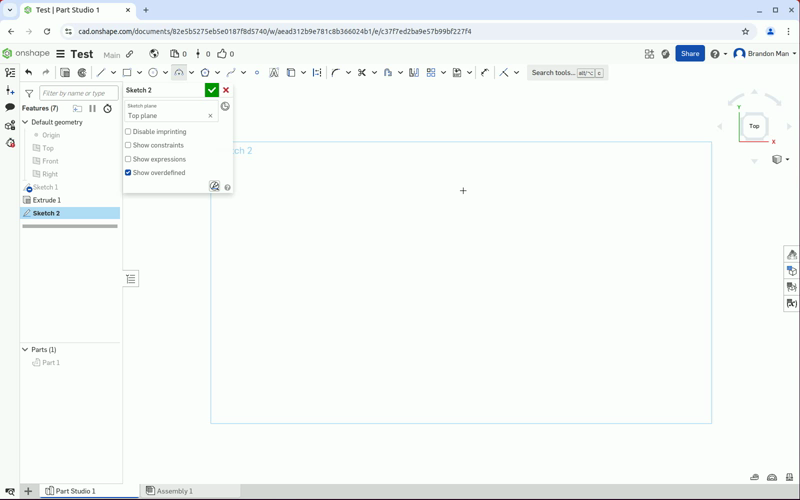
click(463, 190)
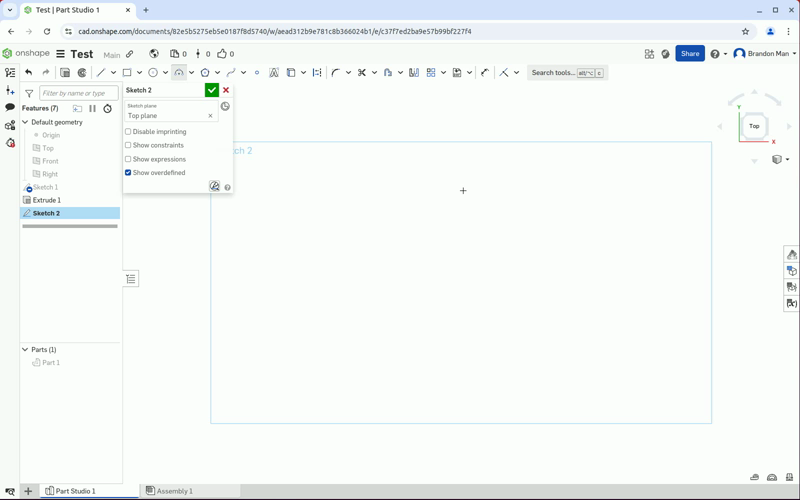
key_up(shift)
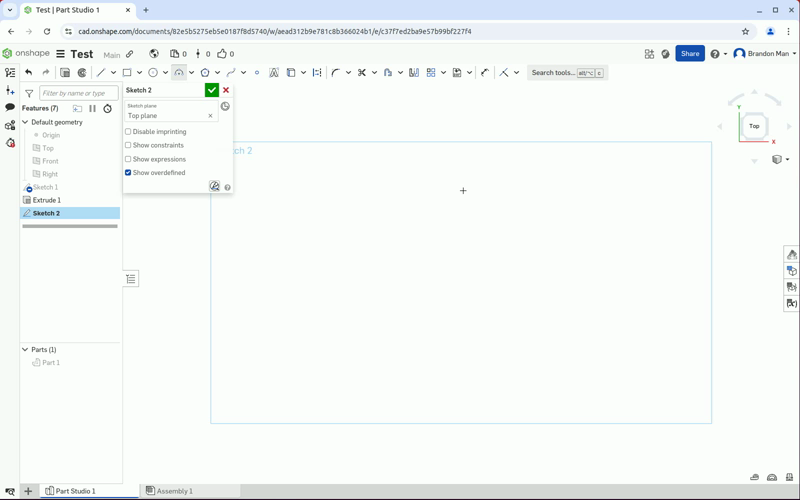
key_down(shift)
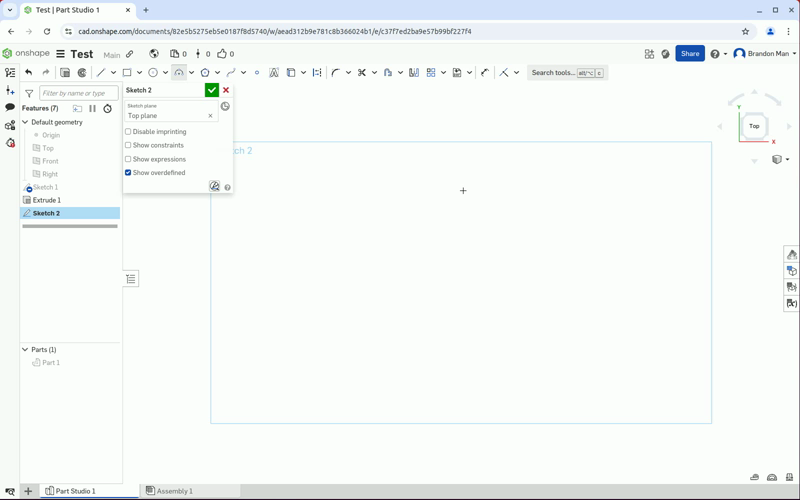
mouse_move(465, 190)
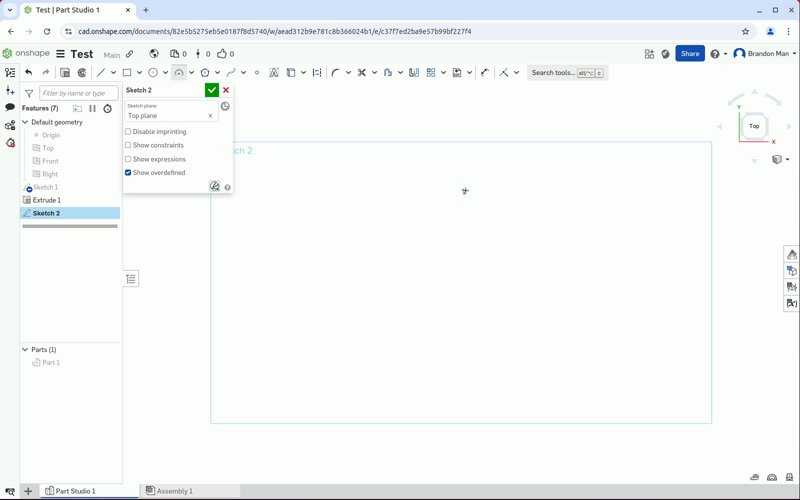
scroll(6)
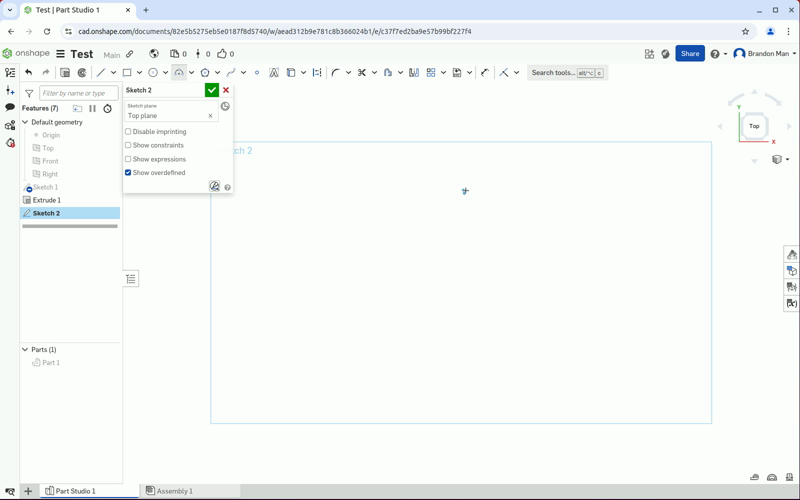
scroll(6)
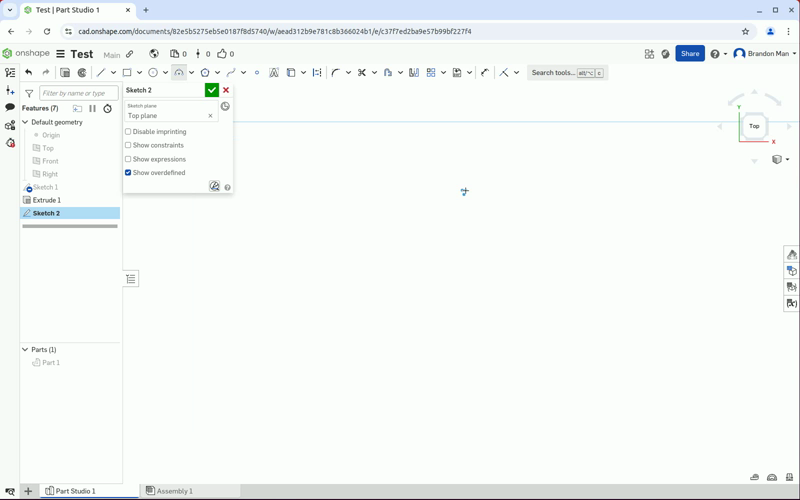
scroll(6)
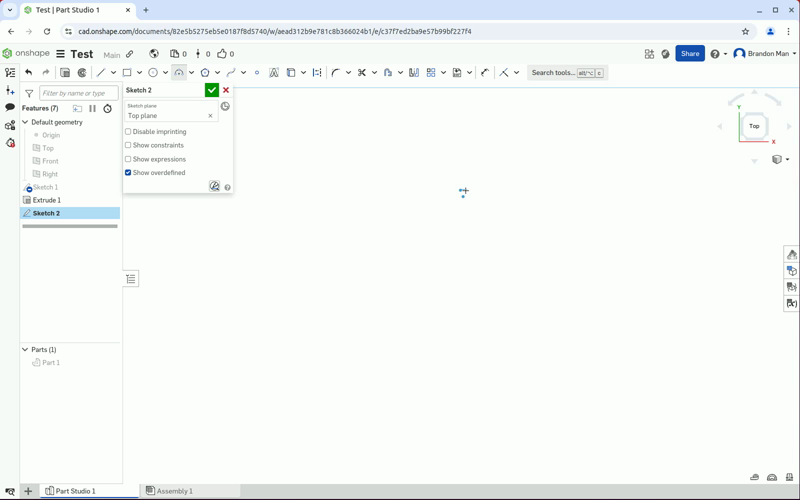
scroll(6)
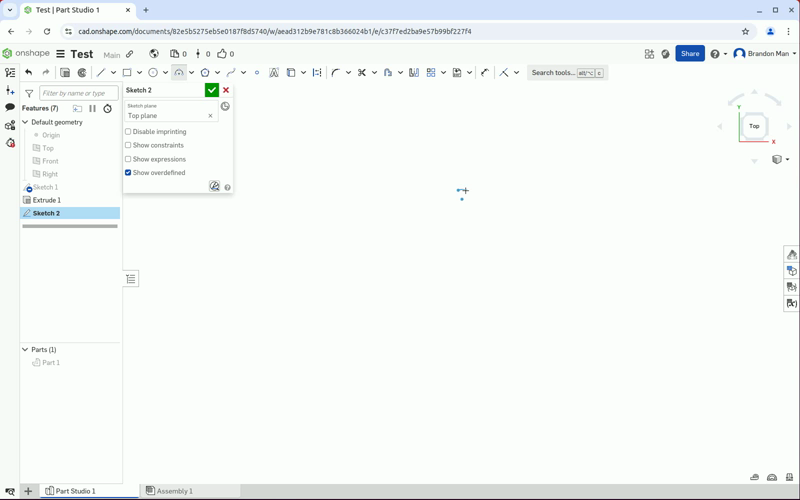
scroll(6)
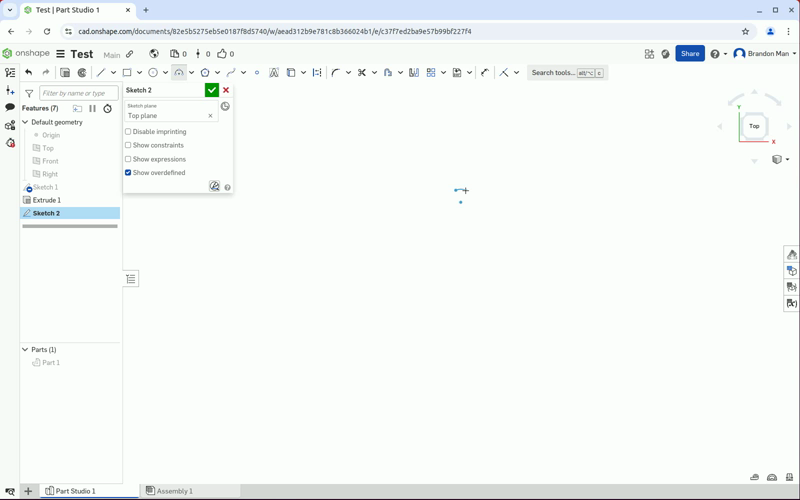
scroll(6)
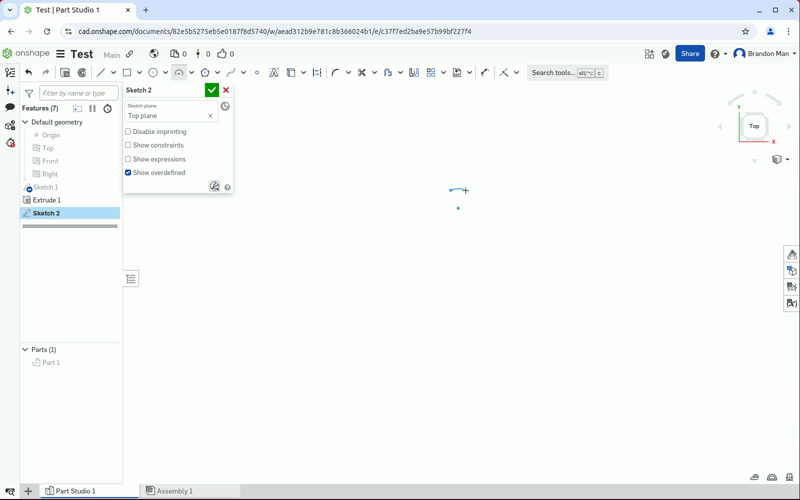
scroll(6)
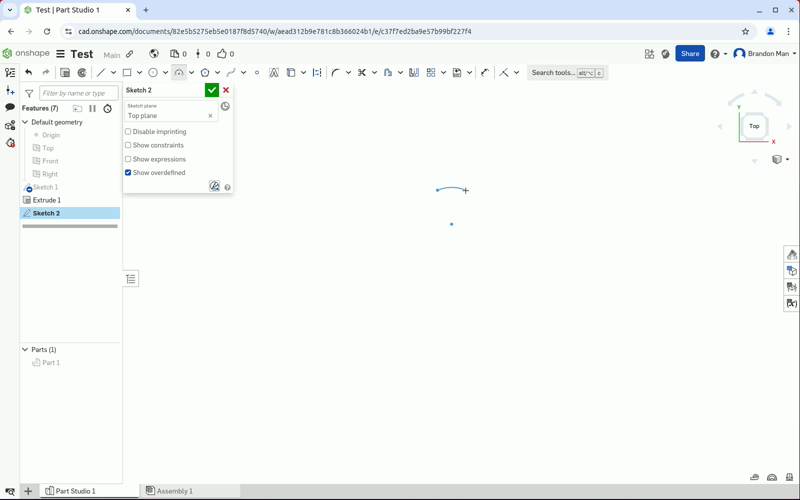
click(465, 190)
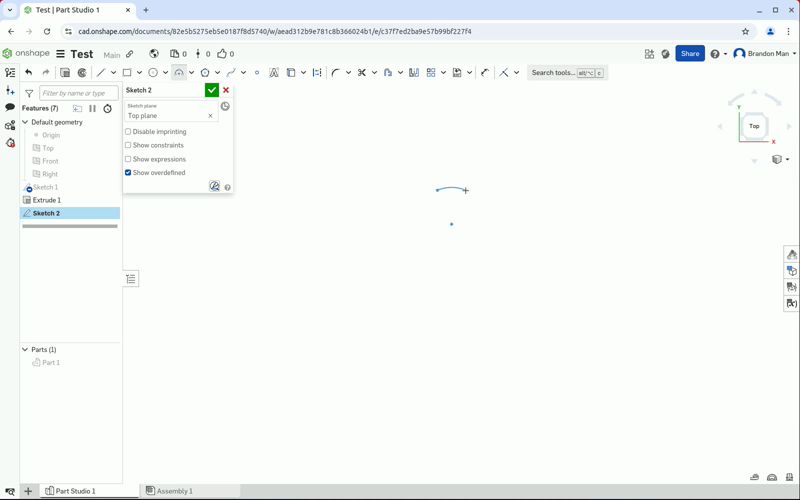
scroll(-6)
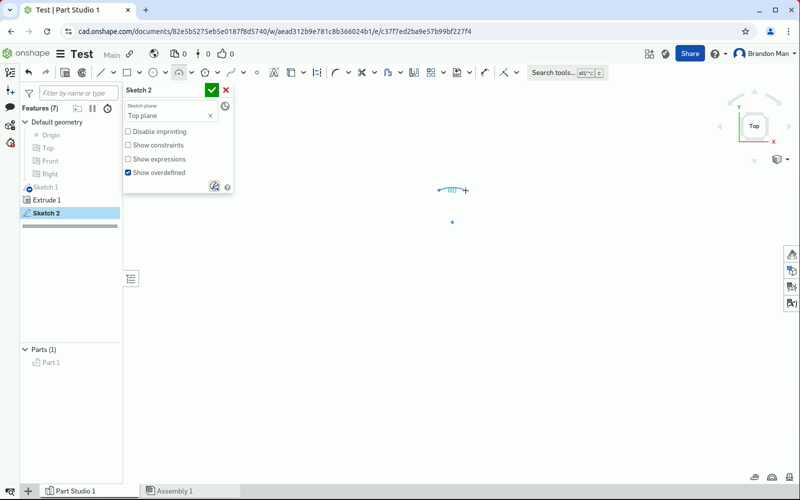
scroll(-6)
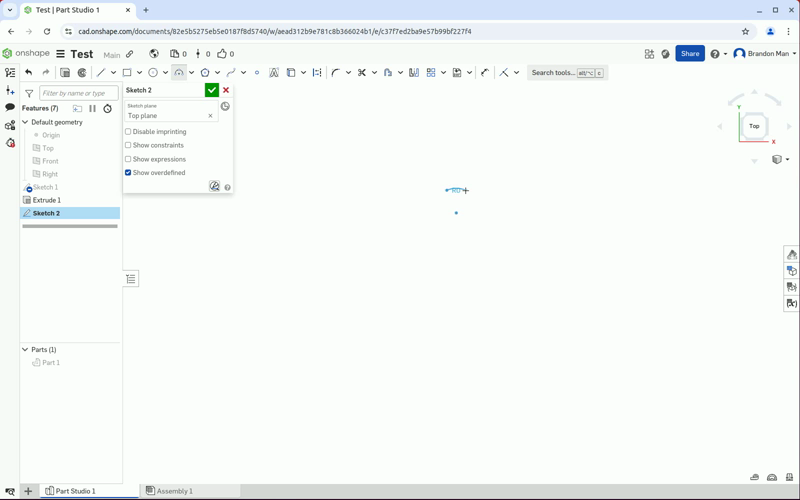
scroll(-6)
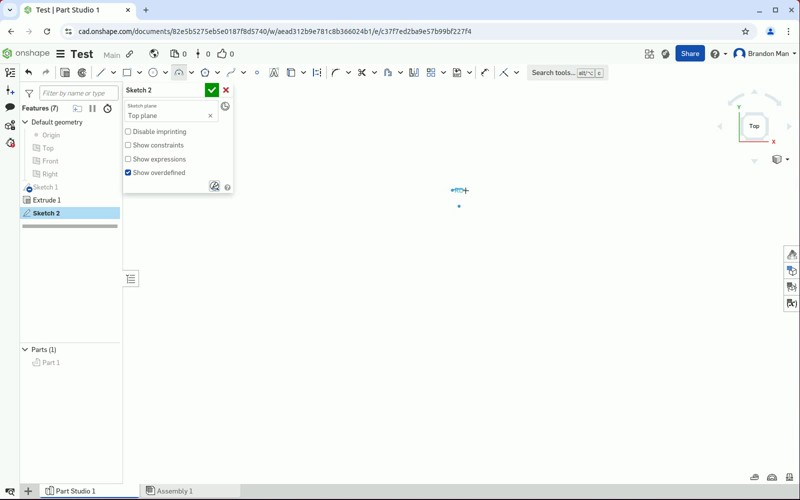
scroll(-6)
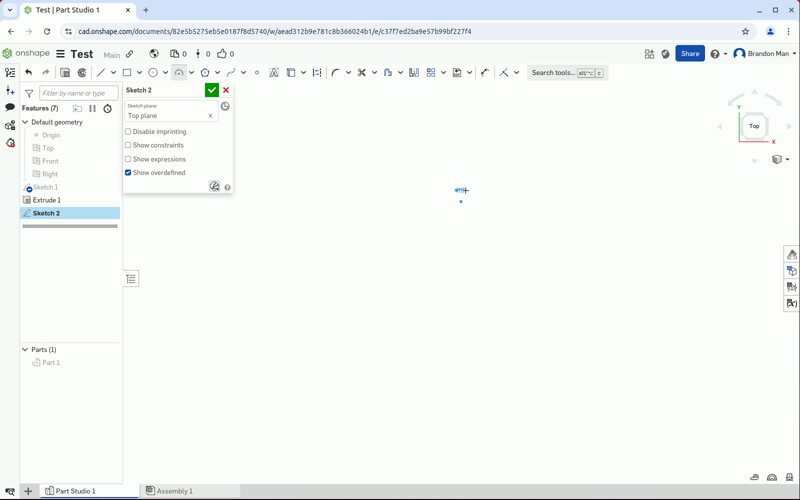
scroll(-6)
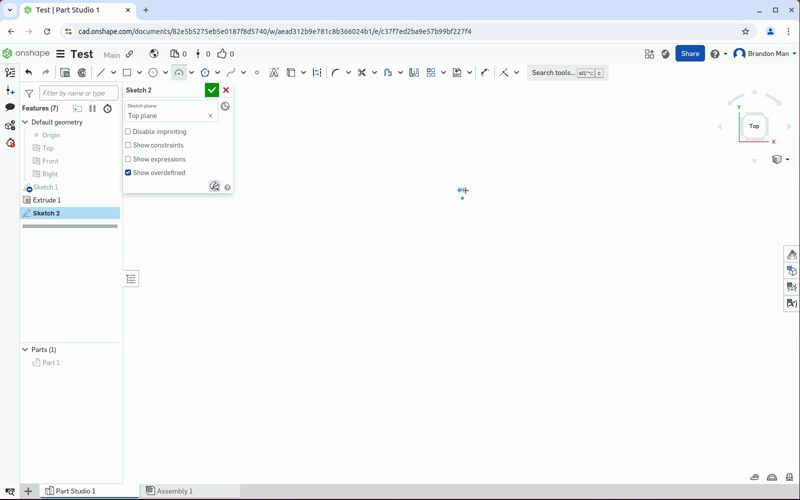
scroll(-6)
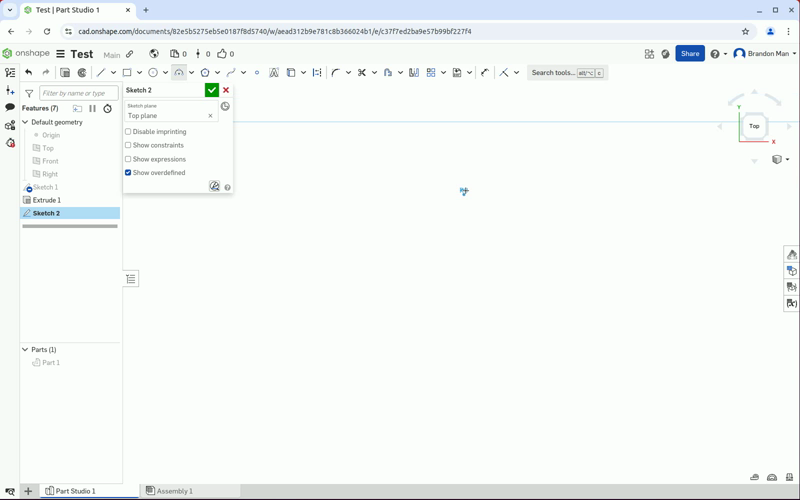
scroll(-6)
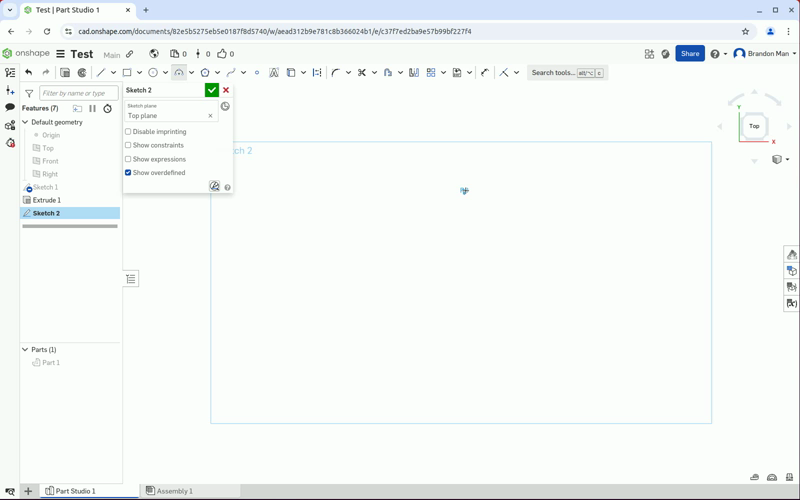
mouse_move(464, 190)
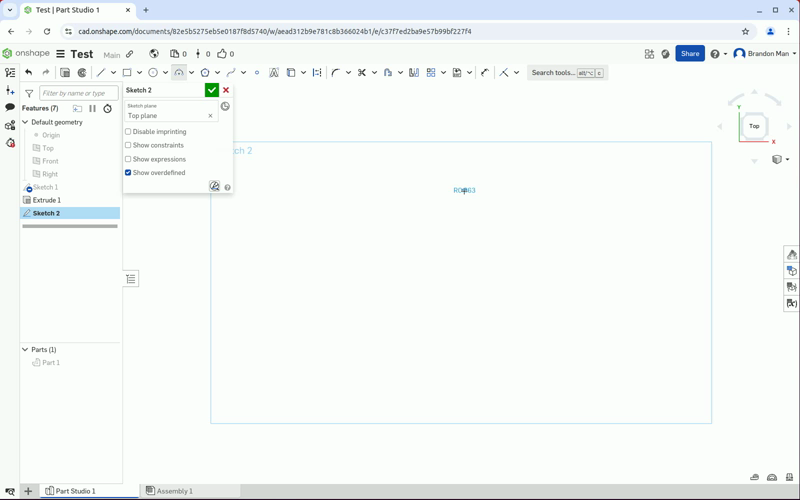
scroll(6)
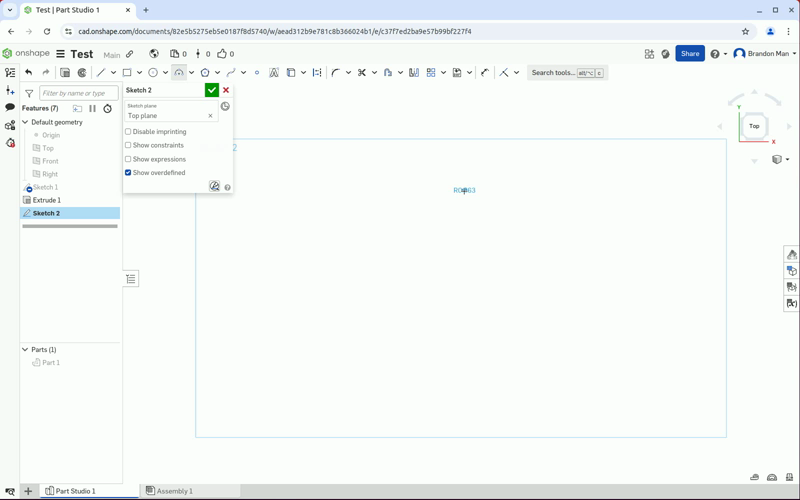
scroll(6)
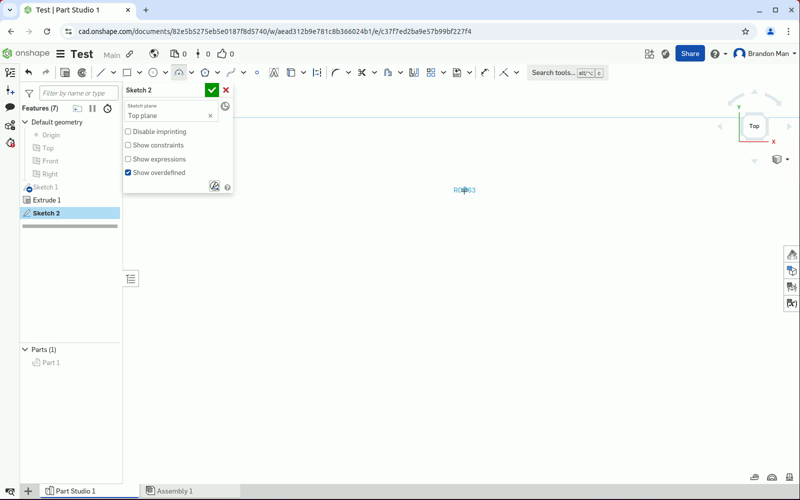
scroll(6)
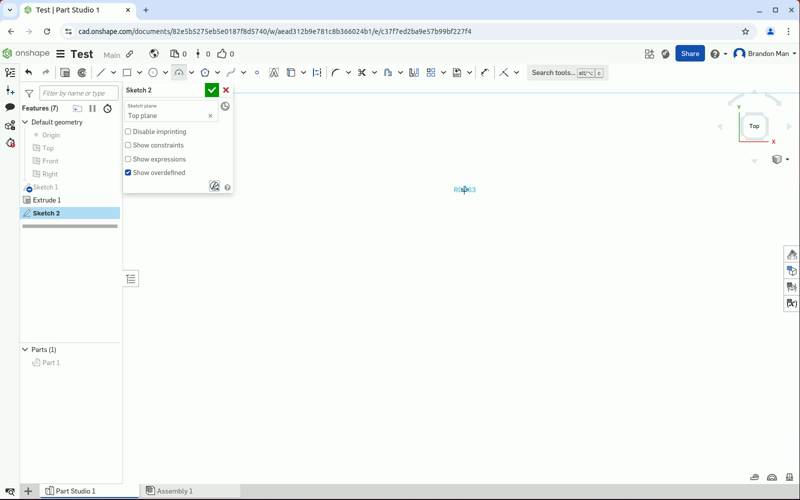
scroll(6)
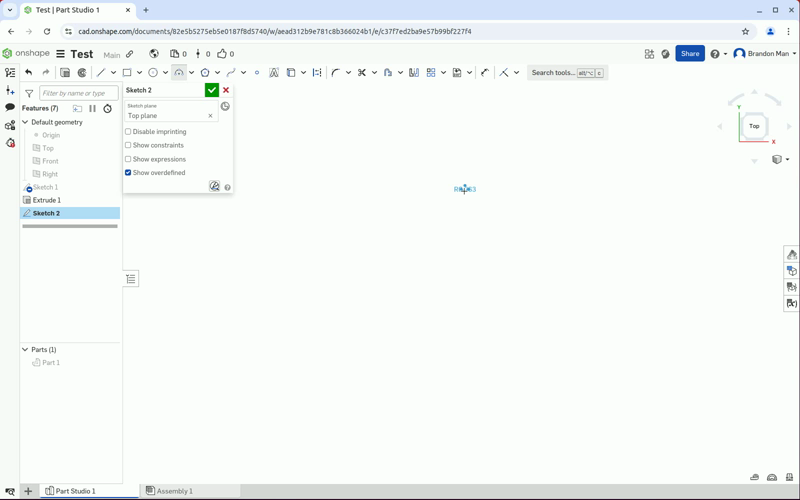
scroll(6)
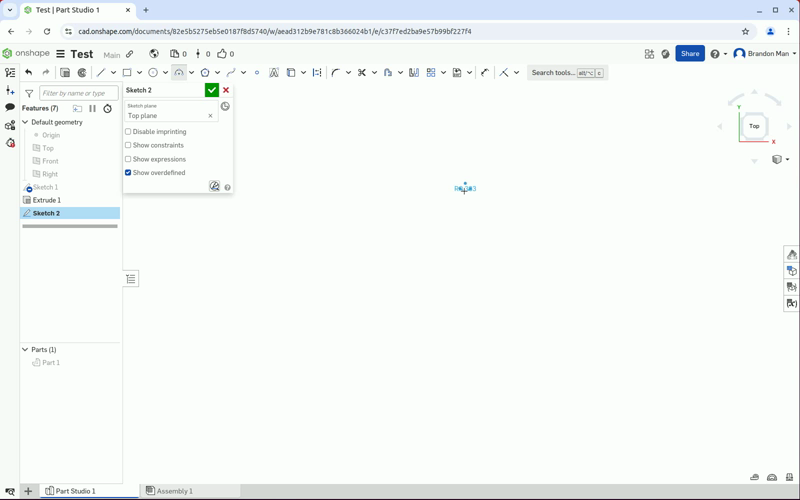
scroll(6)
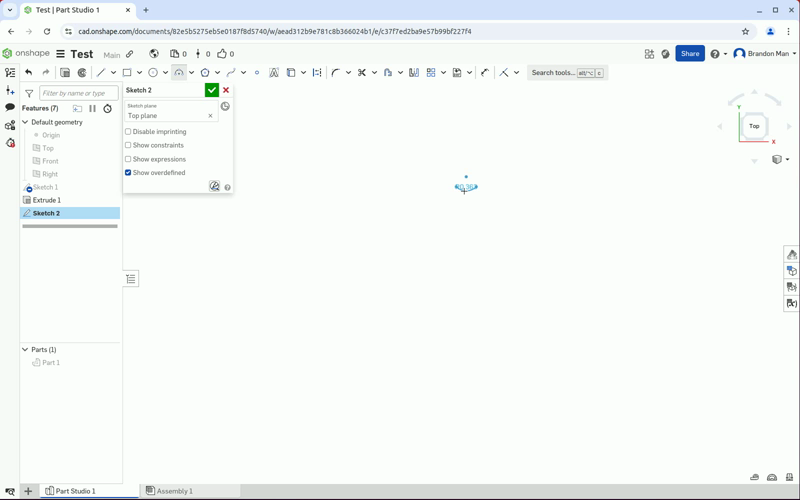
scroll(6)
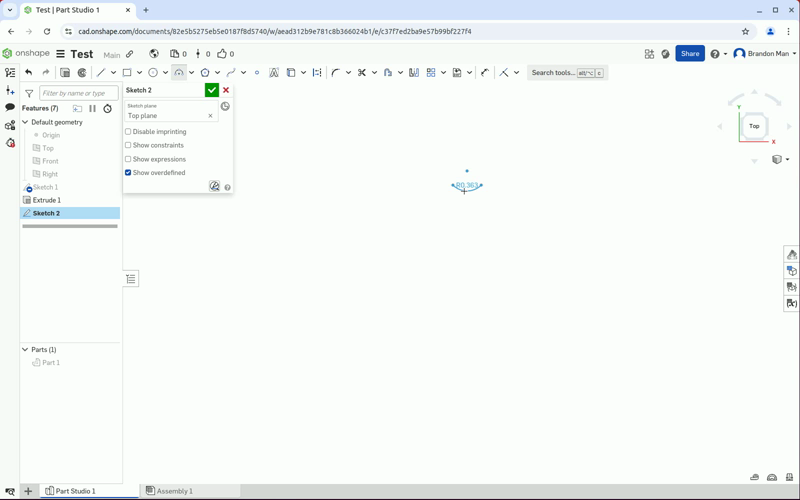
click(464, 190)
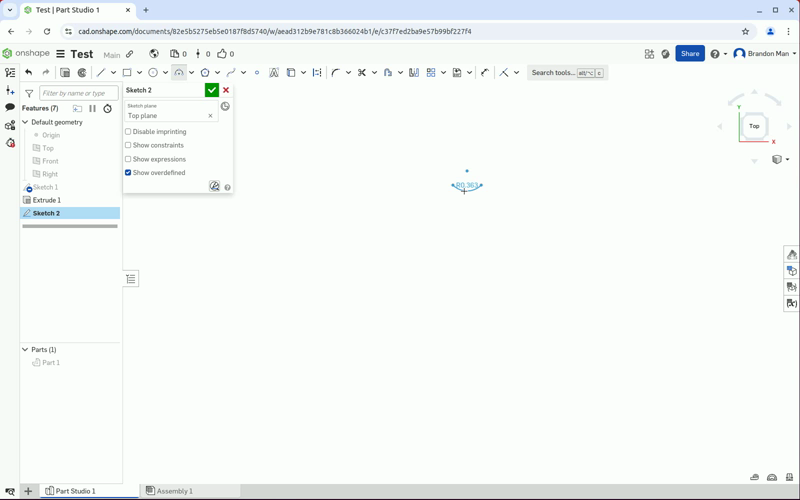
scroll(-6)
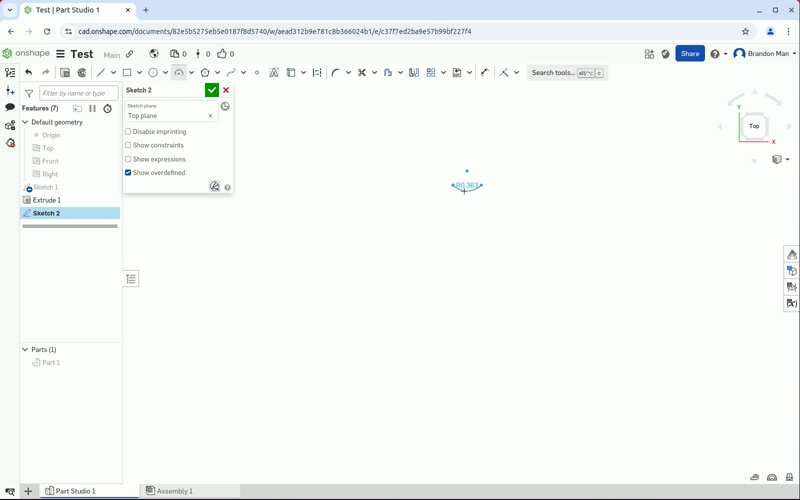
scroll(-6)
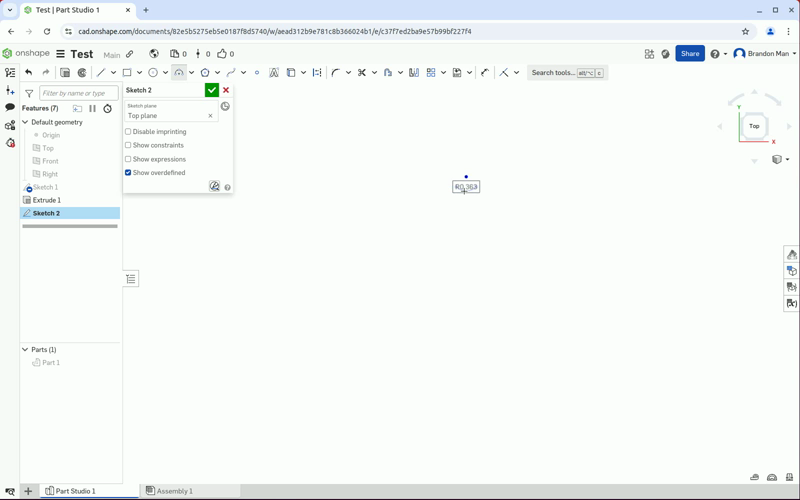
scroll(-6)
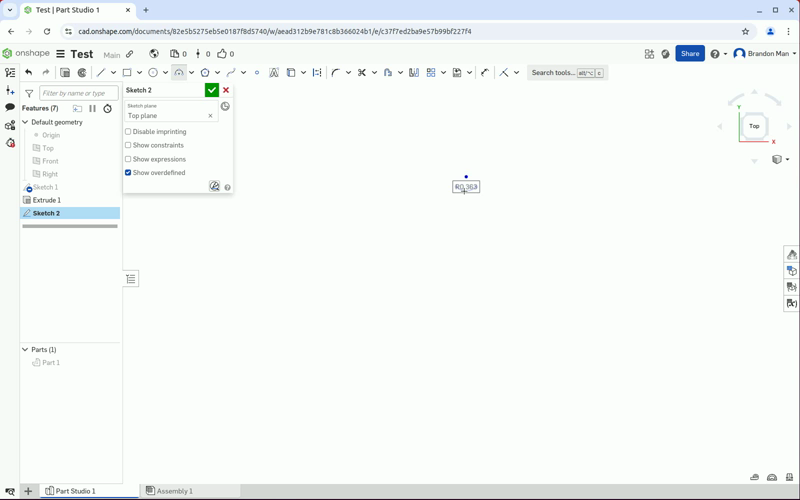
scroll(-6)
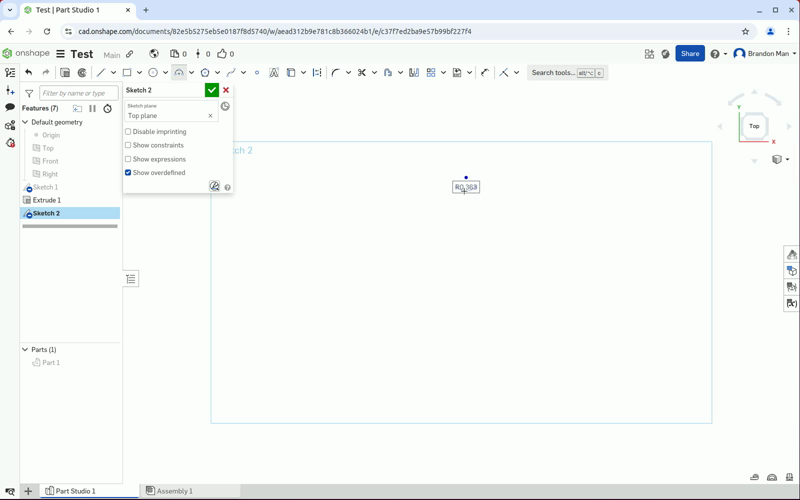
scroll(-6)
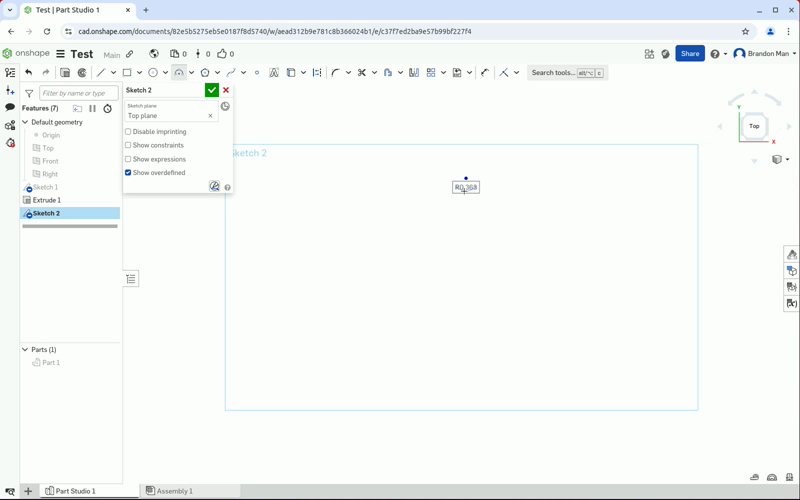
scroll(-6)
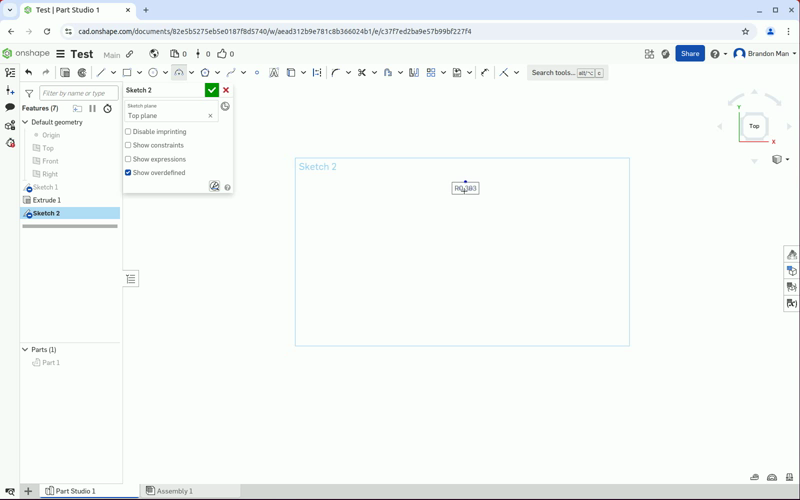
scroll(-6)
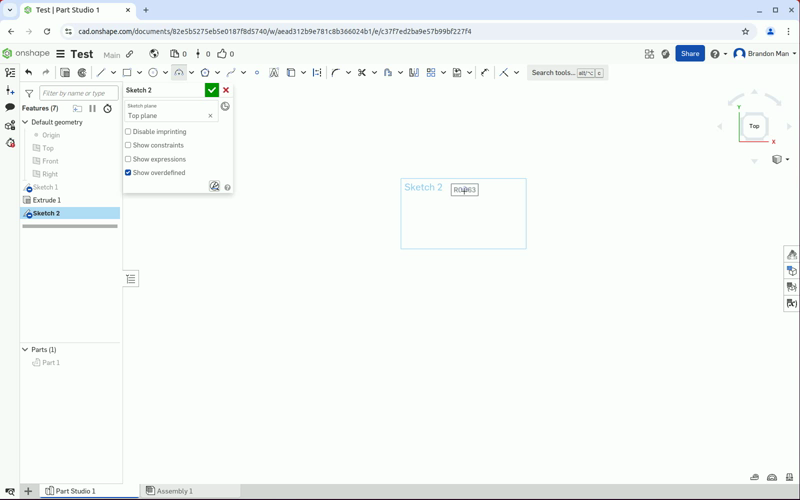
key_up(shift)
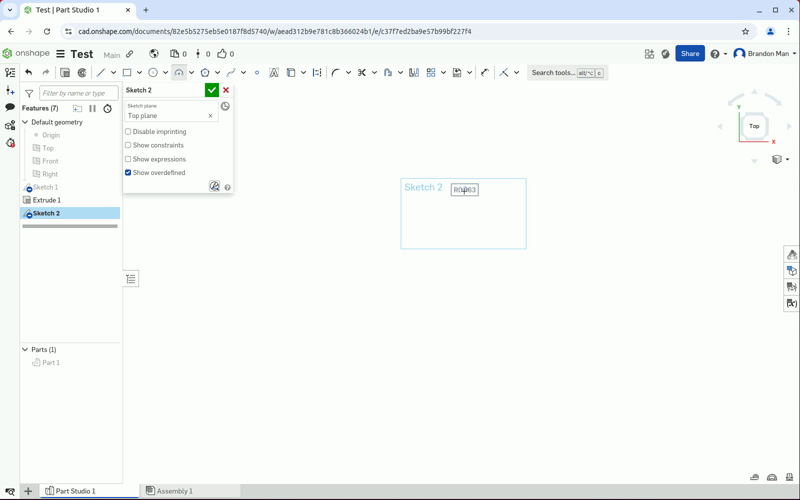
key(esc)
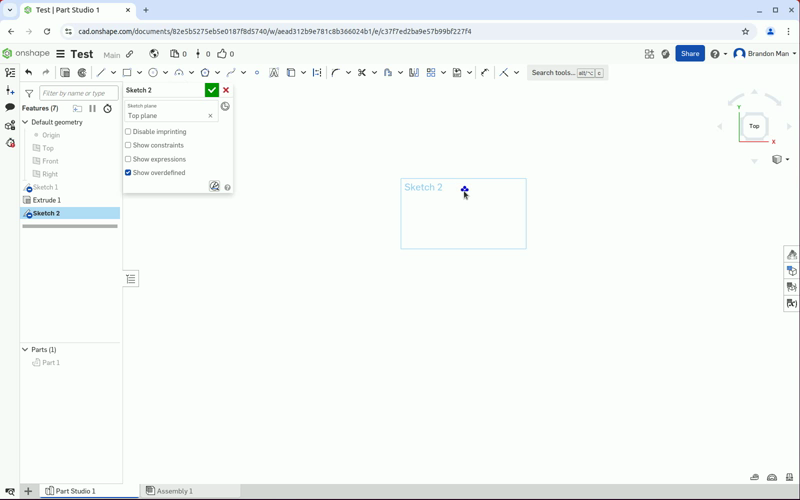
key(l)
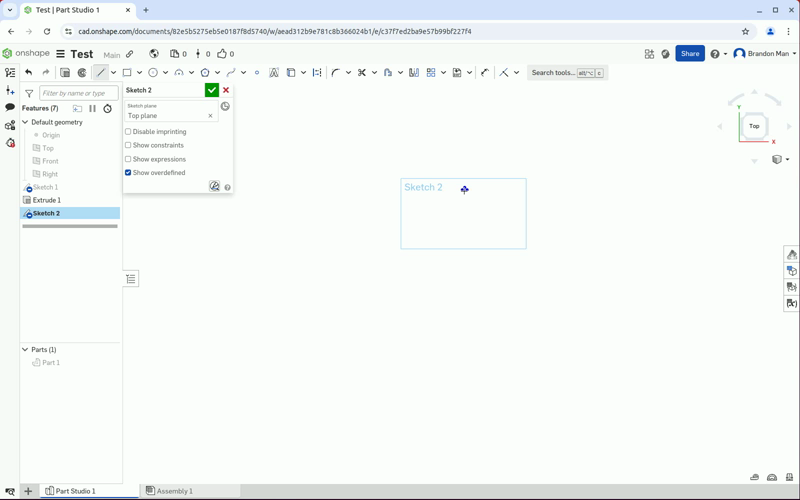
mouse_move(465, 190)
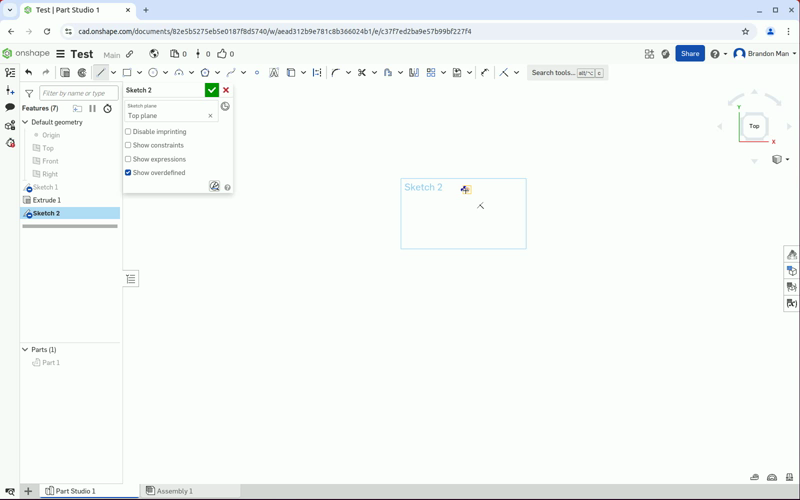
scroll(6)
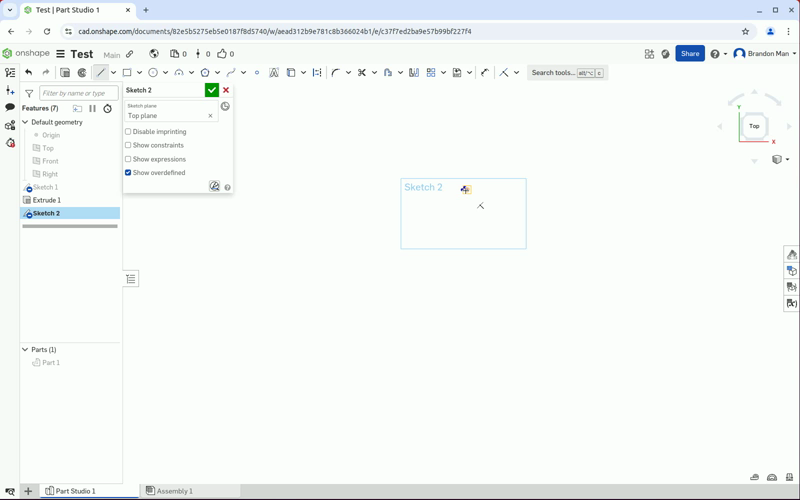
scroll(6)
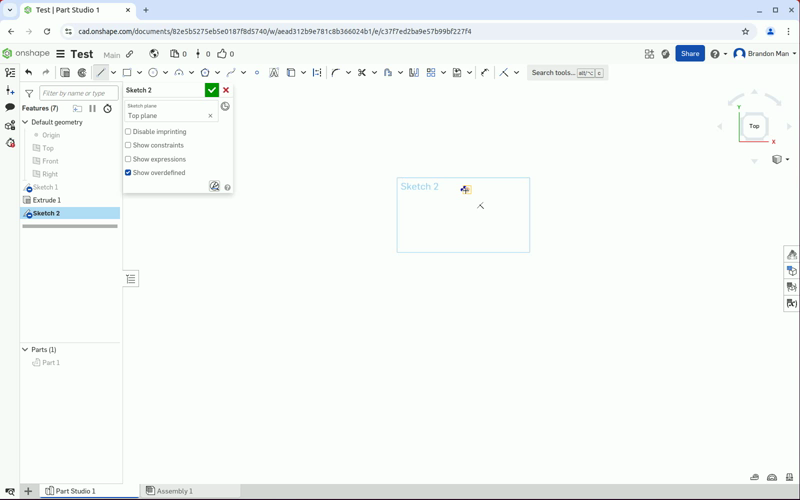
scroll(6)
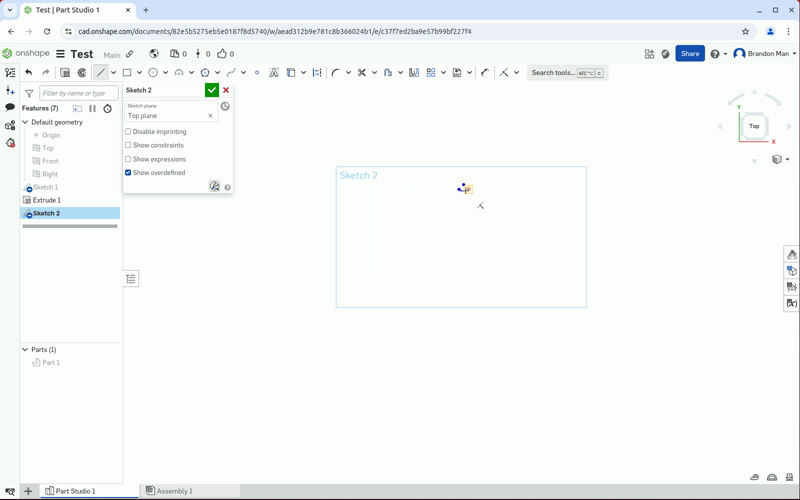
scroll(6)
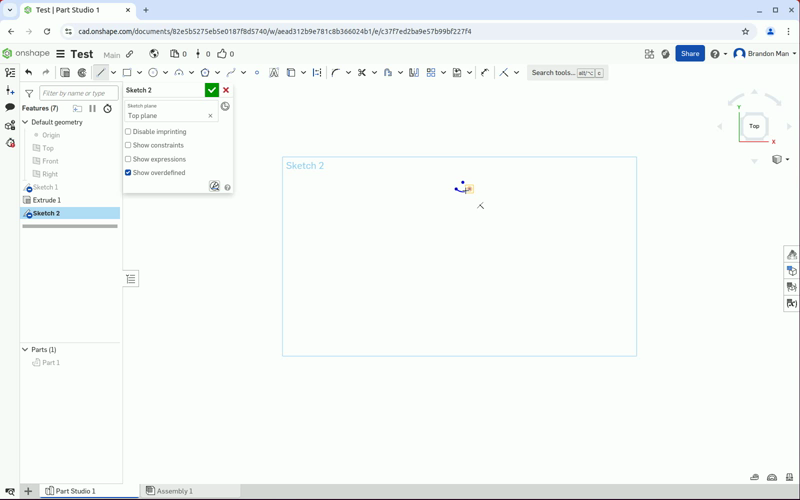
scroll(6)
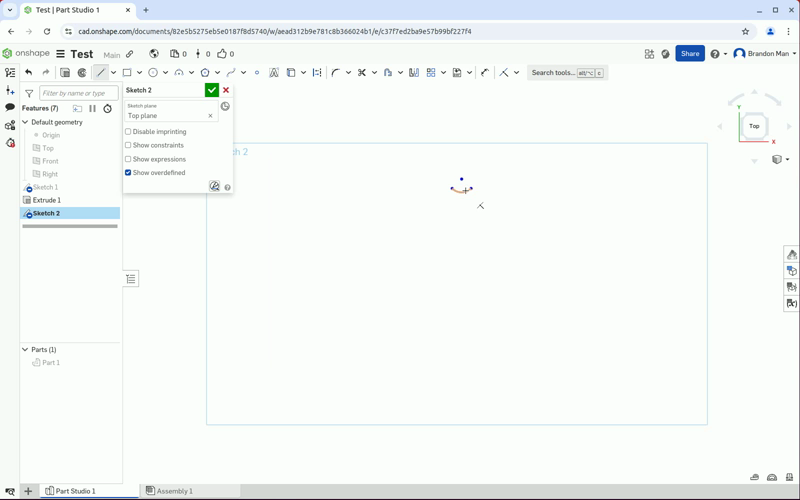
scroll(6)
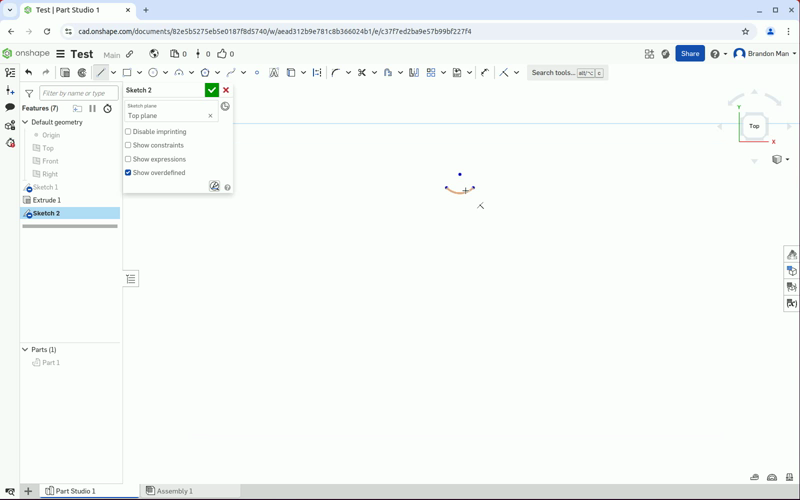
scroll(6)
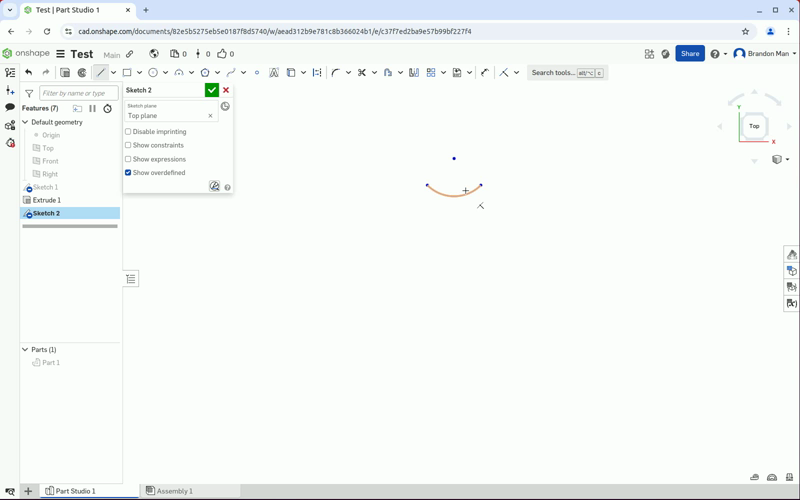
click(465, 190)
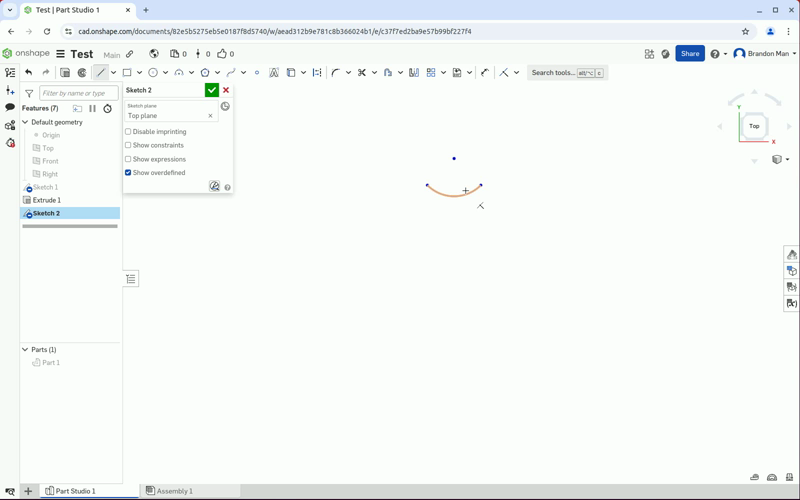
scroll(-6)
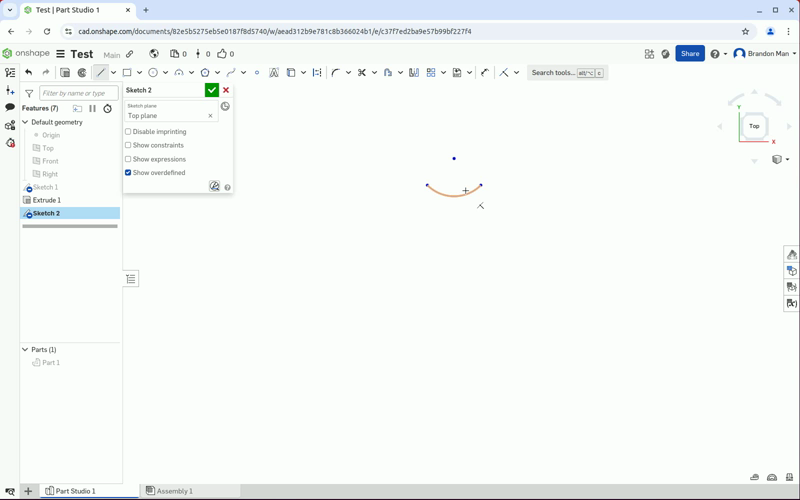
scroll(-6)
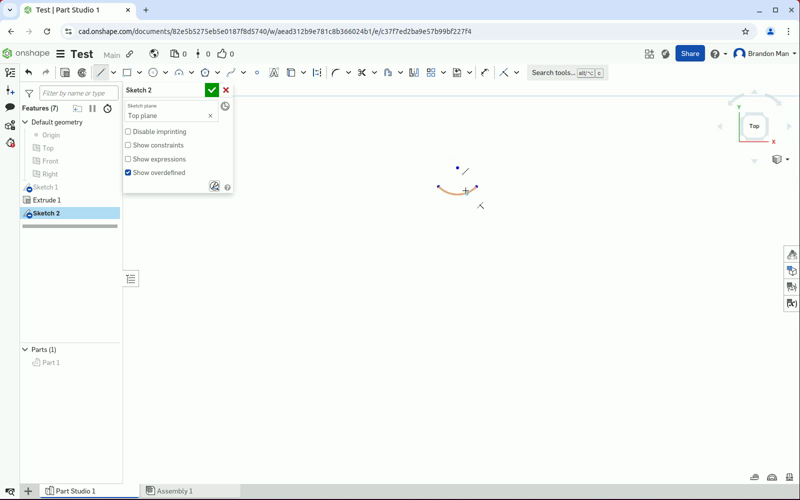
scroll(-6)
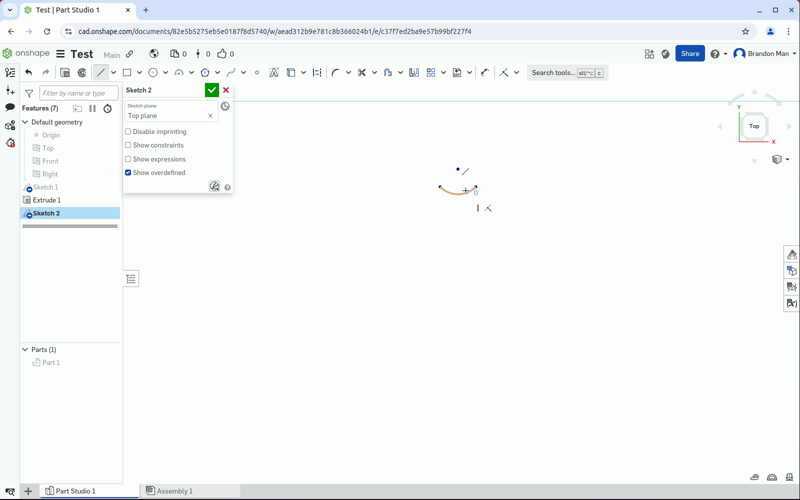
scroll(-6)
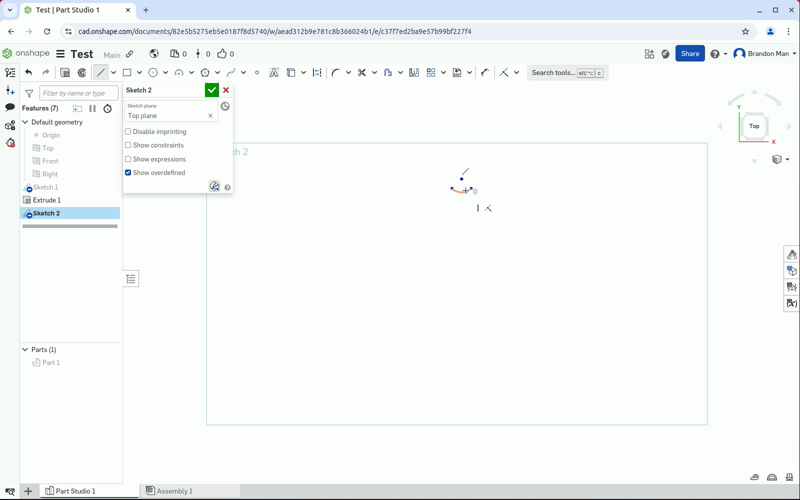
scroll(-6)
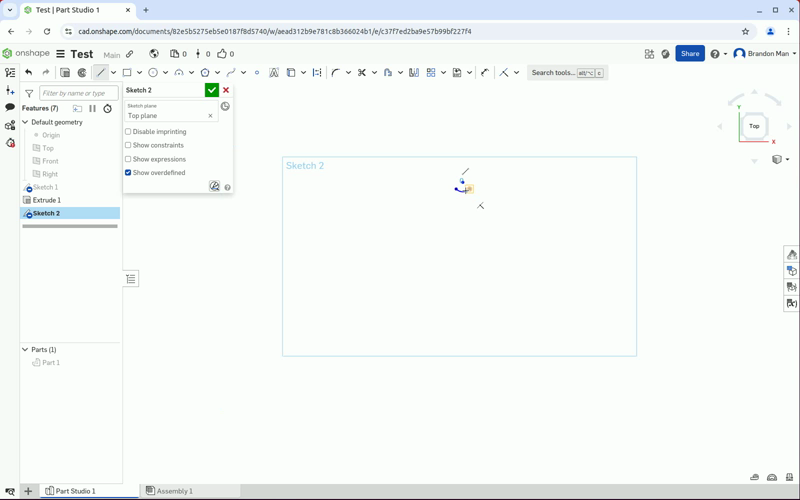
scroll(-6)
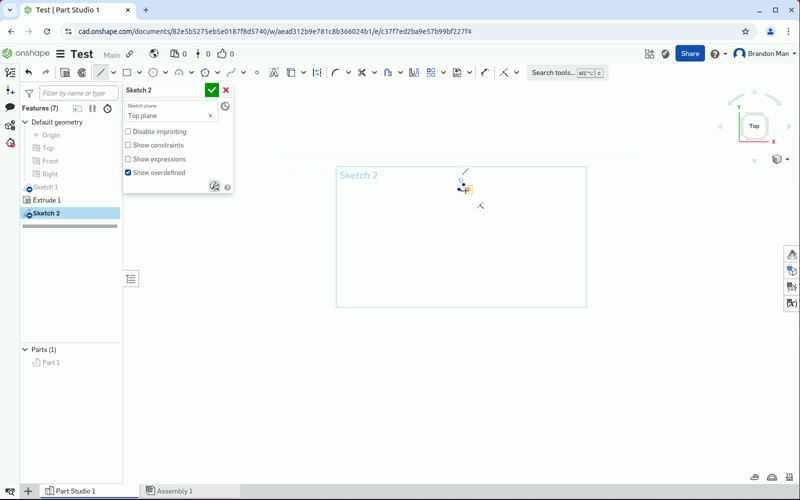
scroll(-6)
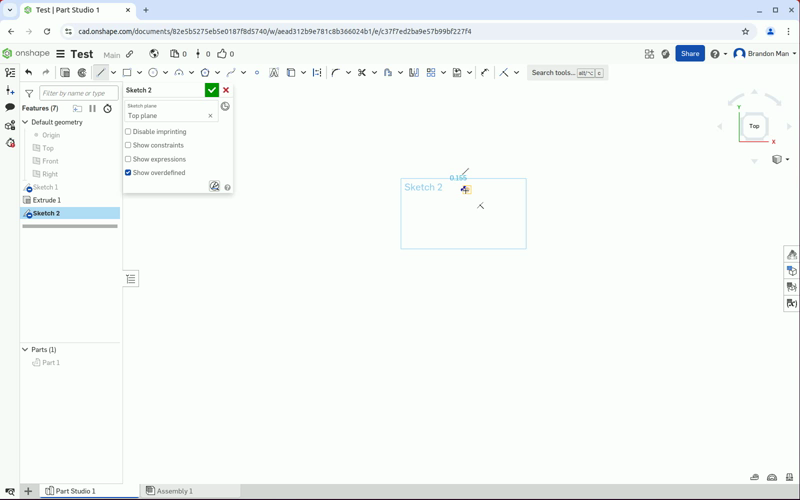
key_down(shift)
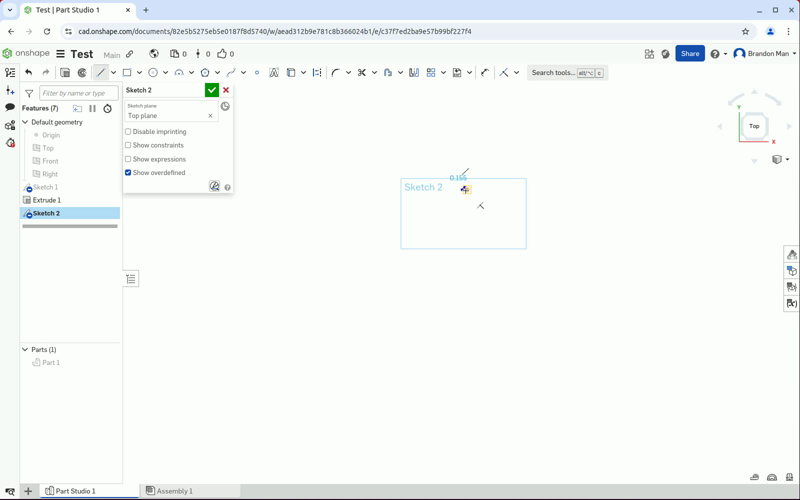
mouse_move(495, 190)
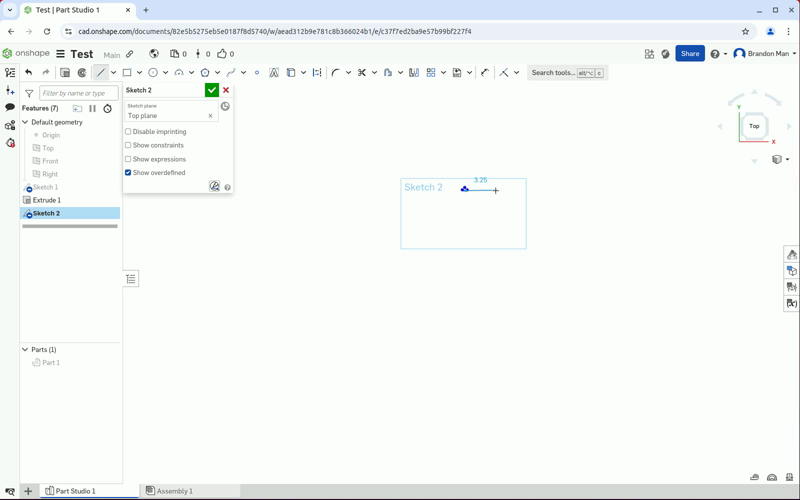
mouse_move(465, 180)
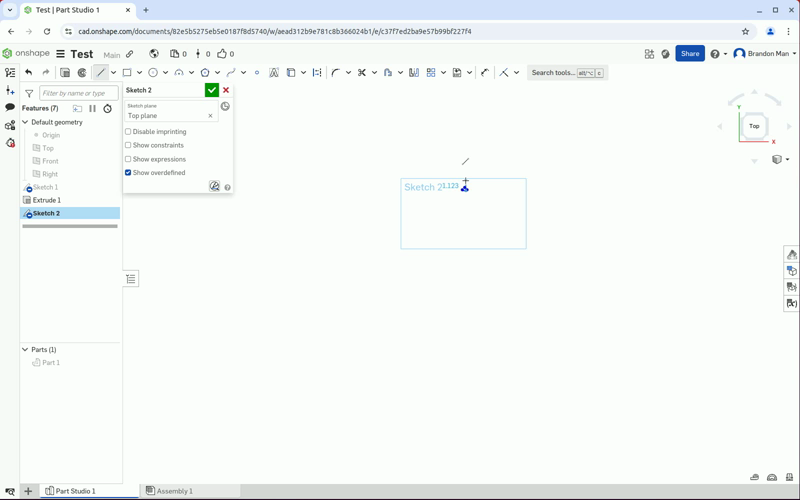
scroll(6)
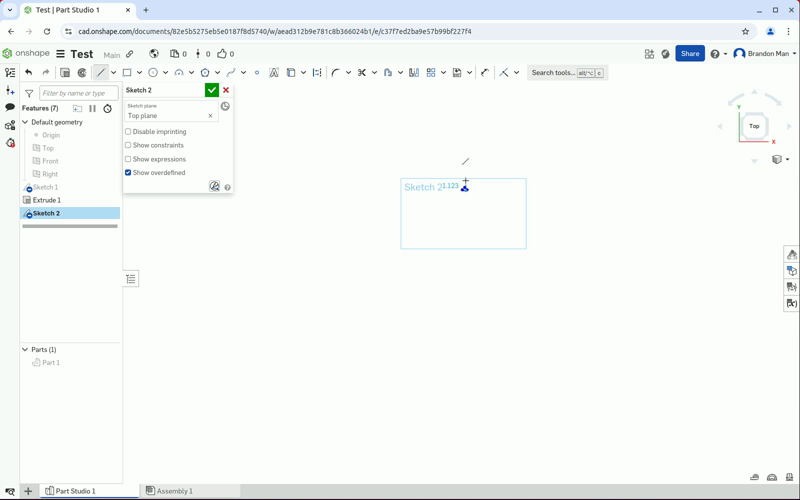
scroll(6)
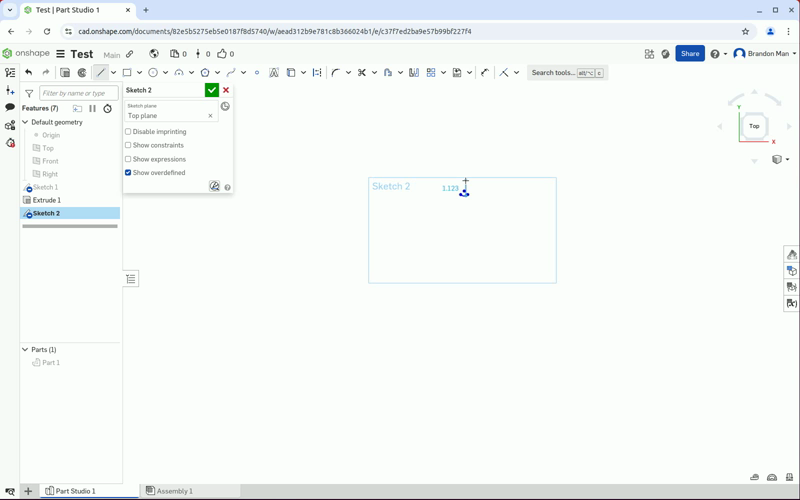
scroll(6)
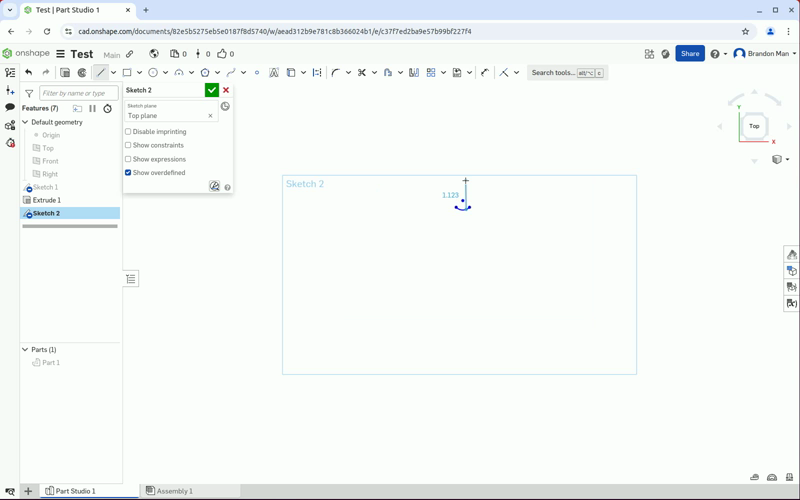
scroll(6)
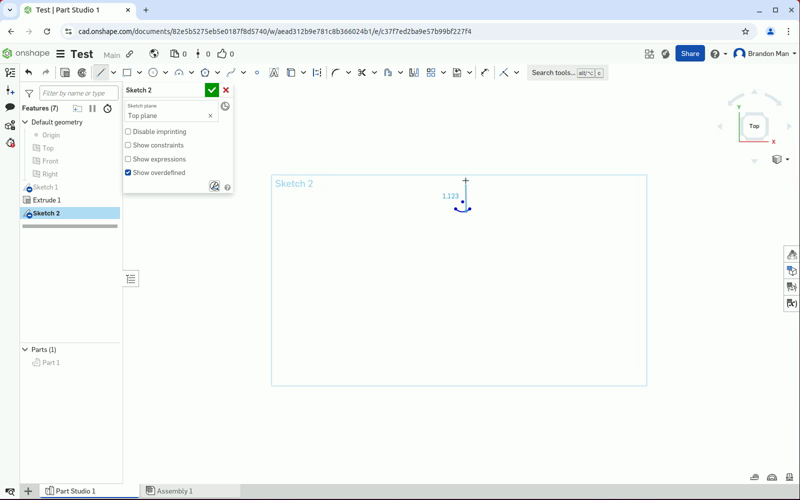
scroll(6)
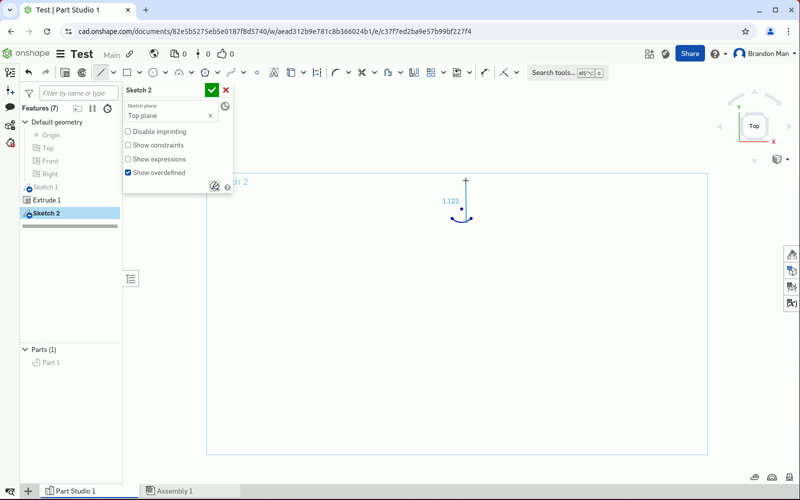
scroll(6)
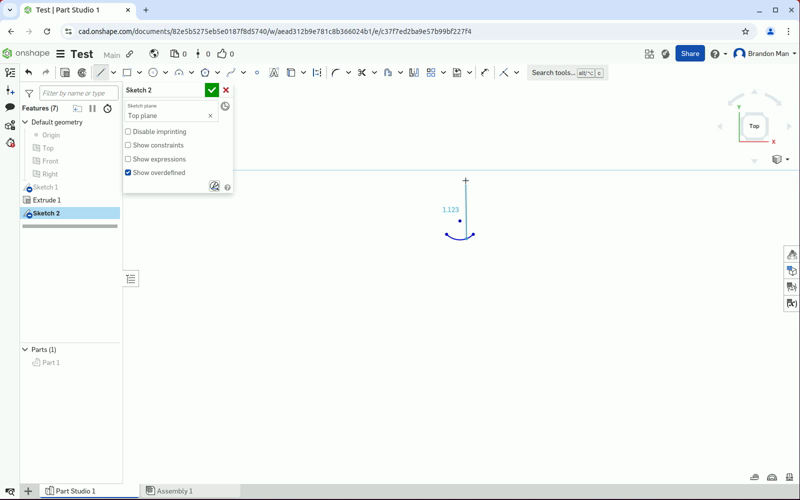
scroll(6)
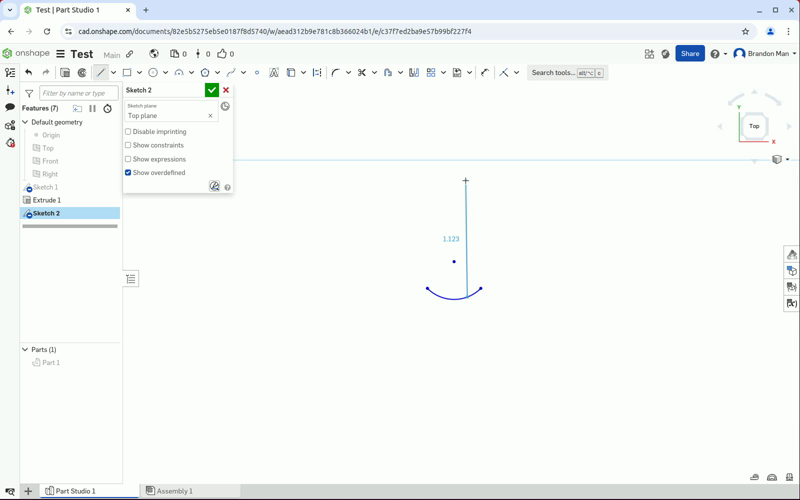
click(465, 180)
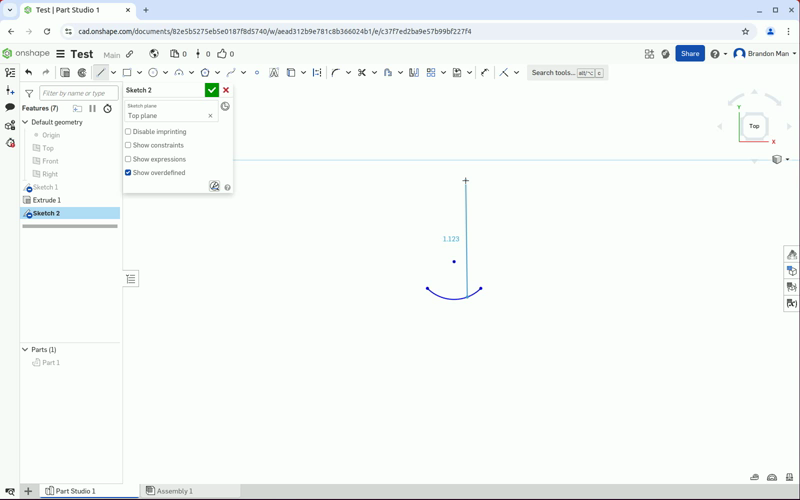
scroll(-6)
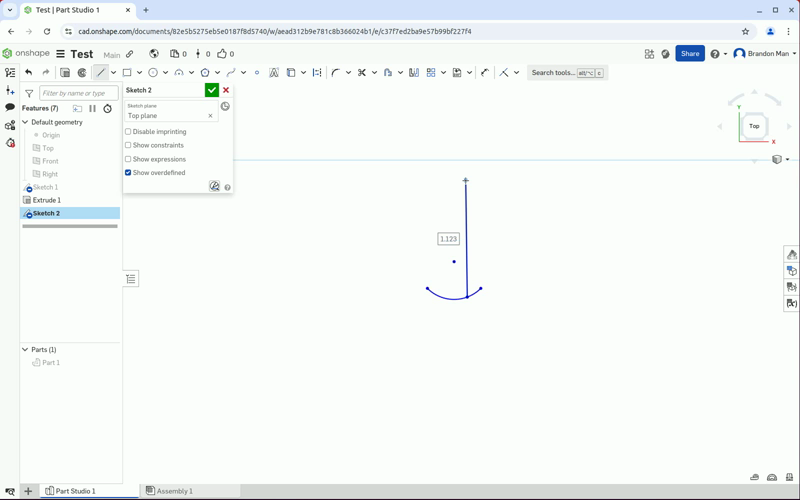
scroll(-6)
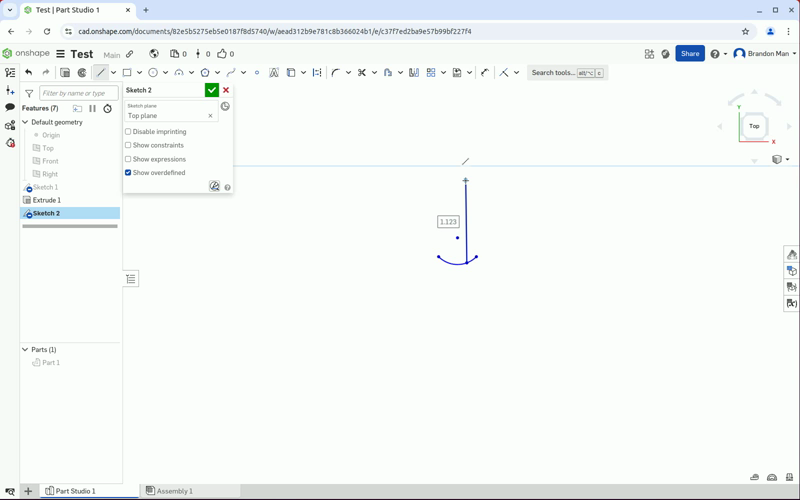
scroll(-6)
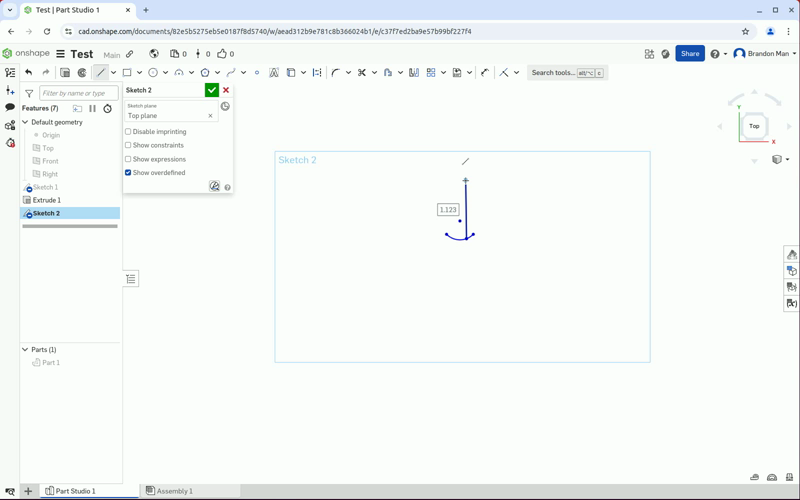
scroll(-6)
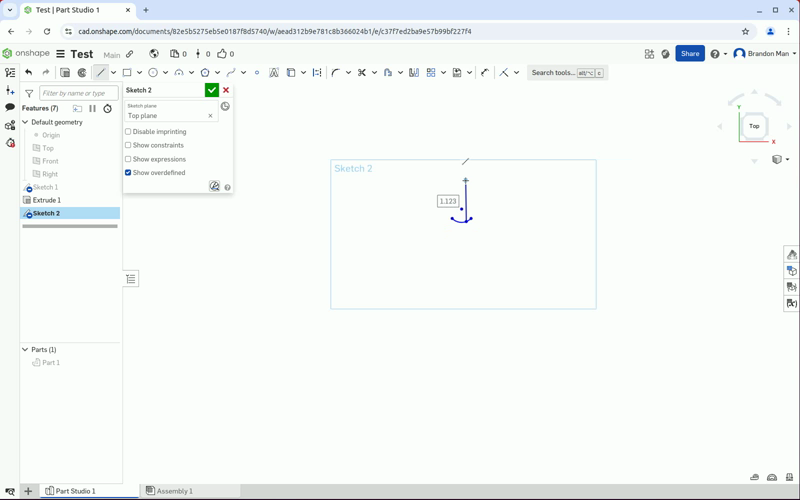
scroll(-6)
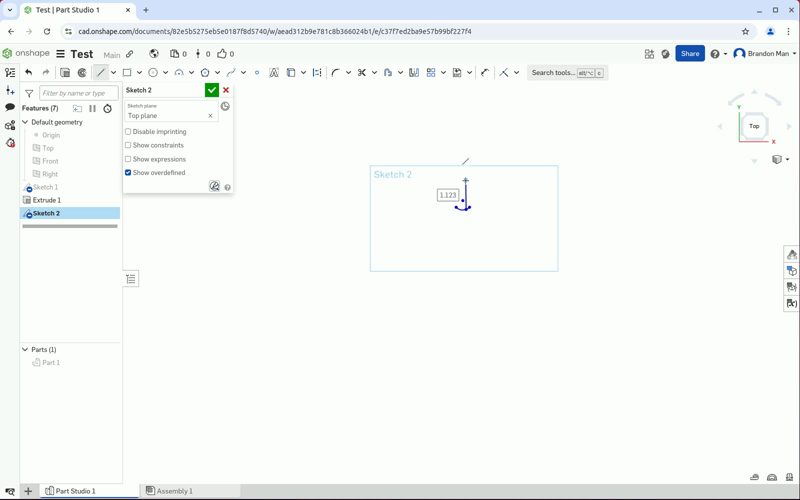
scroll(-6)
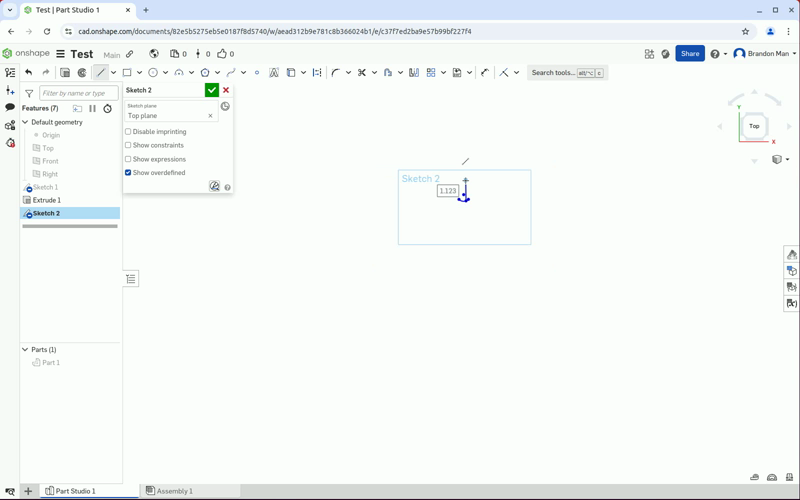
scroll(-6)
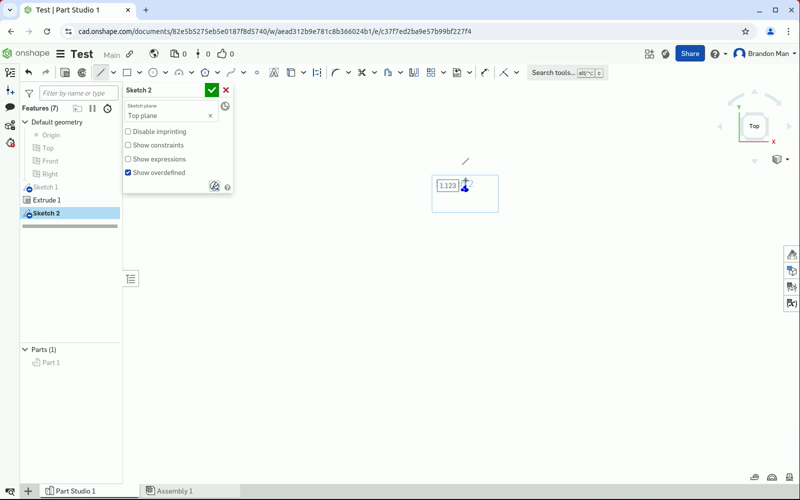
key_up(shift)
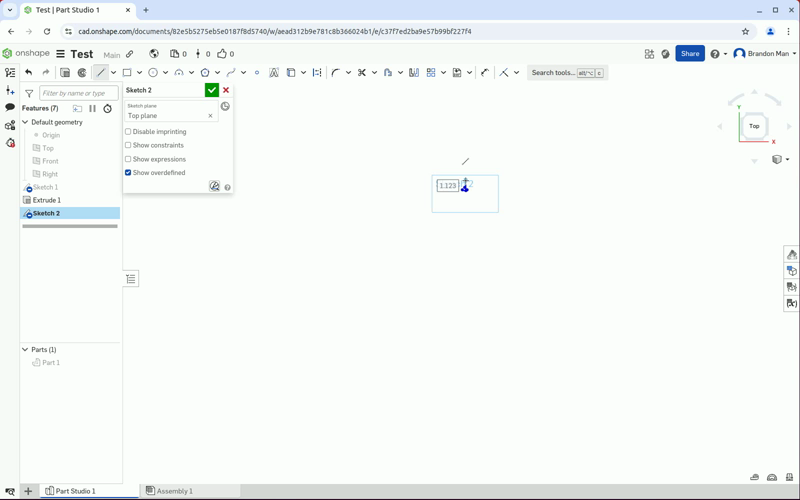
key_down(shift)
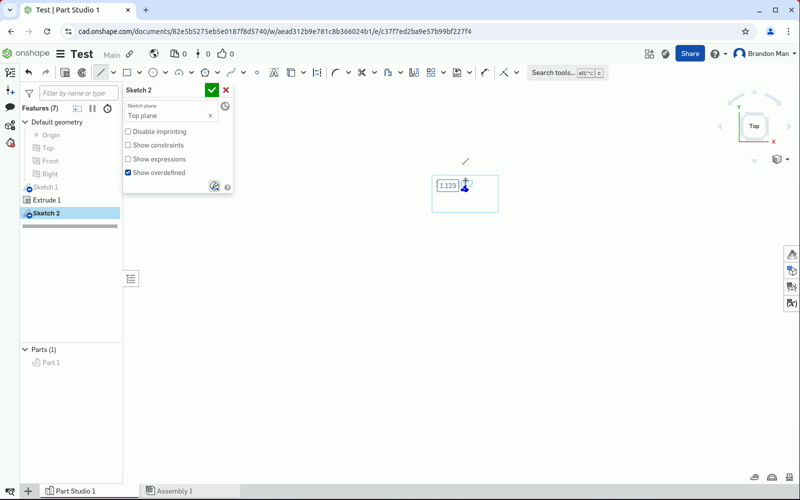
mouse_move(495, 180)
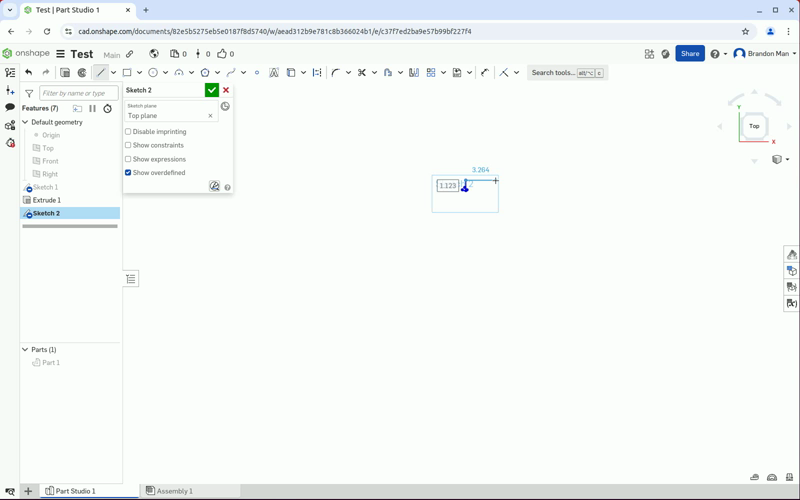
mouse_move(463, 180)
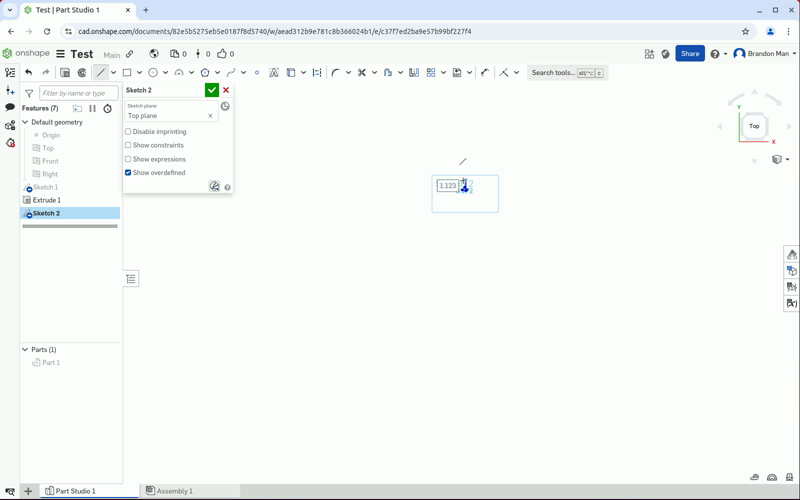
scroll(6)
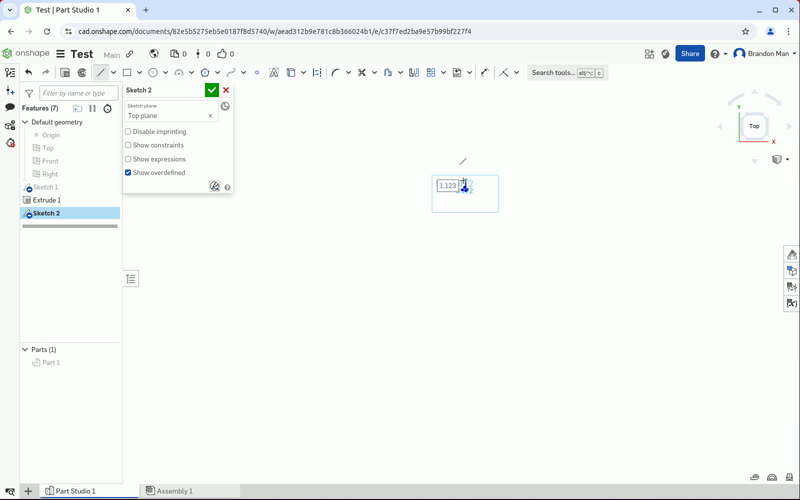
scroll(6)
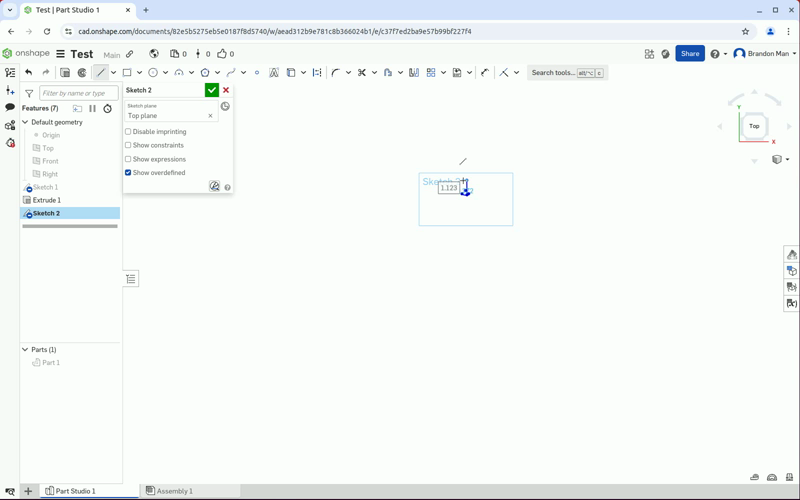
scroll(6)
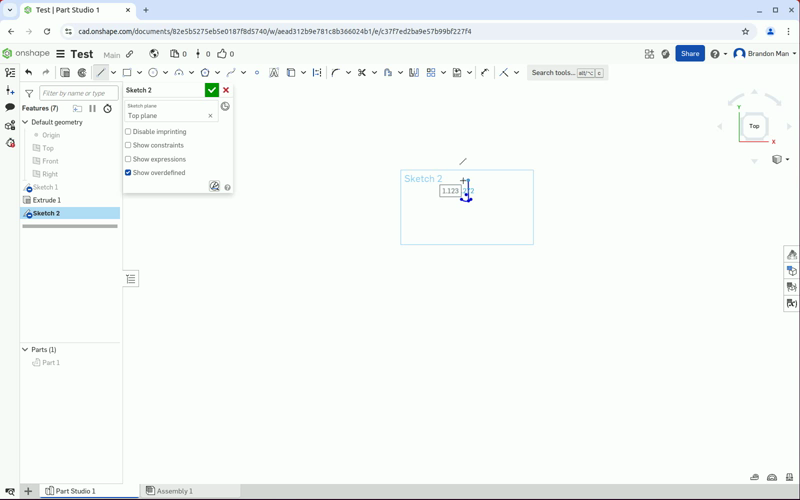
scroll(6)
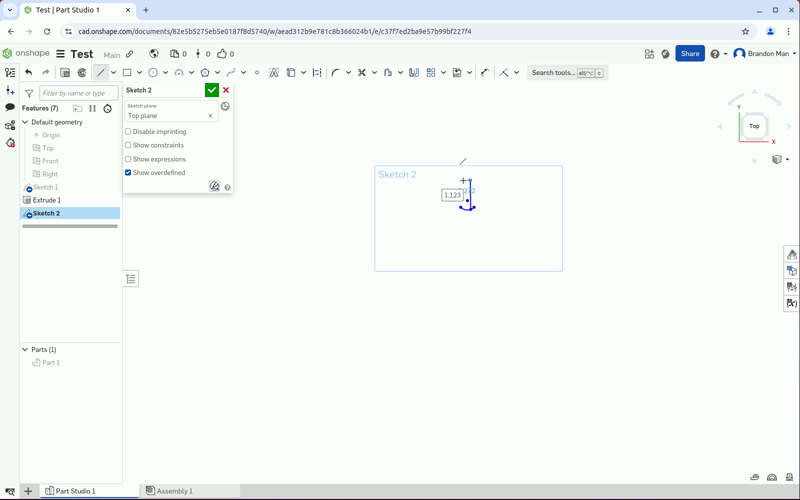
scroll(6)
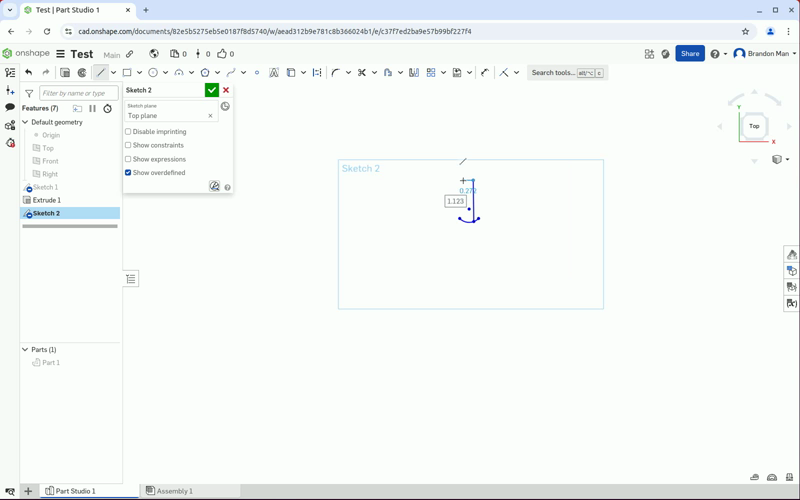
scroll(6)
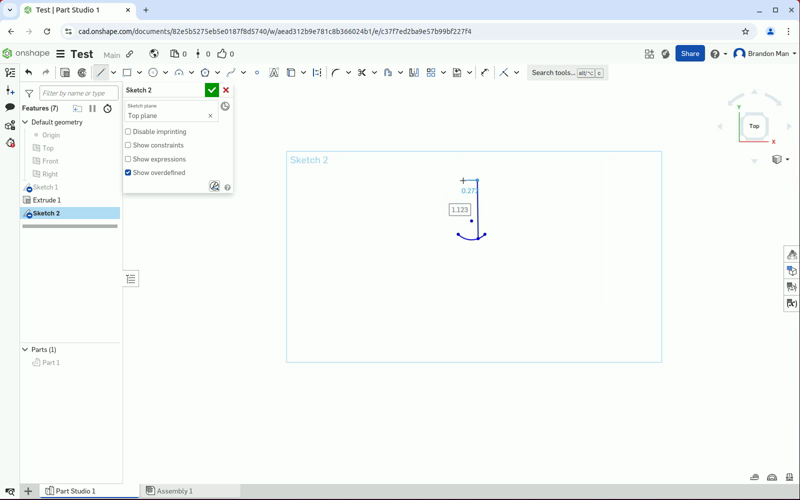
scroll(6)
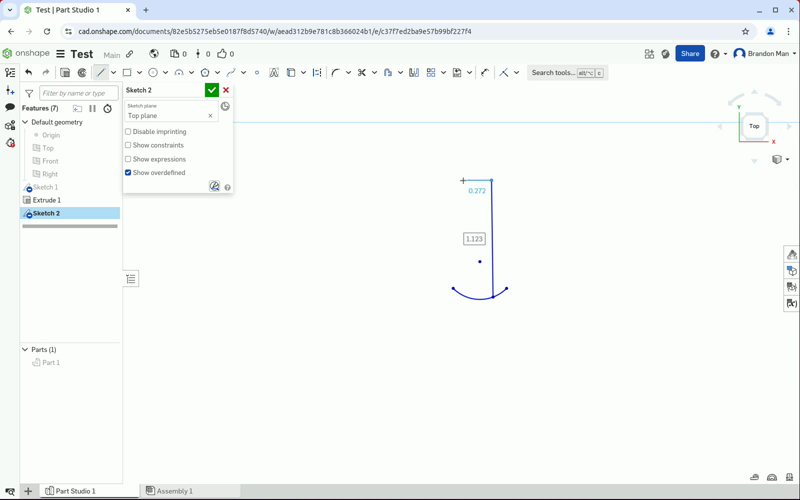
click(463, 180)
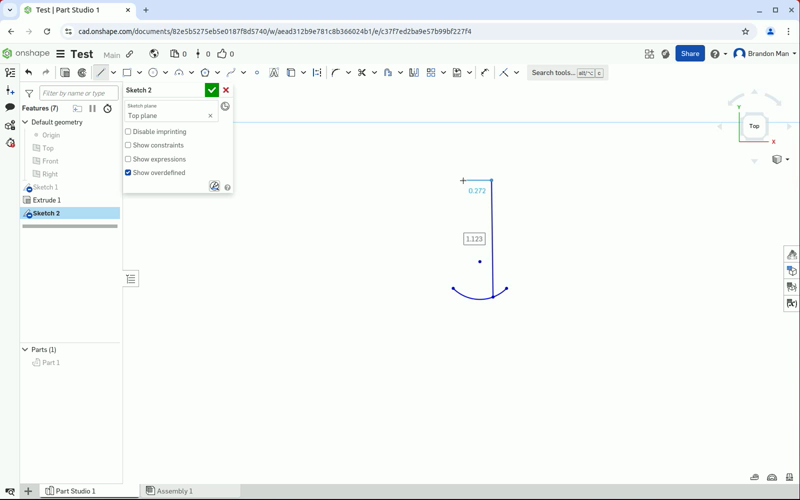
scroll(-6)
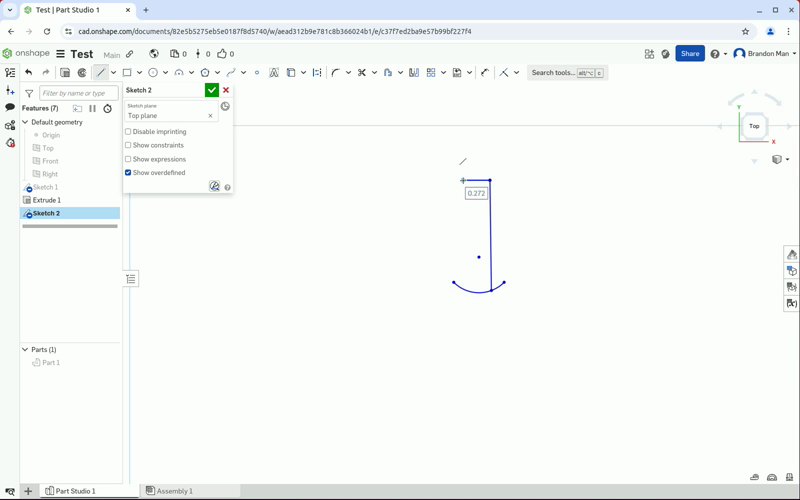
scroll(-6)
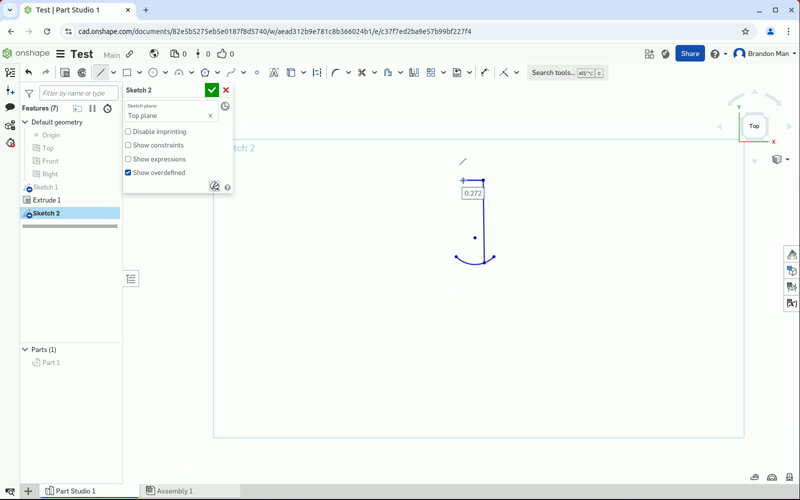
scroll(-6)
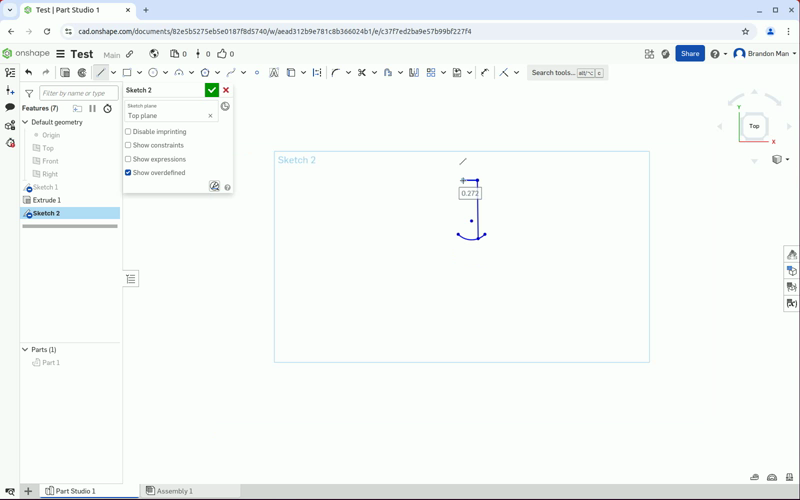
scroll(-6)
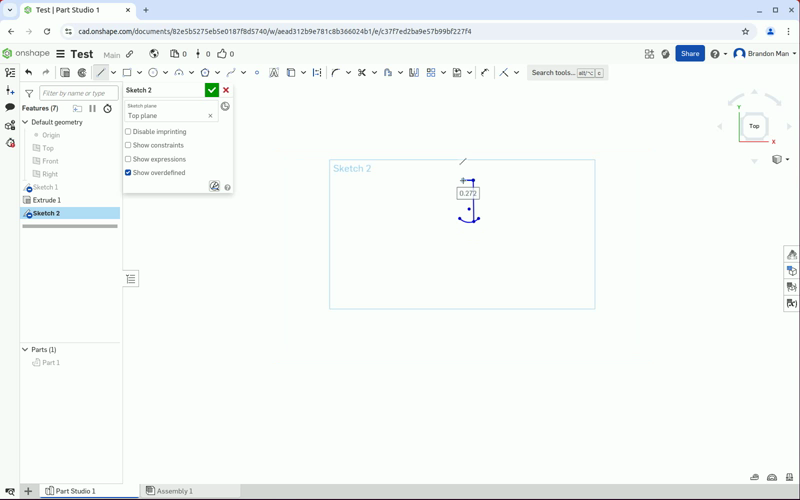
scroll(-6)
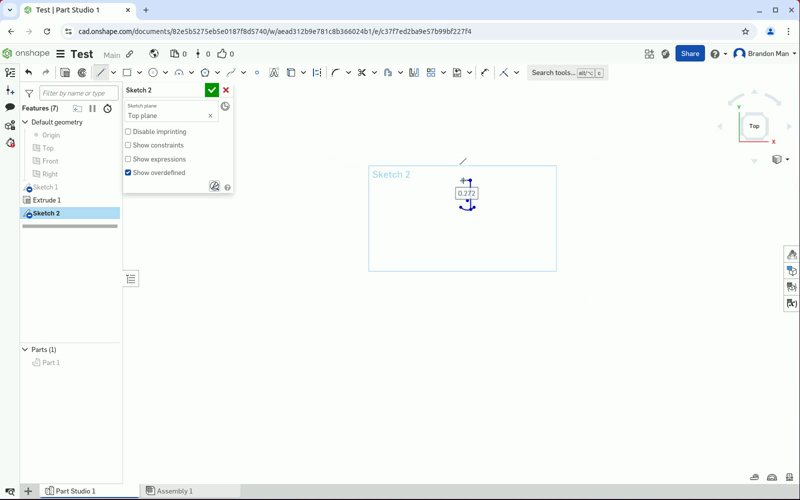
scroll(-6)
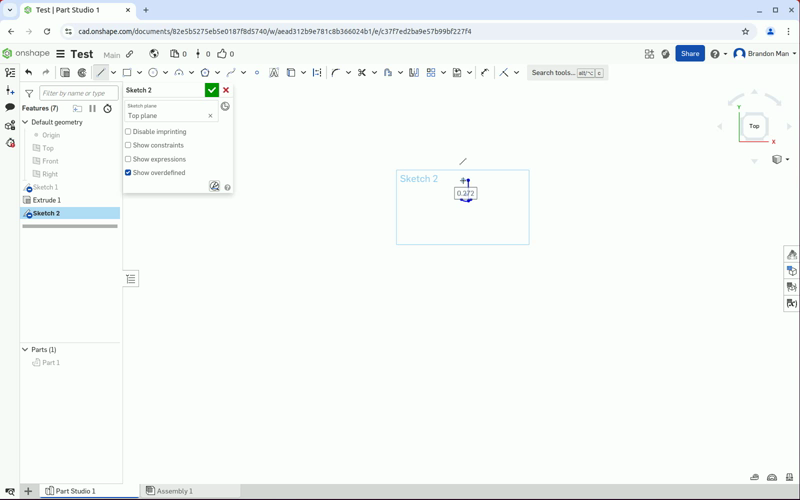
scroll(-6)
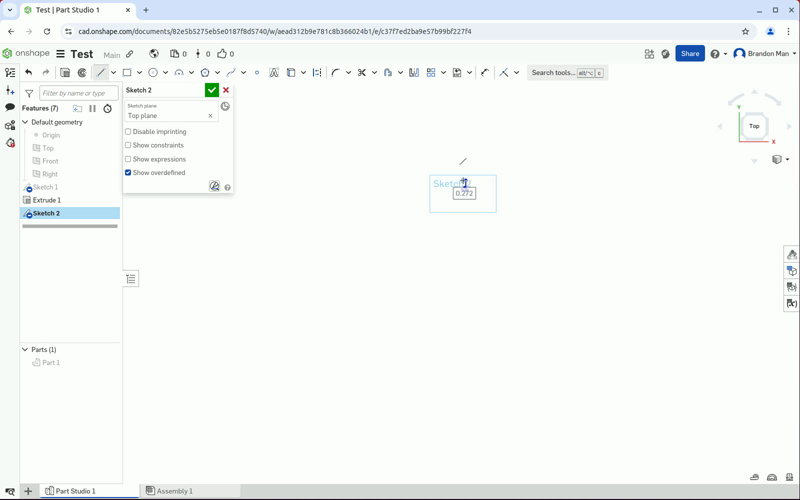
key_up(shift)
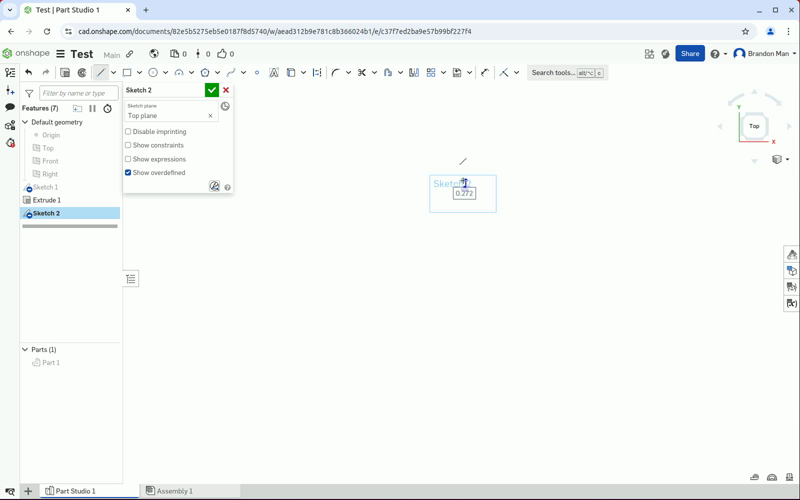
mouse_move(493, 180)
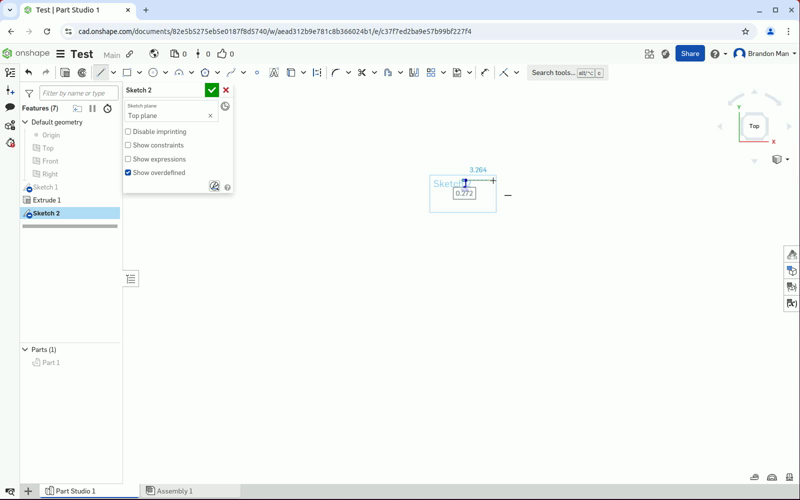
key_down(shift)
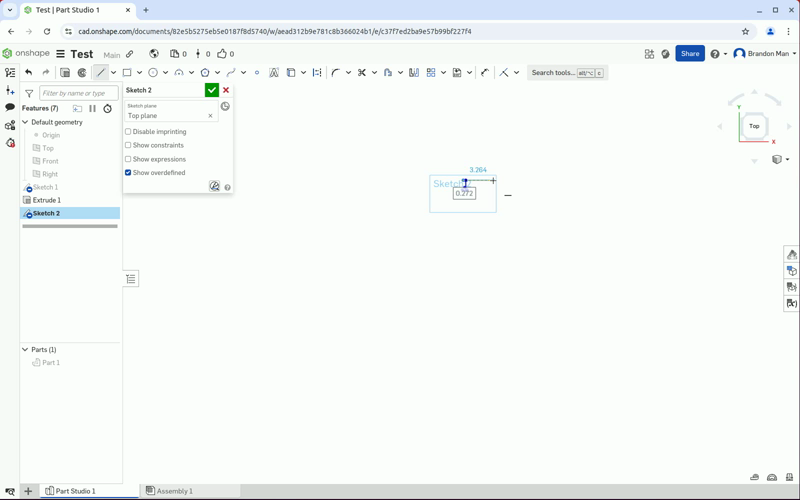
mouse_move(463, 190)
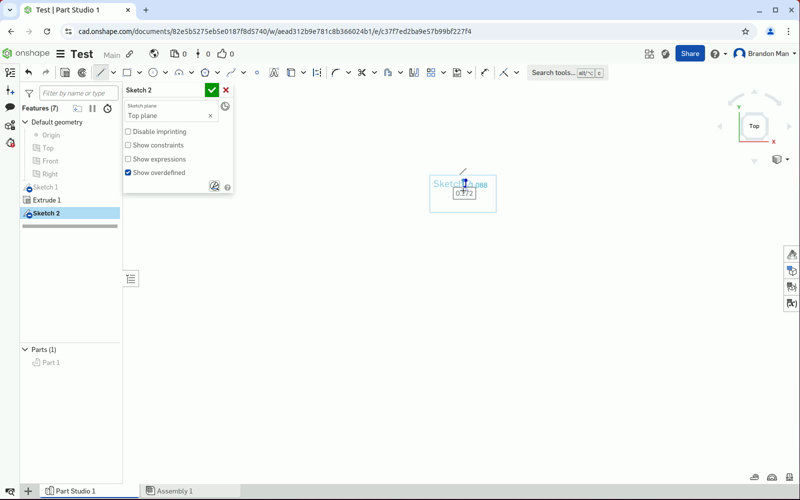
scroll(6)
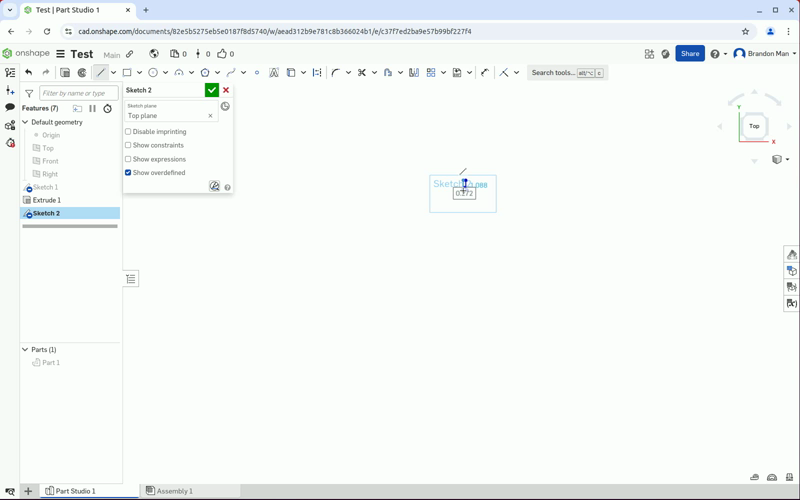
scroll(6)
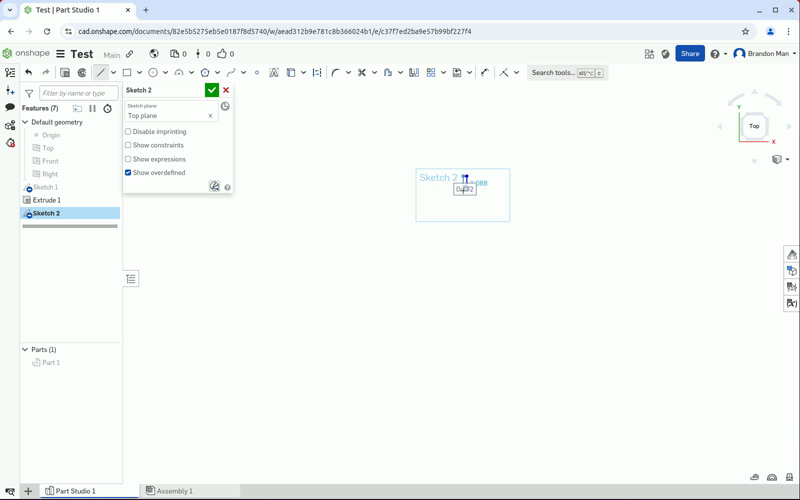
scroll(6)
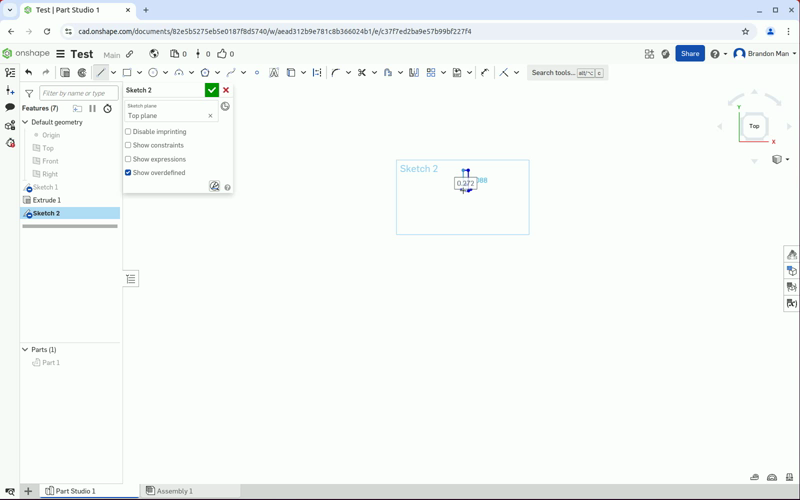
scroll(6)
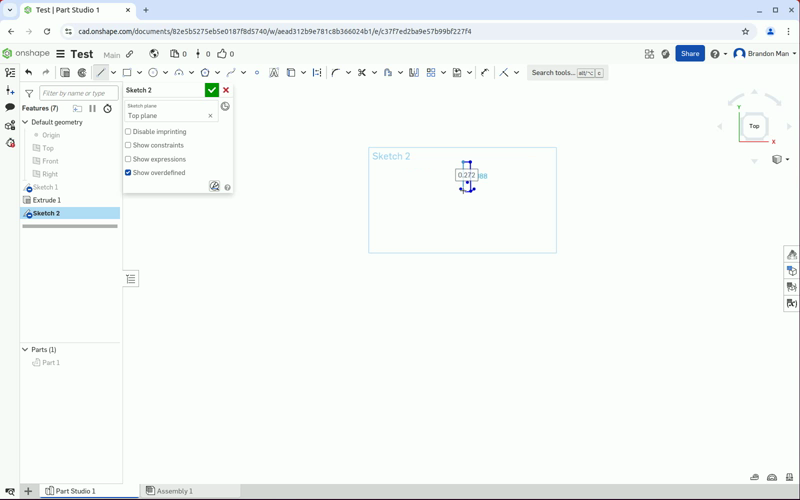
scroll(6)
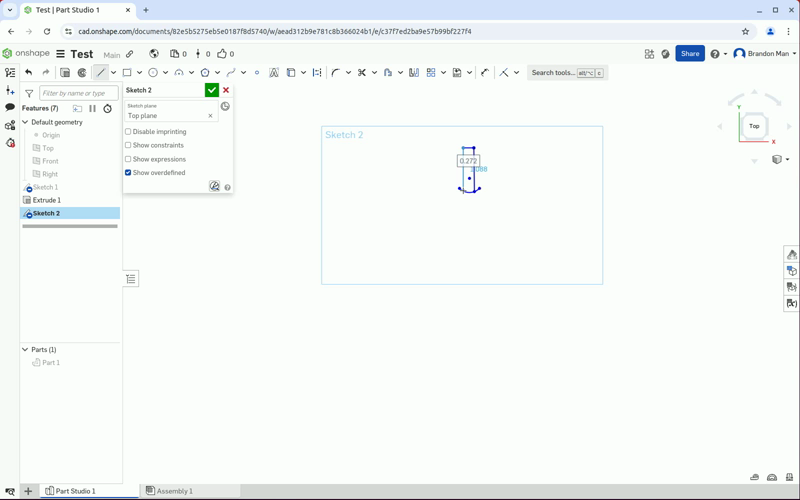
scroll(6)
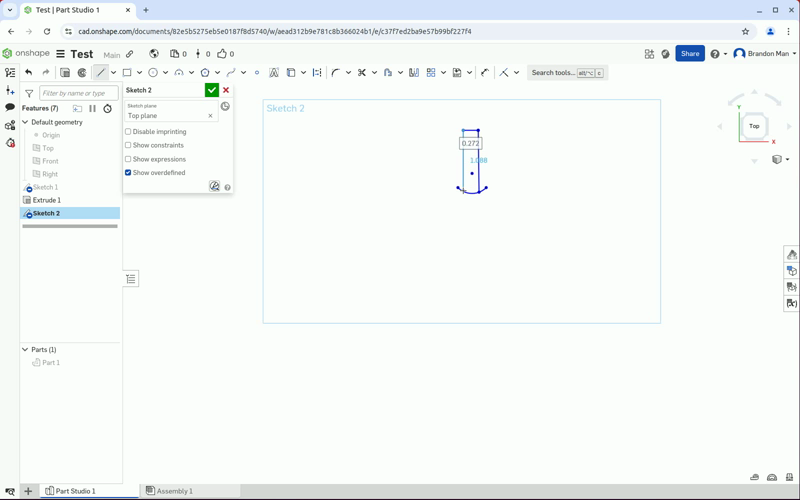
scroll(6)
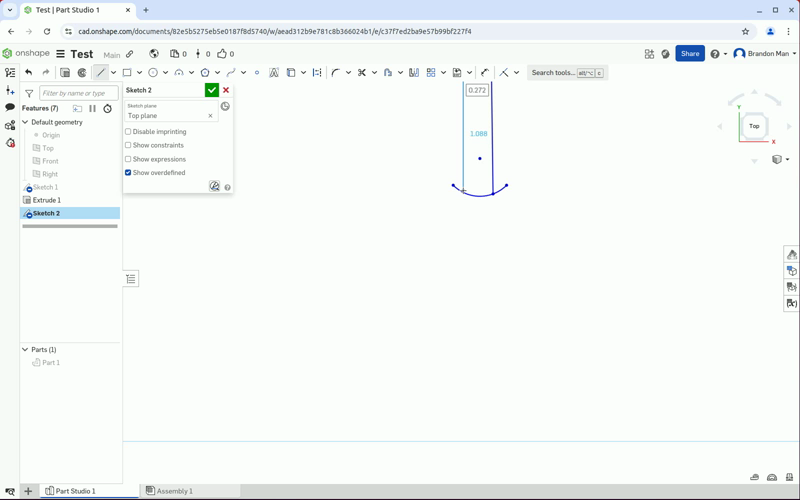
key_up(shift)
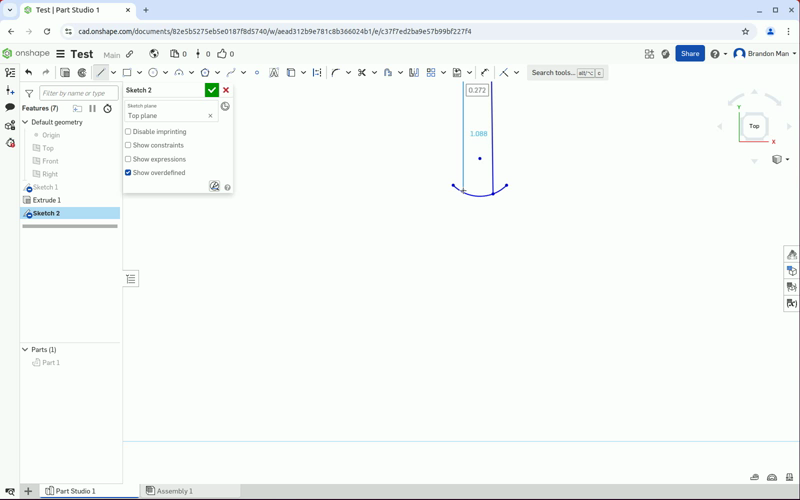
click(463, 190)
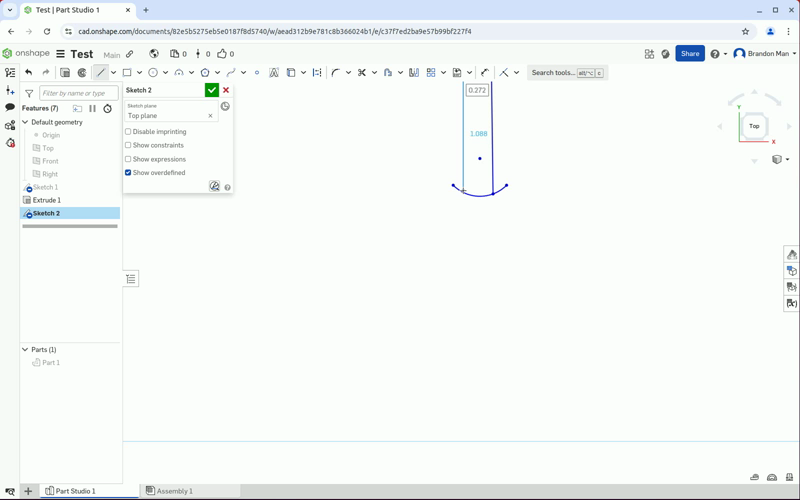
scroll(-6)
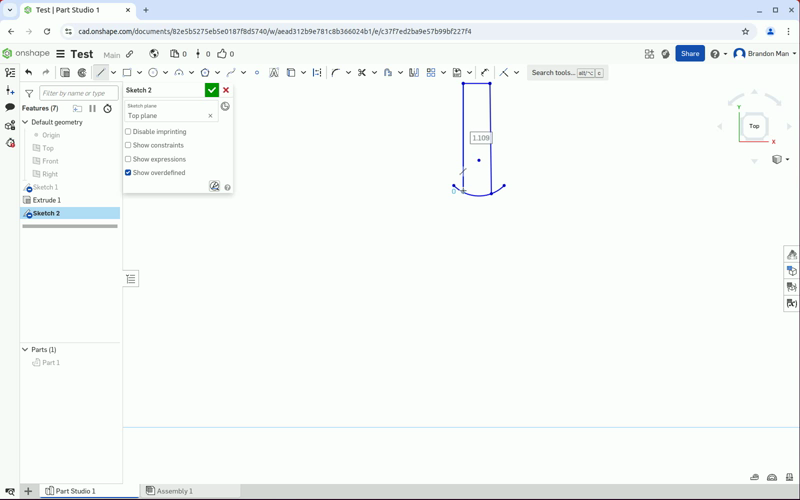
scroll(-6)
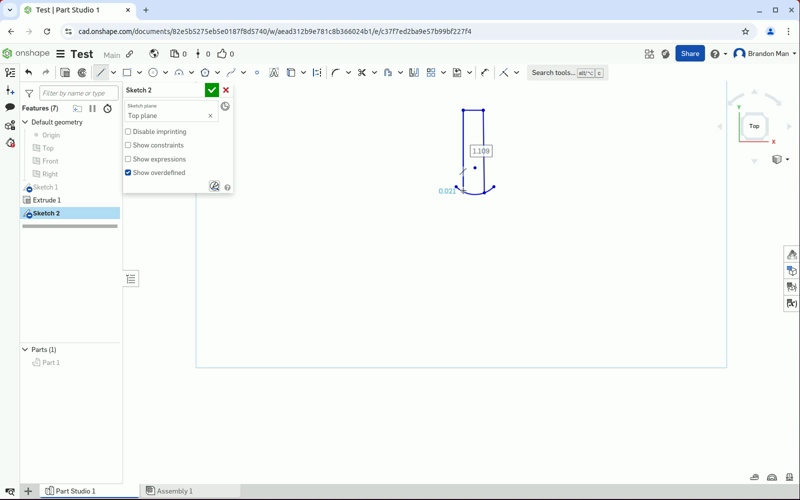
scroll(-6)
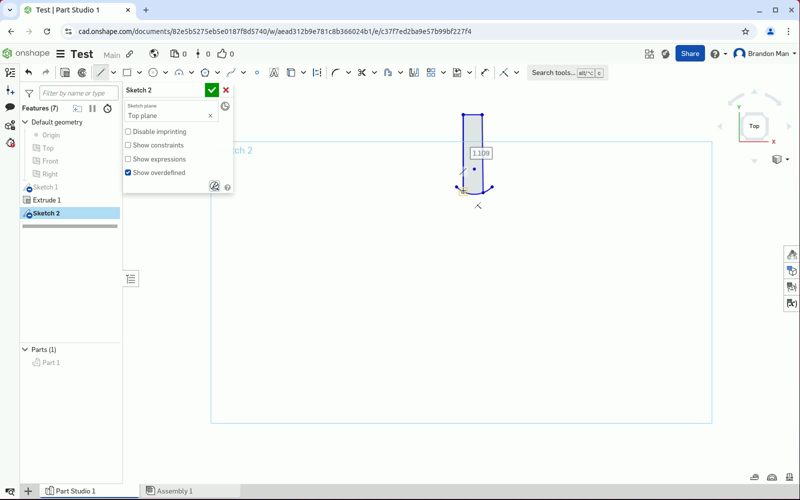
scroll(-6)
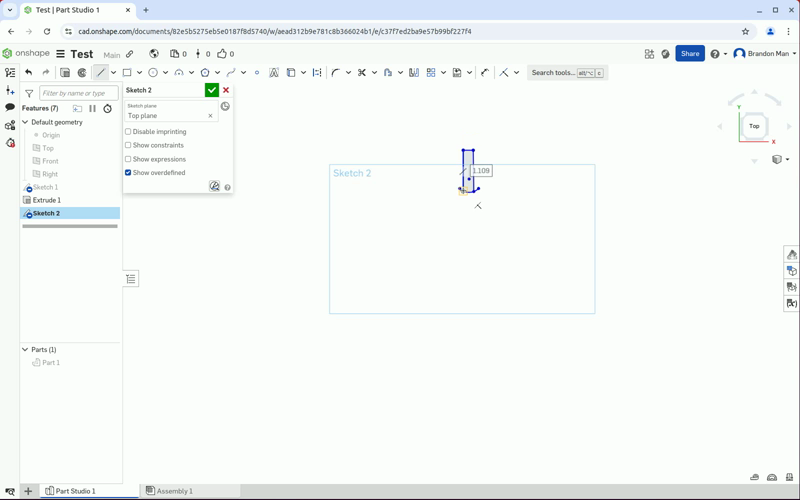
scroll(-6)
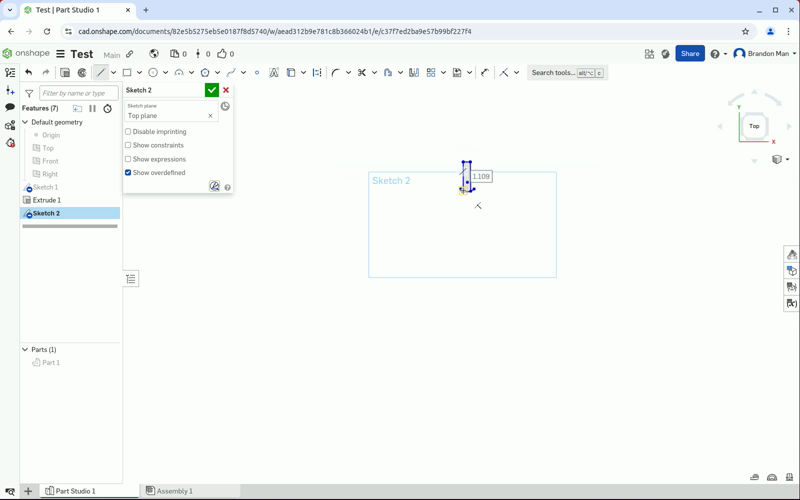
scroll(-6)
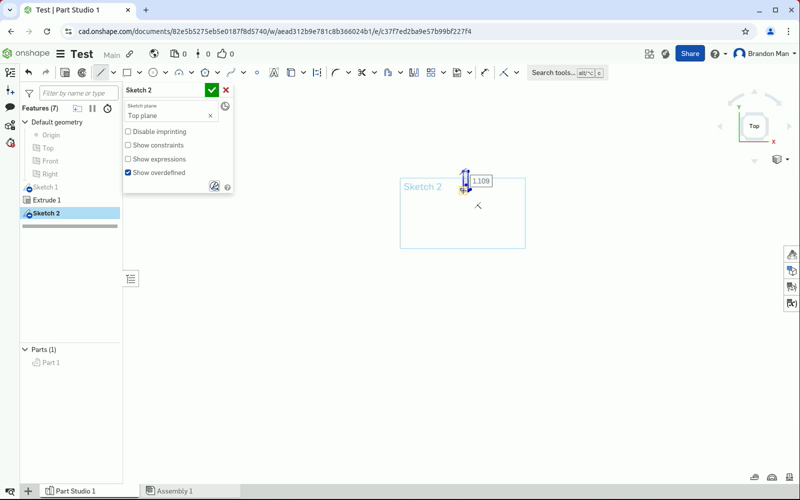
scroll(-6)
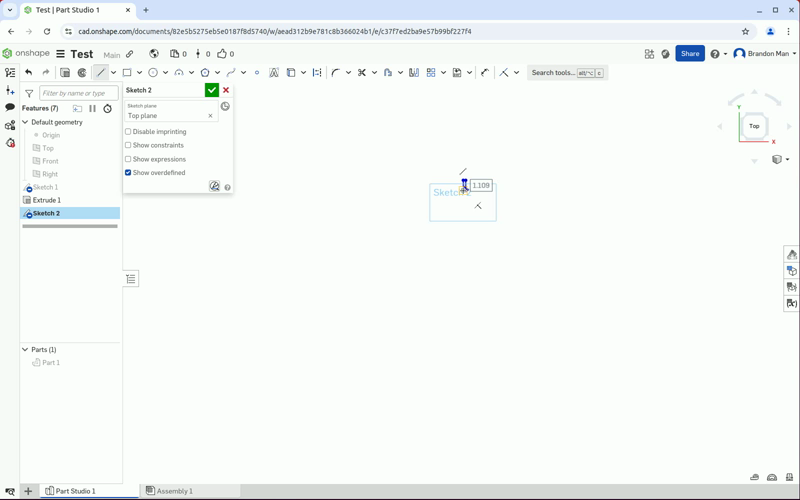
key(esc)
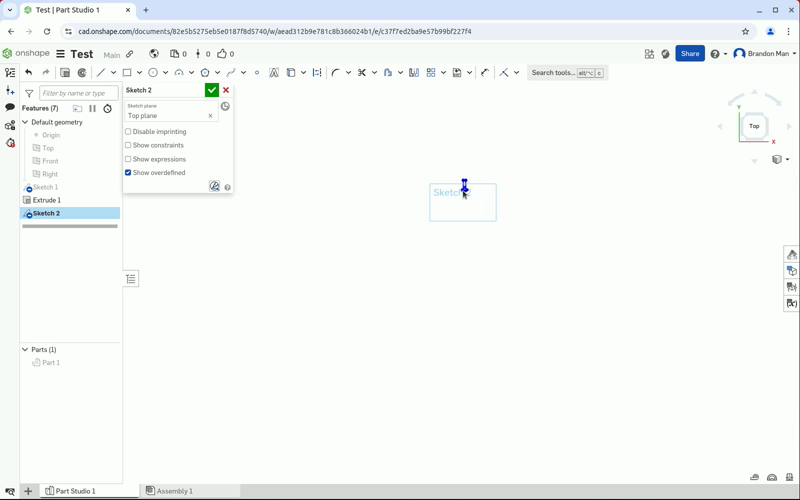
mouse_move(463, 180)
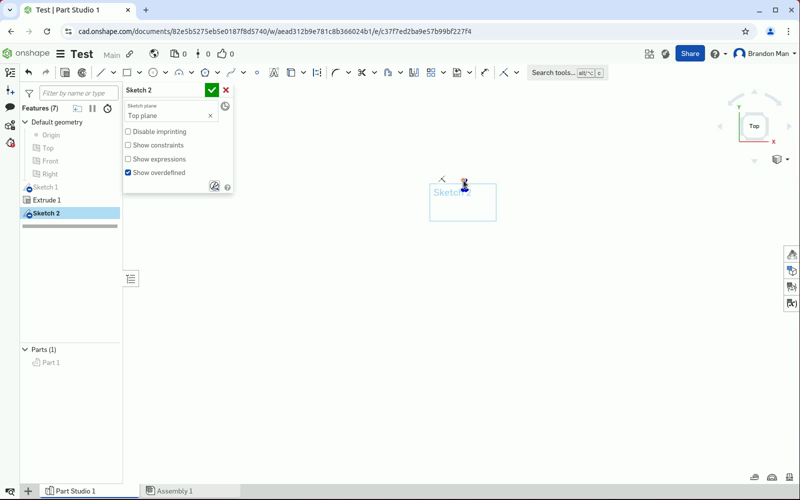
scroll(6)
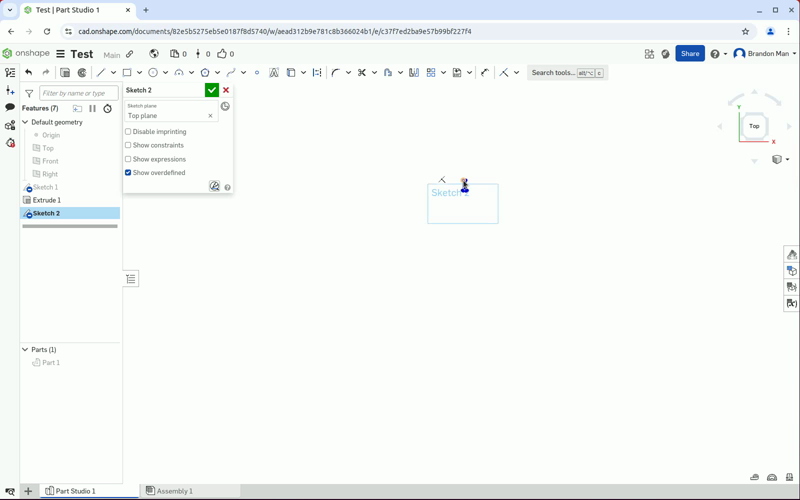
scroll(6)
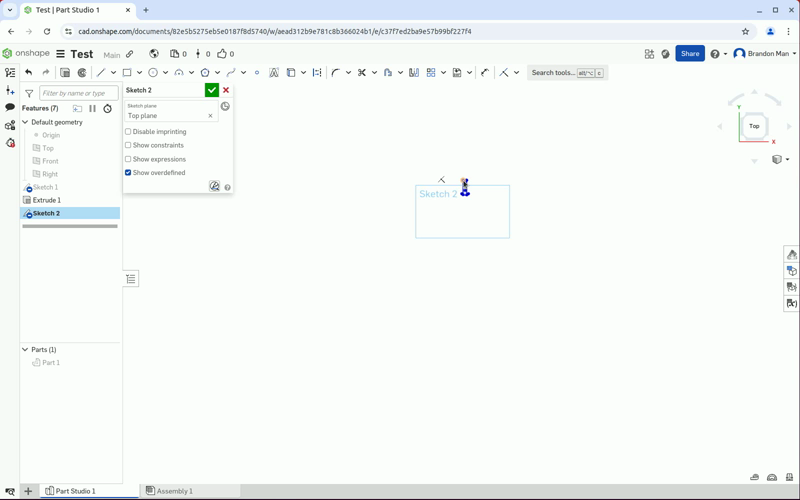
scroll(6)
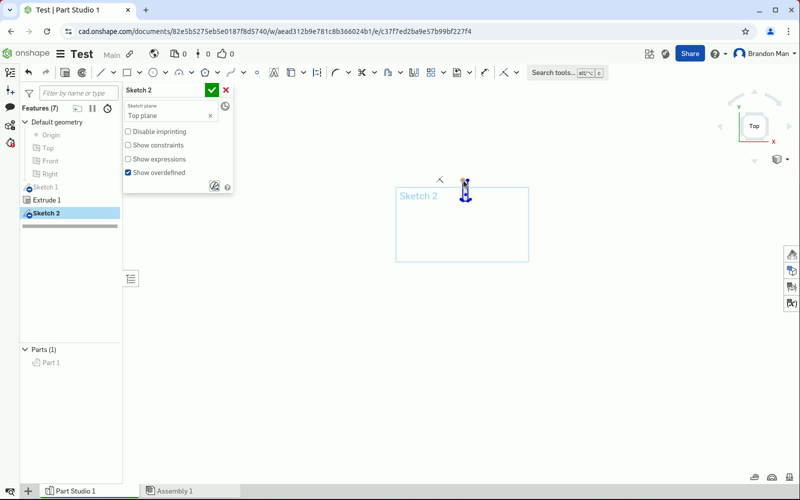
scroll(6)
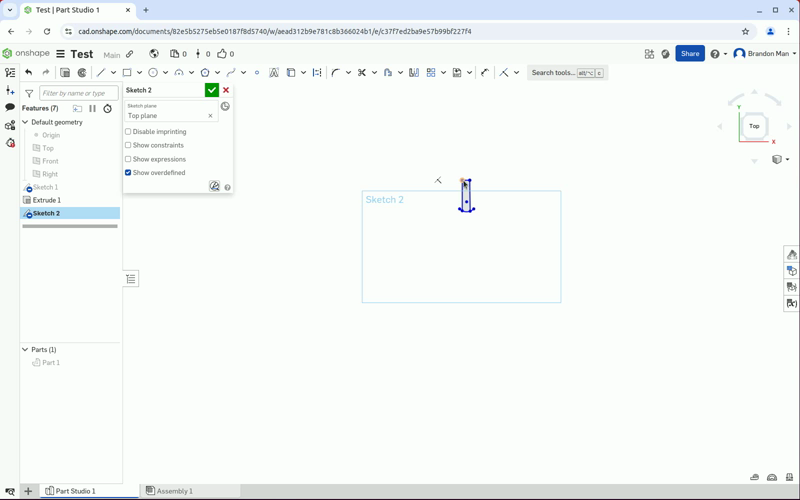
scroll(6)
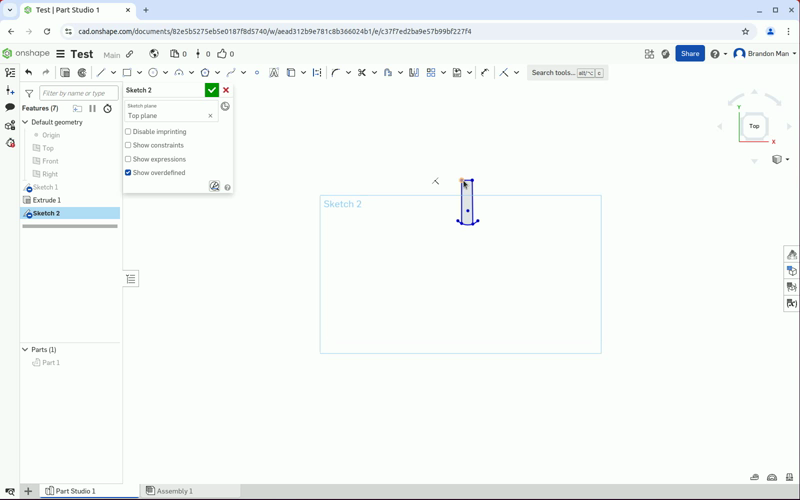
scroll(6)
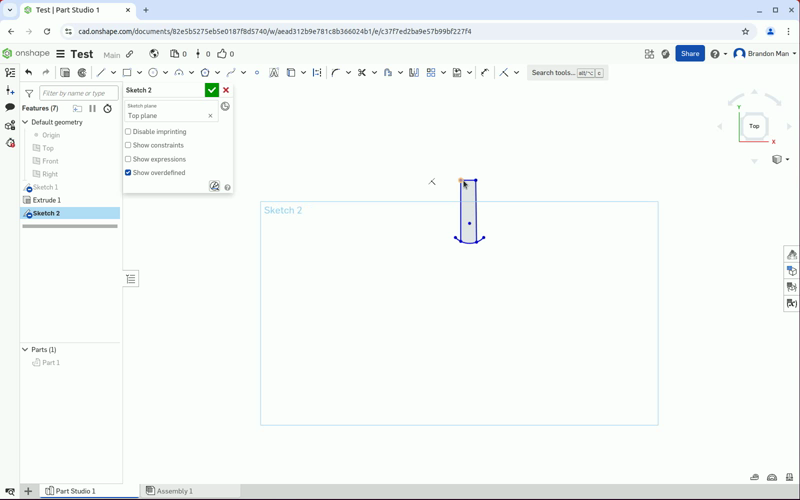
scroll(6)
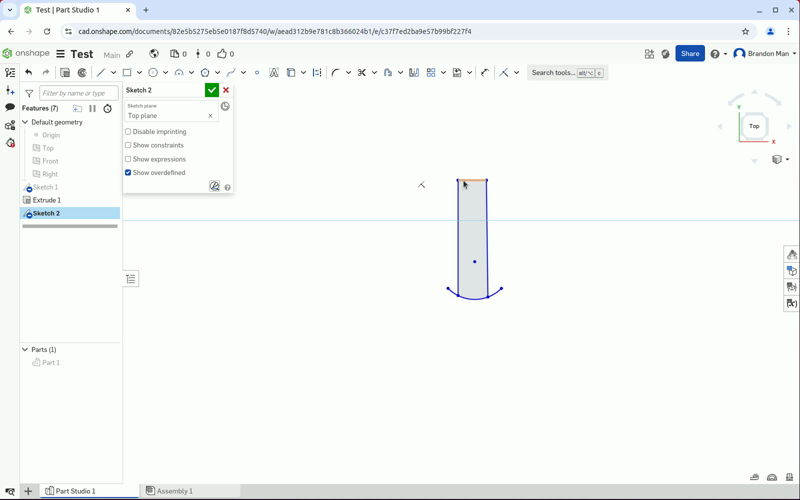
click(463, 180)
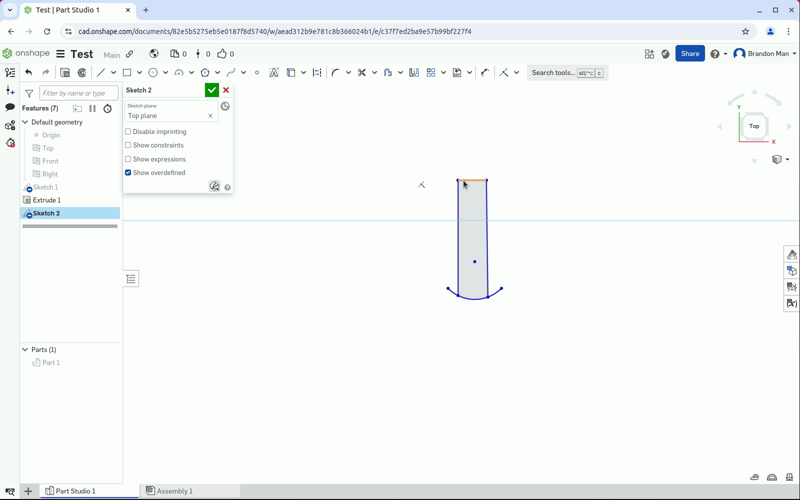
scroll(-6)
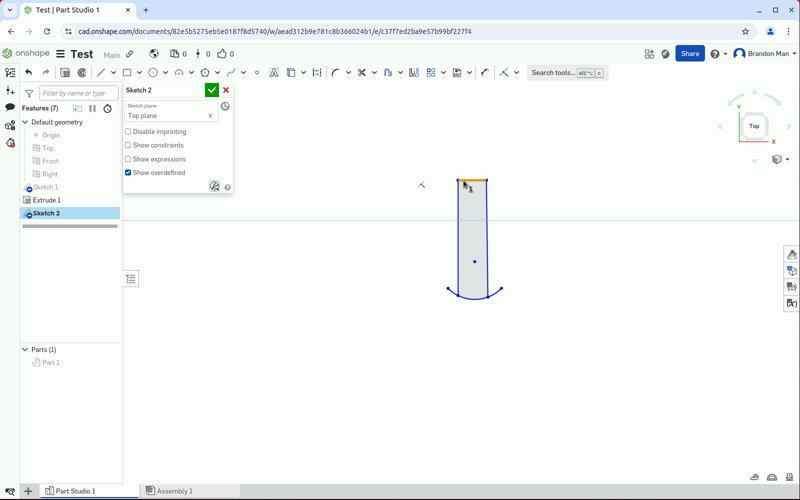
scroll(-6)
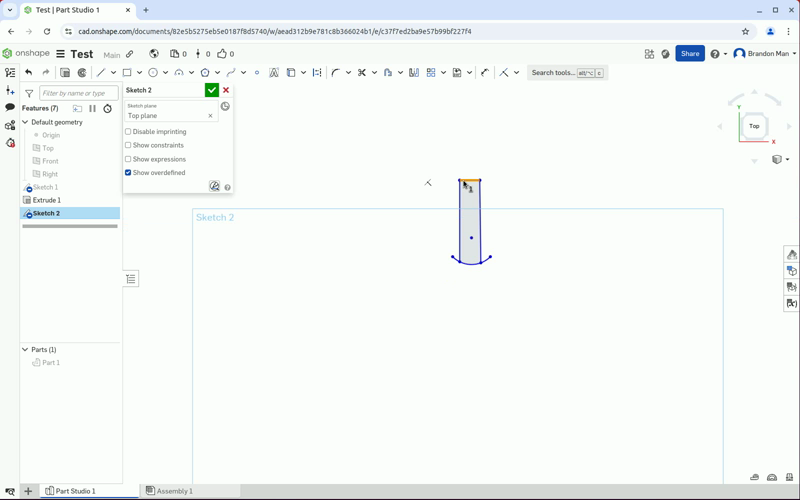
scroll(-6)
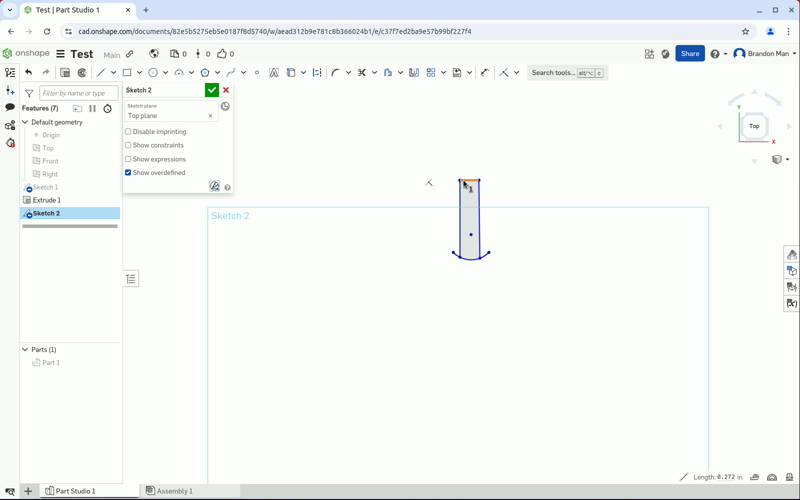
scroll(-6)
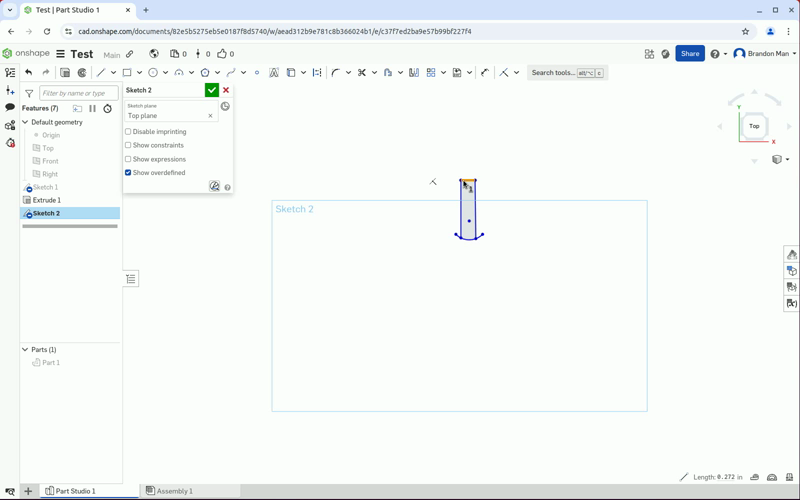
scroll(-6)
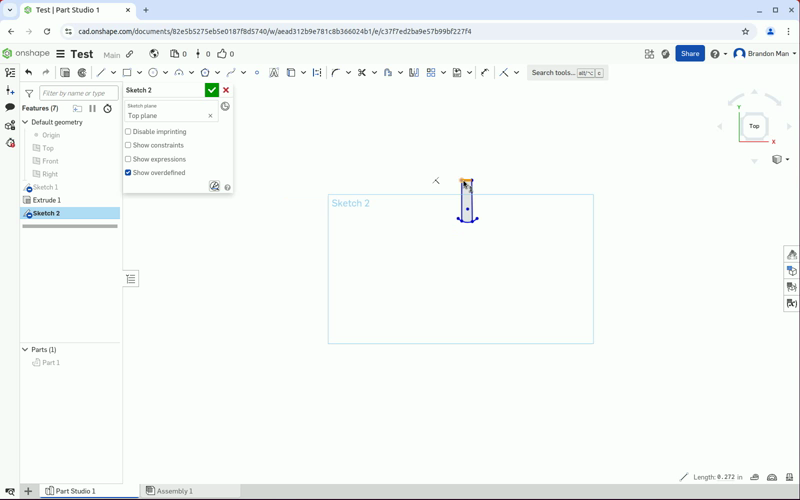
scroll(-6)
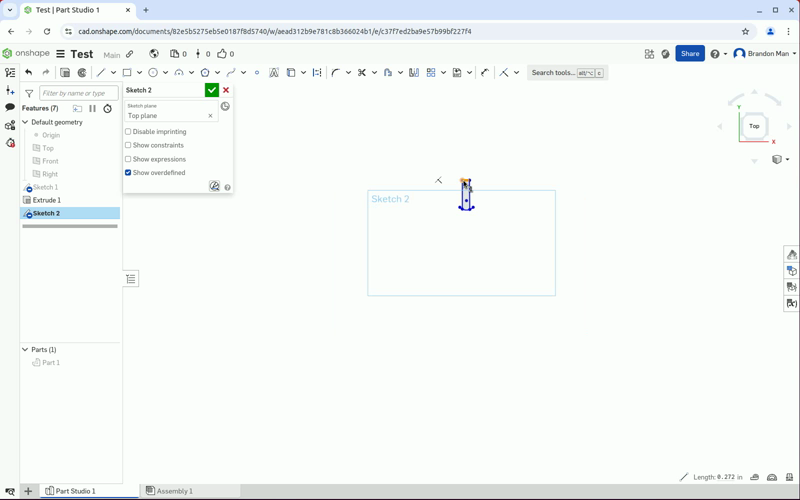
scroll(-6)
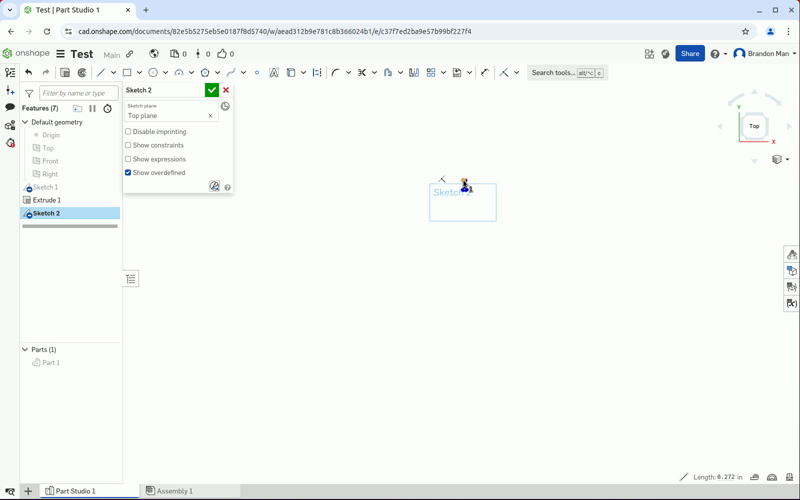
mouse_move(73, 352)
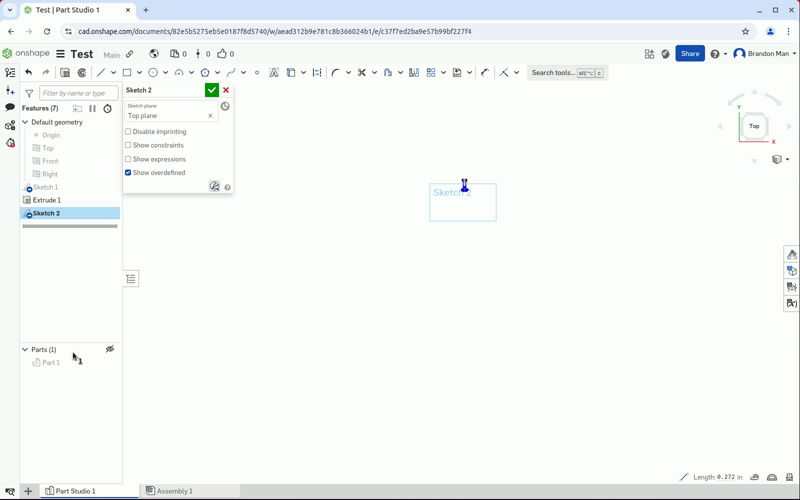
key(shift+y)
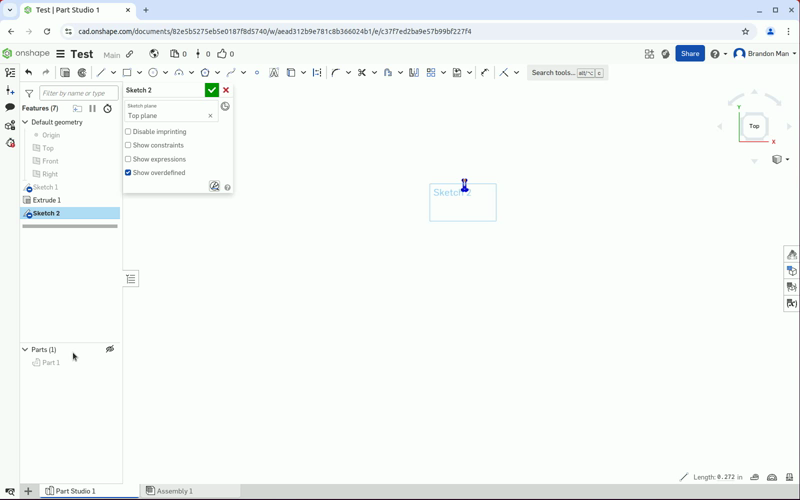
key(shift+e)
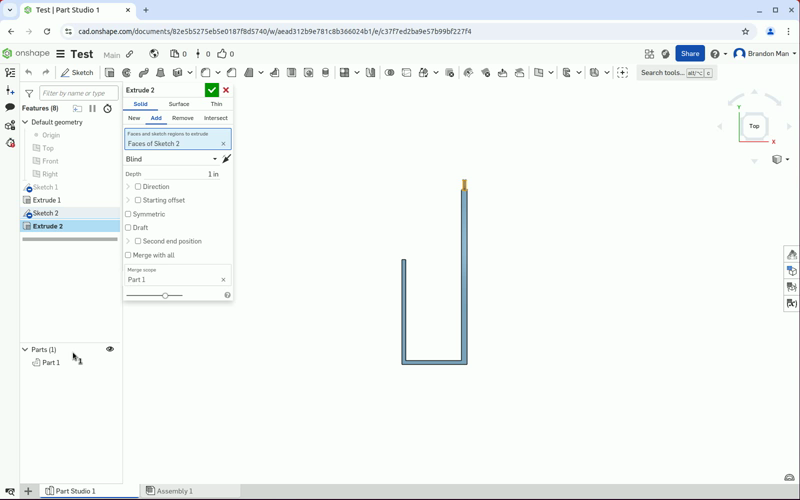
mouse_move(143, 106)
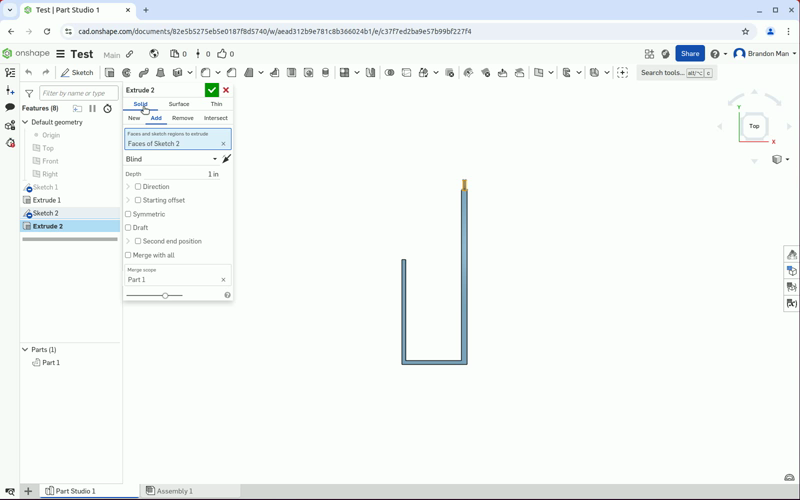
click(143, 106)
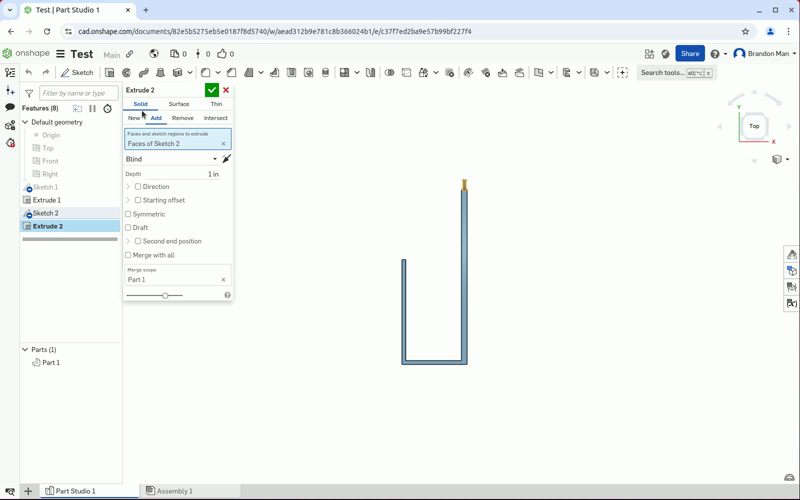
mouse_move(137, 120)
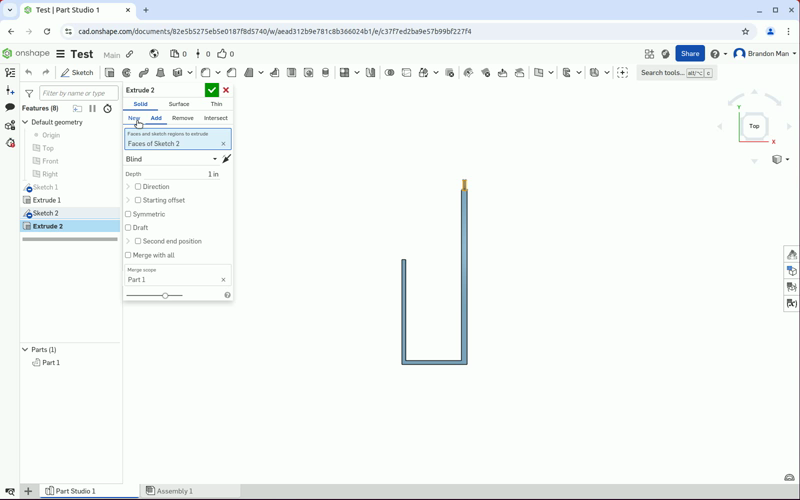
click(137, 120)
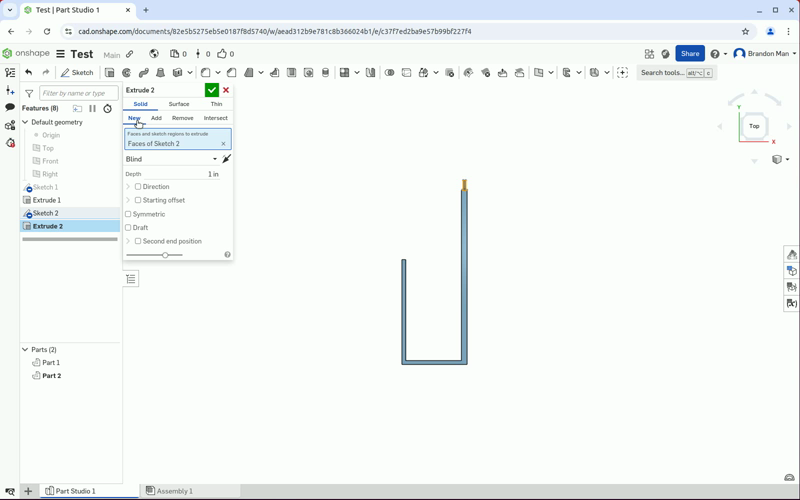
key(tab, 4)
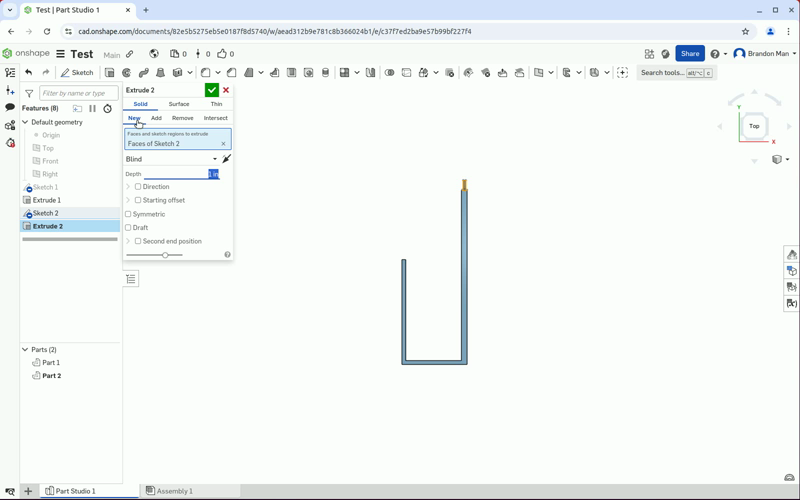
text(24.072)
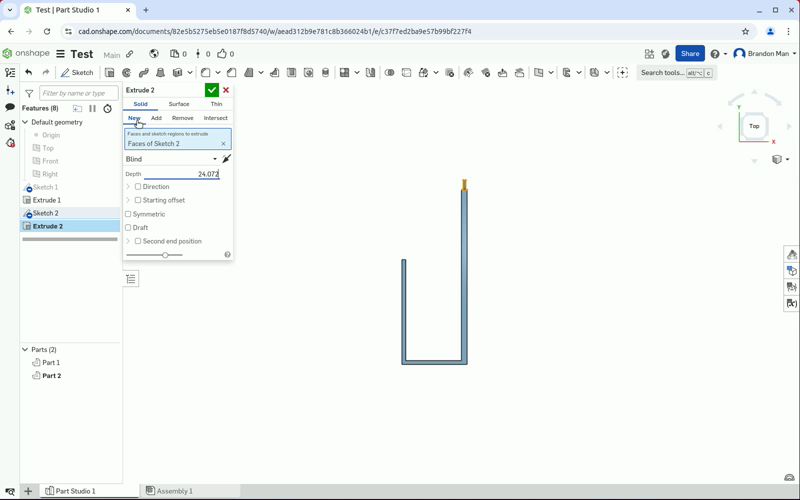
key(tab, 3)
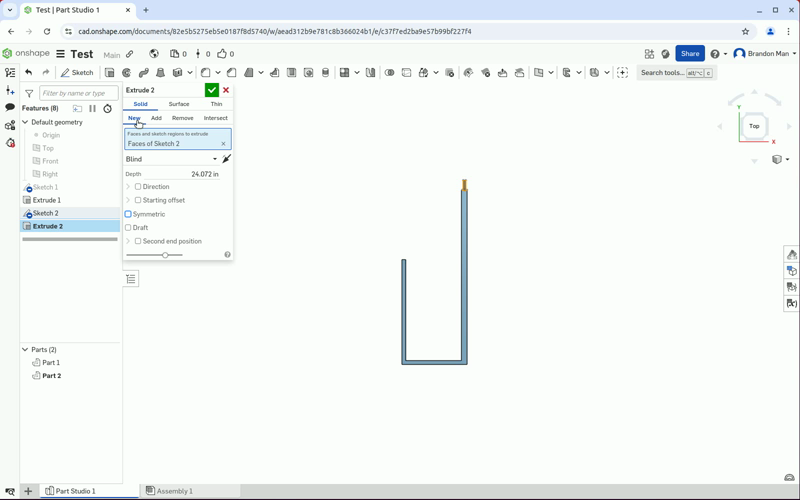
key(space)
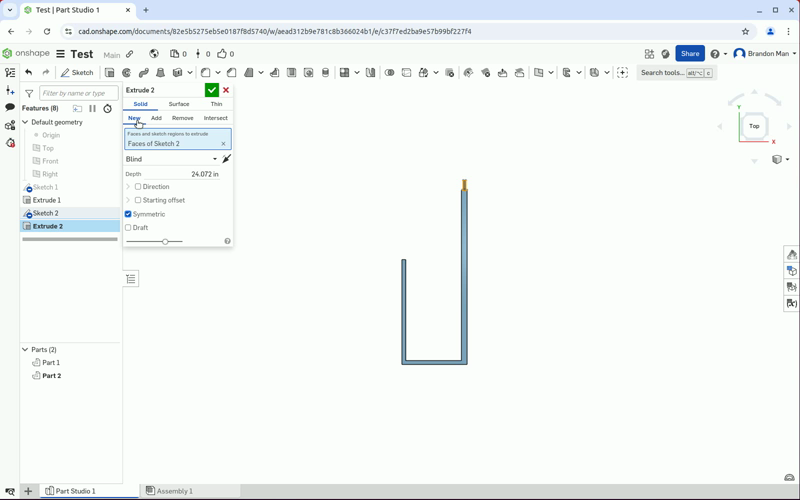
key(enter)
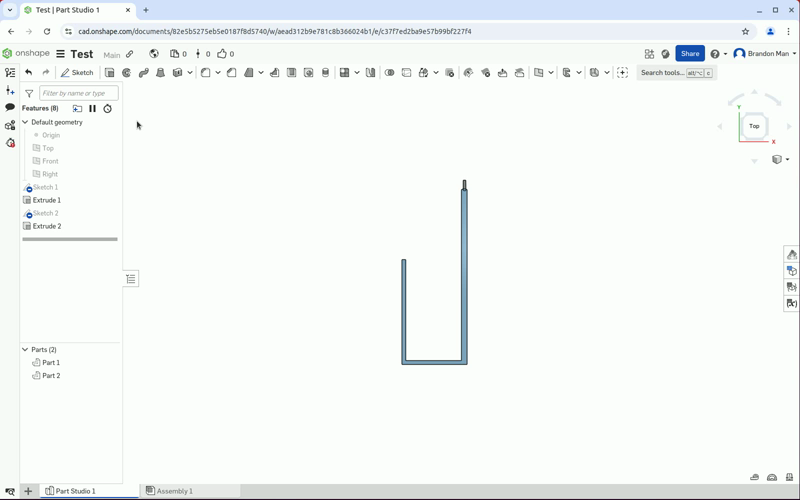
key(shift+h)
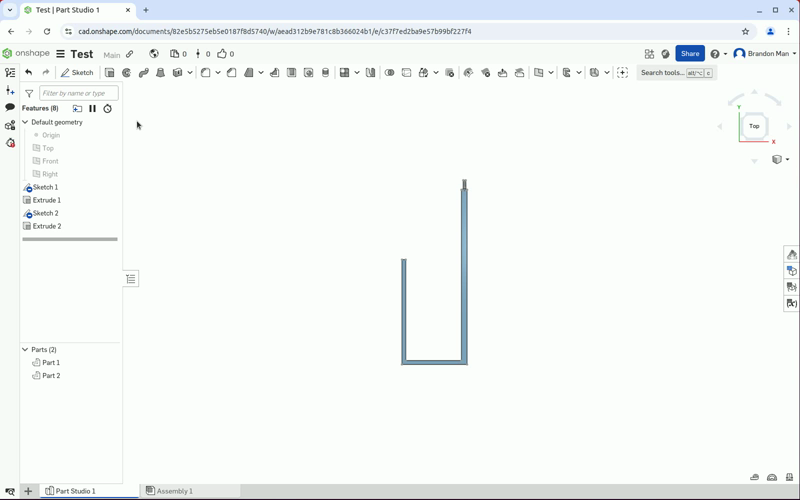
key(shift+h)
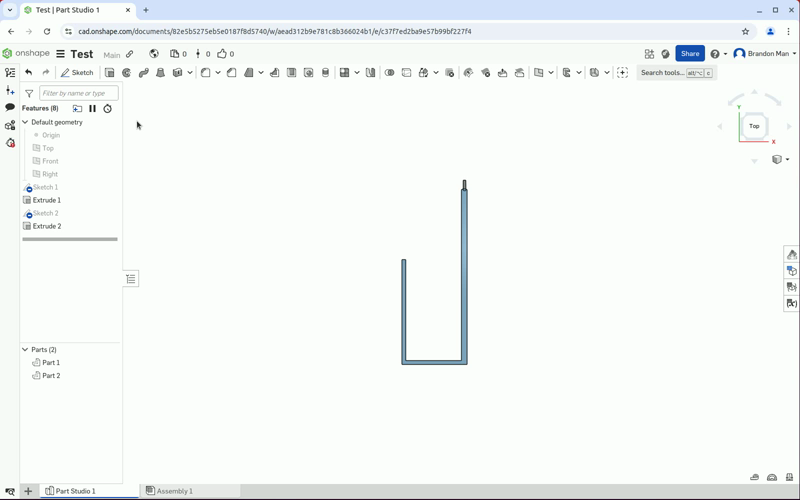
mouse_move(73, 189)
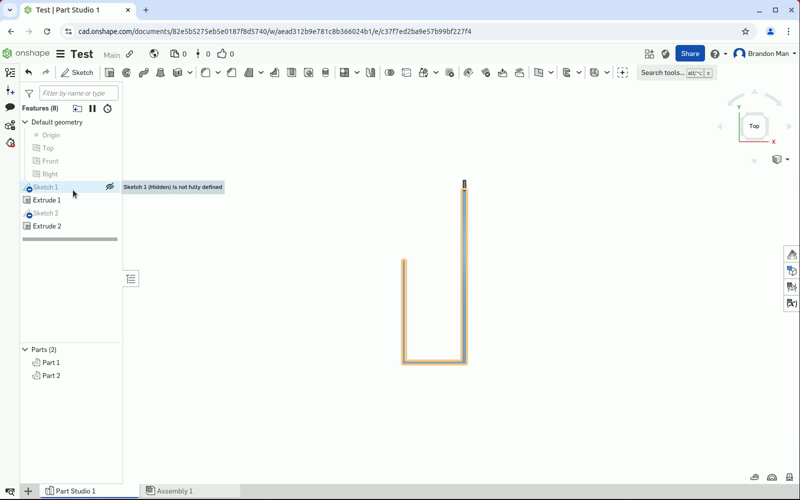
click(73, 189)
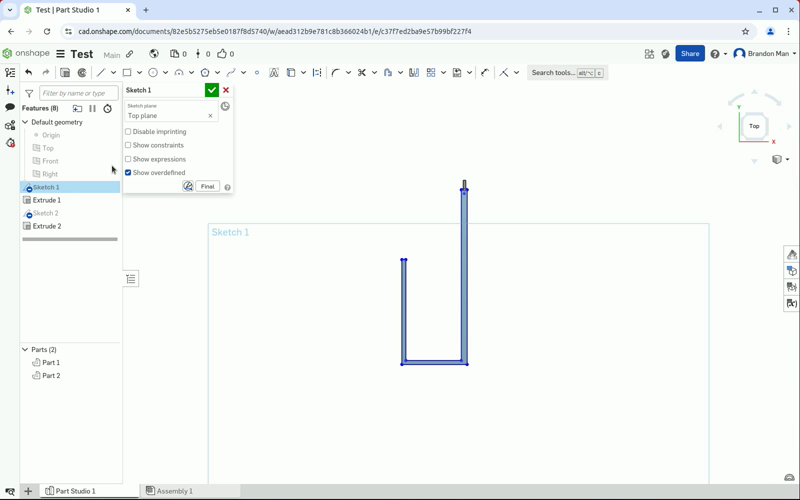
mouse_move(229, 92)
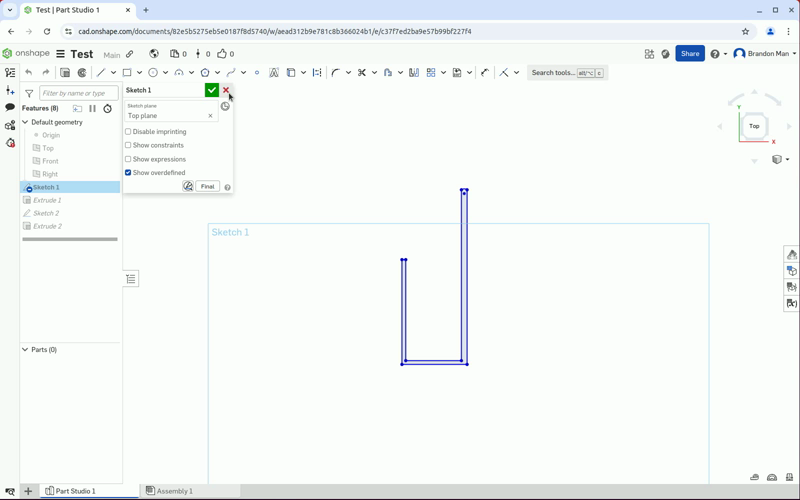
click(229, 92)
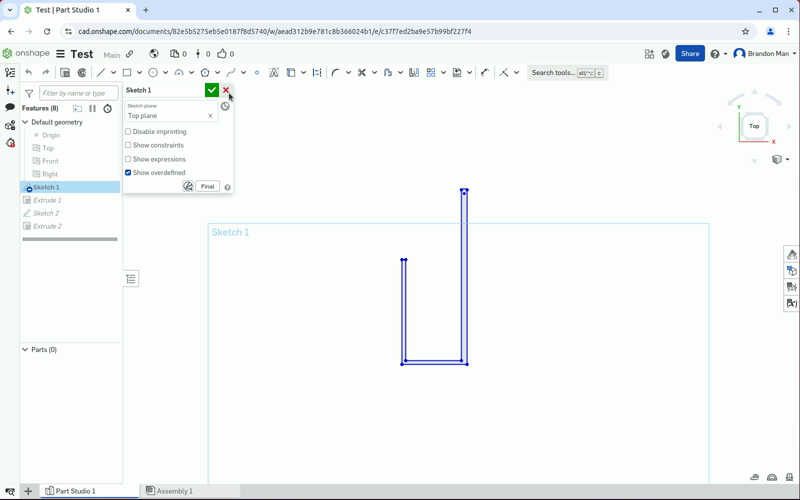
key(shift+s)
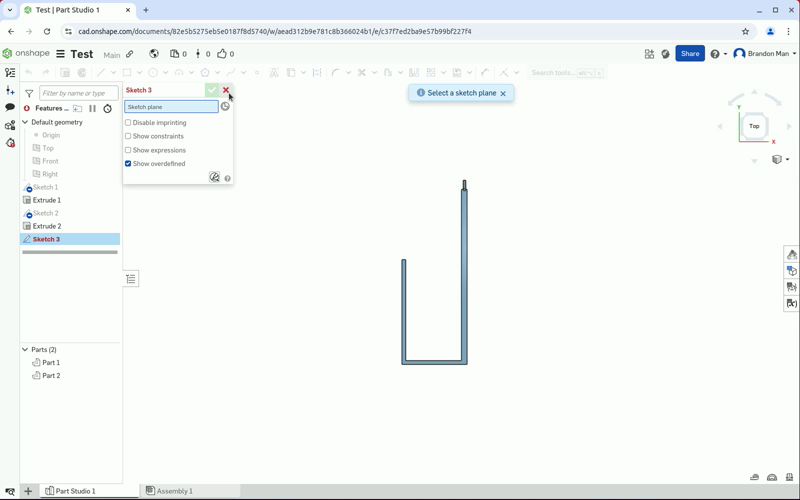
mouse_move(73, 150)
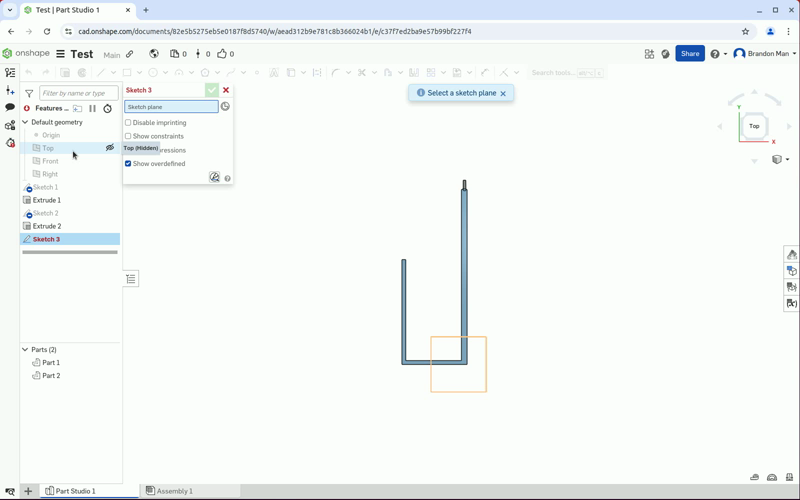
click(73, 150)
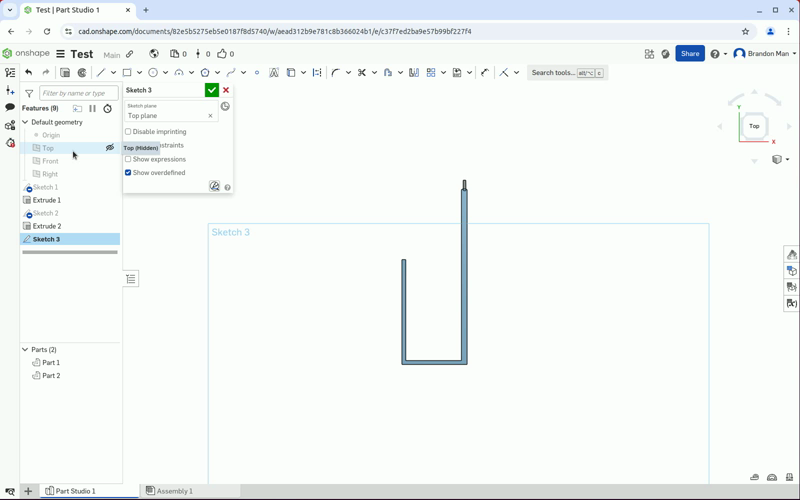
mouse_move(73, 352)
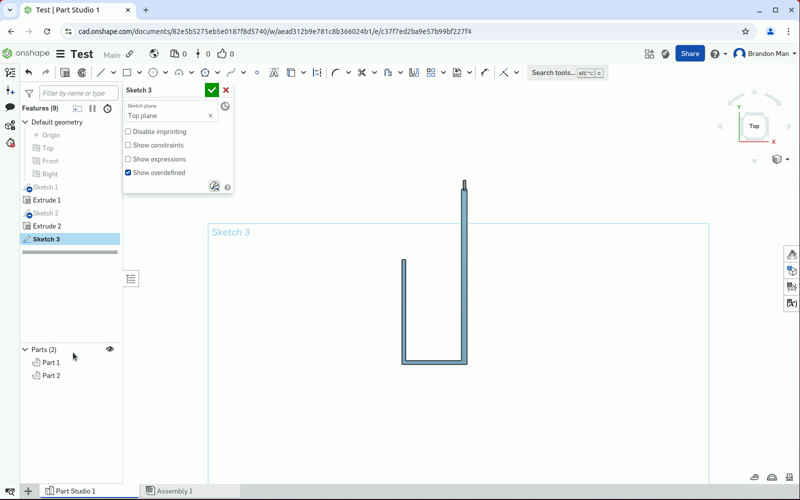
key(y)
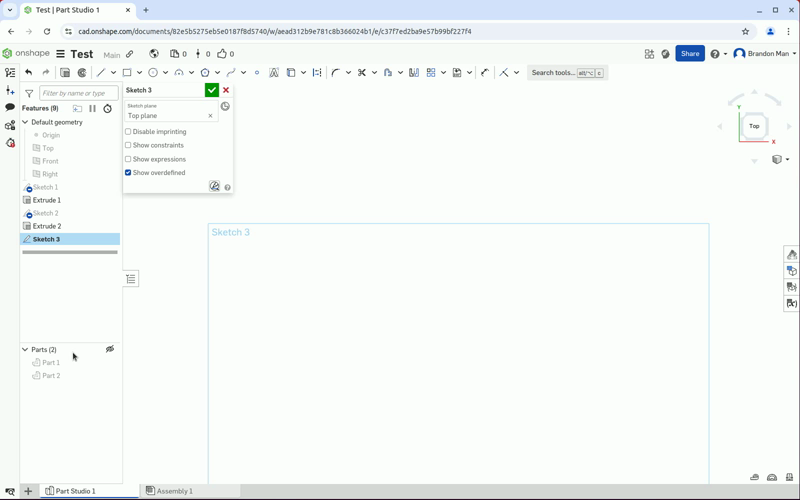
key(a)
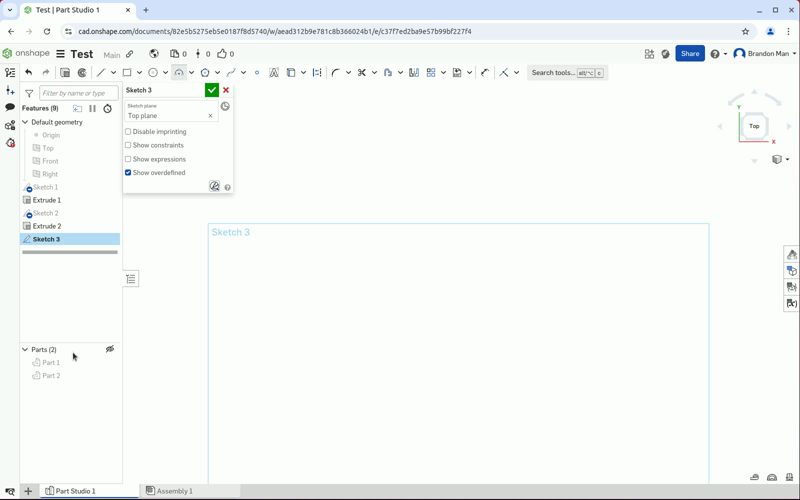
key_down(shift)
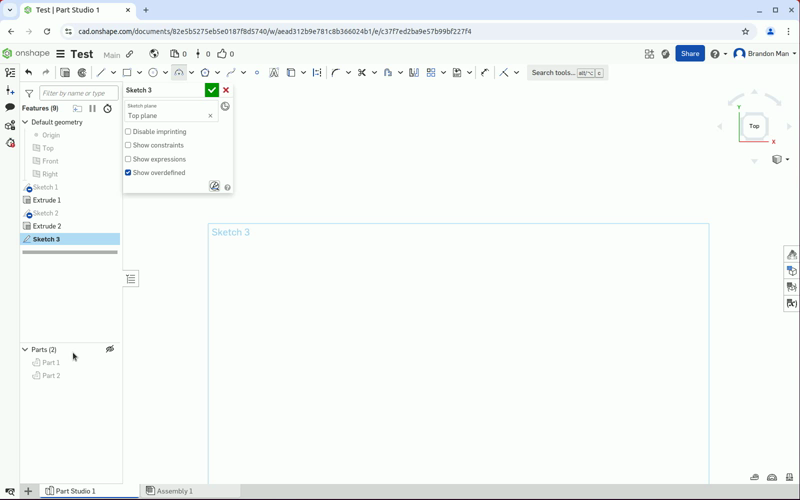
mouse_move(463, 190)
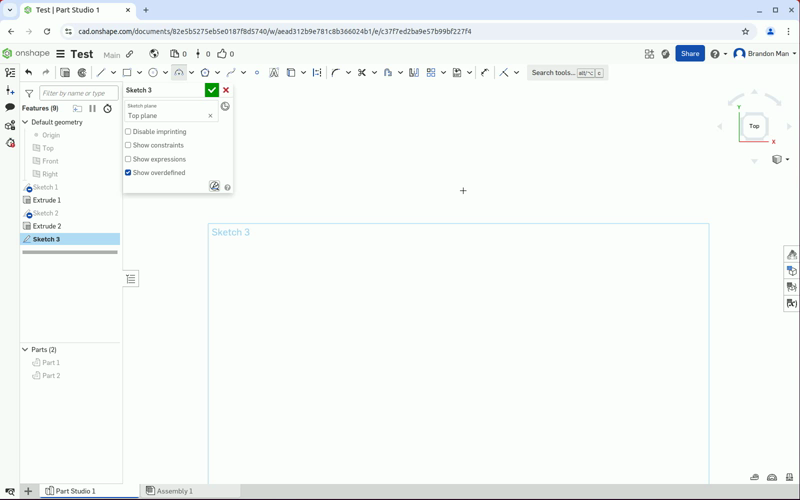
click(463, 190)
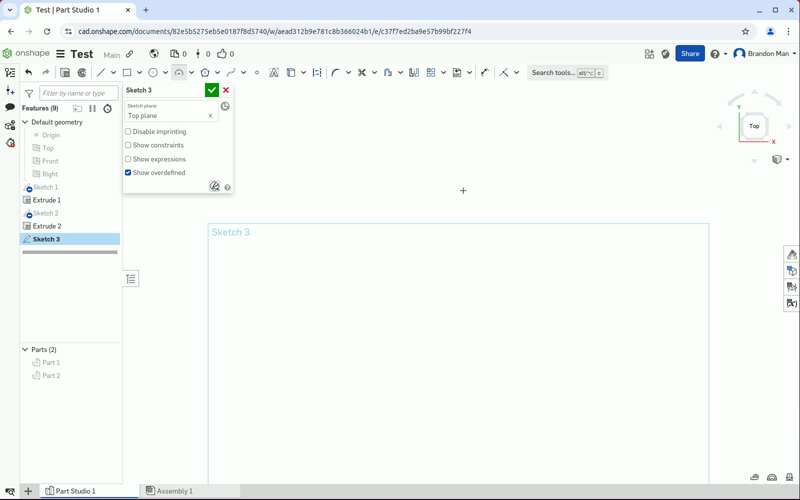
key_up(shift)
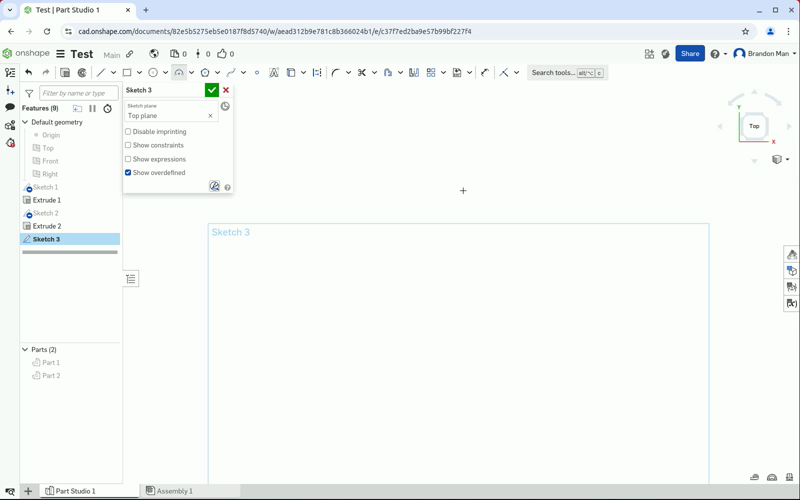
key_down(shift)
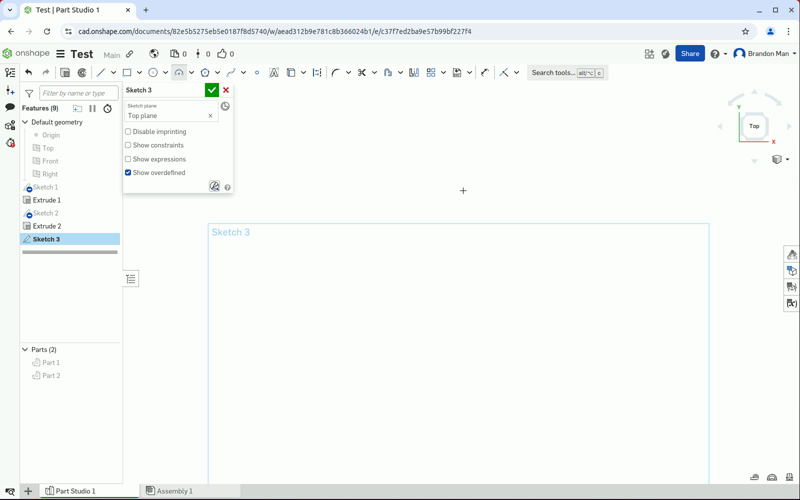
mouse_move(465, 190)
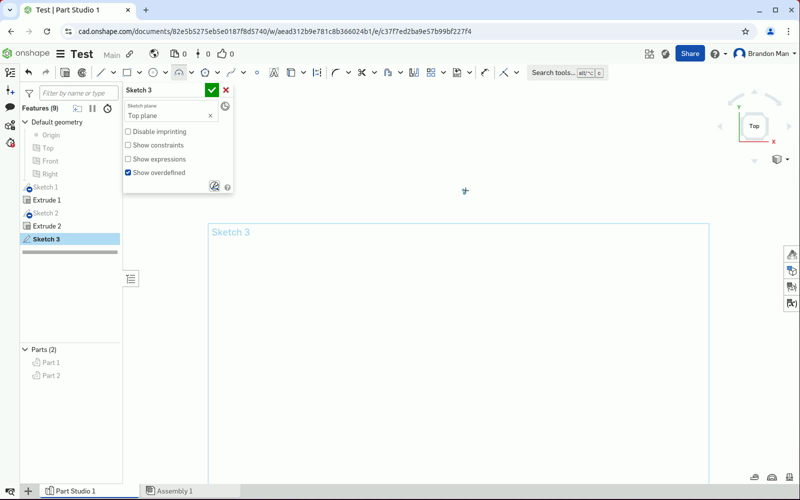
scroll(6)
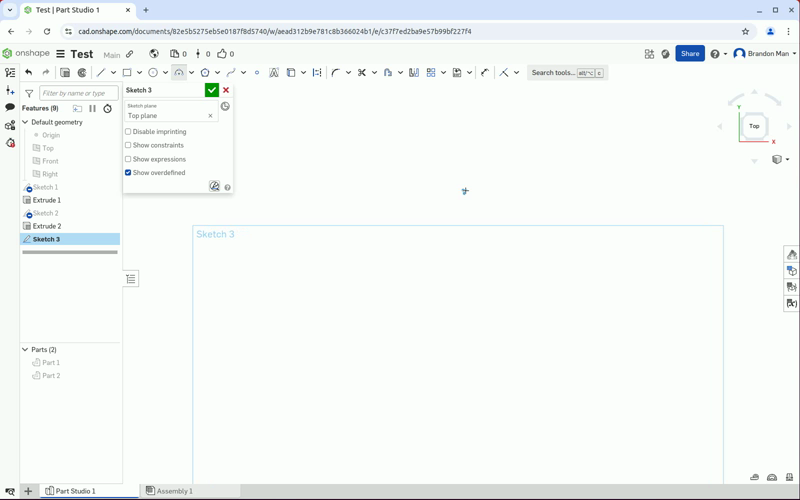
scroll(6)
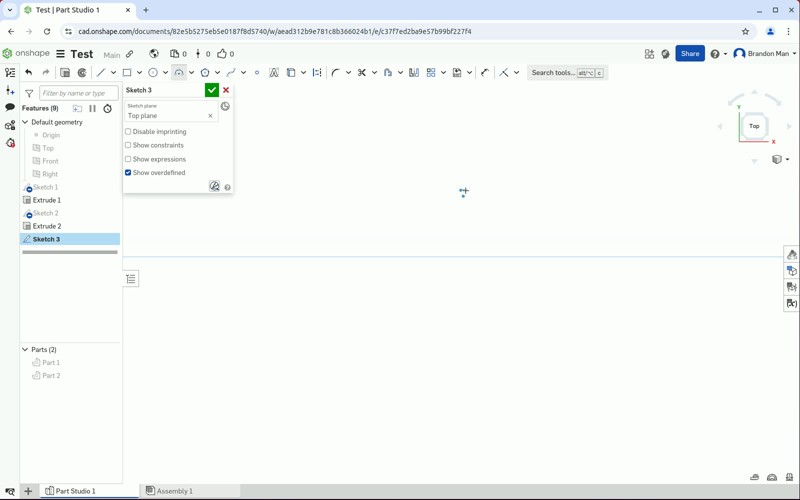
scroll(6)
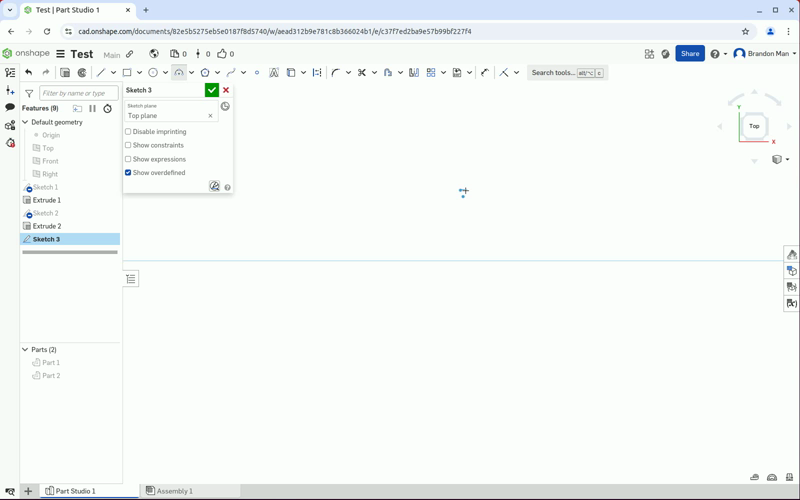
scroll(6)
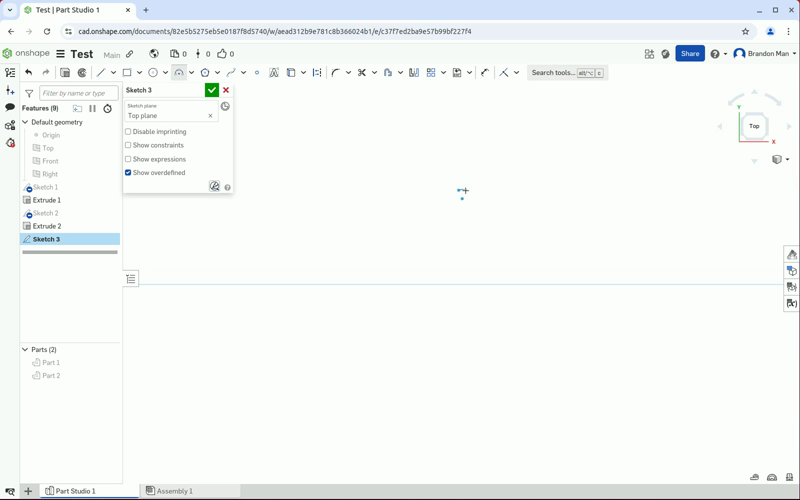
scroll(6)
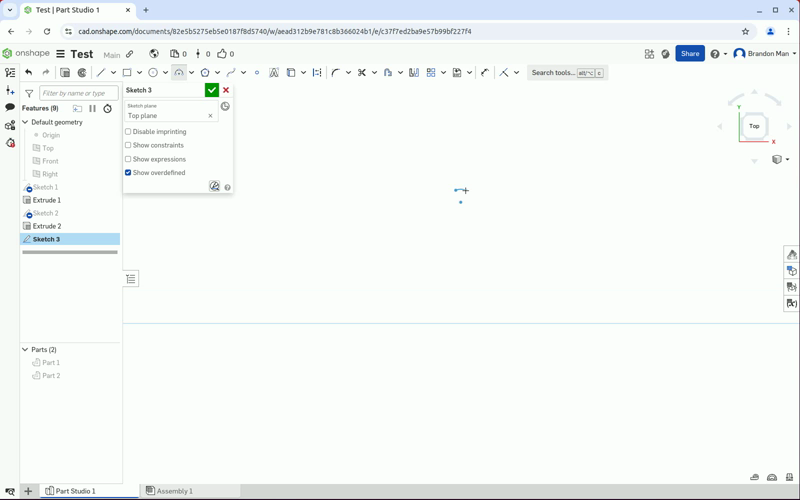
scroll(6)
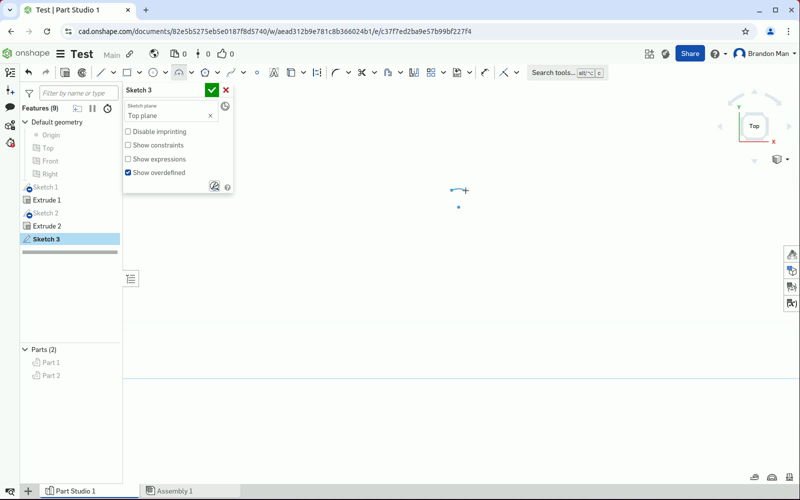
scroll(6)
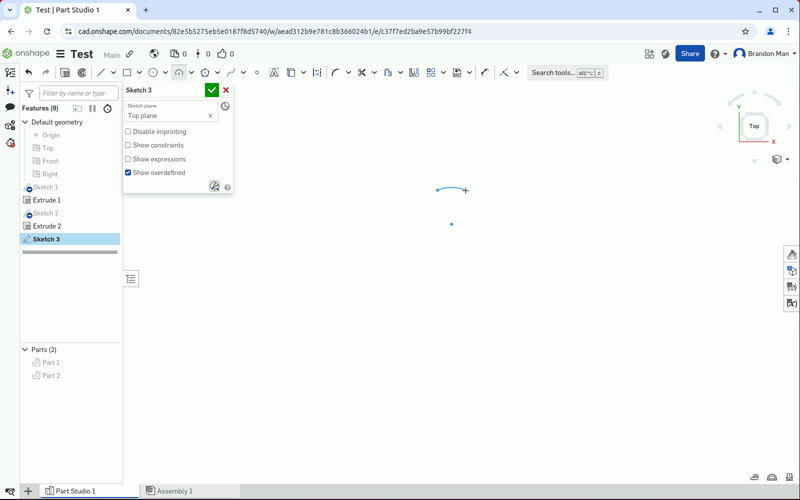
click(465, 190)
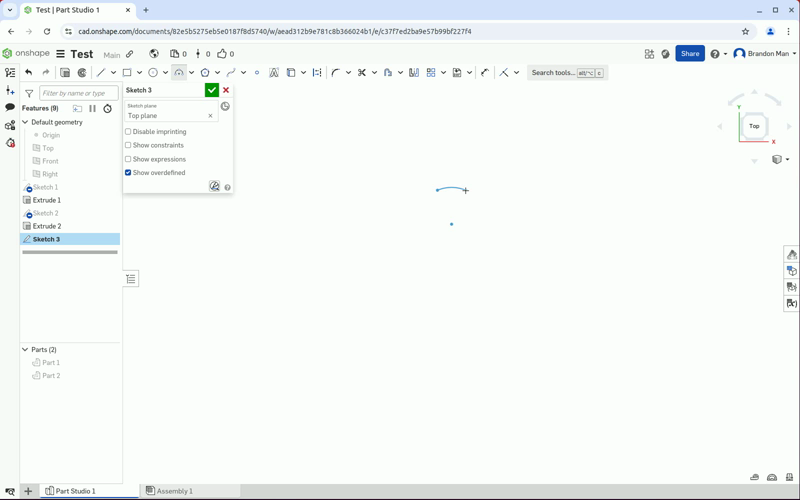
scroll(-6)
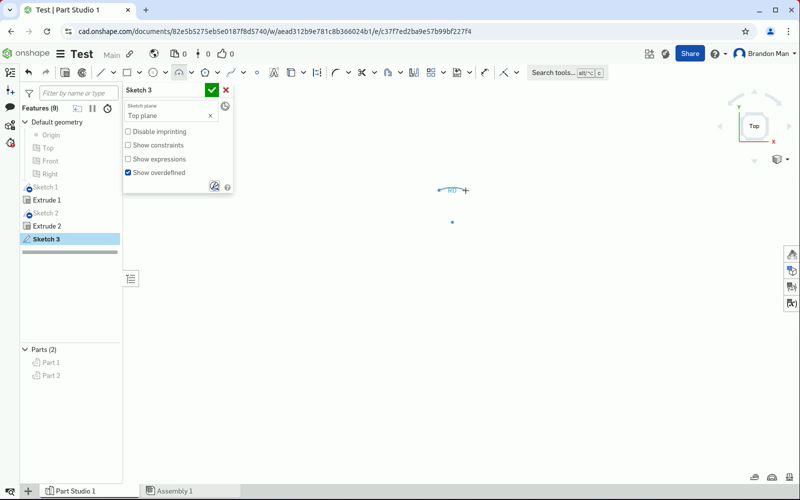
scroll(-6)
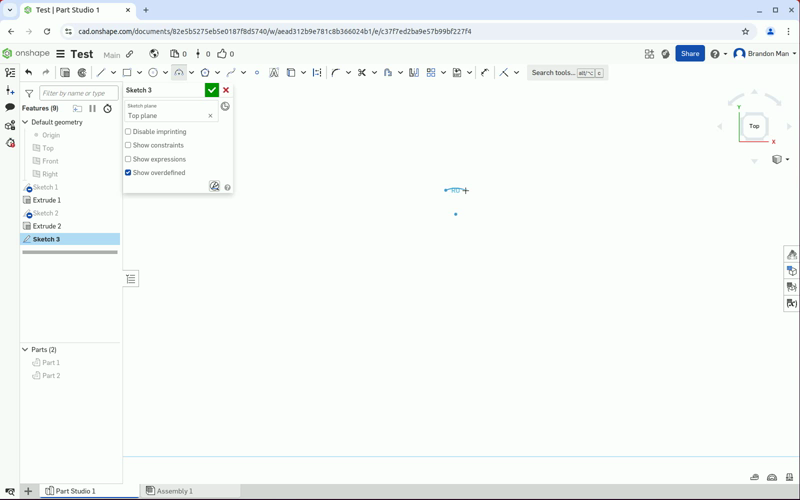
scroll(-6)
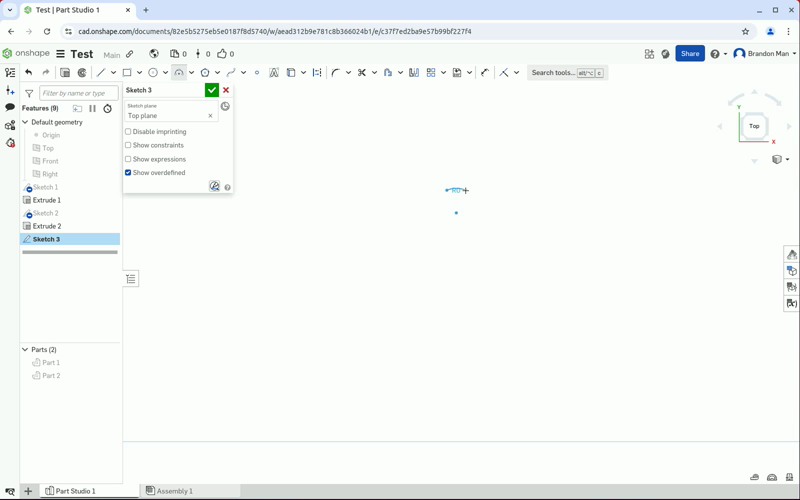
scroll(-6)
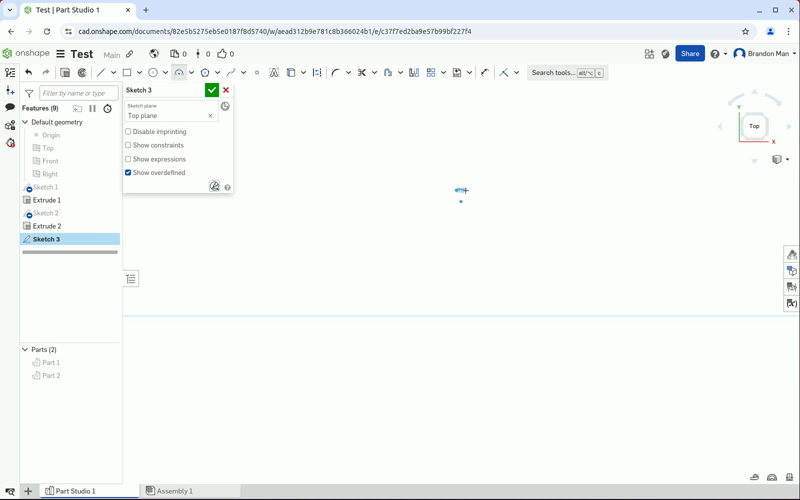
scroll(-6)
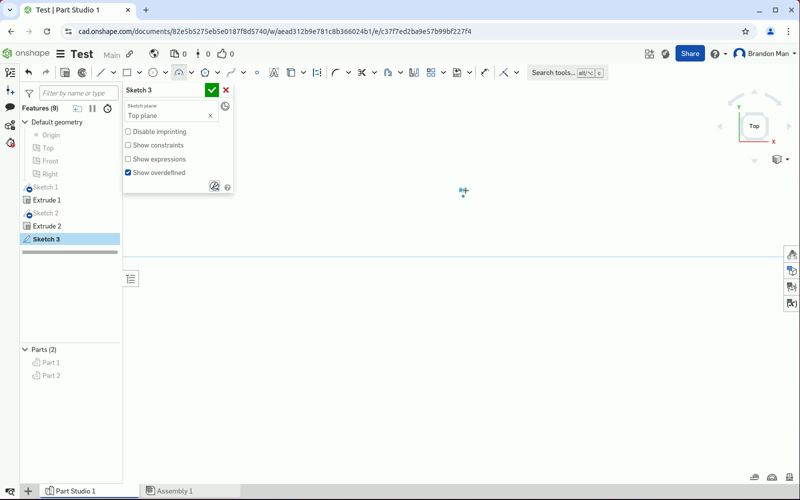
scroll(-6)
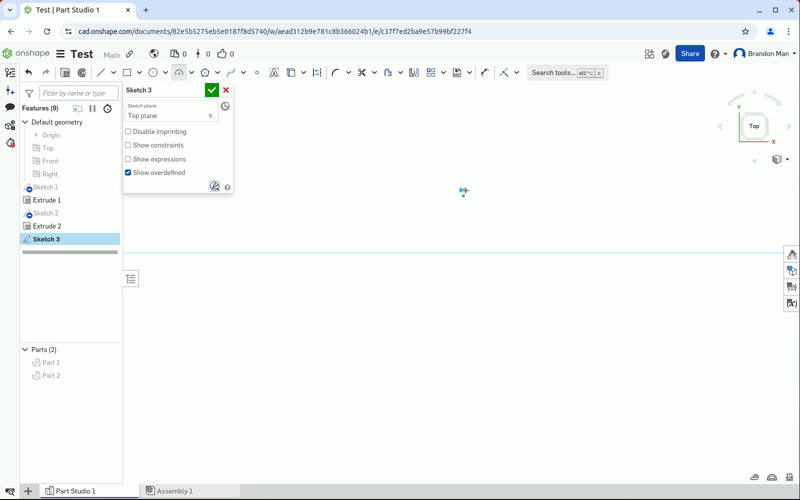
scroll(-6)
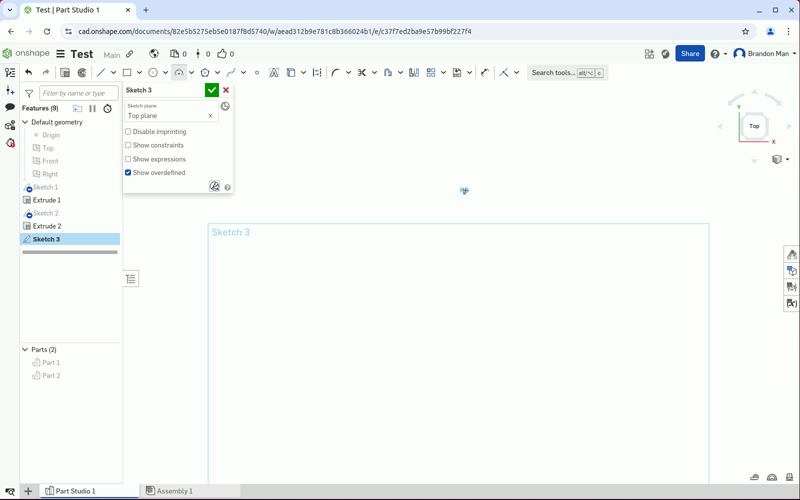
mouse_move(464, 168)
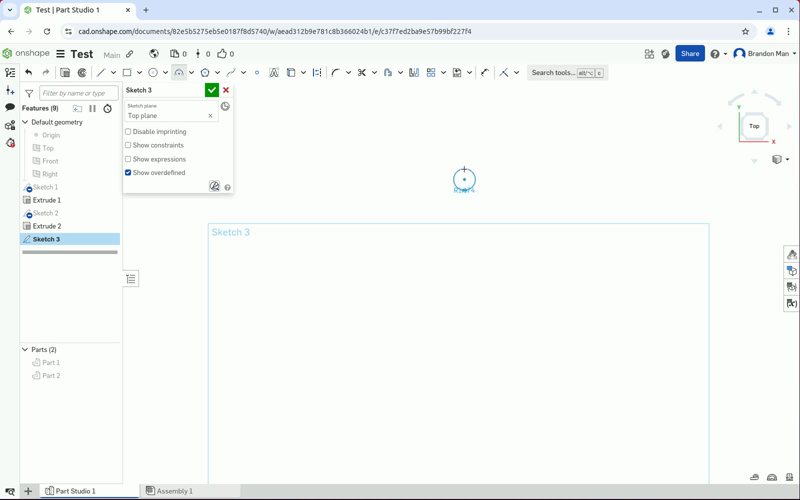
scroll(6)
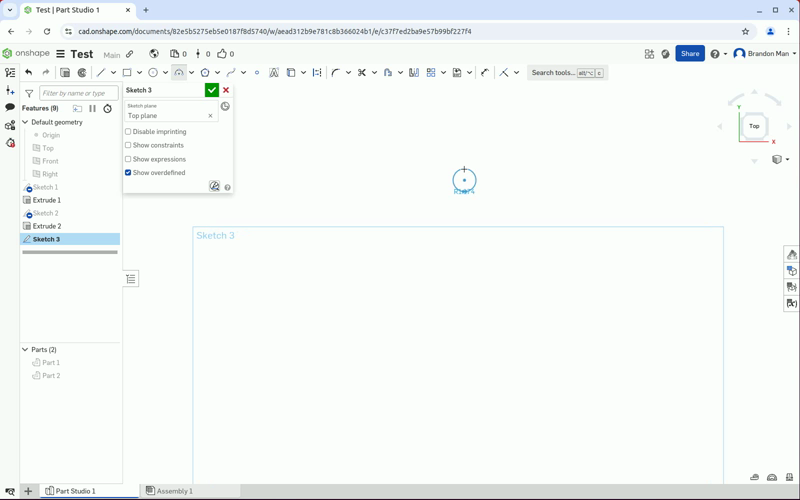
scroll(6)
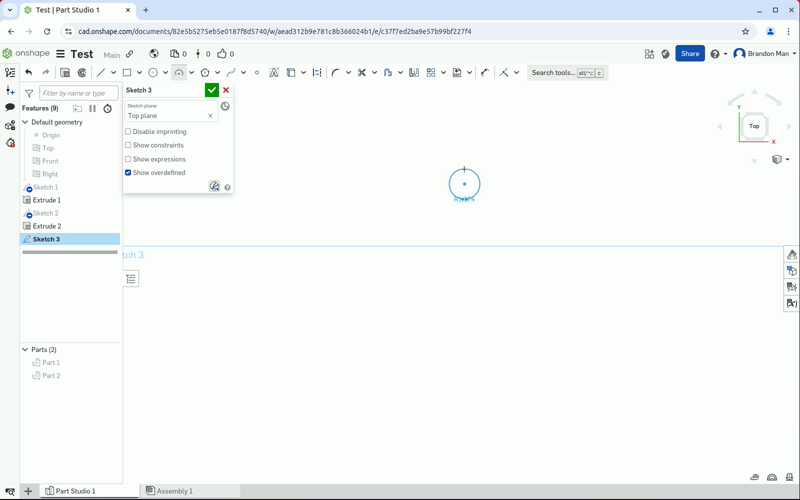
scroll(6)
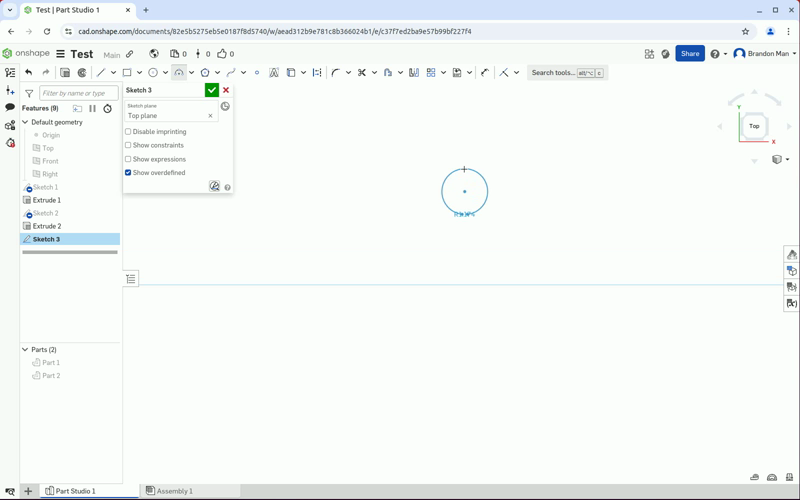
scroll(6)
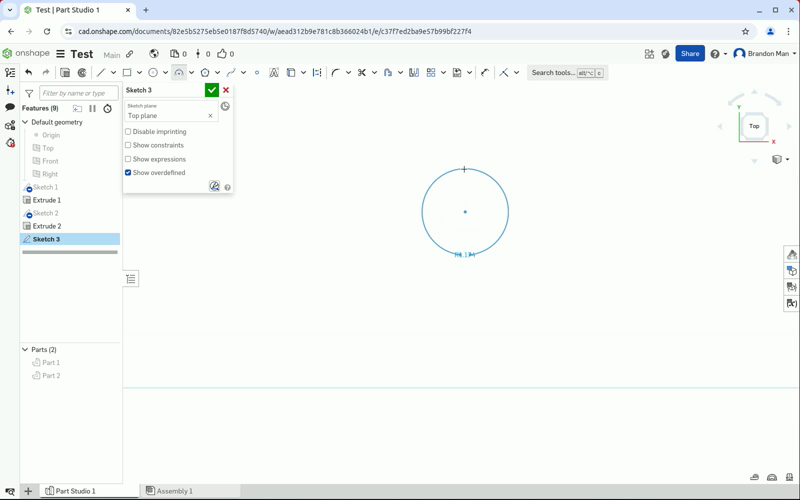
scroll(6)
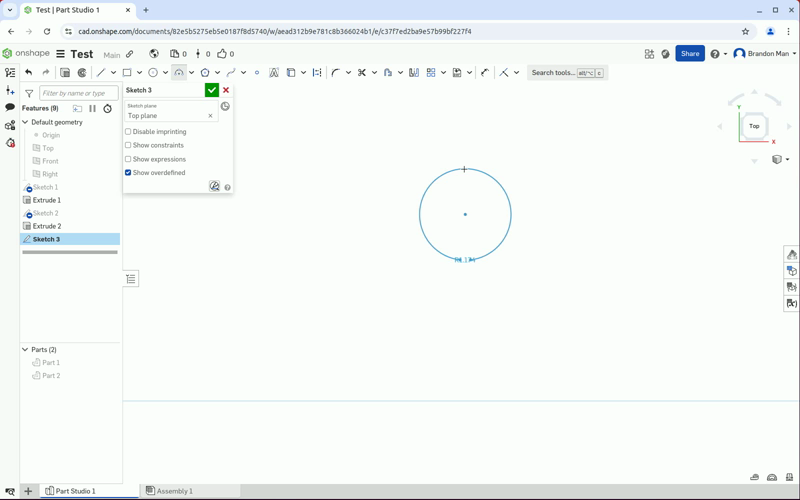
scroll(6)
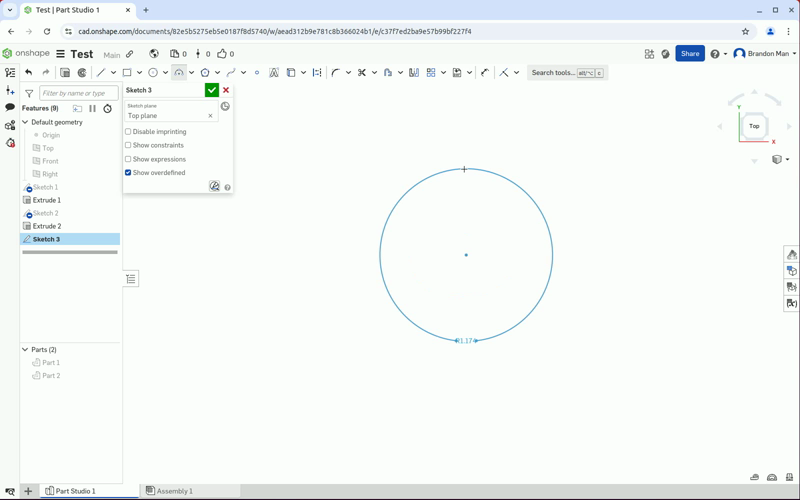
scroll(6)
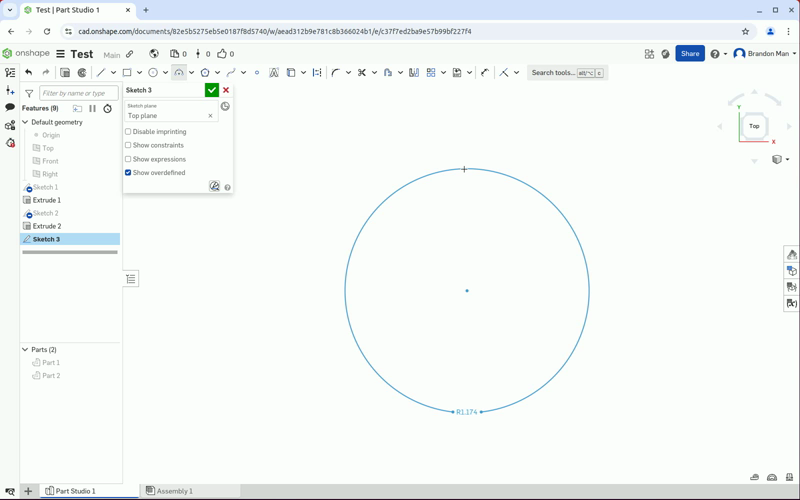
click(464, 168)
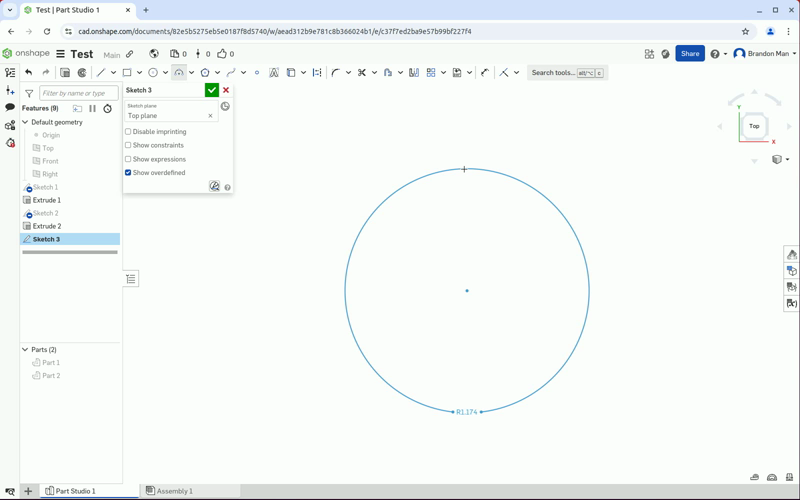
scroll(-6)
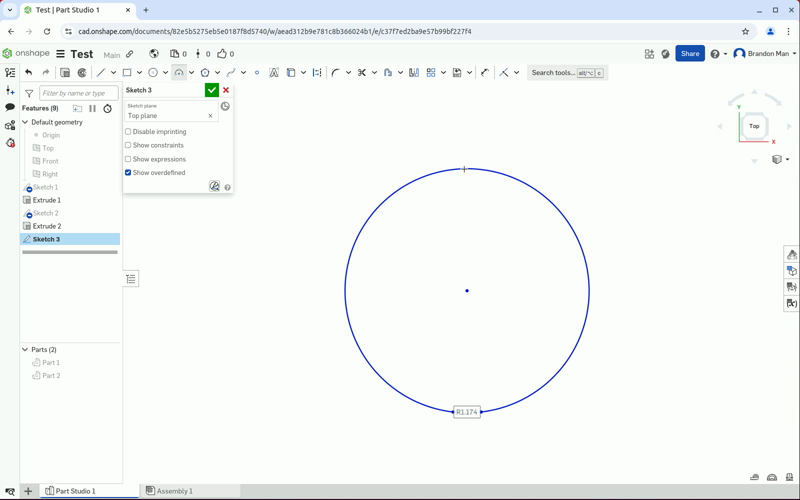
scroll(-6)
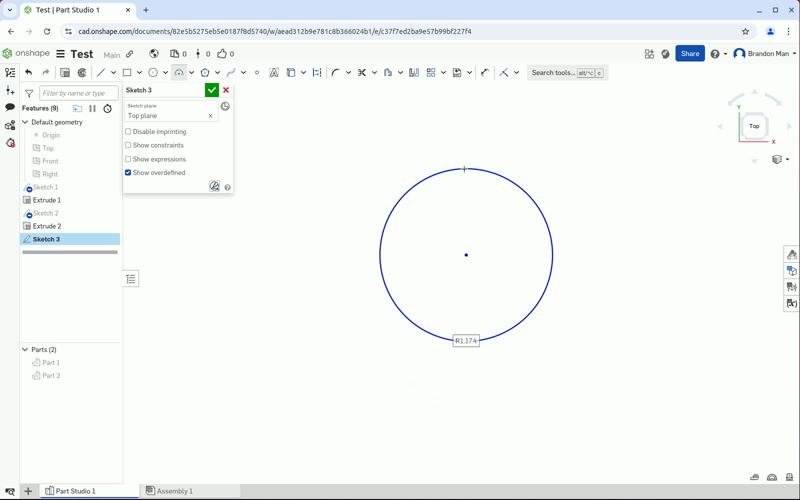
scroll(-6)
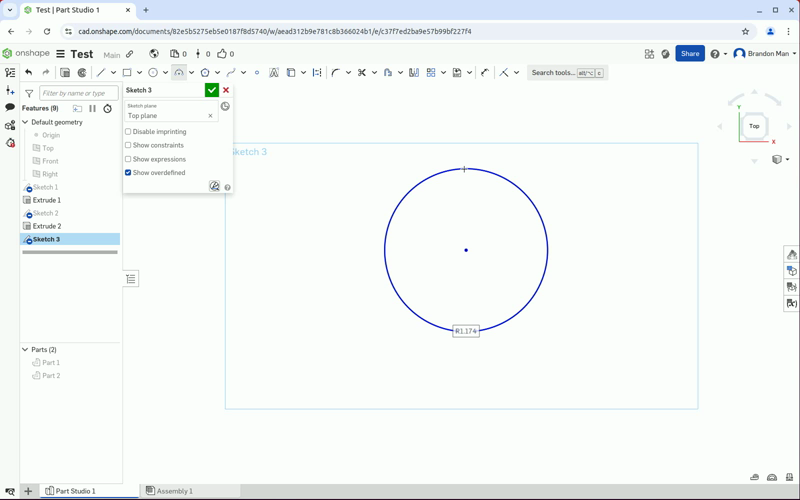
scroll(-6)
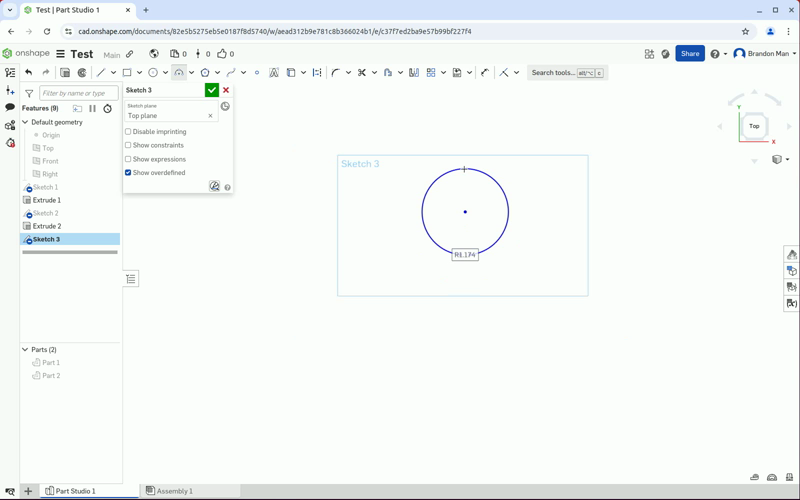
scroll(-6)
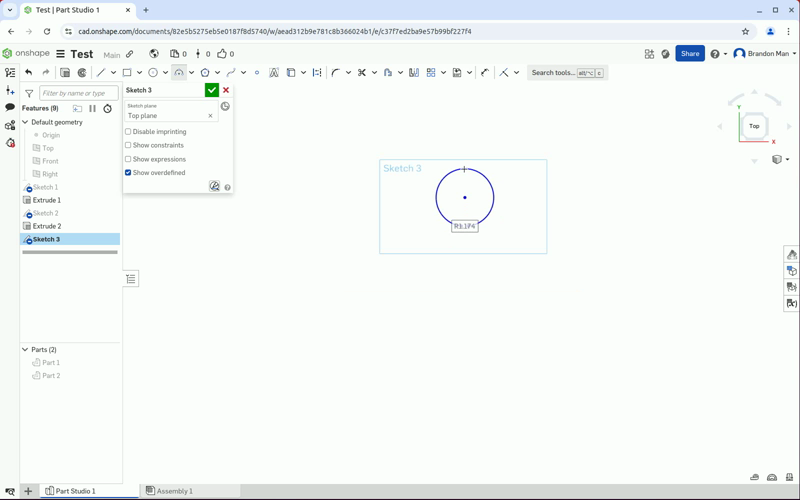
scroll(-6)
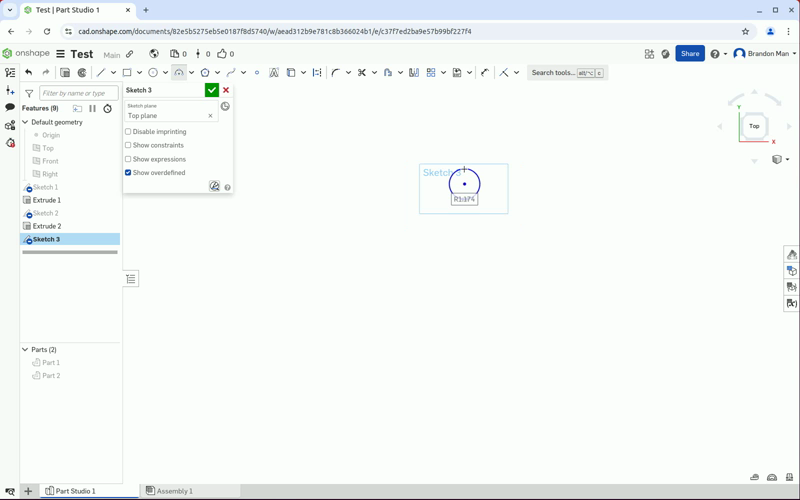
scroll(-6)
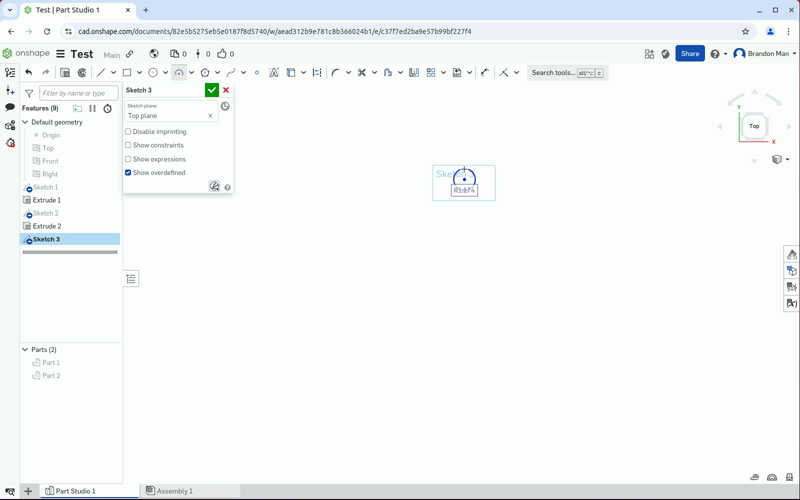
key_up(shift)
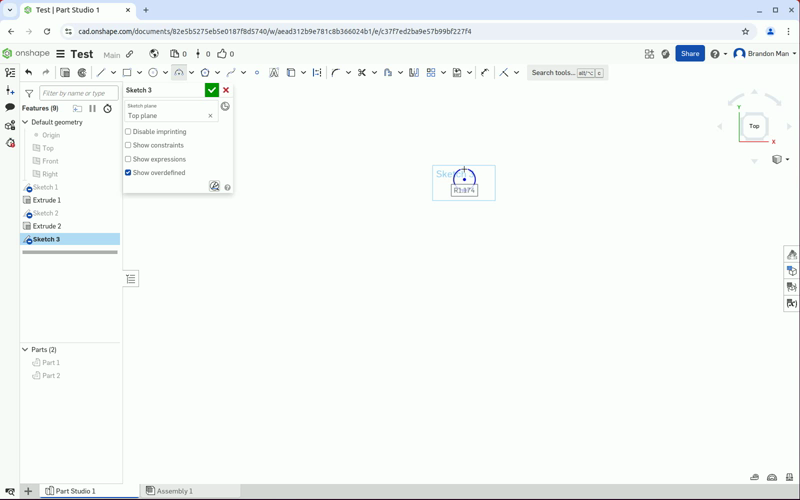
key(esc)
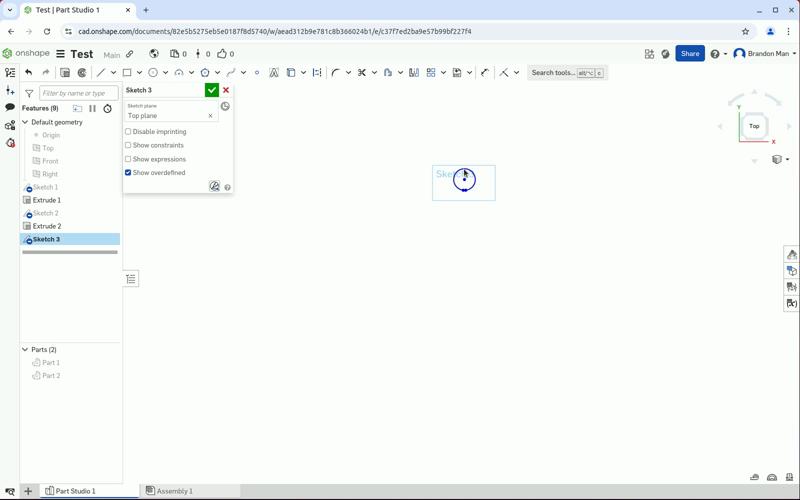
key(l)
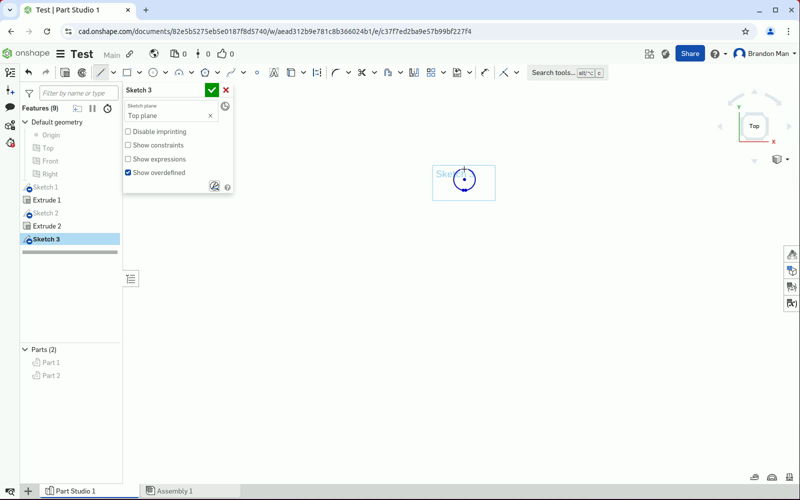
mouse_move(465, 190)
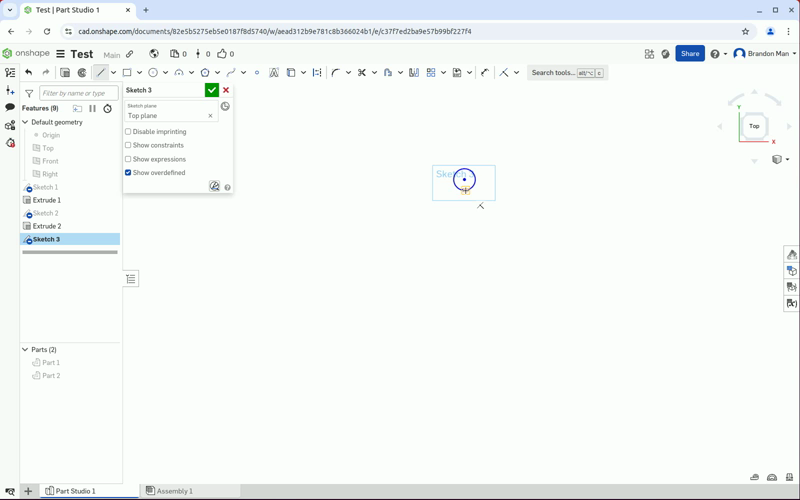
scroll(6)
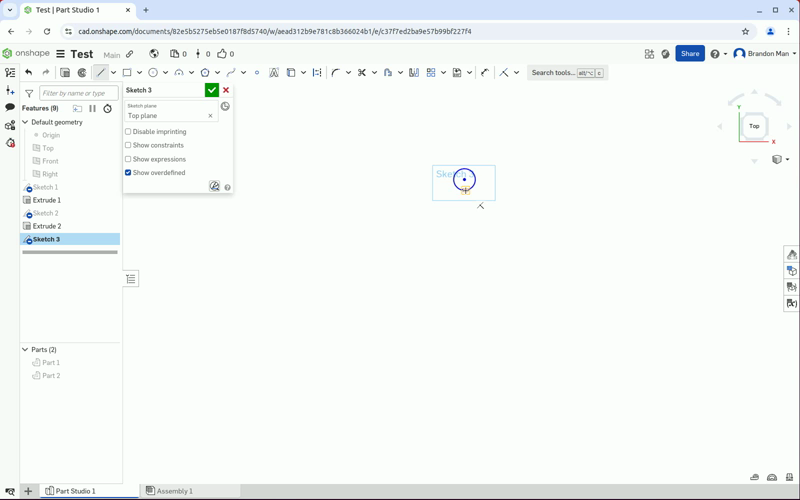
scroll(6)
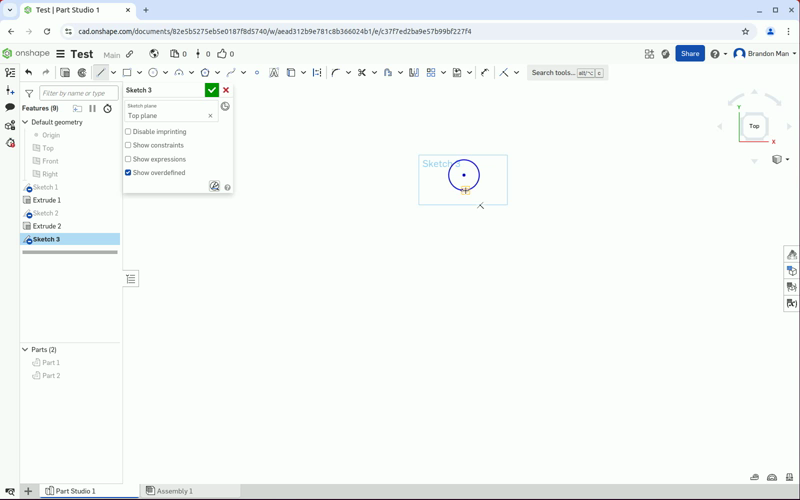
scroll(6)
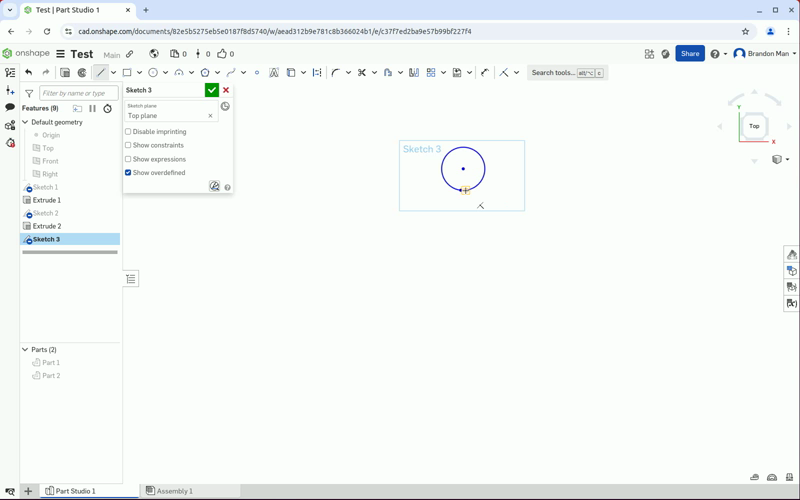
scroll(6)
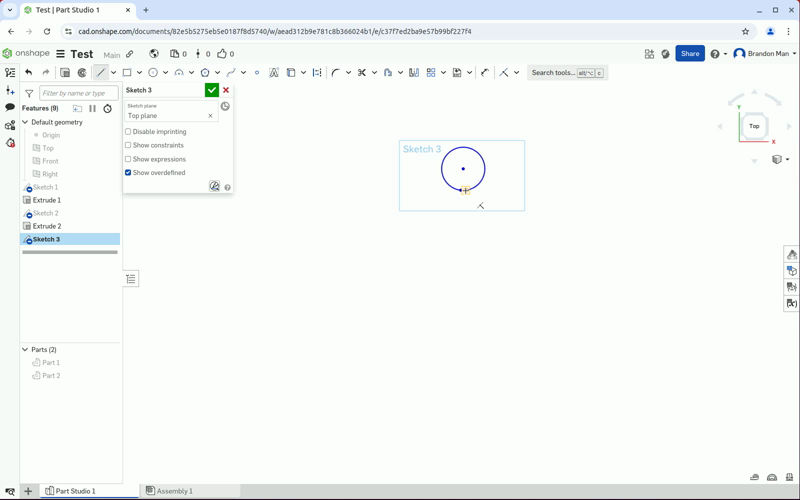
scroll(6)
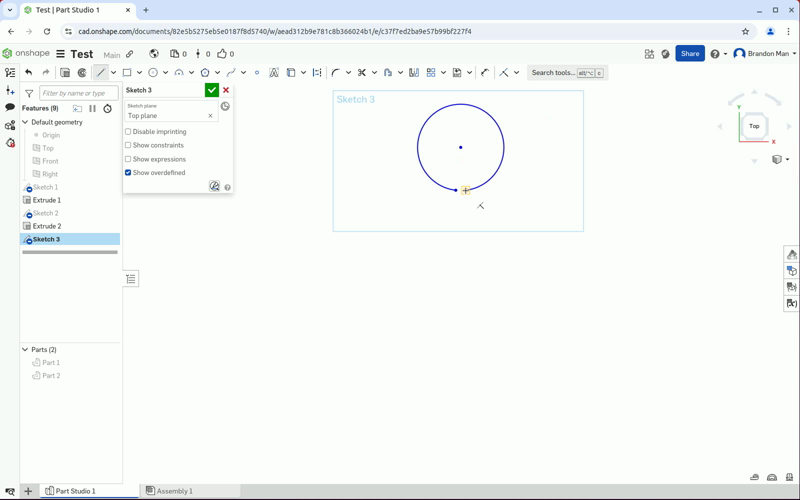
scroll(6)
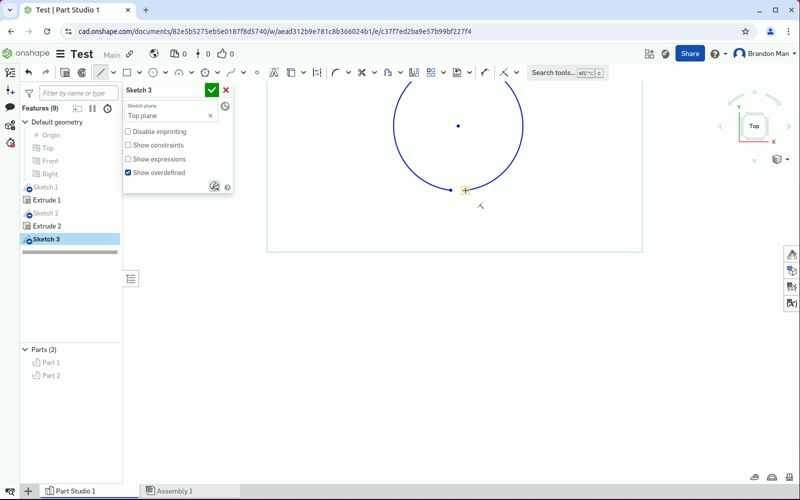
scroll(6)
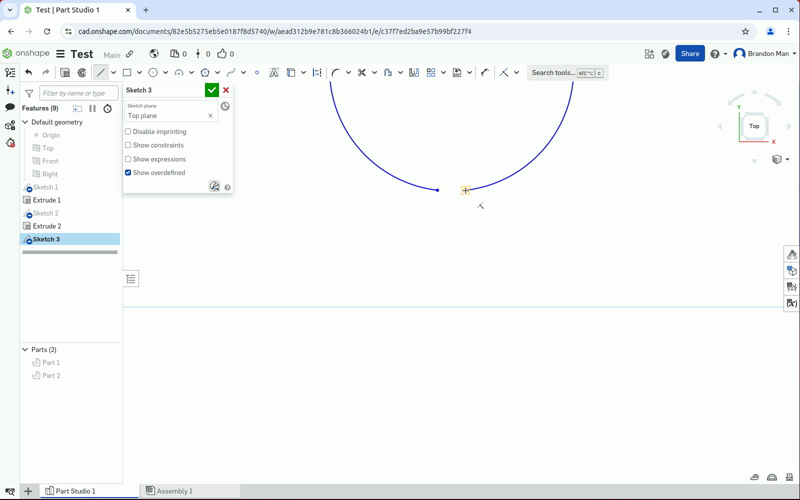
click(465, 190)
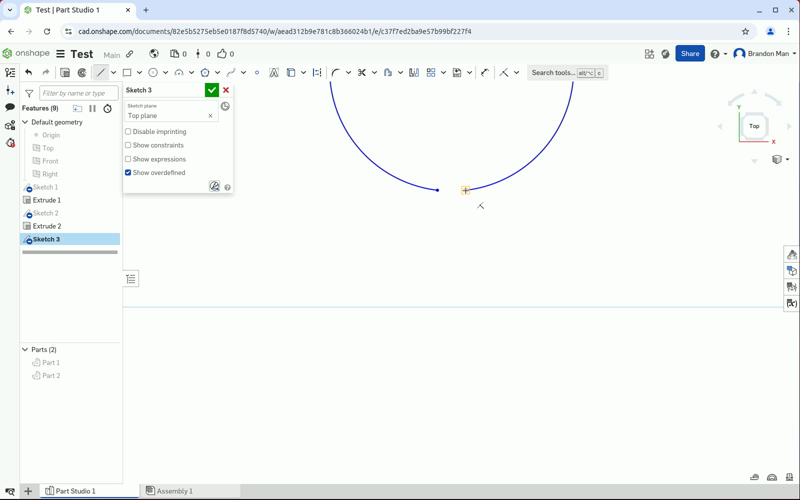
scroll(-6)
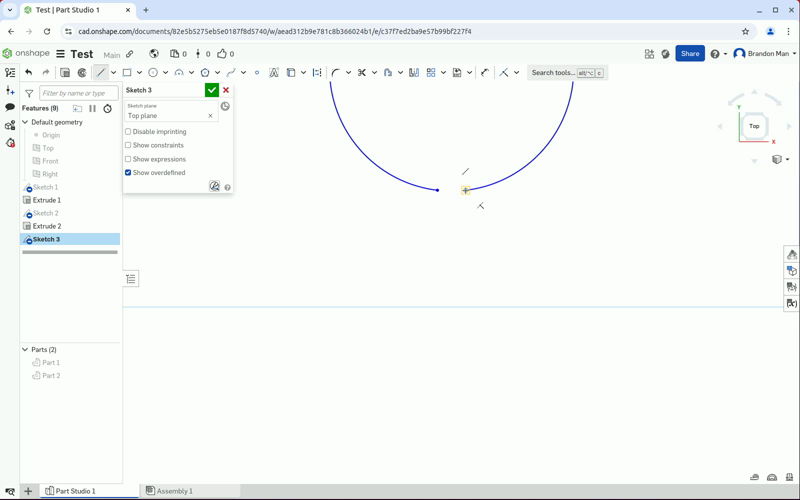
scroll(-6)
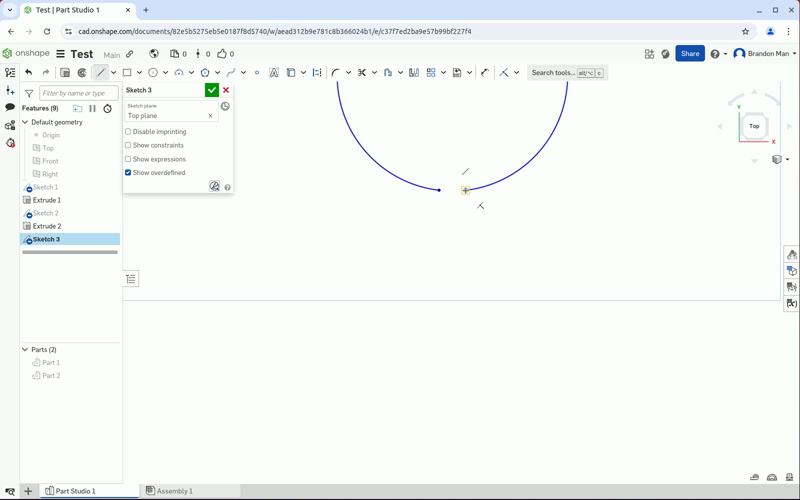
scroll(-6)
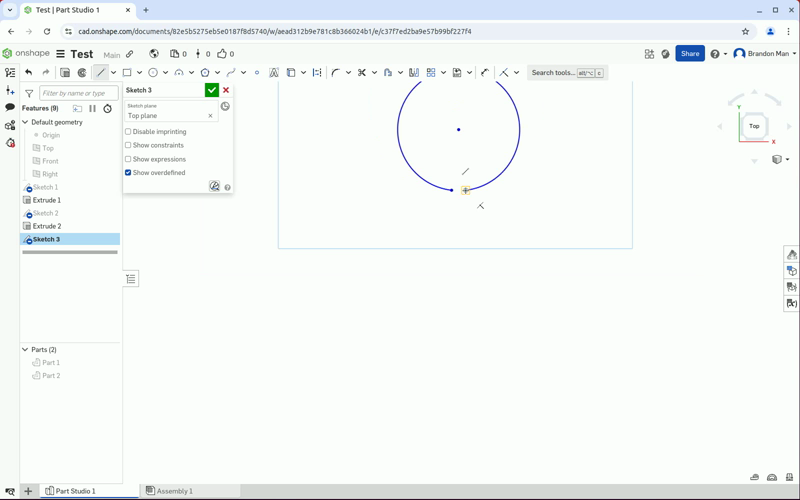
scroll(-6)
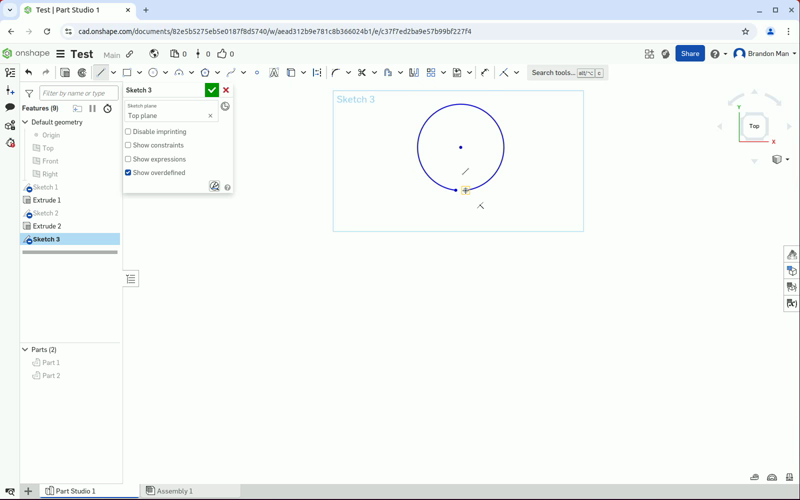
scroll(-6)
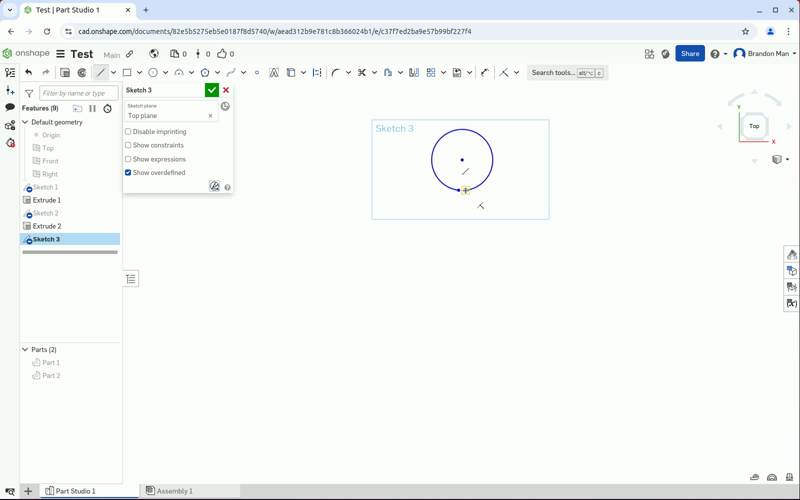
scroll(-6)
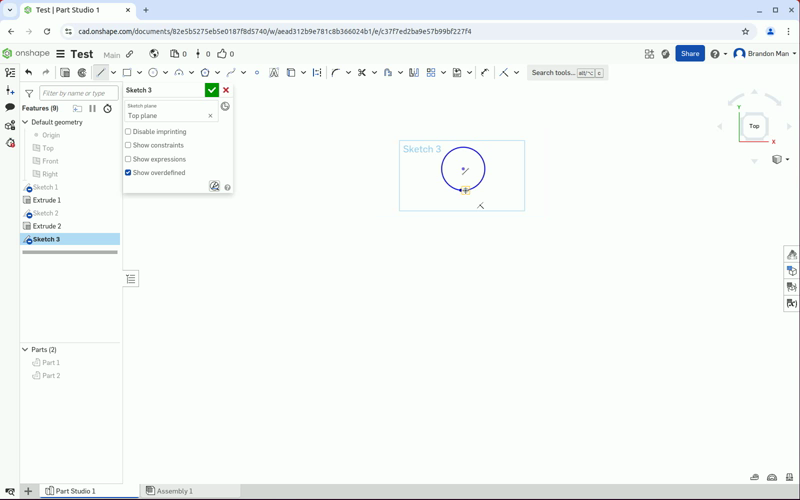
scroll(-6)
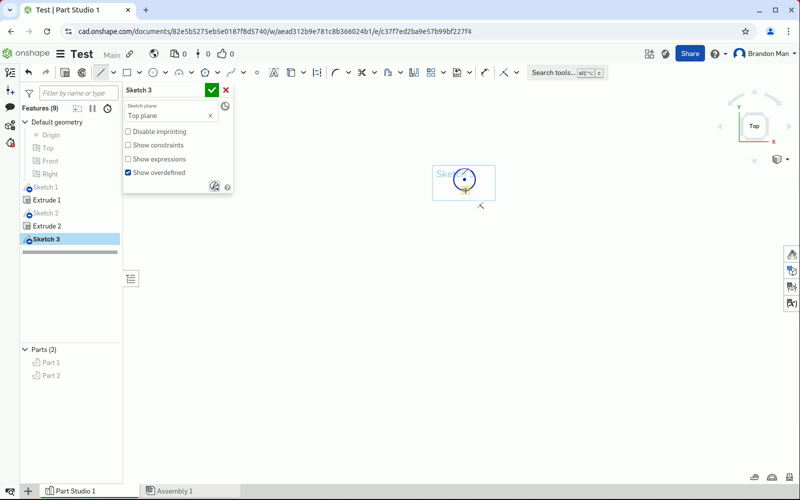
key_down(shift)
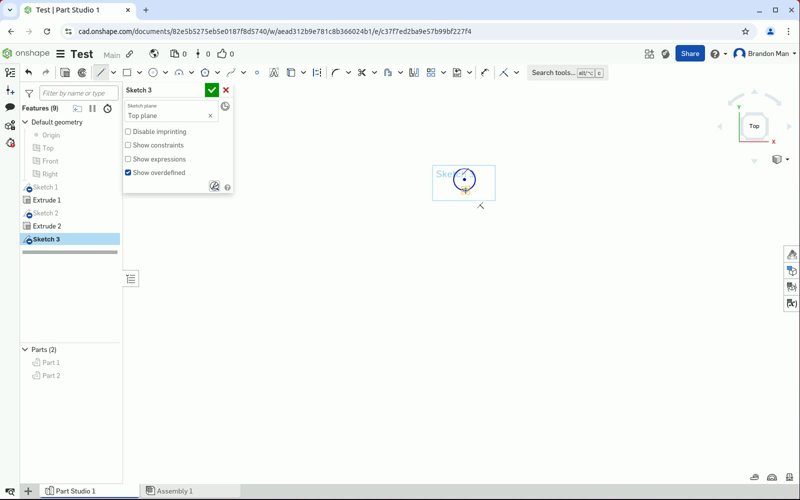
mouse_move(495, 190)
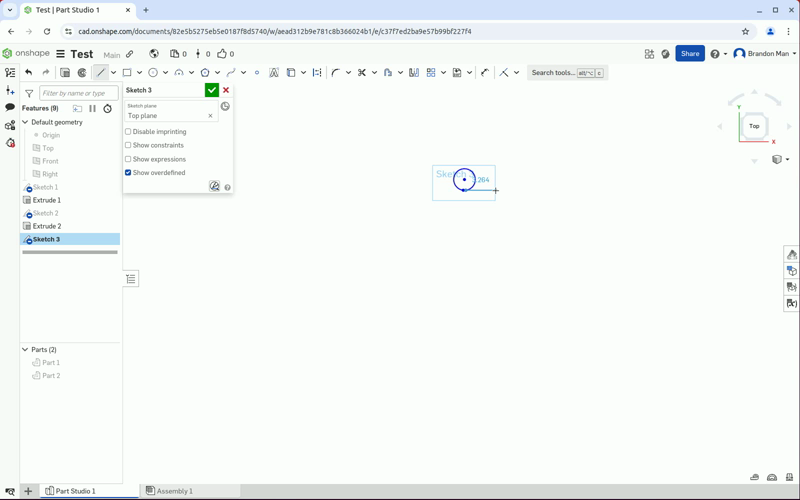
mouse_move(465, 180)
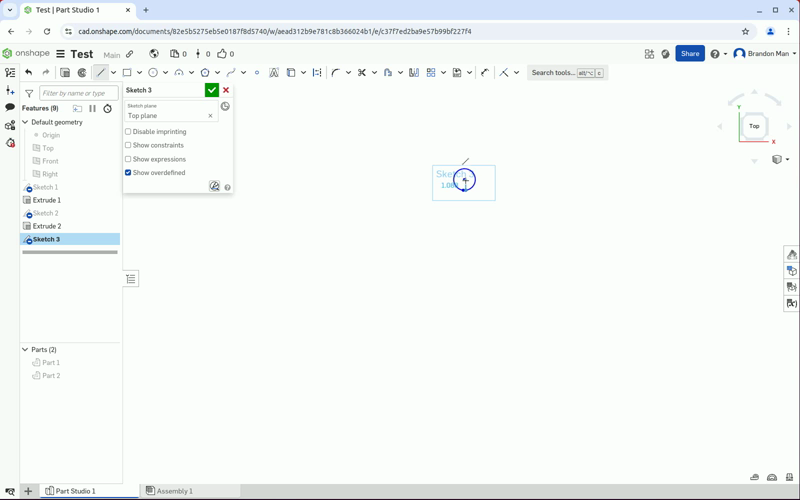
scroll(6)
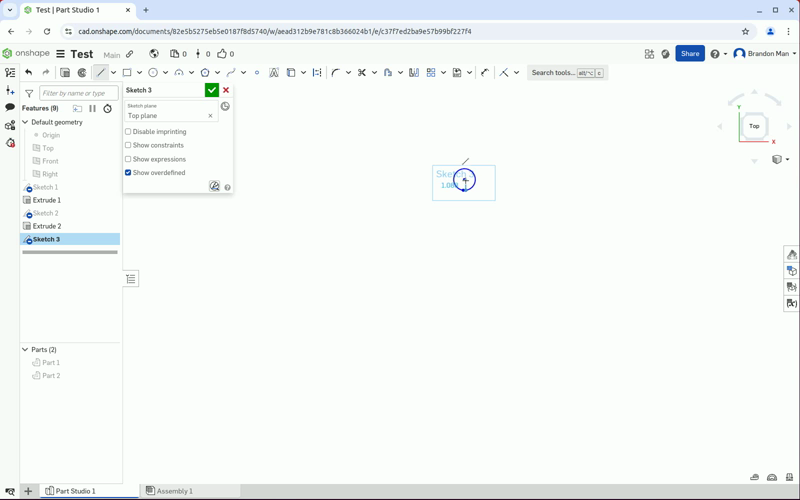
scroll(6)
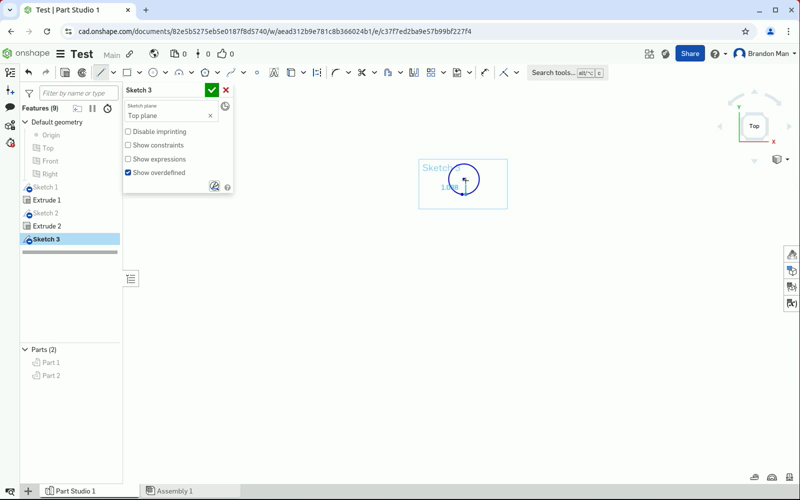
scroll(6)
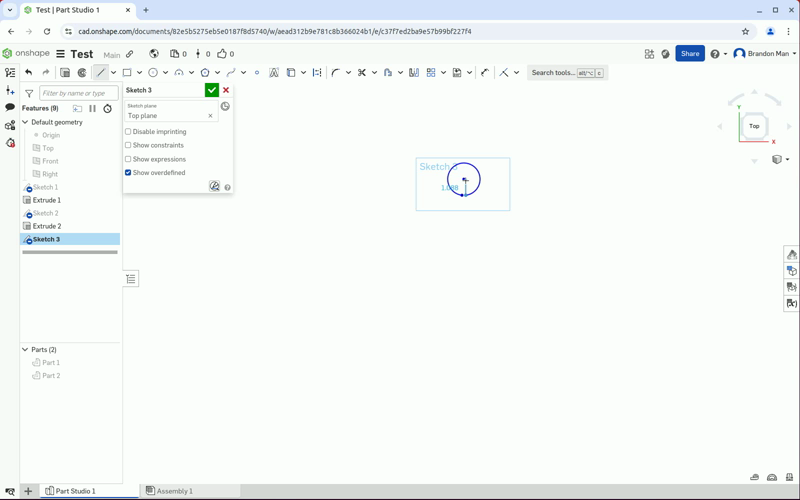
scroll(6)
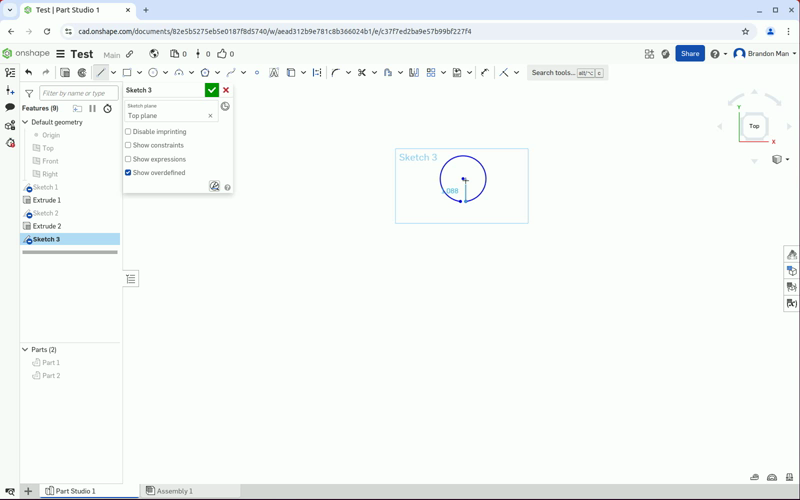
scroll(6)
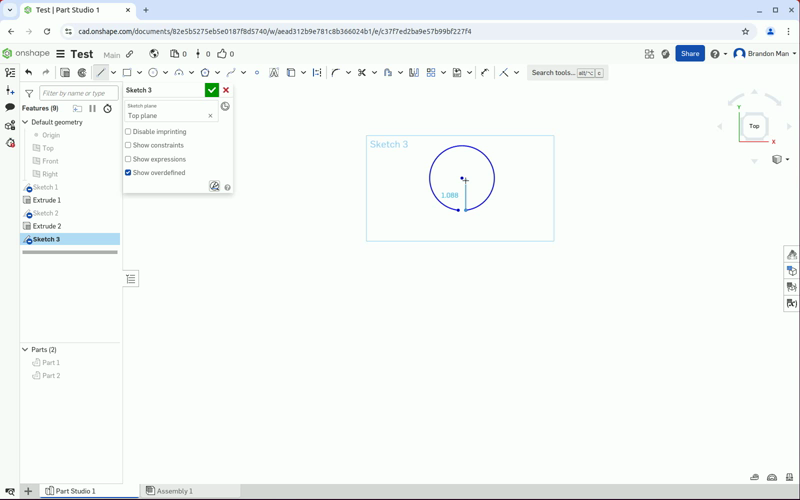
scroll(6)
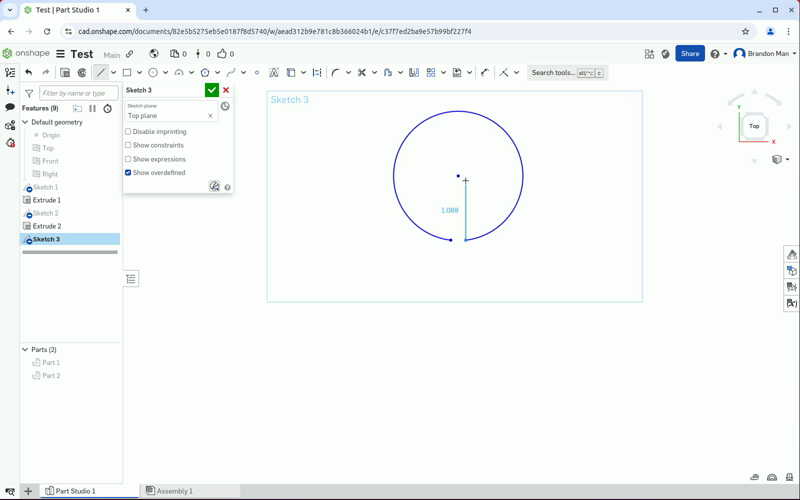
scroll(6)
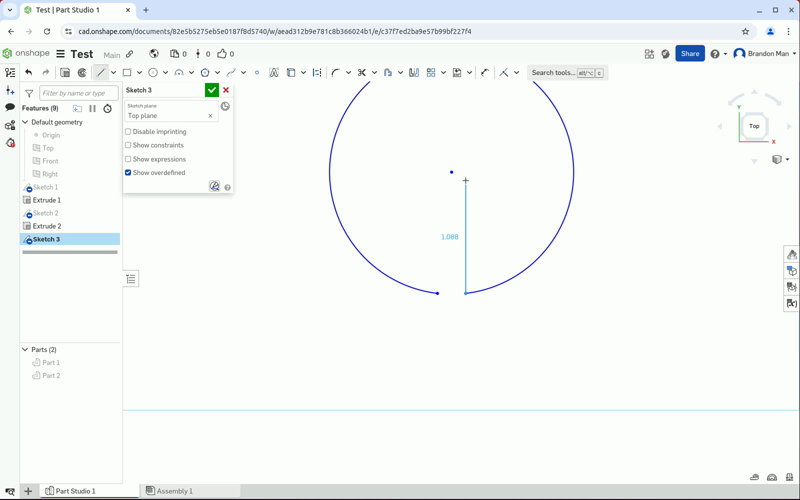
click(465, 180)
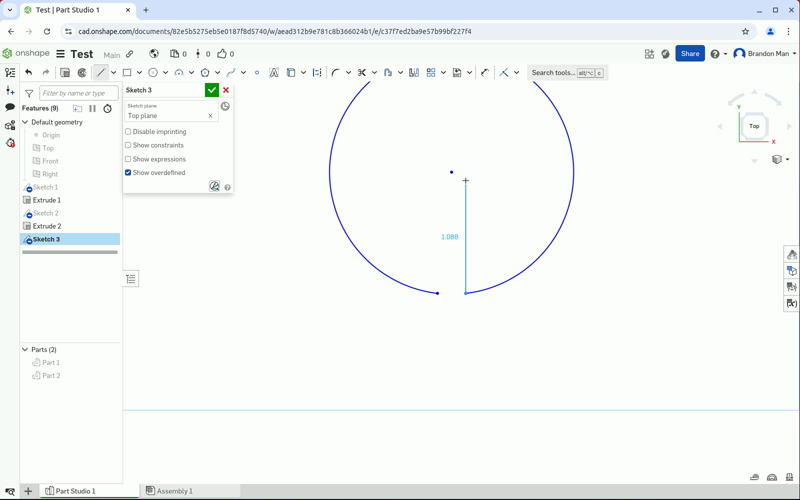
scroll(-6)
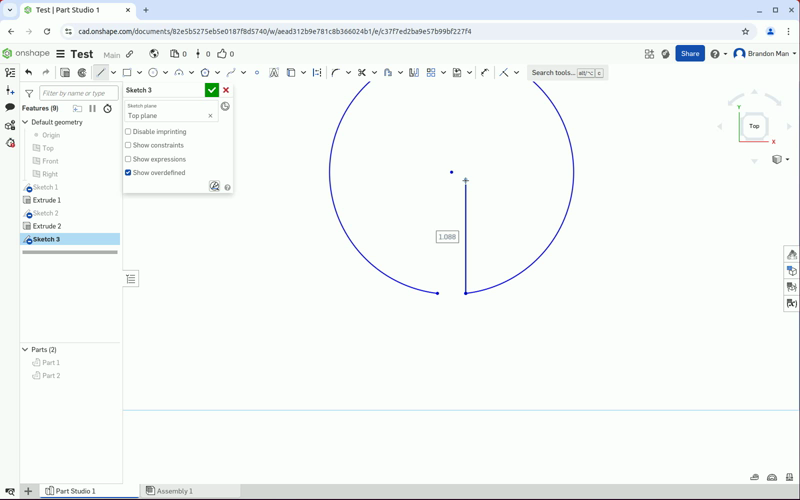
scroll(-6)
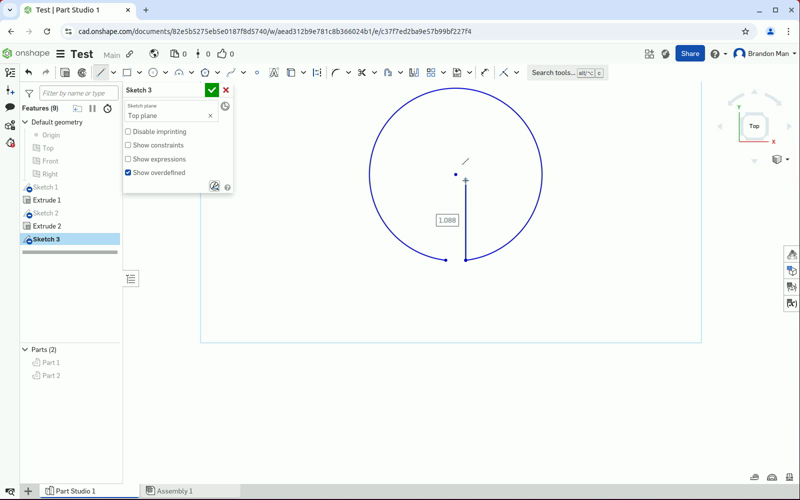
scroll(-6)
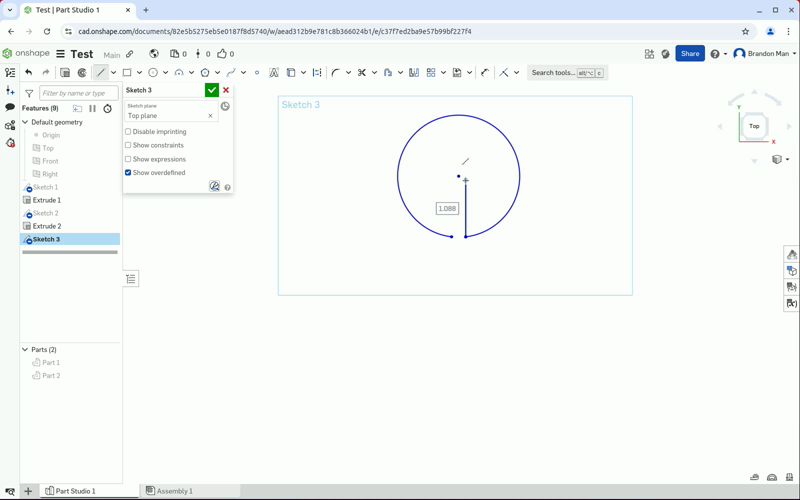
scroll(-6)
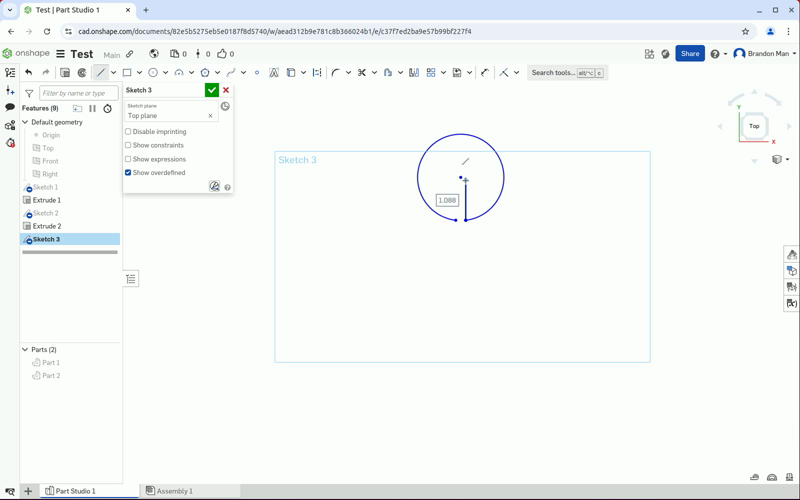
scroll(-6)
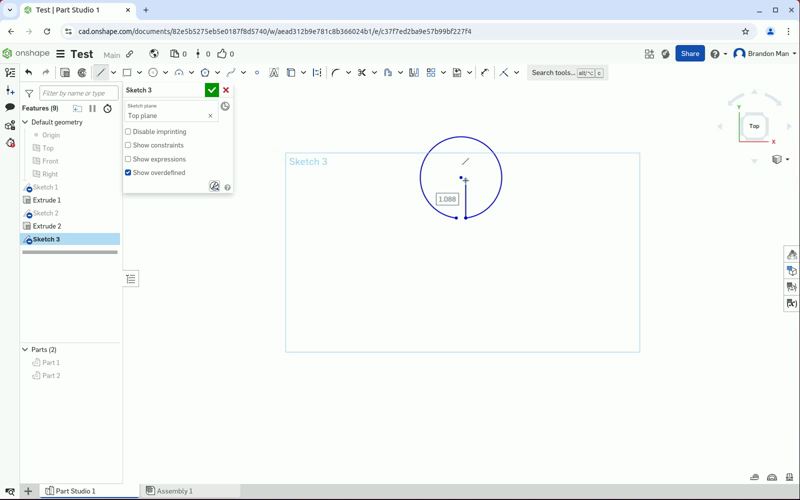
scroll(-6)
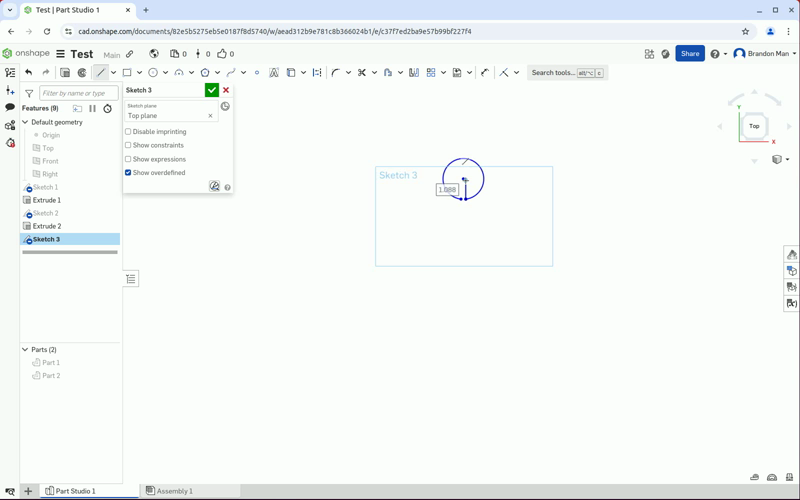
scroll(-6)
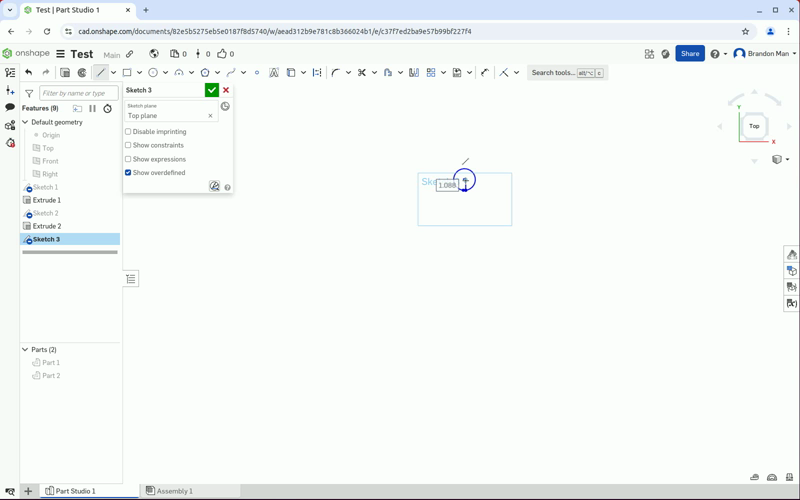
key_up(shift)
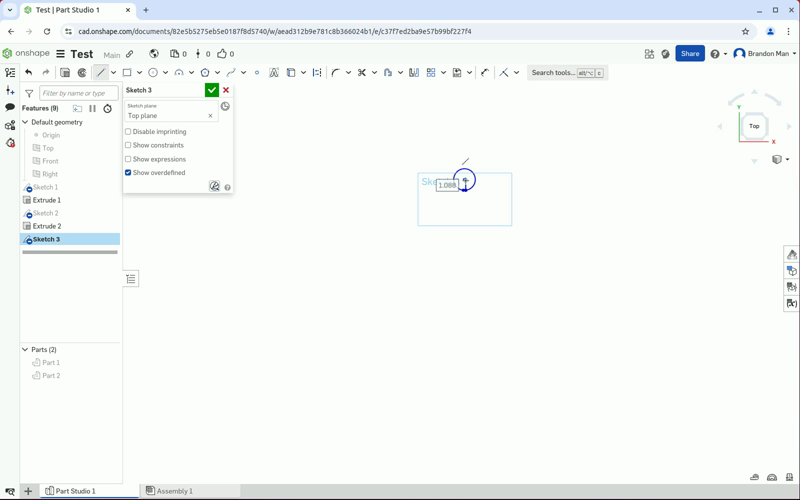
key_down(shift)
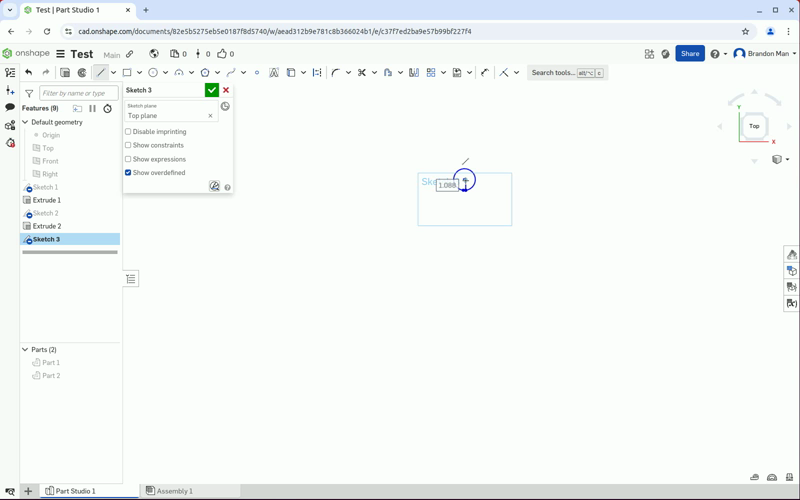
mouse_move(495, 180)
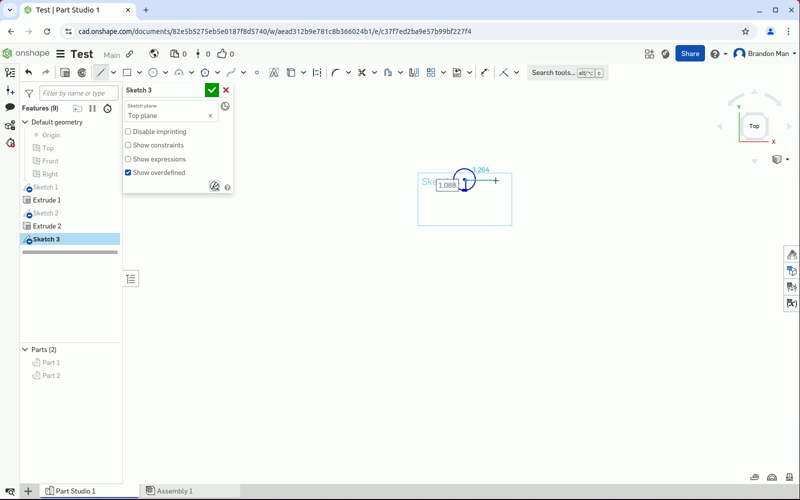
mouse_move(463, 180)
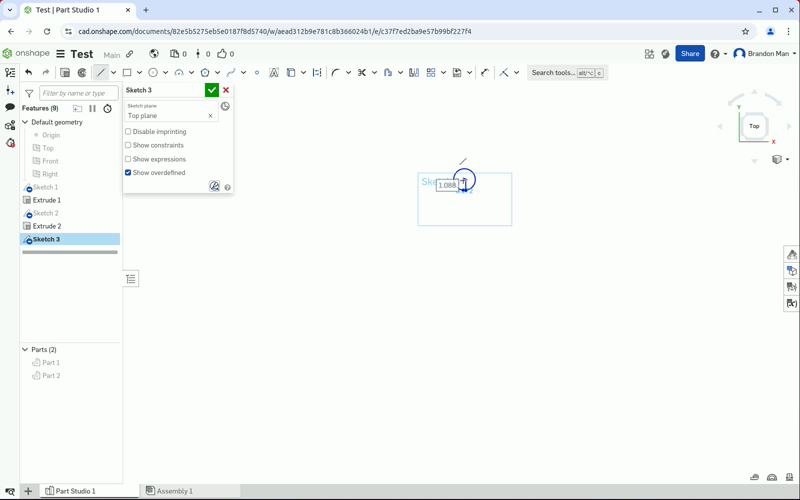
scroll(6)
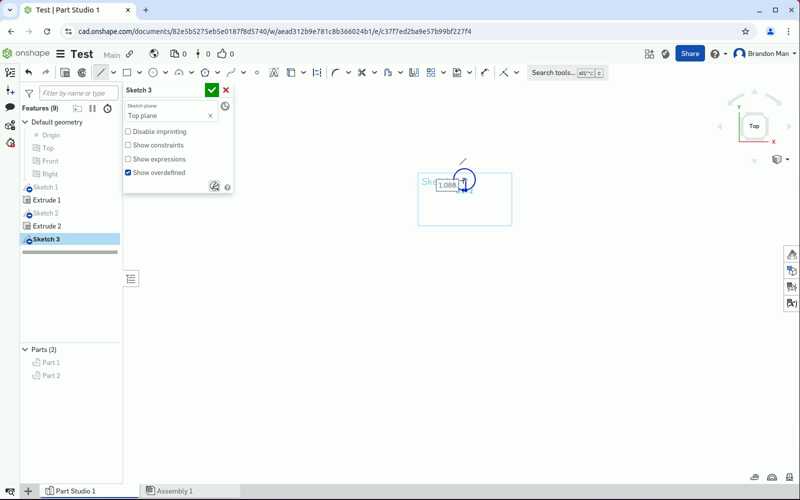
scroll(6)
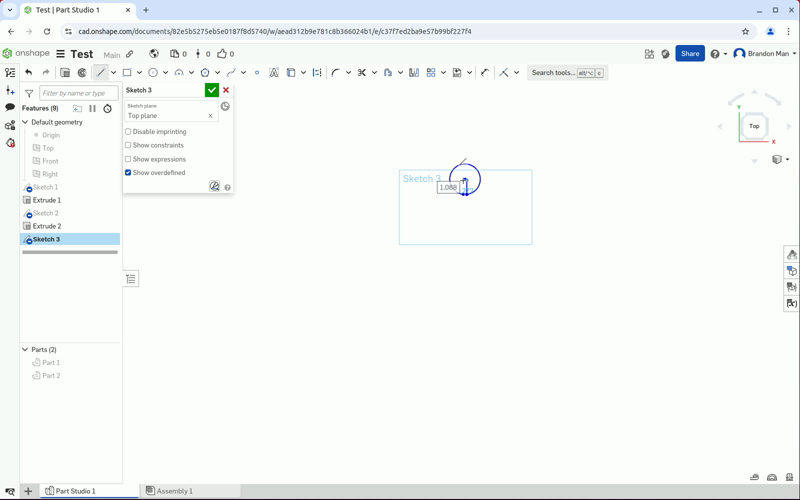
scroll(6)
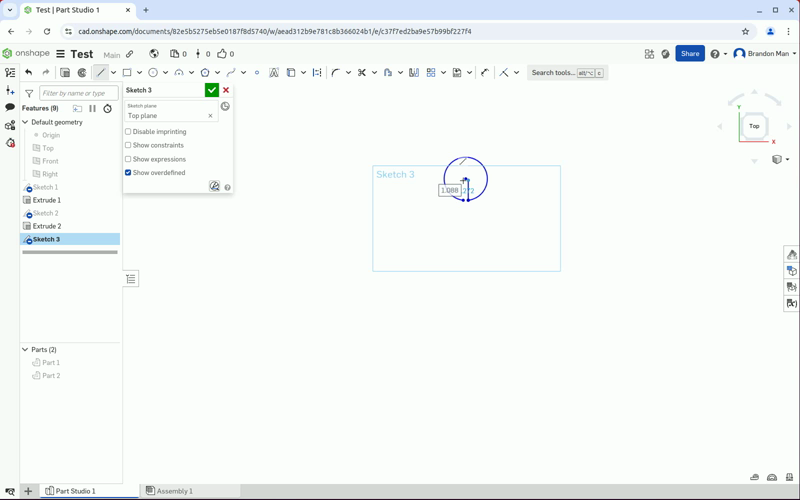
scroll(6)
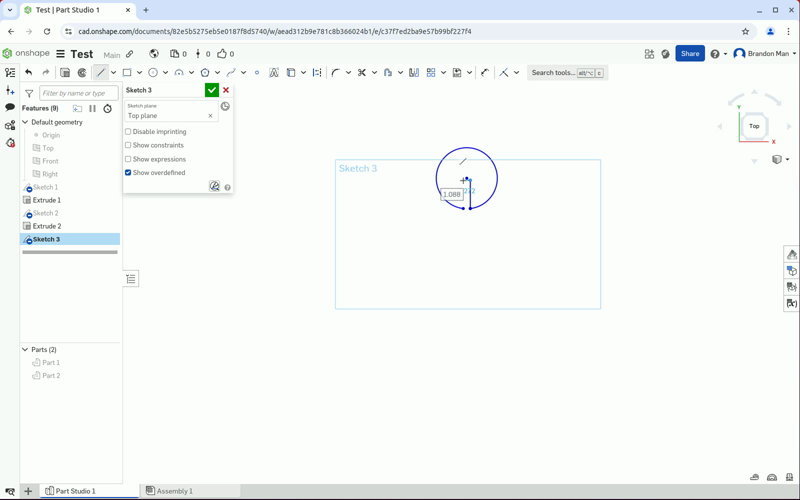
scroll(6)
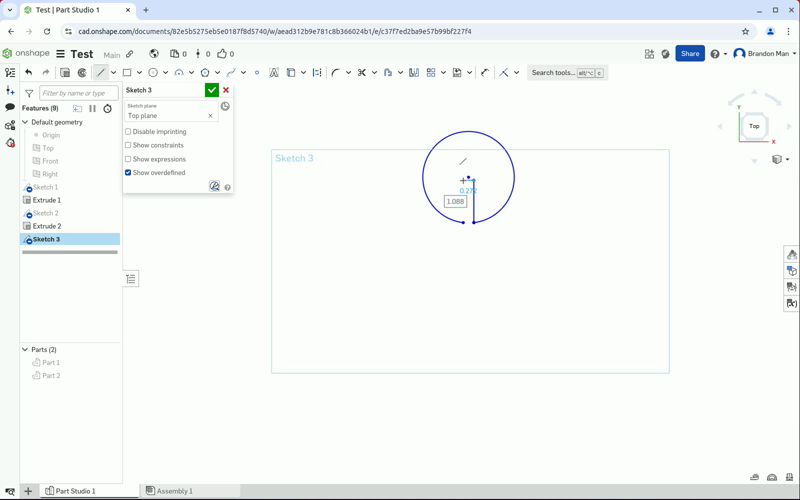
scroll(6)
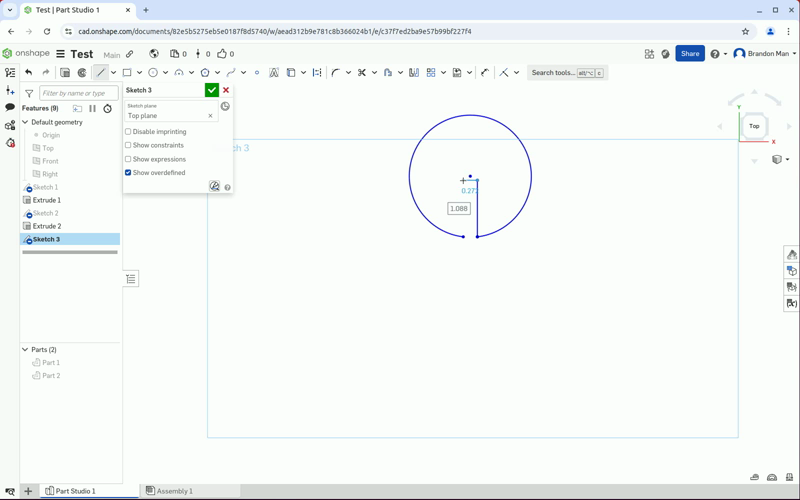
scroll(6)
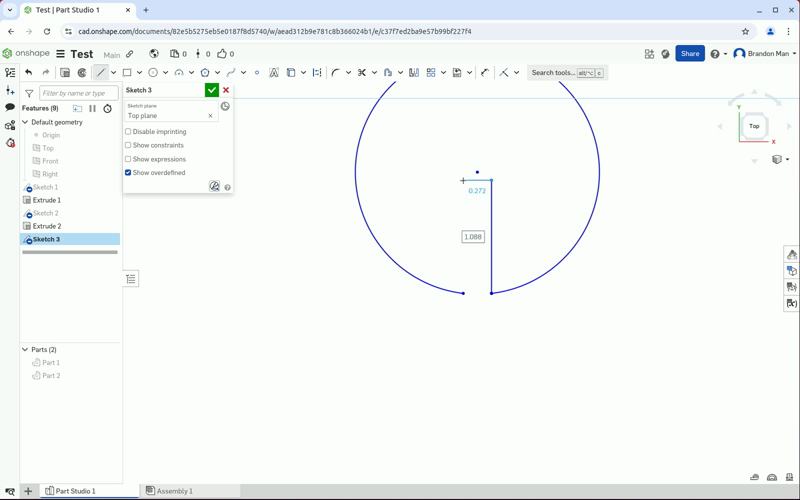
click(463, 180)
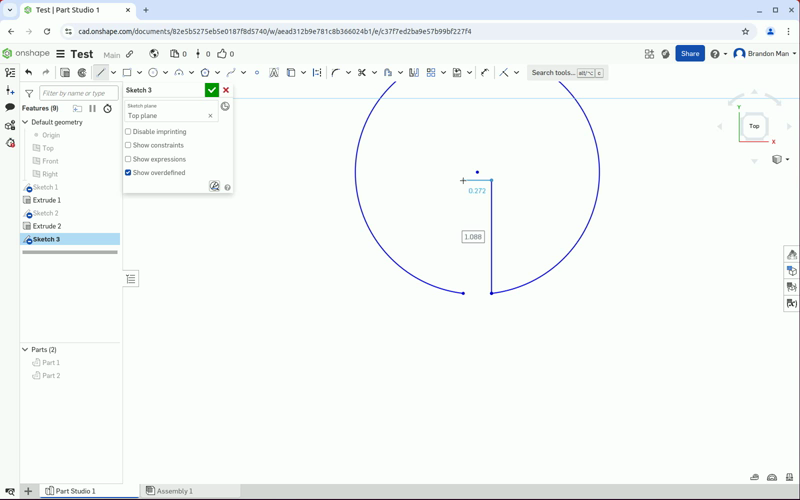
scroll(-6)
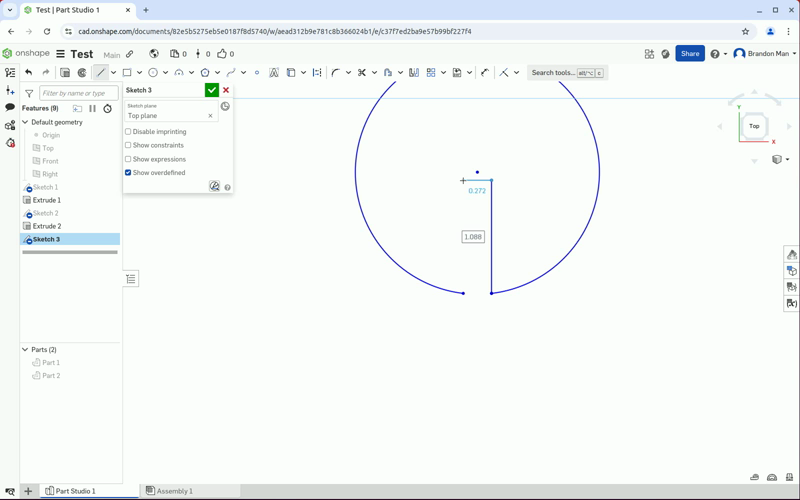
scroll(-6)
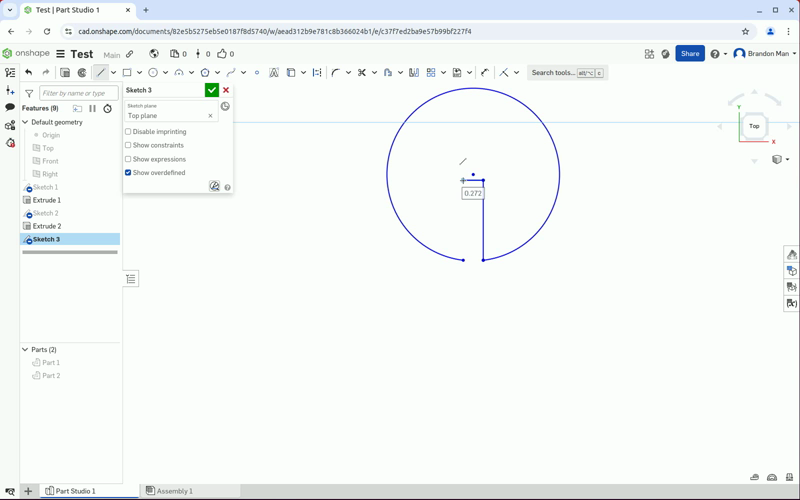
scroll(-6)
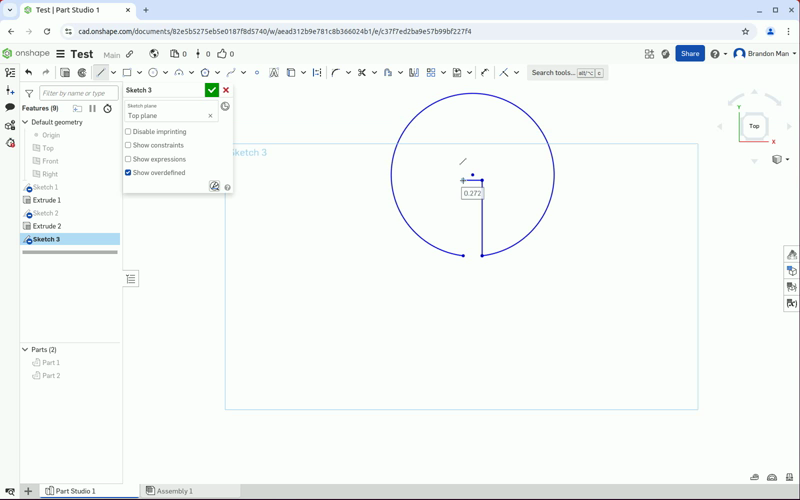
scroll(-6)
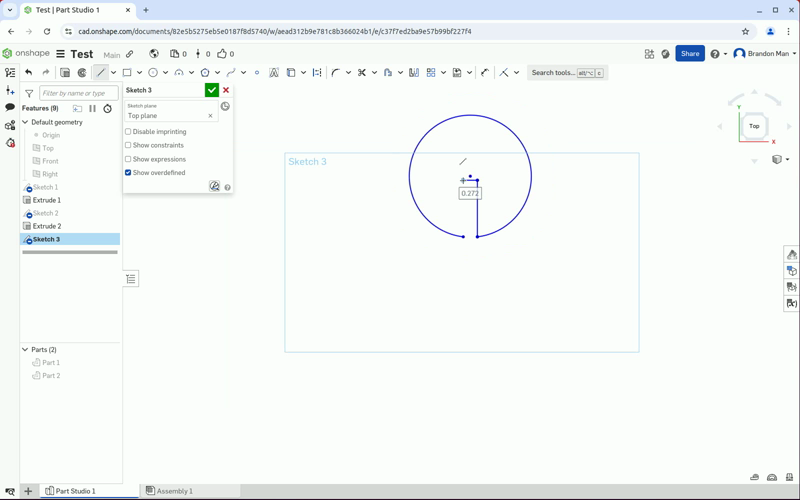
scroll(-6)
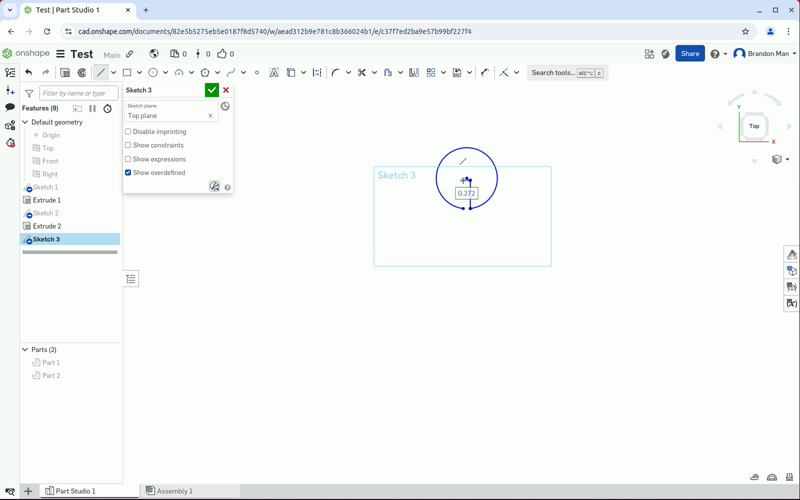
scroll(-6)
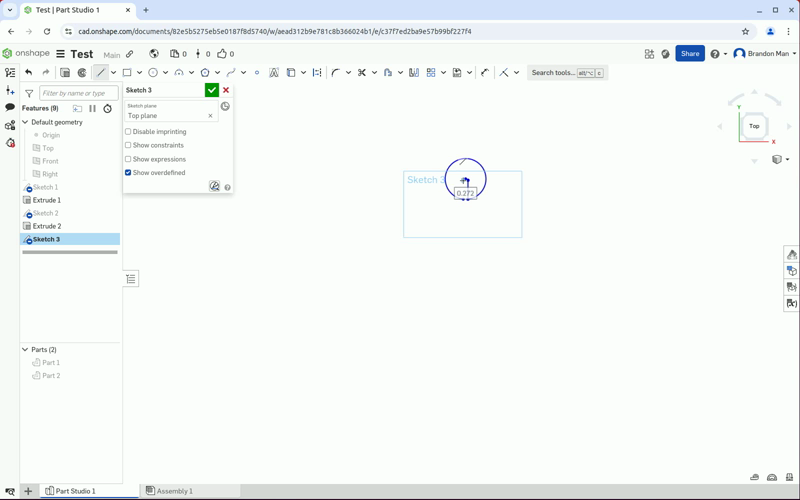
scroll(-6)
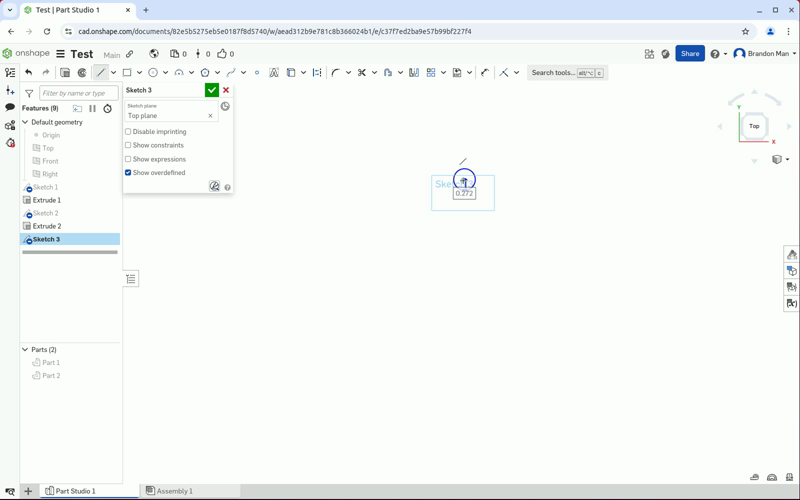
key_up(shift)
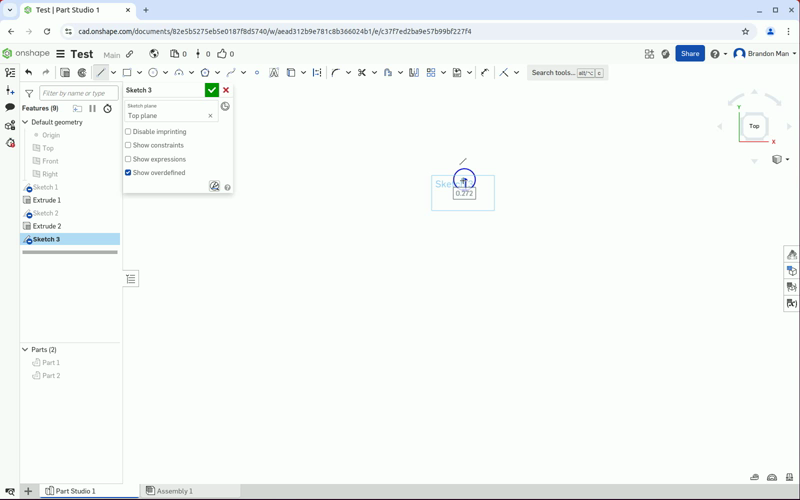
mouse_move(493, 180)
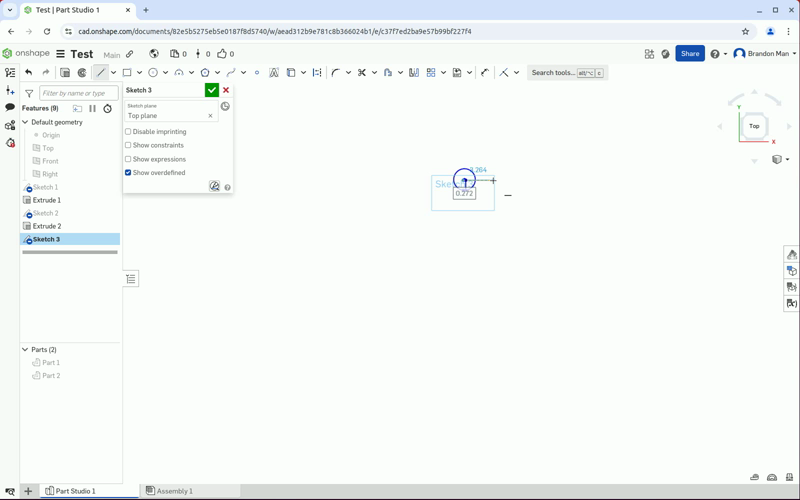
key_down(shift)
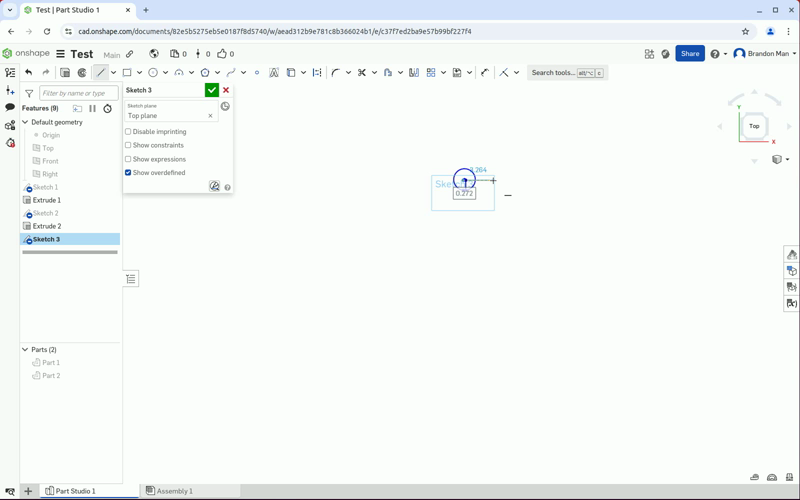
mouse_move(463, 190)
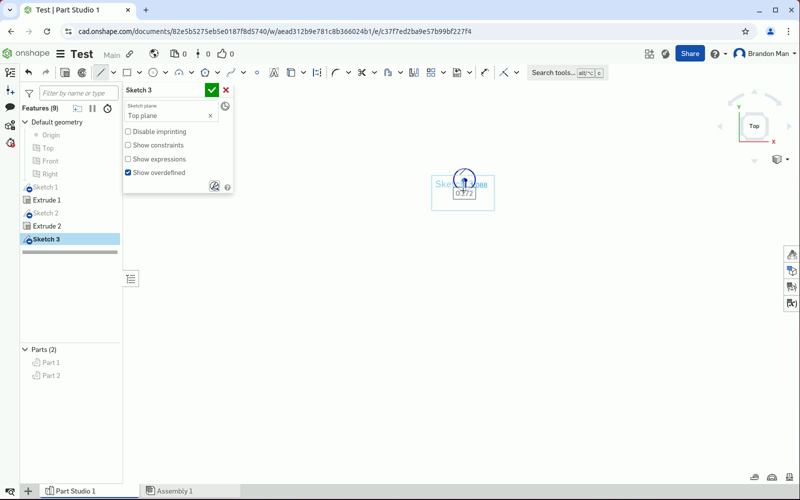
scroll(6)
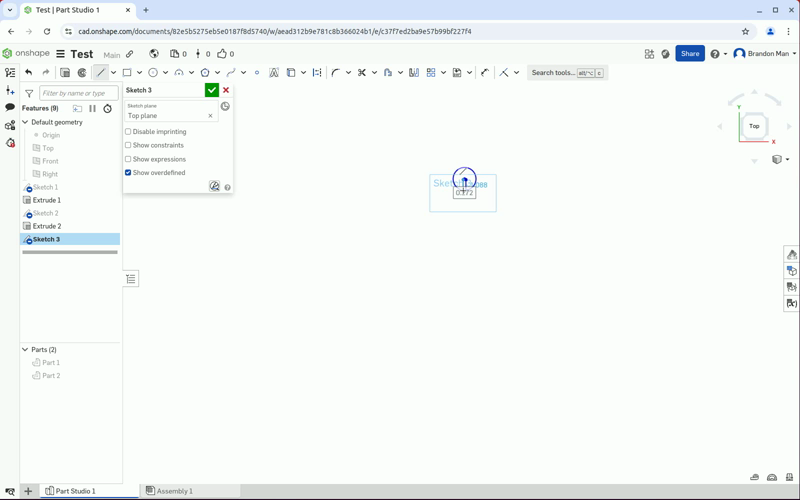
scroll(6)
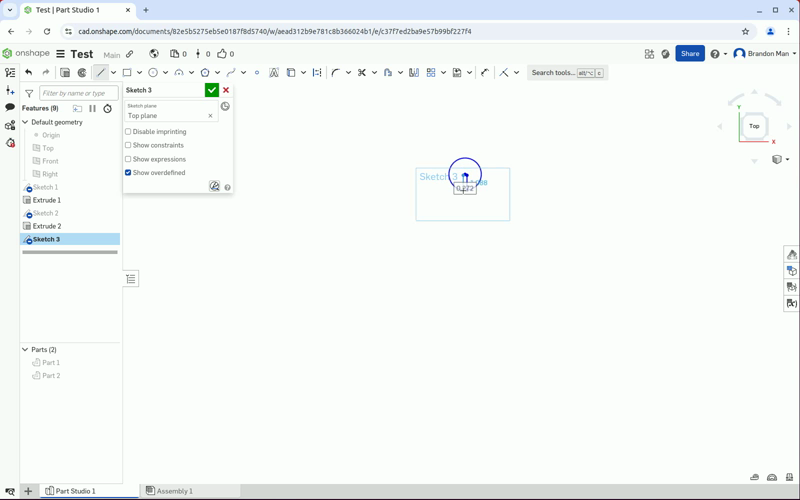
scroll(6)
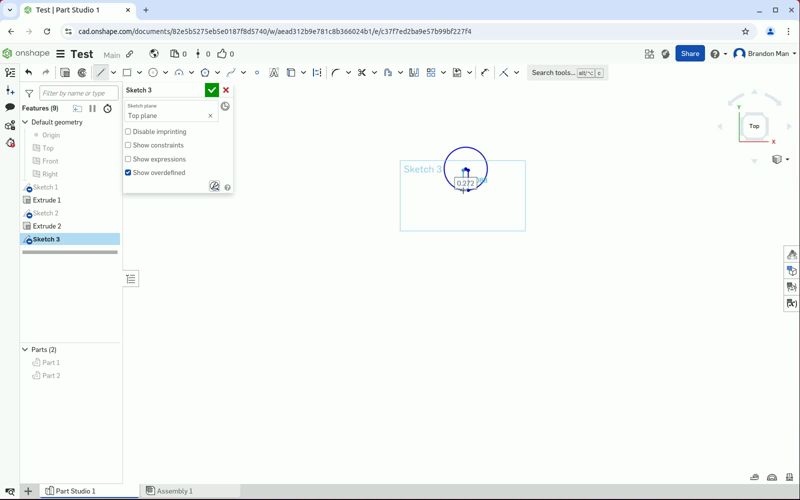
scroll(6)
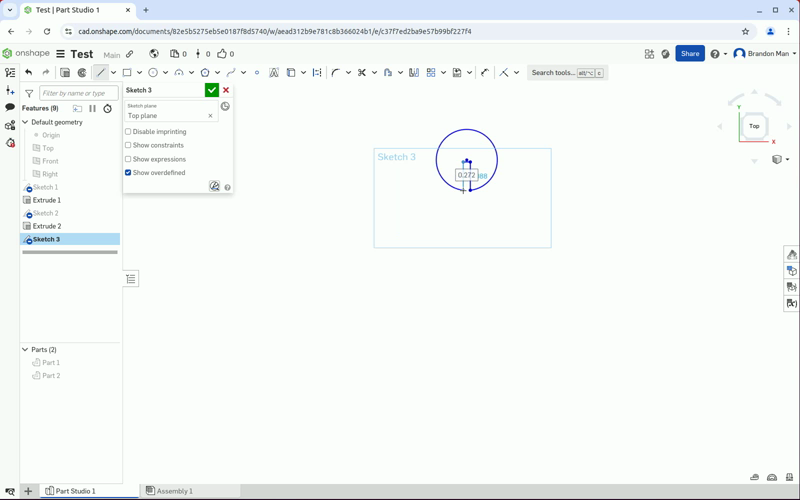
scroll(6)
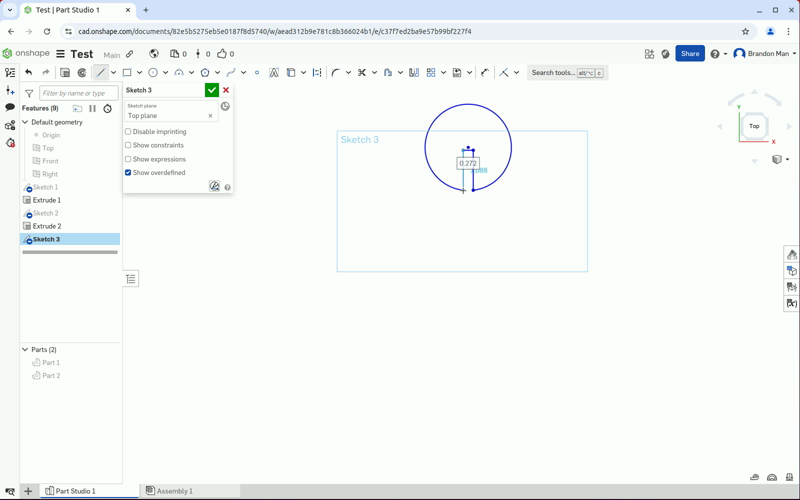
scroll(6)
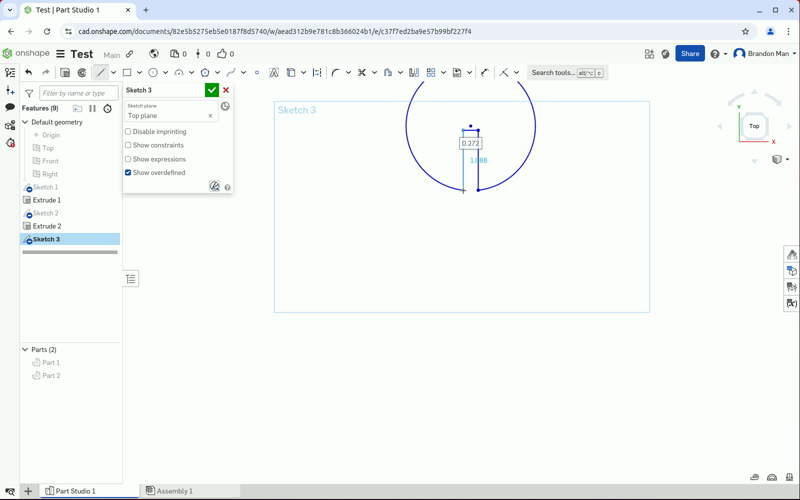
scroll(6)
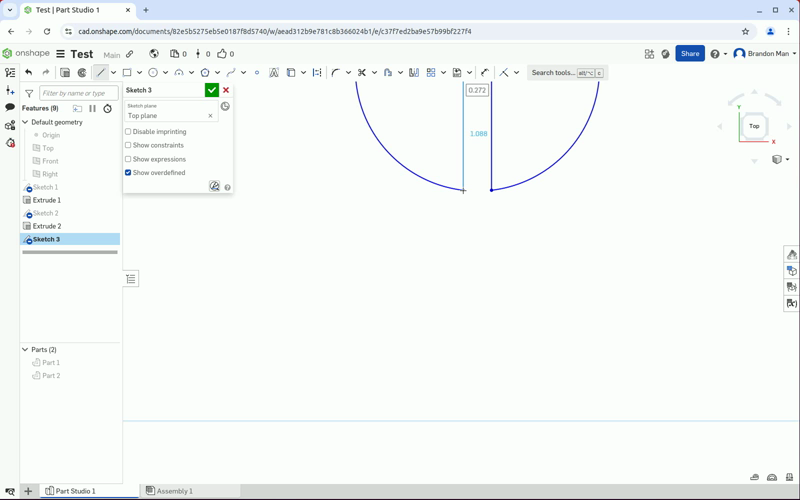
key_up(shift)
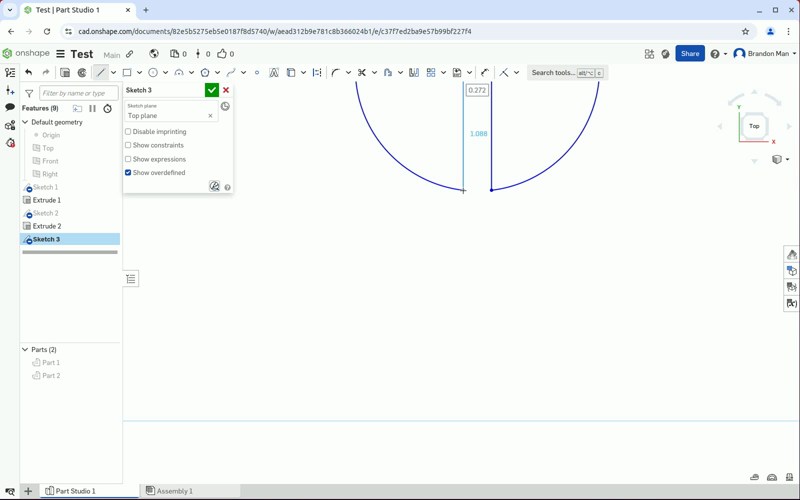
click(463, 190)
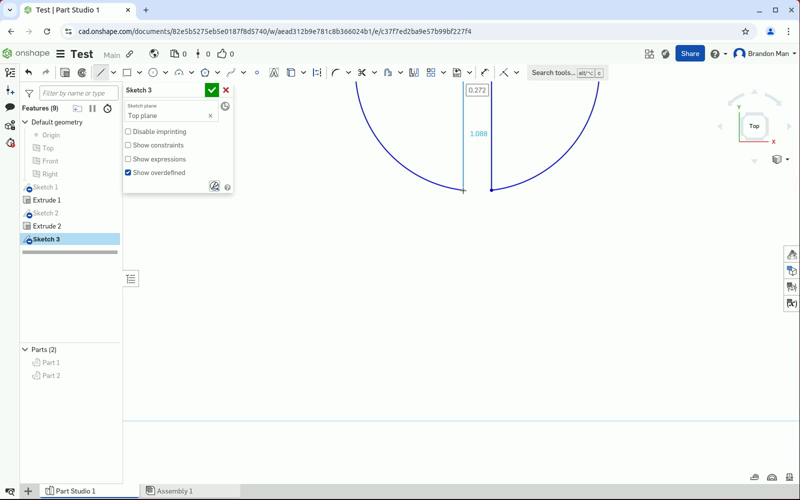
scroll(-6)
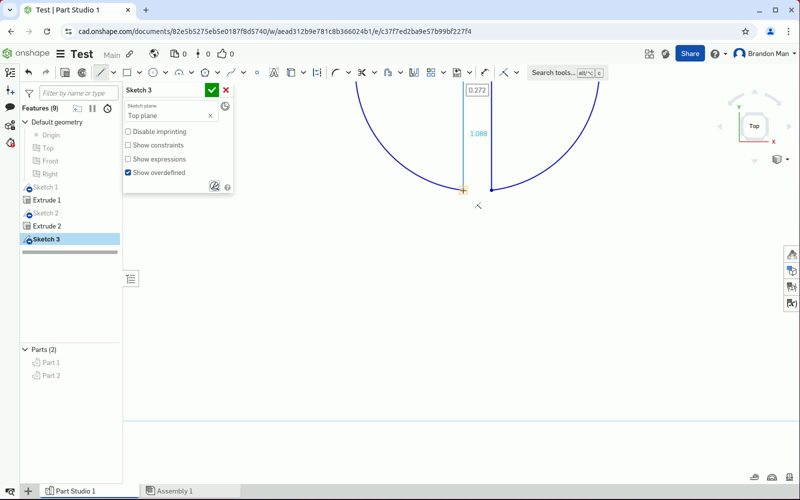
scroll(-6)
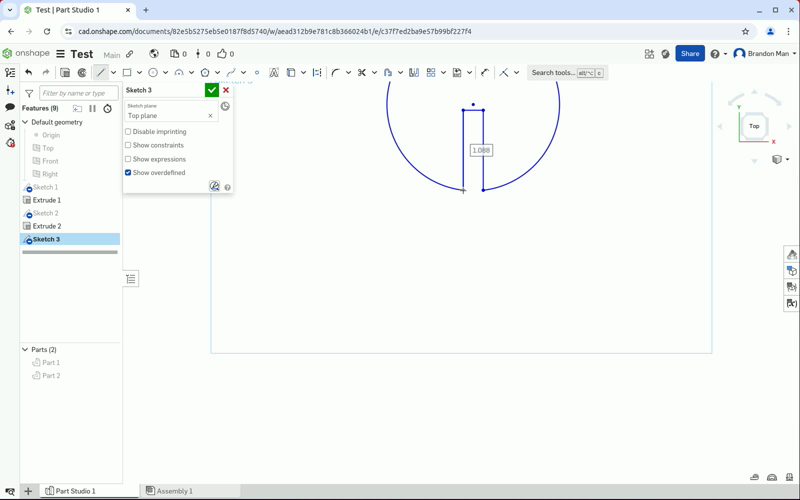
scroll(-6)
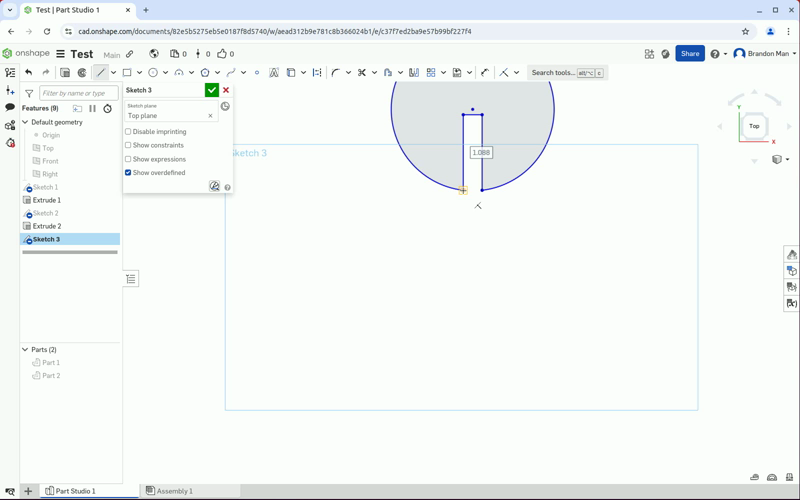
scroll(-6)
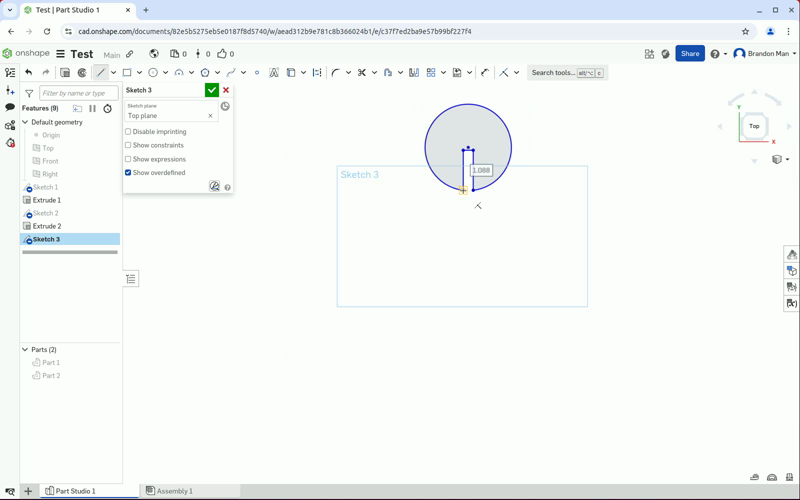
scroll(-6)
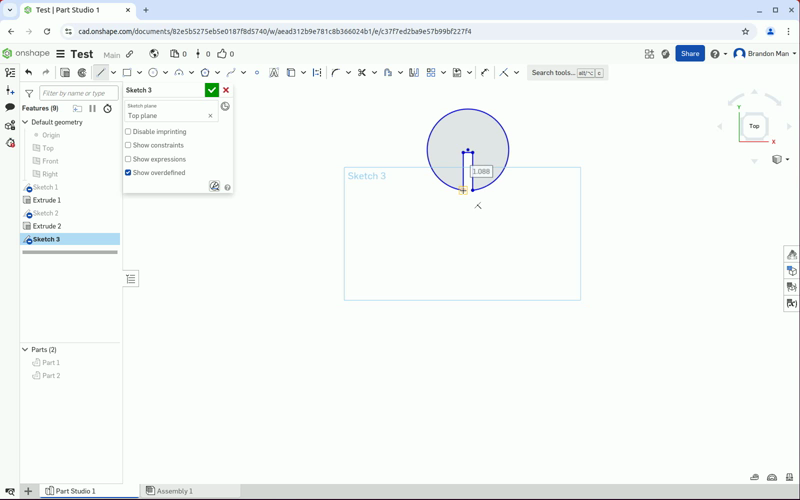
scroll(-6)
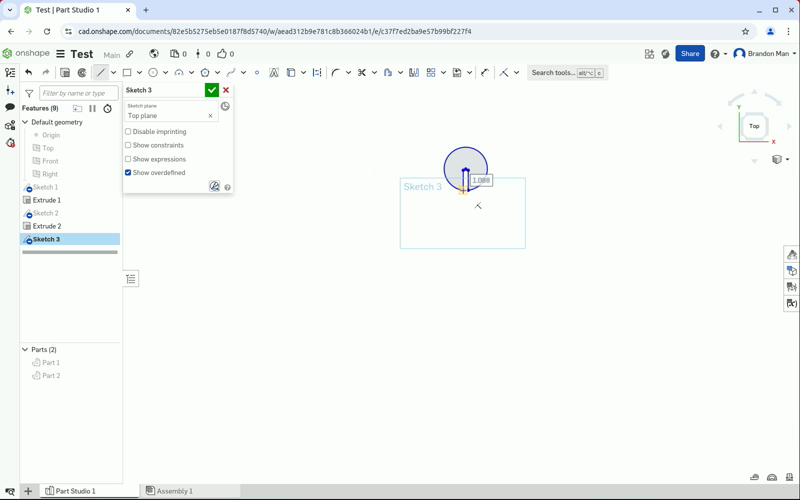
scroll(-6)
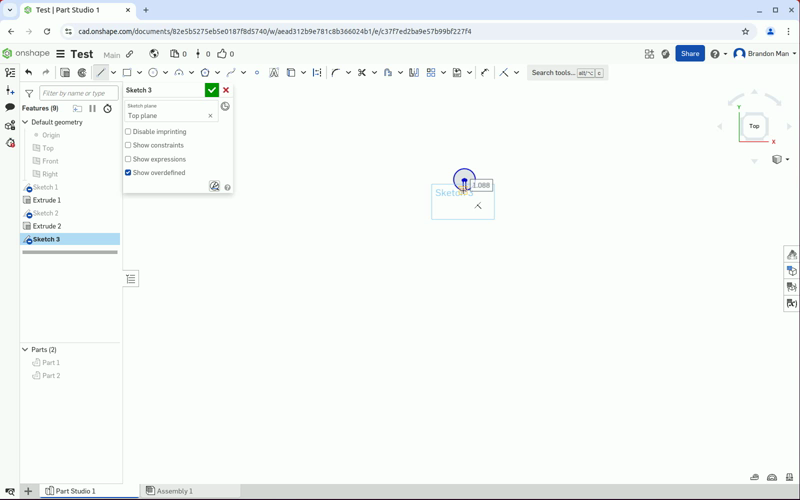
key(esc)
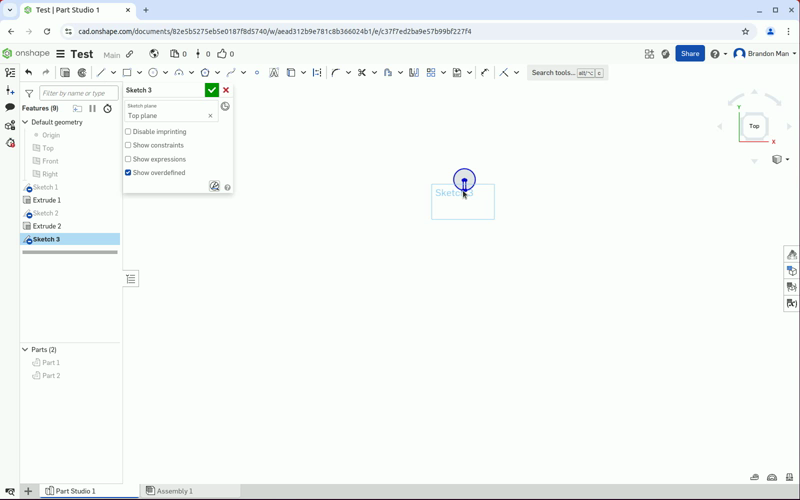
mouse_move(463, 178)
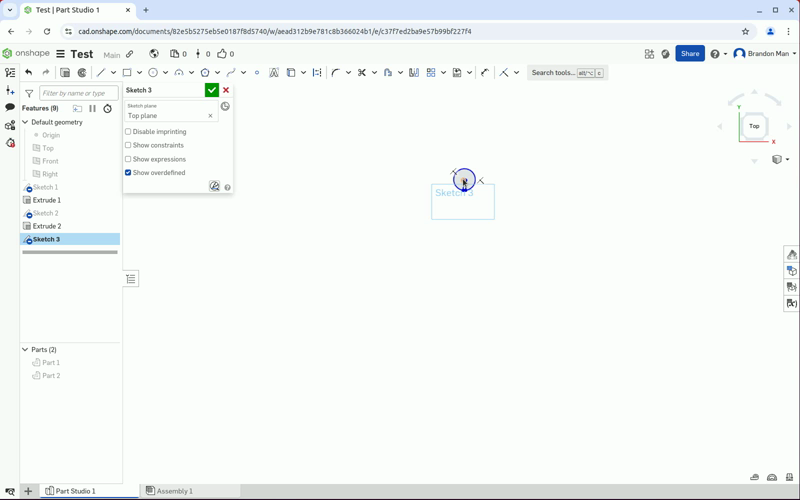
scroll(6)
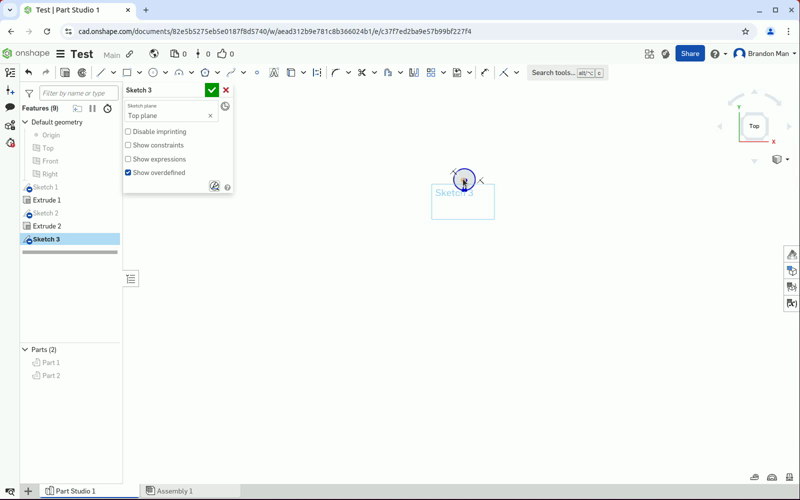
scroll(6)
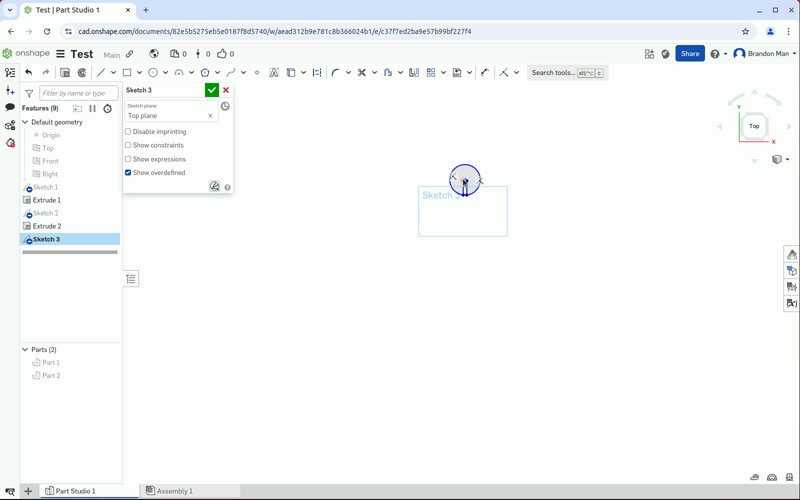
scroll(6)
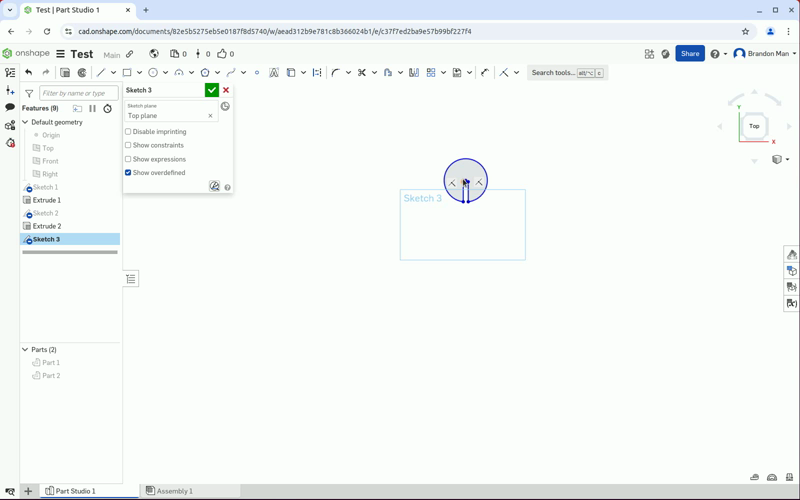
scroll(6)
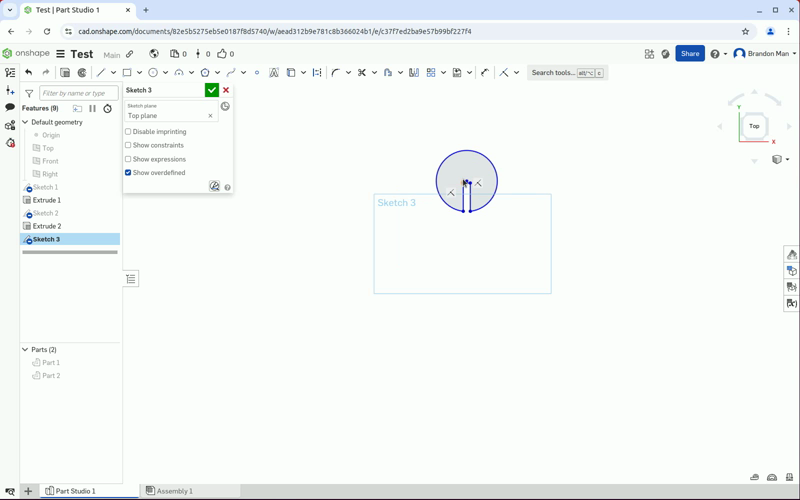
scroll(6)
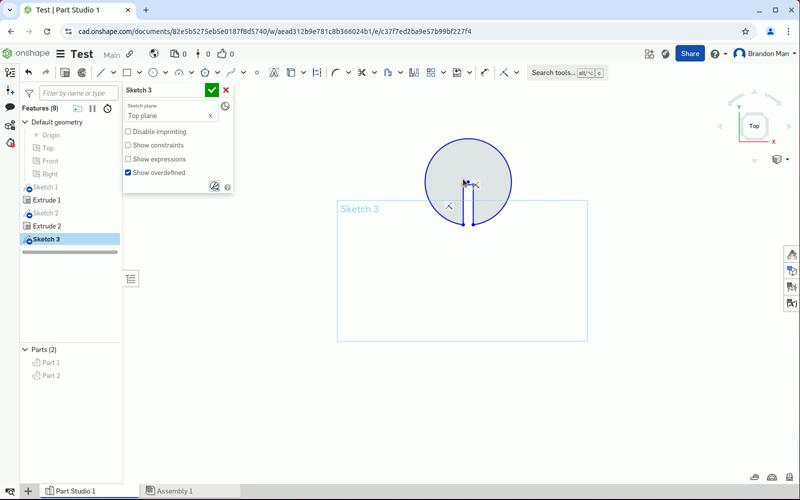
scroll(6)
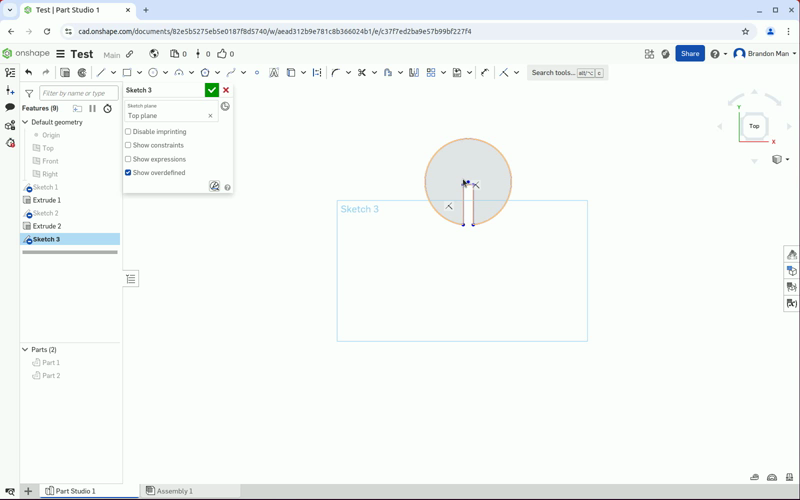
scroll(6)
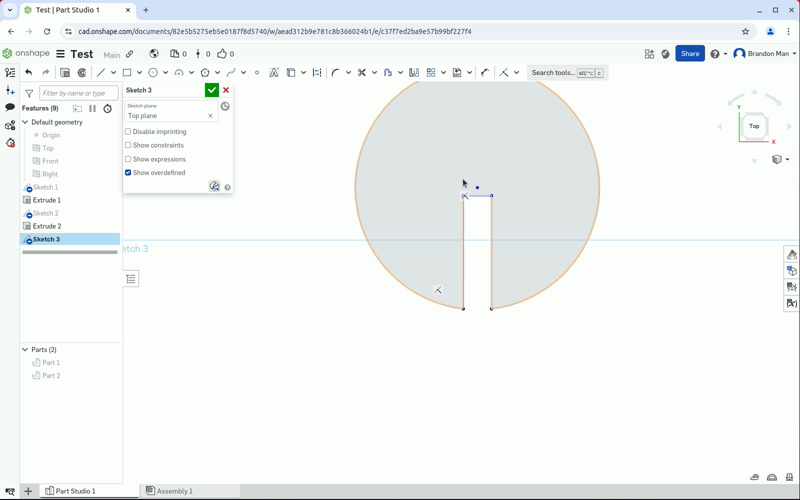
click(463, 178)
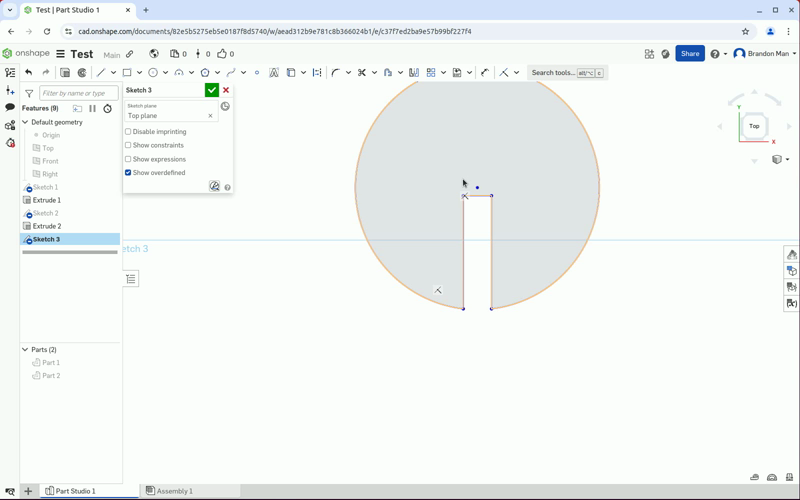
scroll(-6)
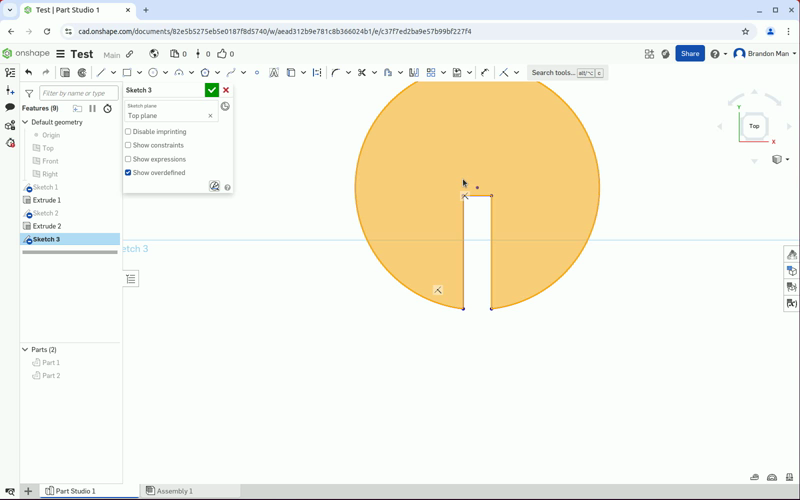
scroll(-6)
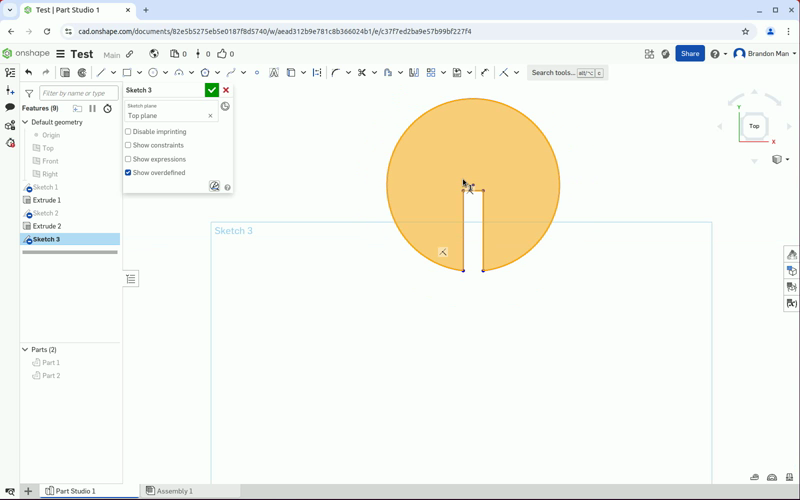
scroll(-6)
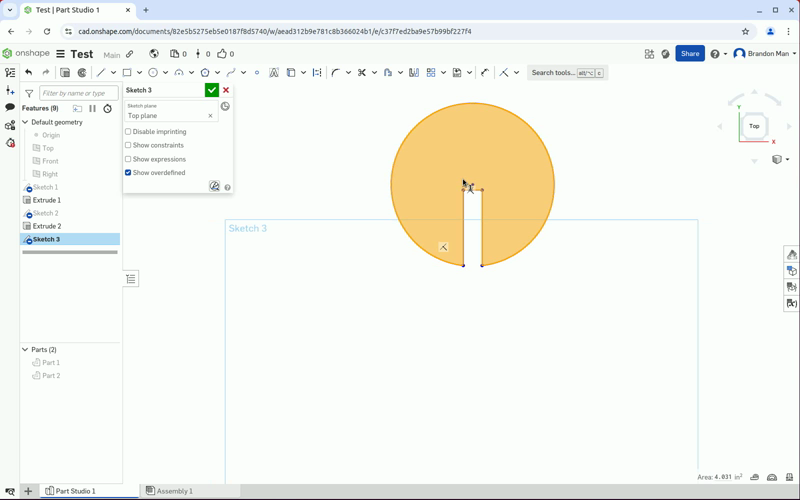
scroll(-6)
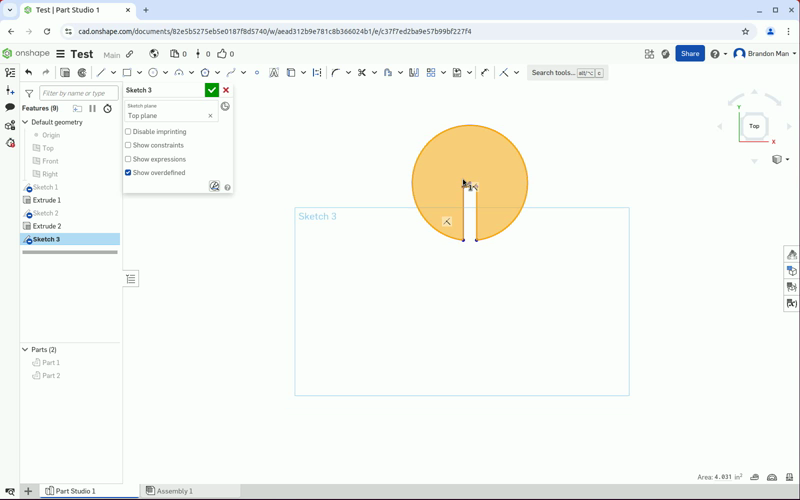
scroll(-6)
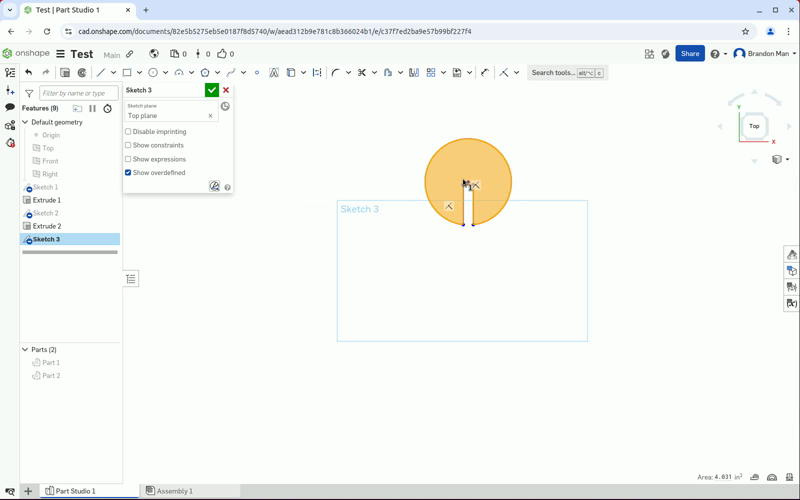
scroll(-6)
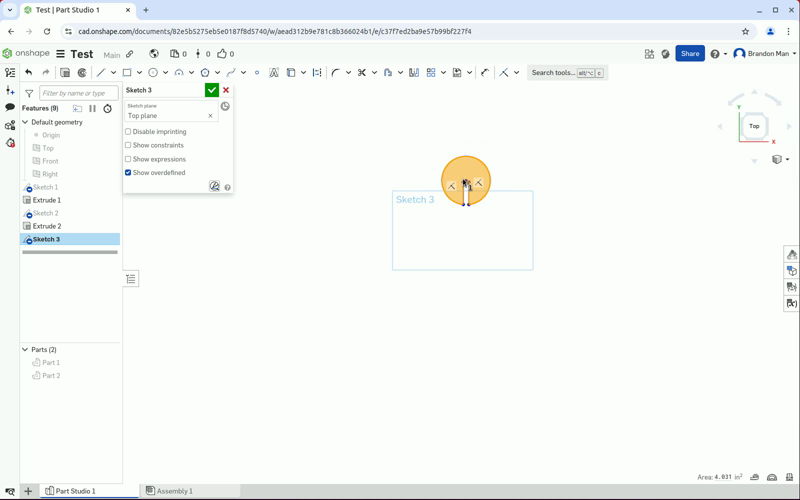
scroll(-6)
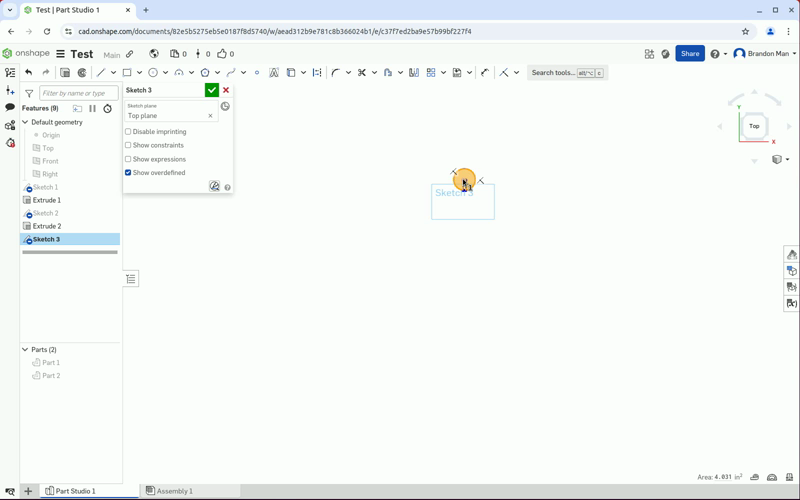
mouse_move(73, 352)
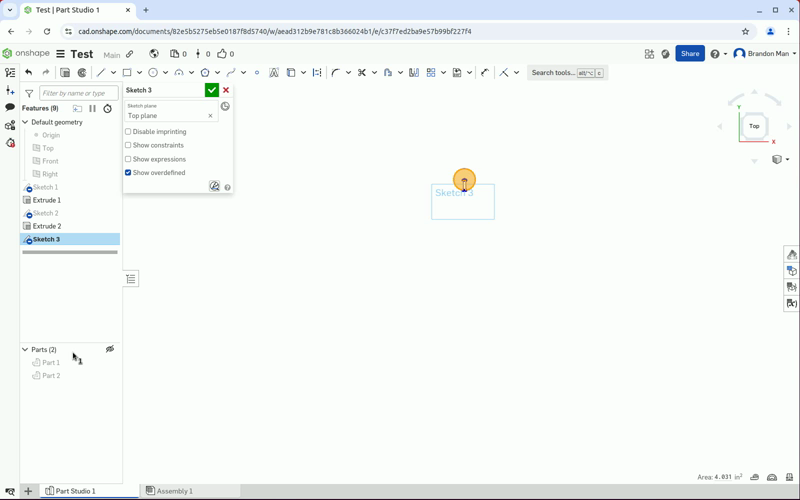
key(shift+y)
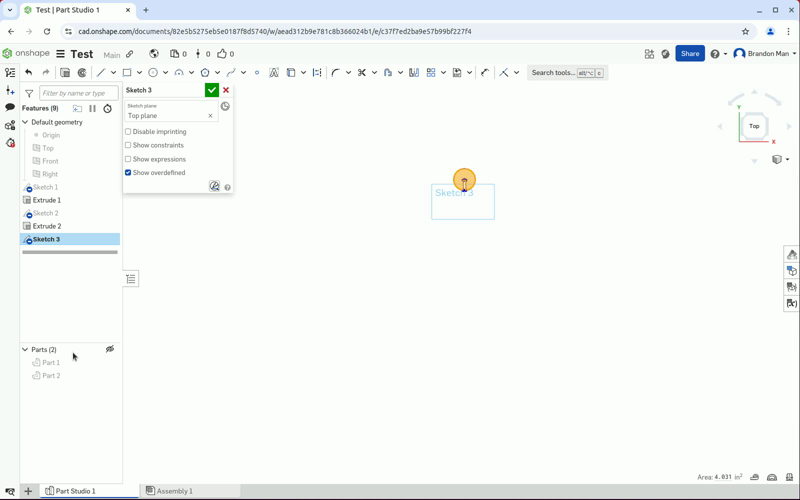
key(shift+e)
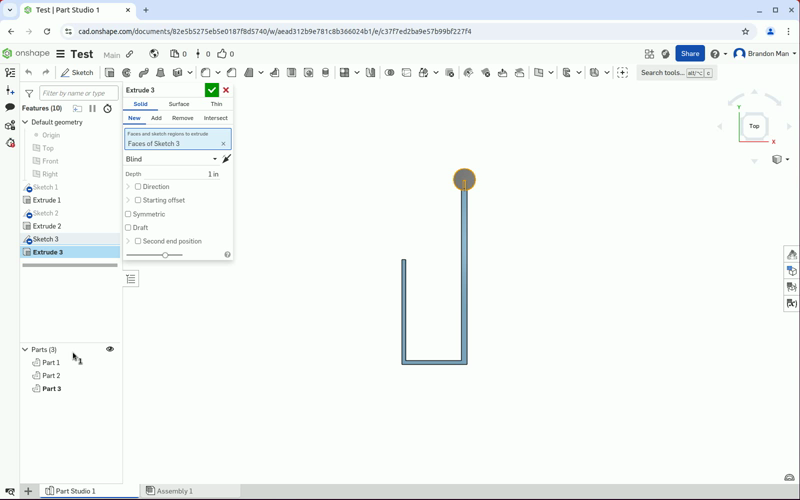
mouse_move(143, 106)
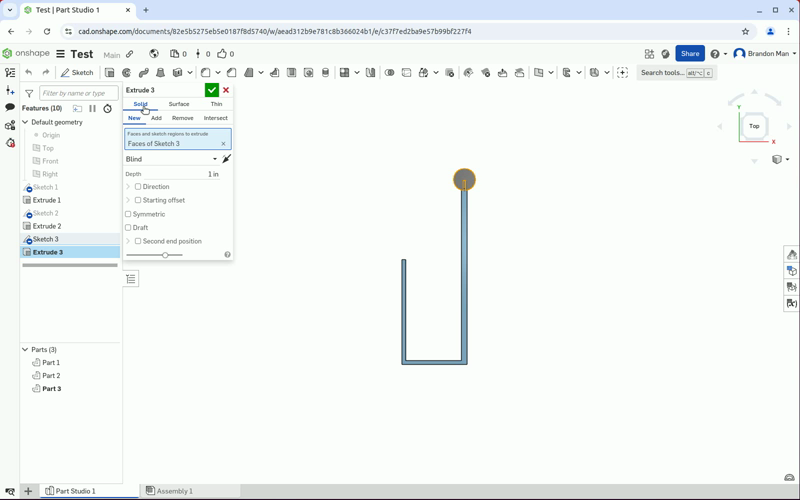
click(143, 106)
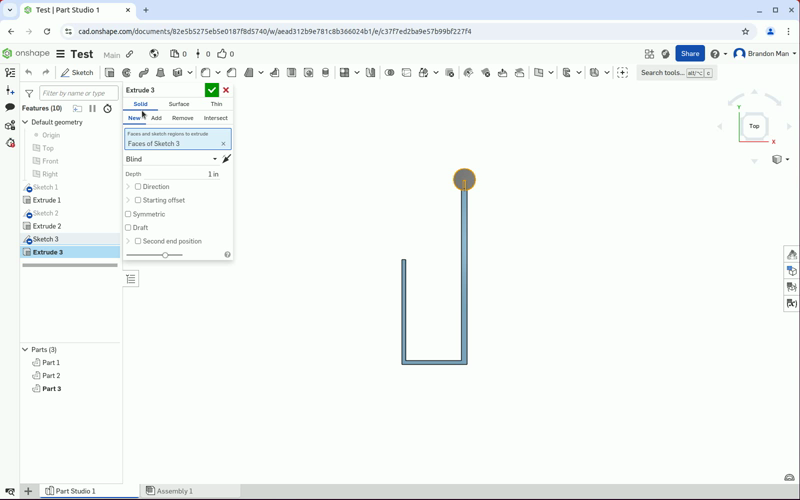
mouse_move(137, 120)
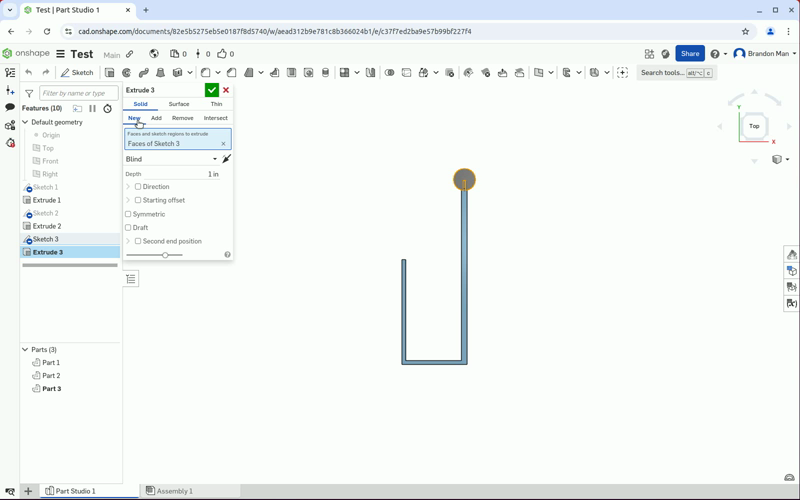
click(137, 120)
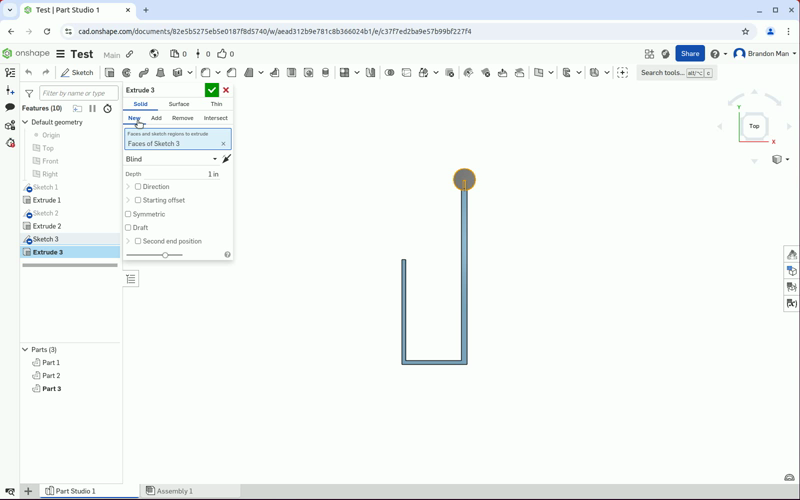
key(tab, 4)
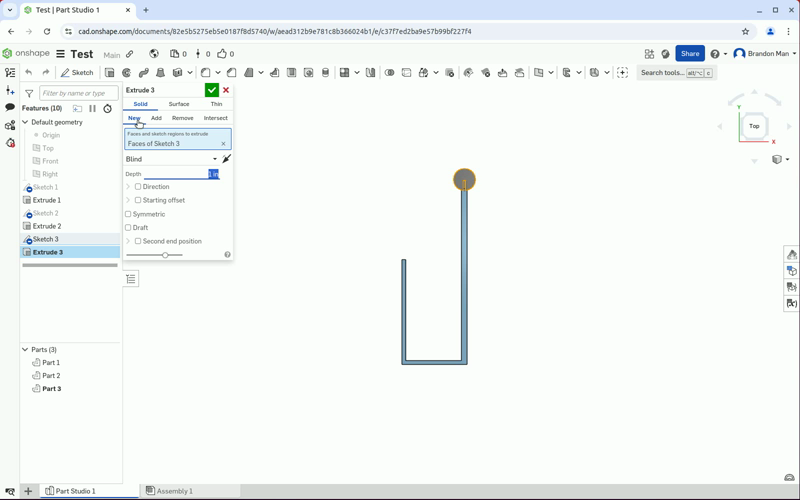
text(22.146)
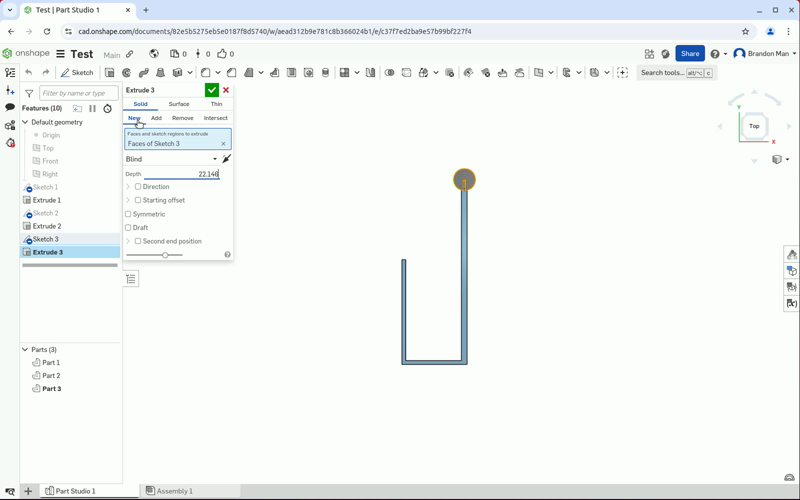
key(tab, 3)
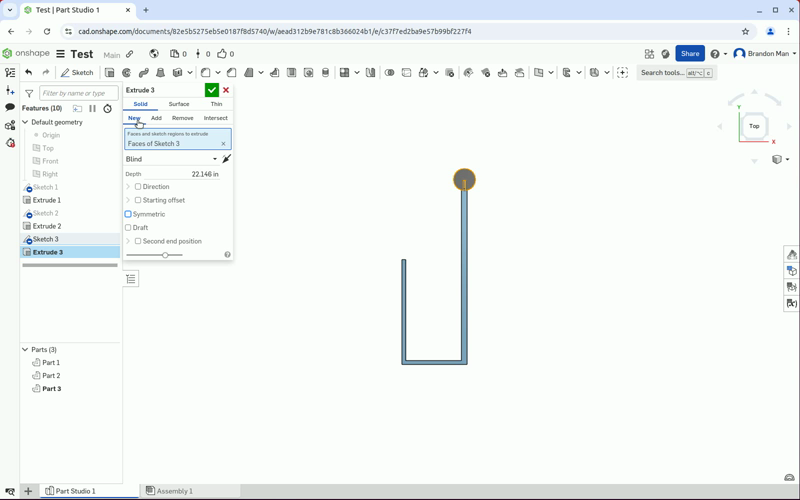
key(space)
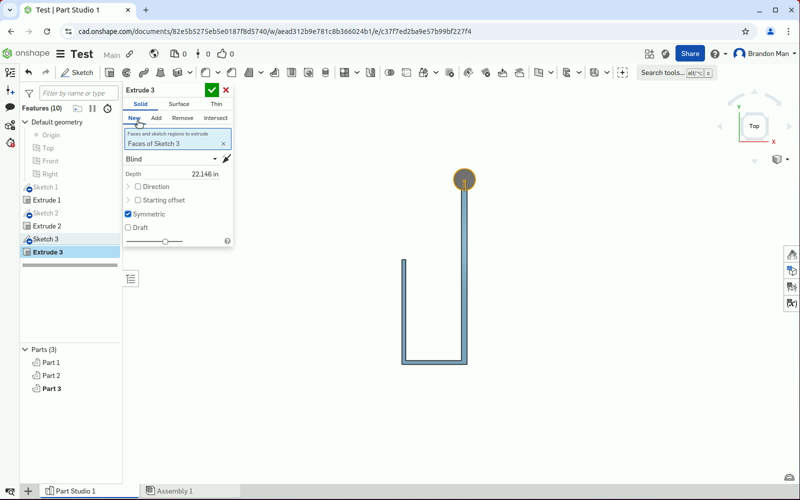
key(enter)
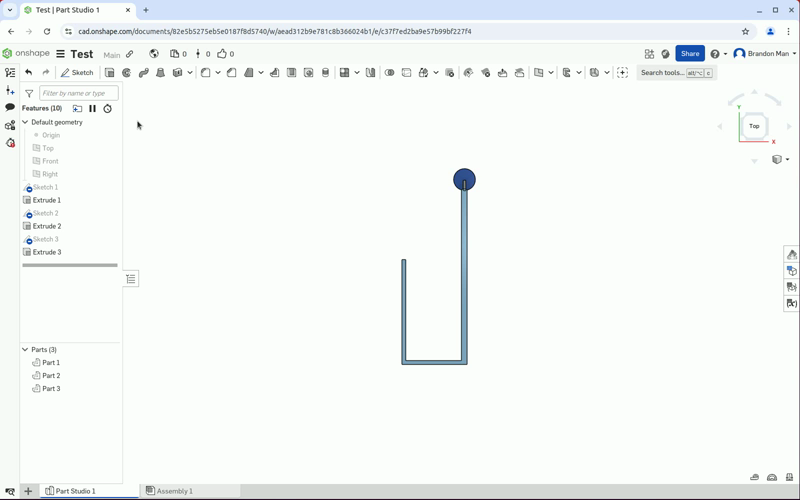
key(shift+h)
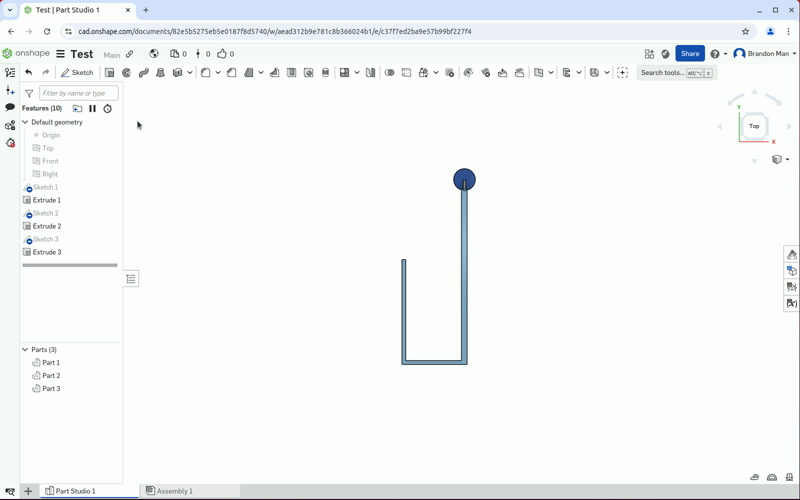
key(shift+h)
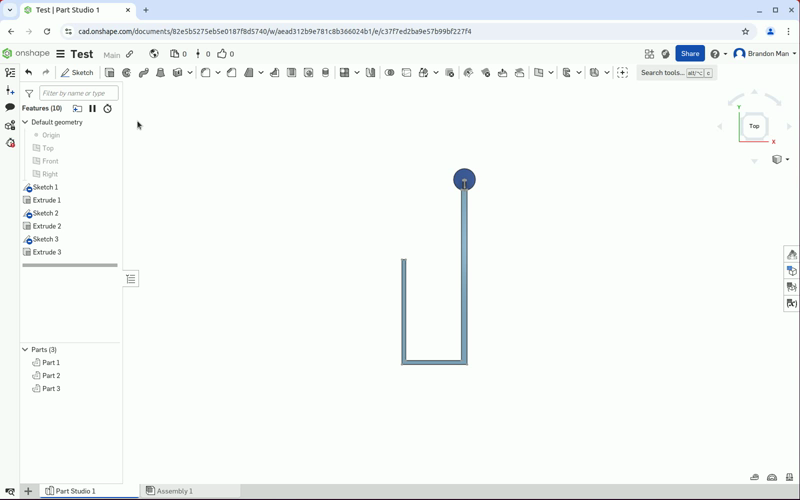
key(shift+7)
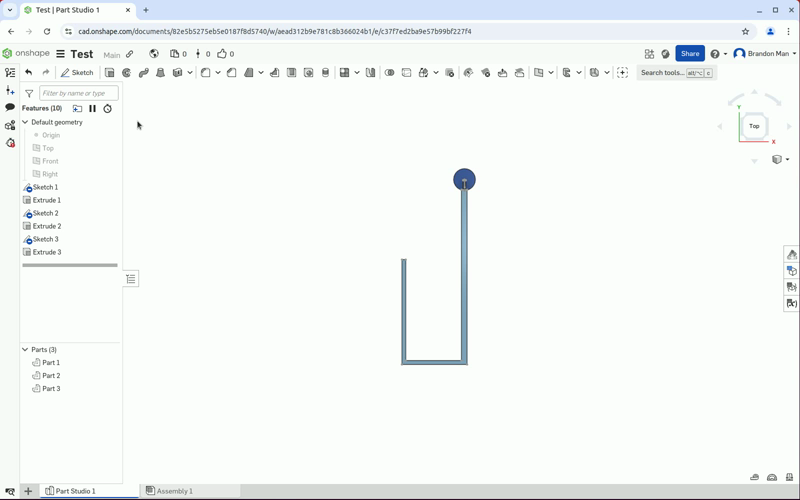
key(up, 3)
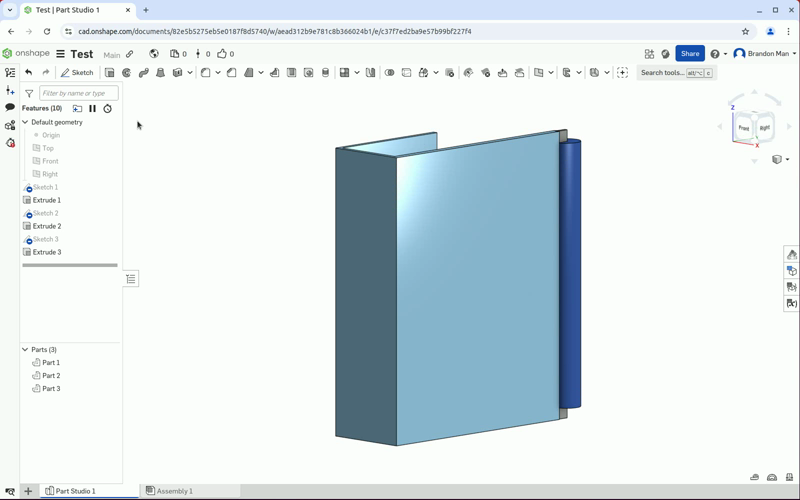
key(left, 3)
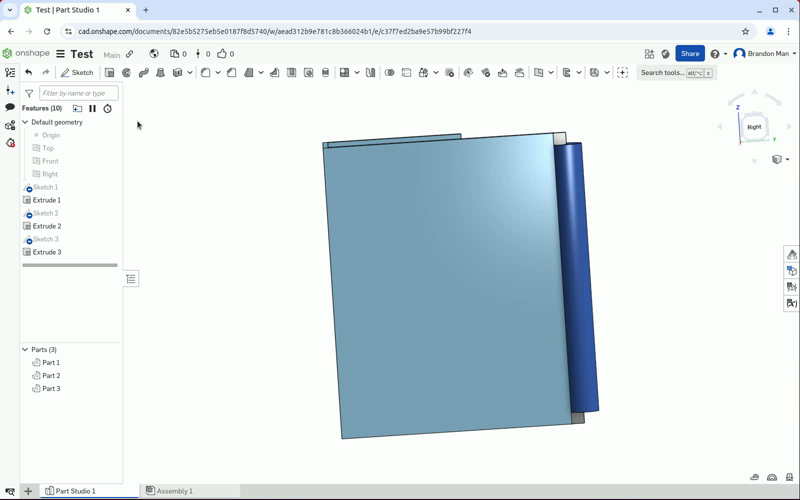
key(right, 3)
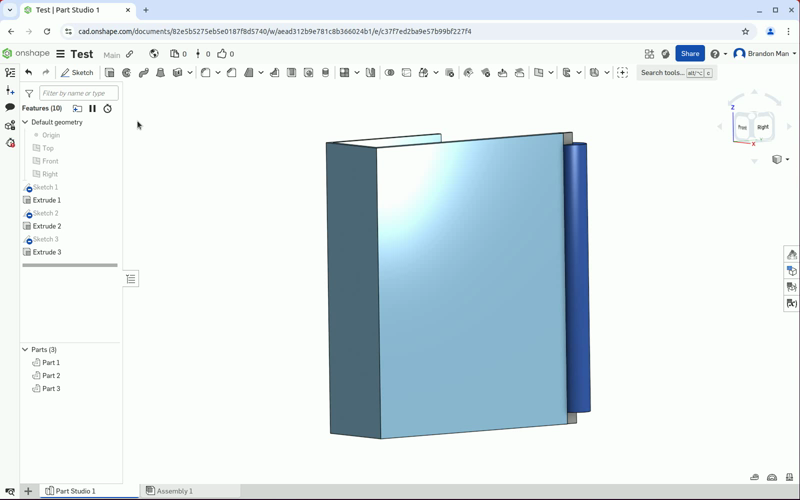
key(down, 3)
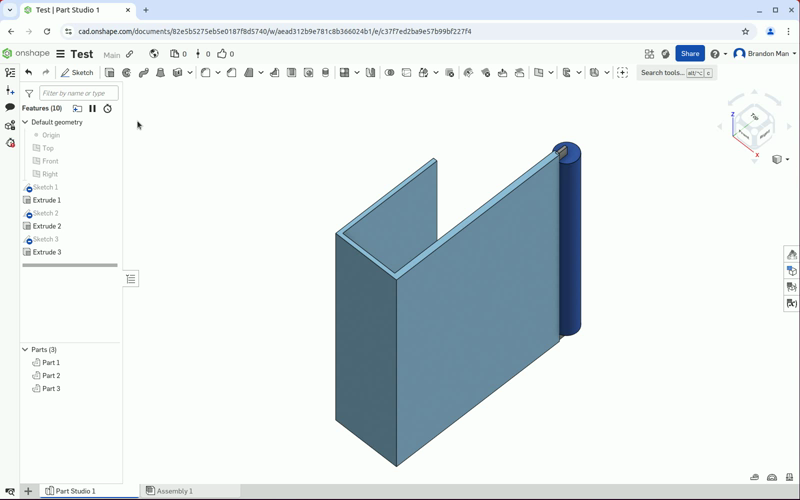
mouse_move(73, 189)
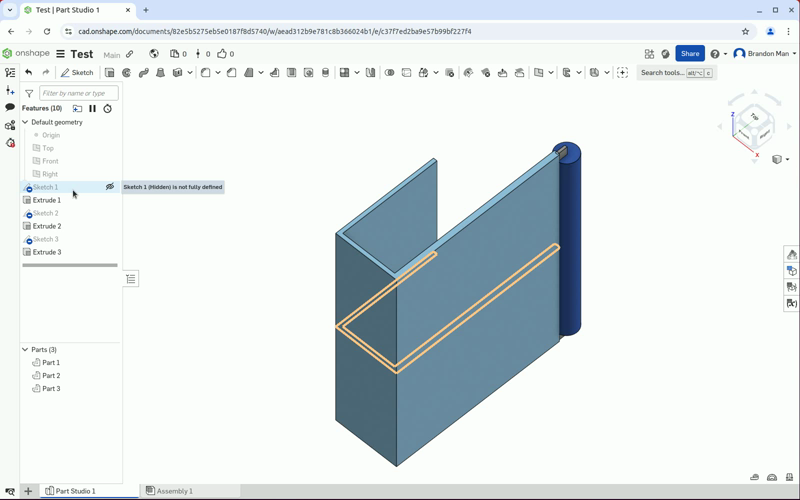
click(73, 189)